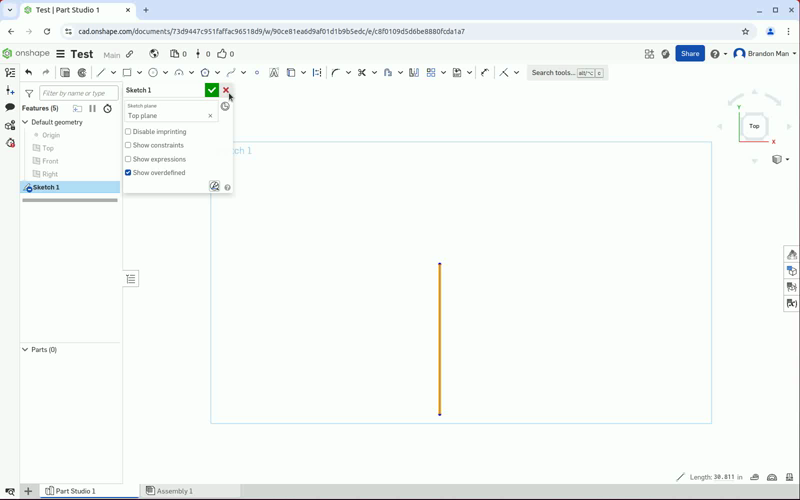
key(shift+h)
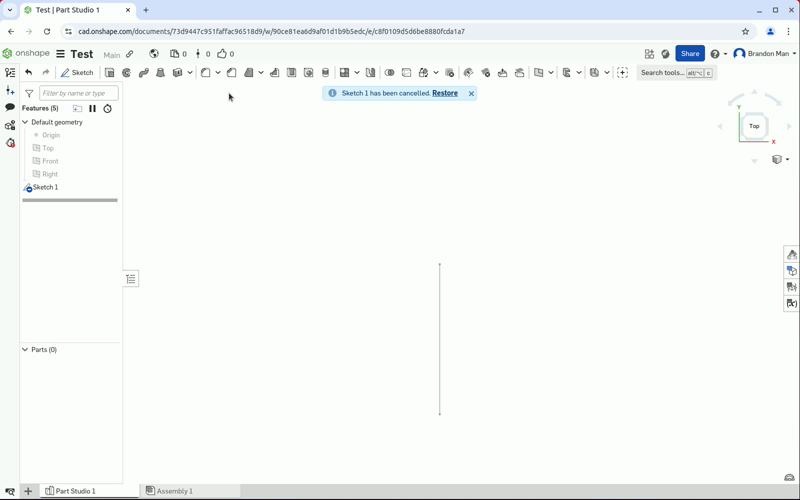
mouse_move(73, 352)
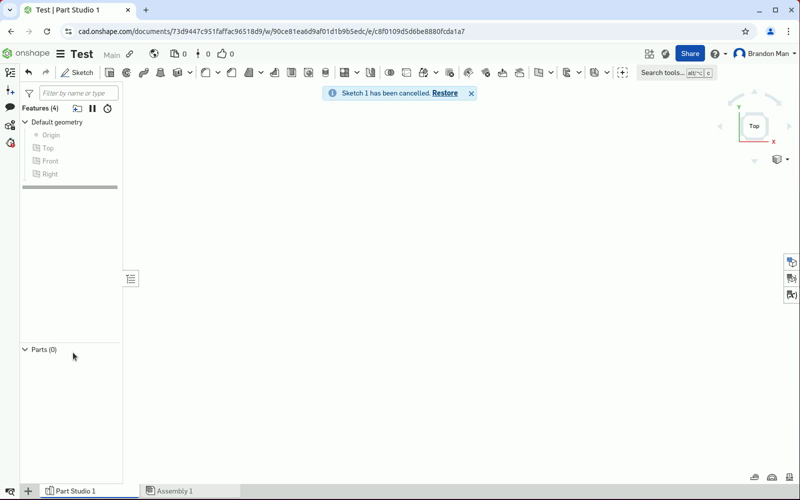
key(y)
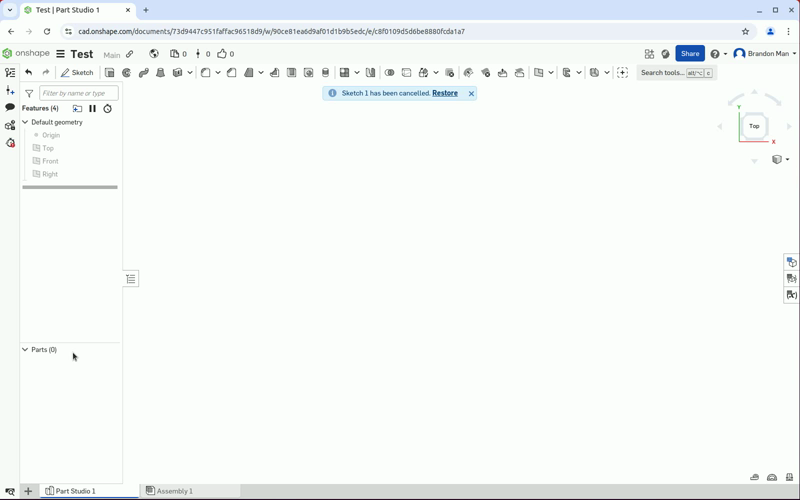
key(shift+p)
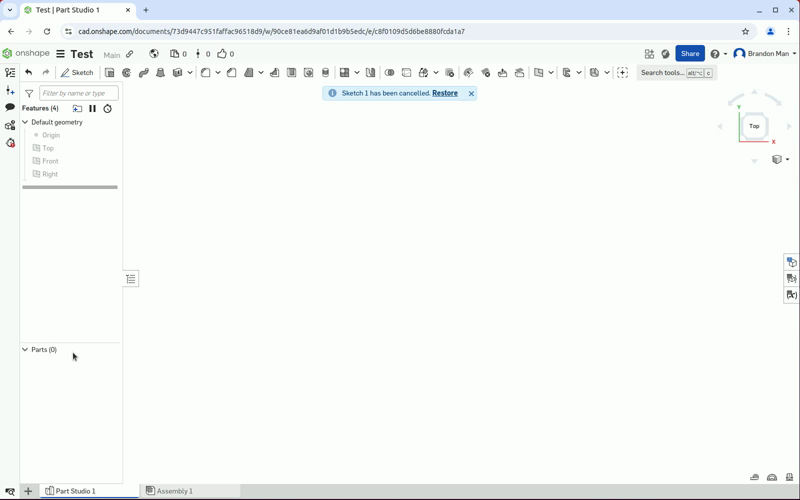
key(space)
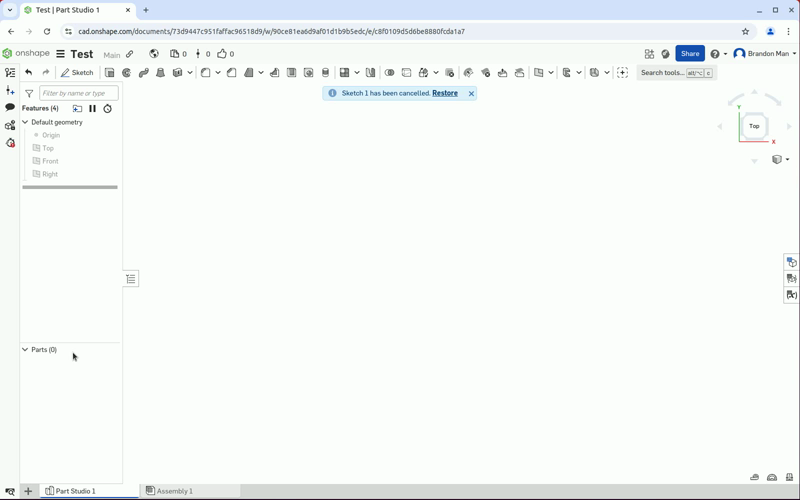
key_down(shift)
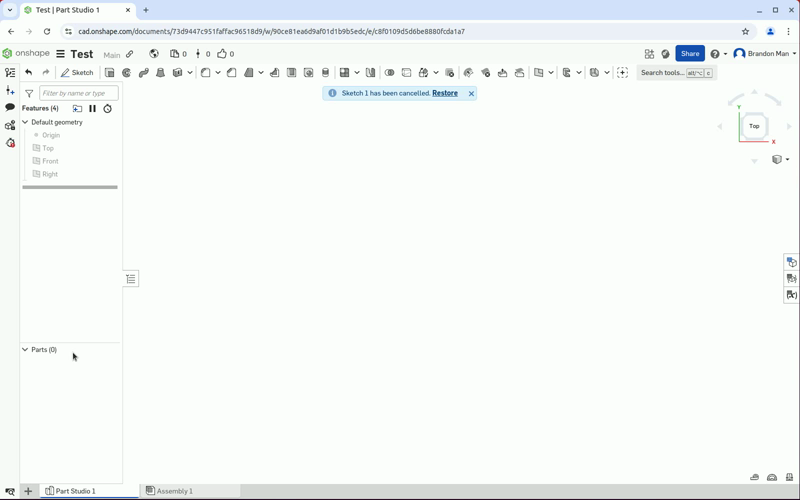
key(up)
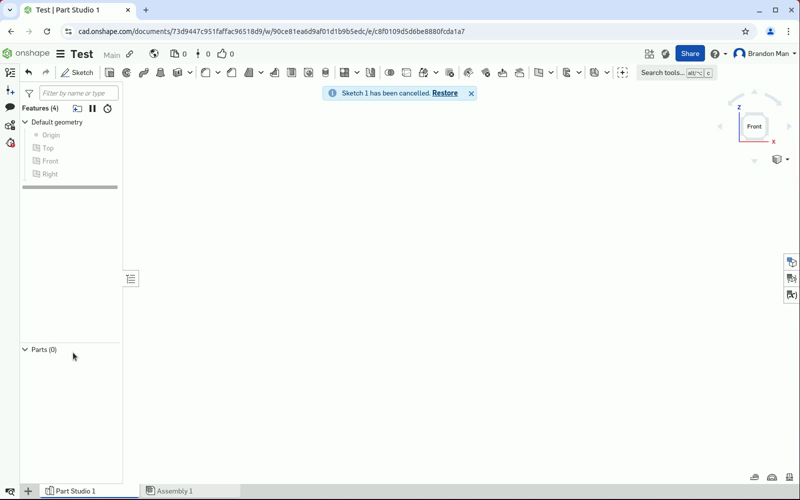
key_up(shift)
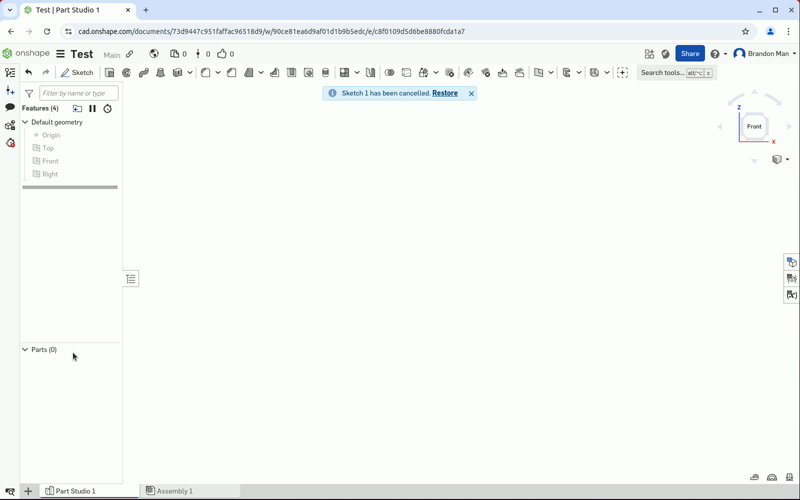
mouse_move(73, 352)
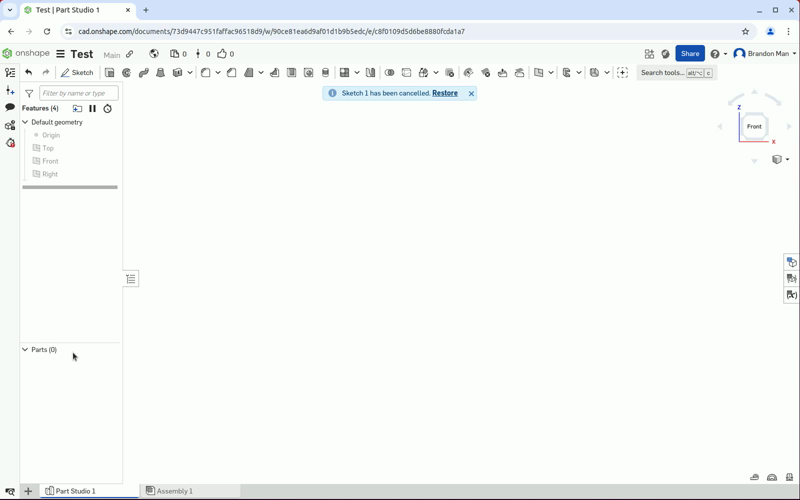
key(shift+y)
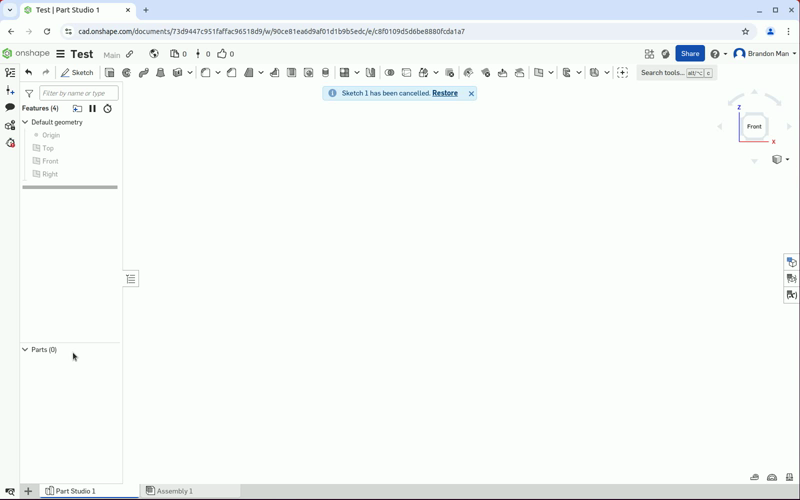
key(shift+s)
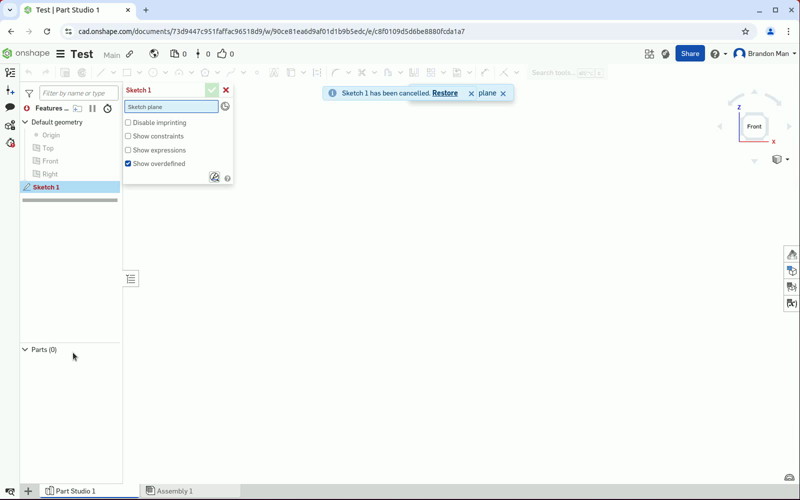
mouse_move(73, 163)
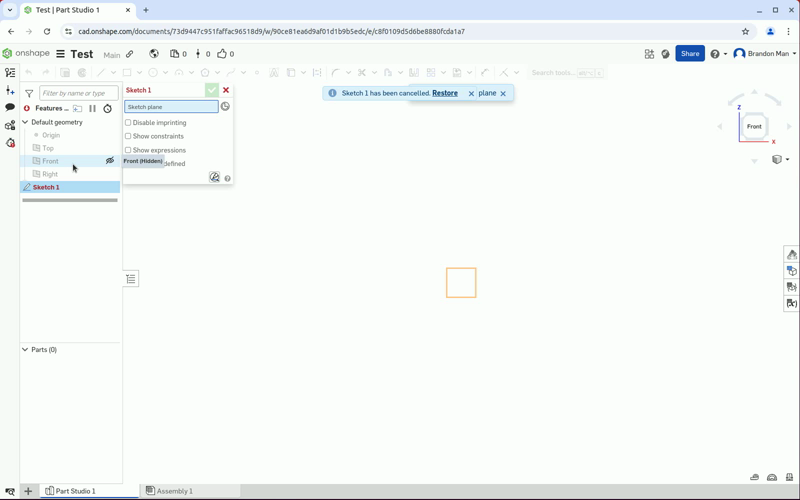
click(73, 163)
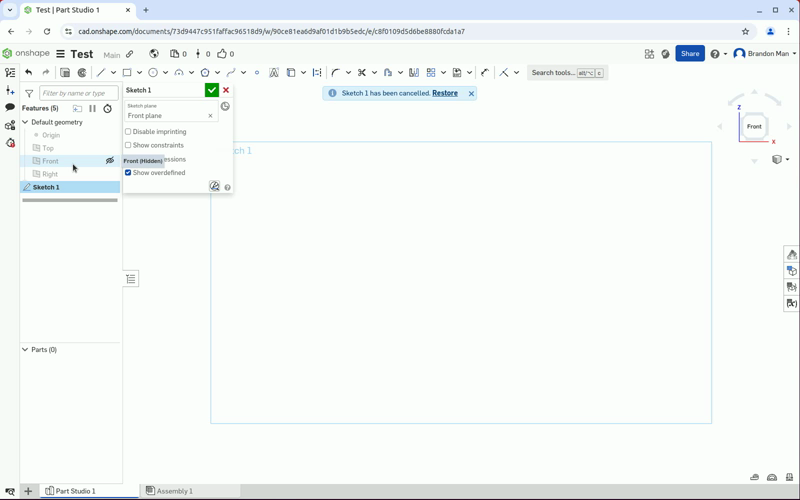
mouse_move(73, 352)
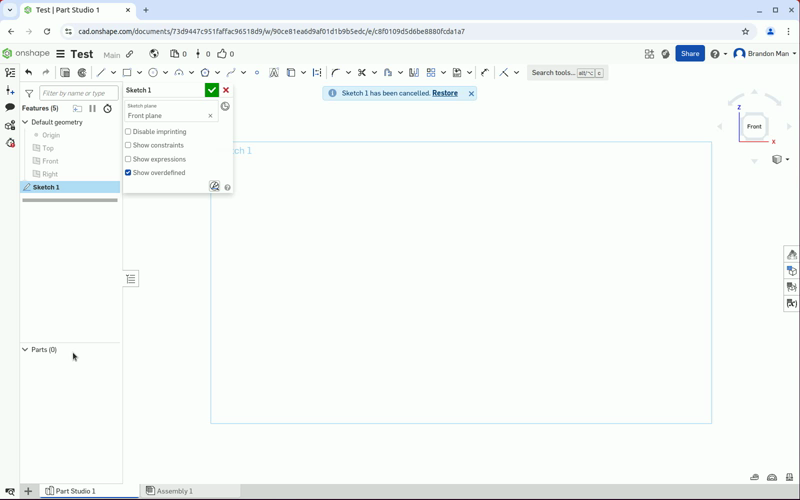
key(y)
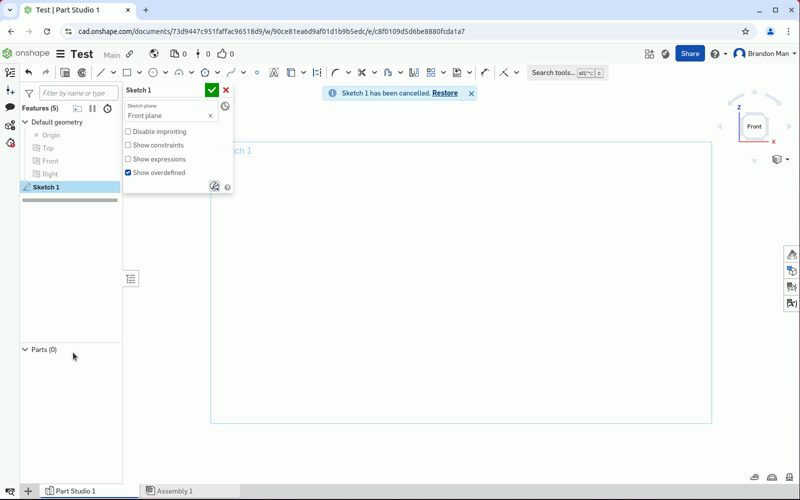
key(c)
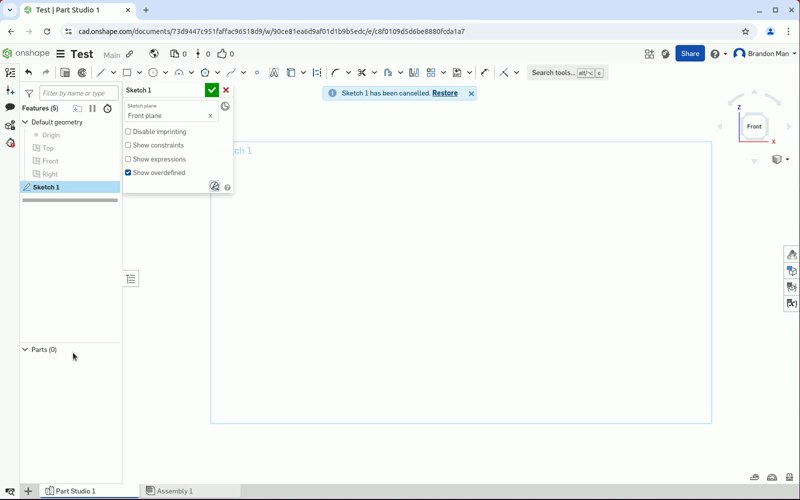
key_down(shift)
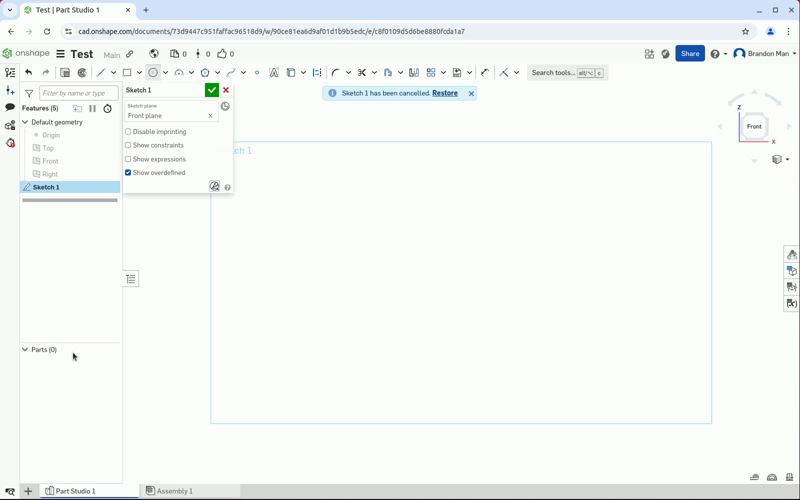
mouse_move(360, 313)
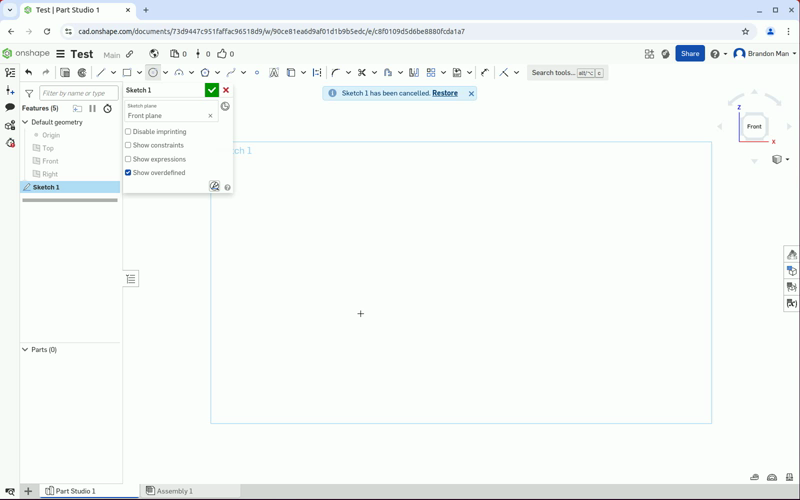
click(360, 313)
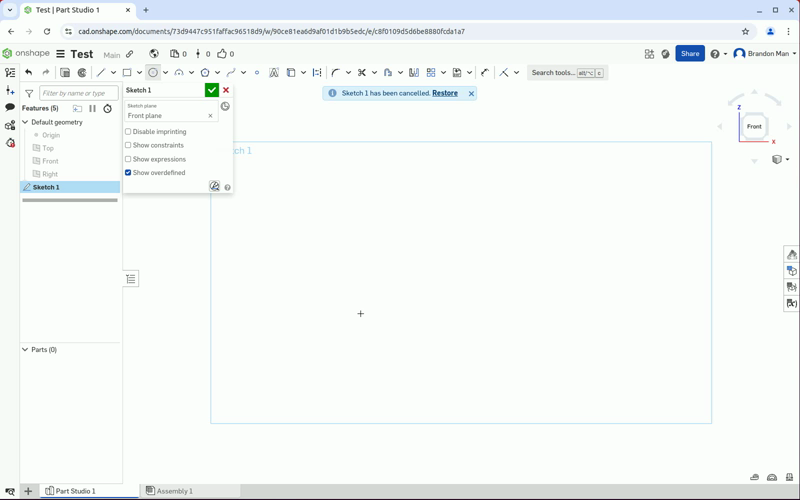
key_up(shift)
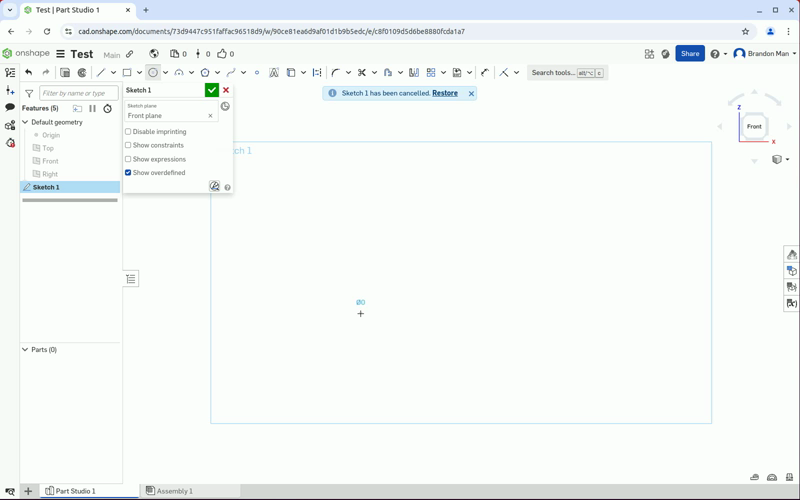
mouse_move(366, 313)
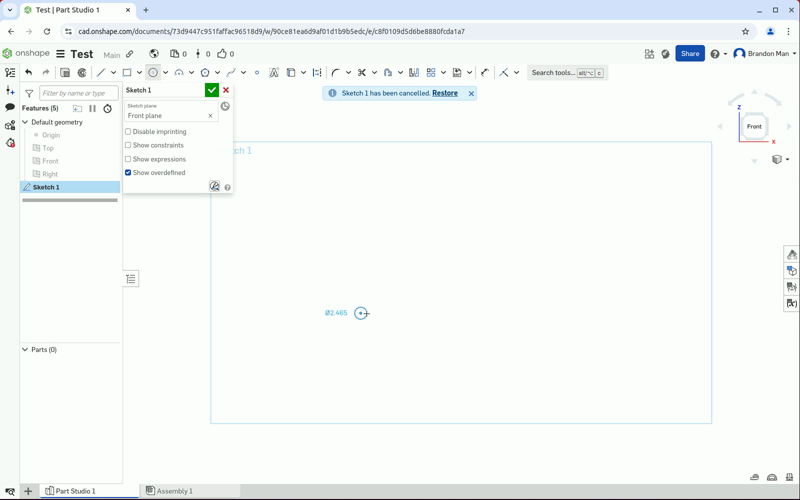
click(366, 313)
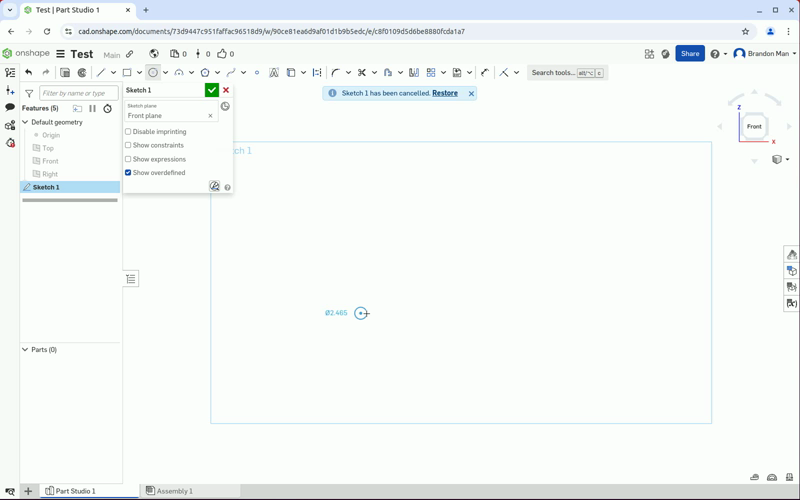
key(esc)
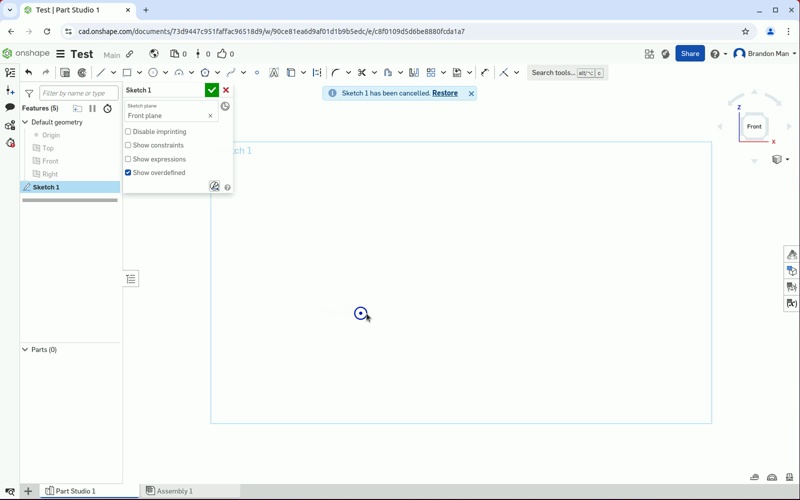
mouse_move(361, 315)
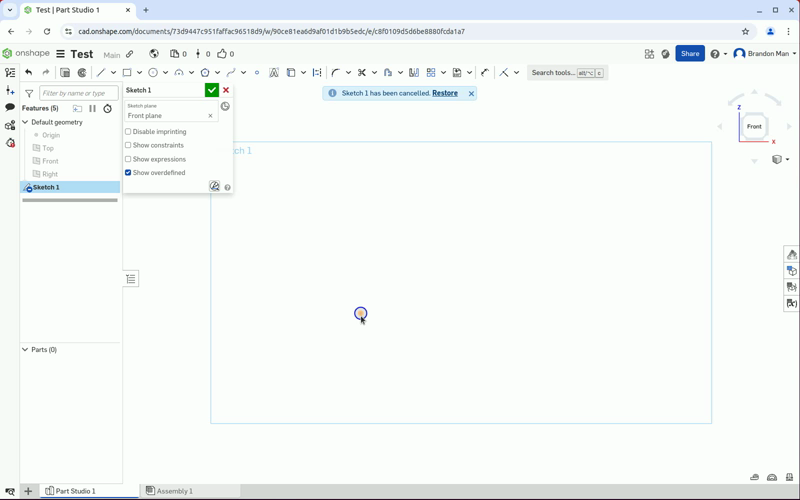
scroll(6)
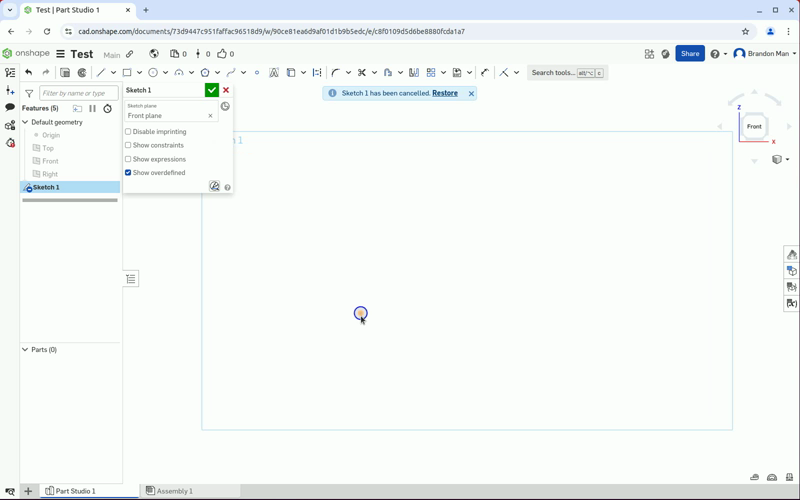
scroll(6)
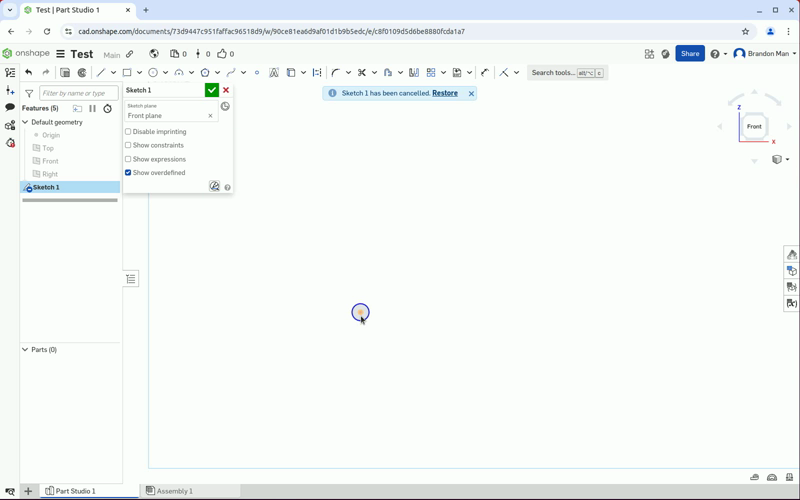
scroll(6)
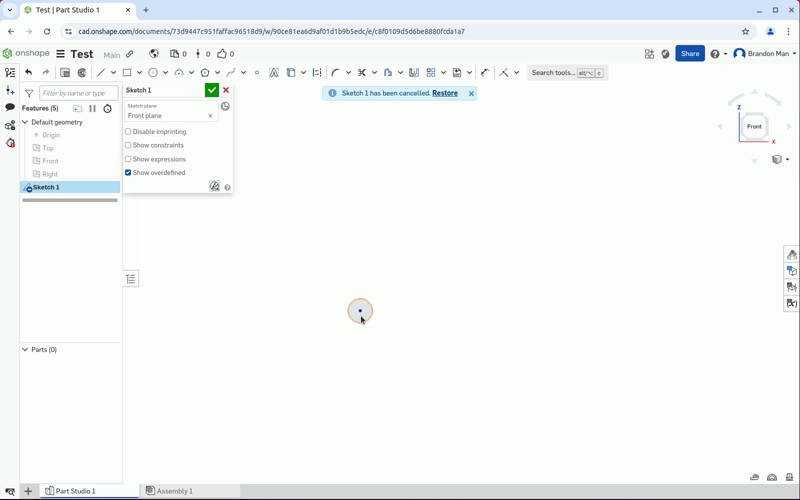
scroll(6)
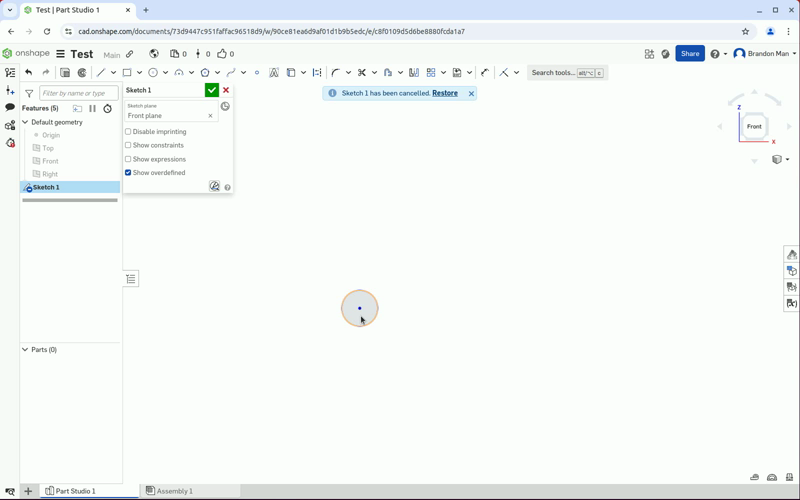
scroll(6)
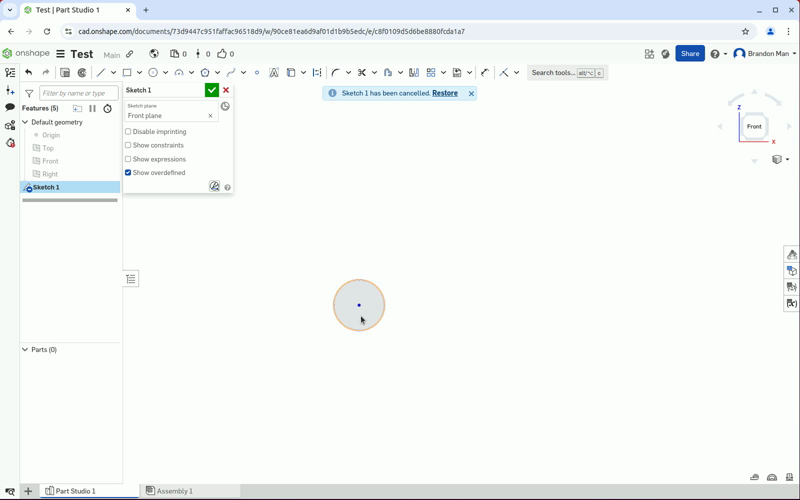
scroll(6)
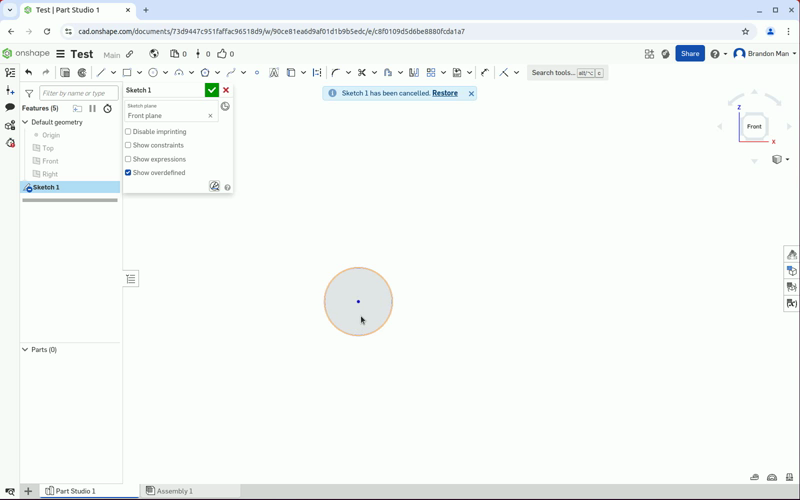
scroll(6)
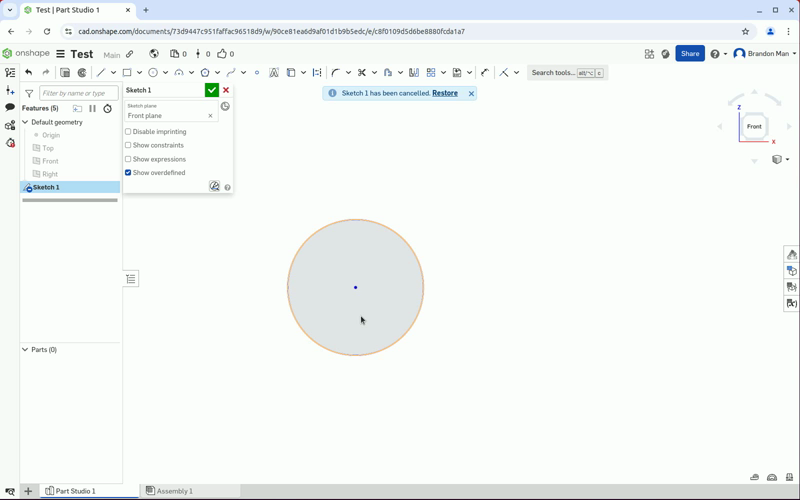
click(361, 315)
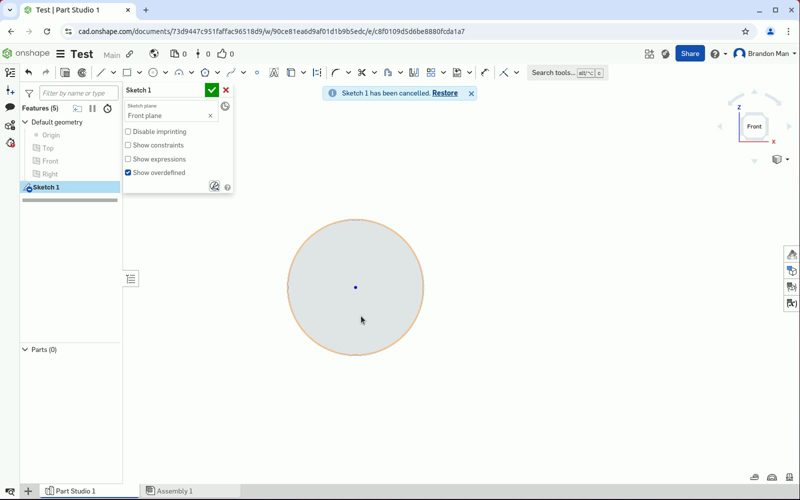
scroll(-6)
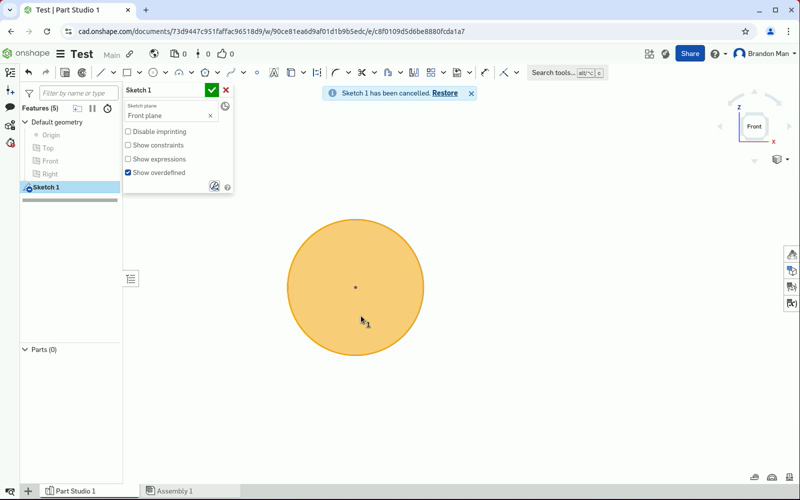
scroll(-6)
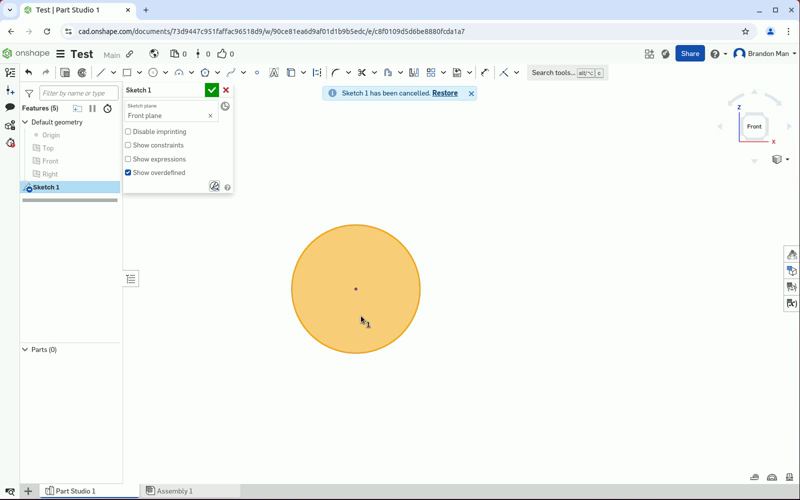
scroll(-6)
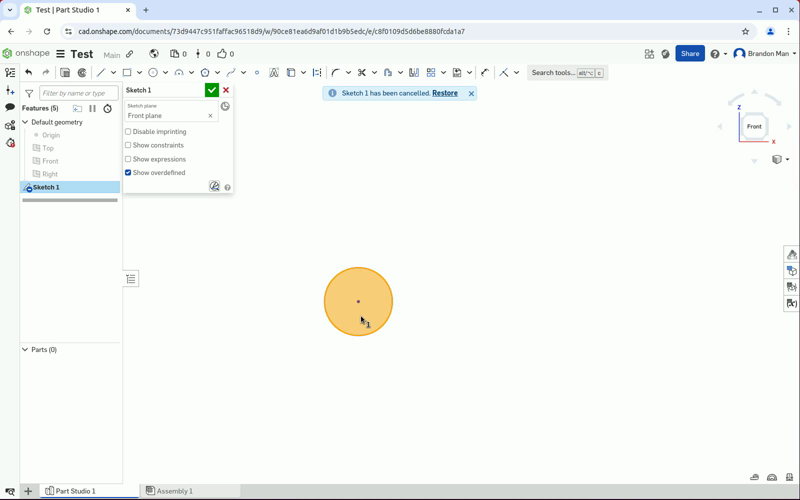
scroll(-6)
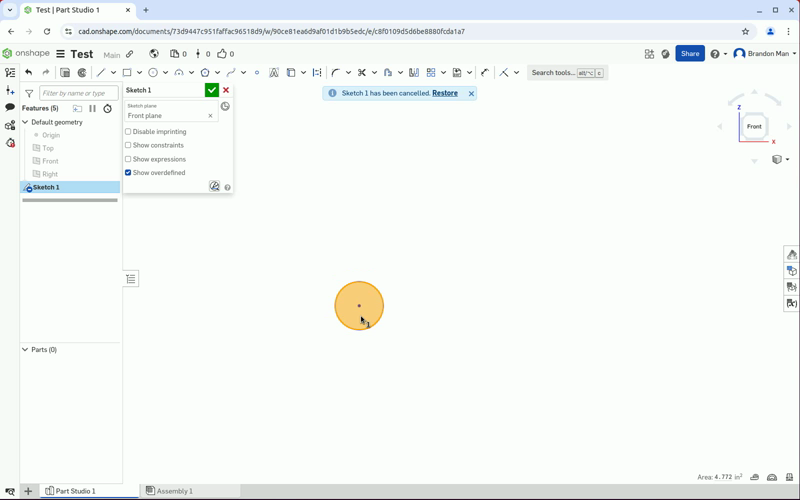
scroll(-6)
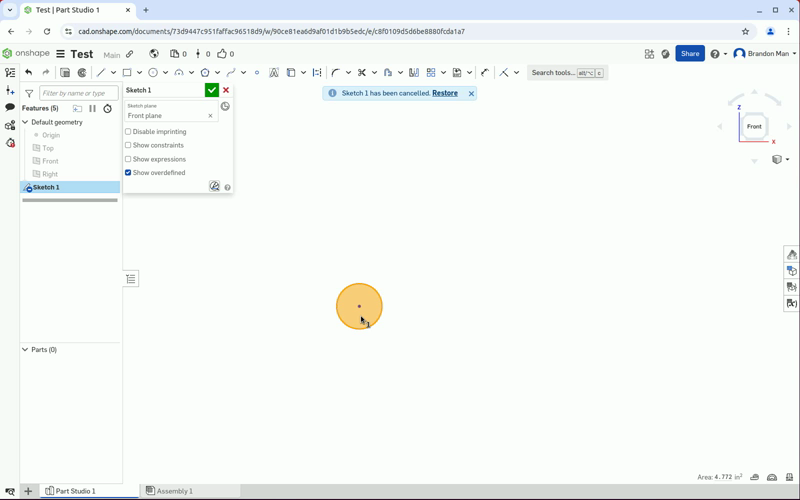
scroll(-6)
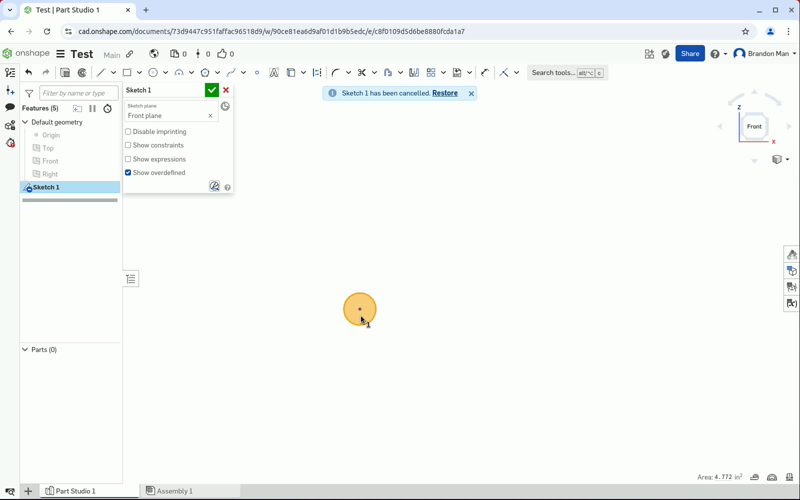
scroll(-6)
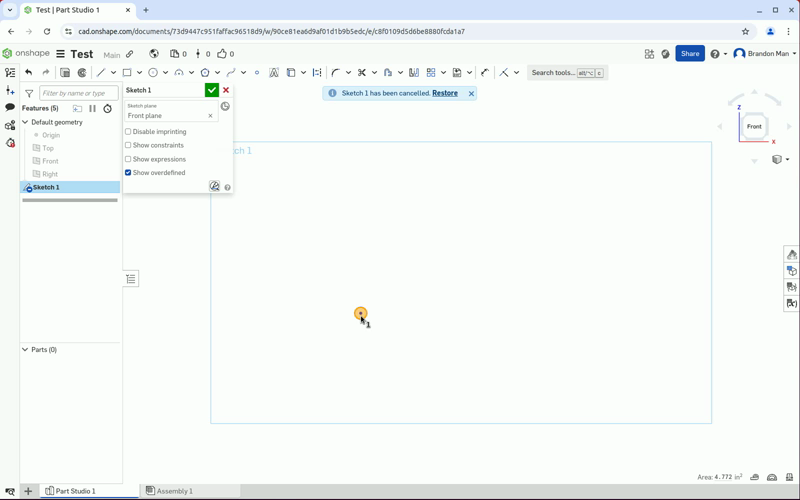
mouse_move(73, 352)
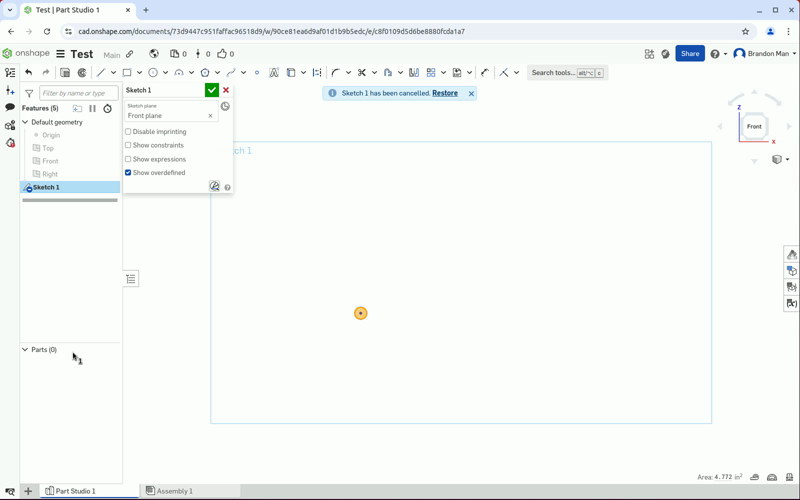
key(shift+y)
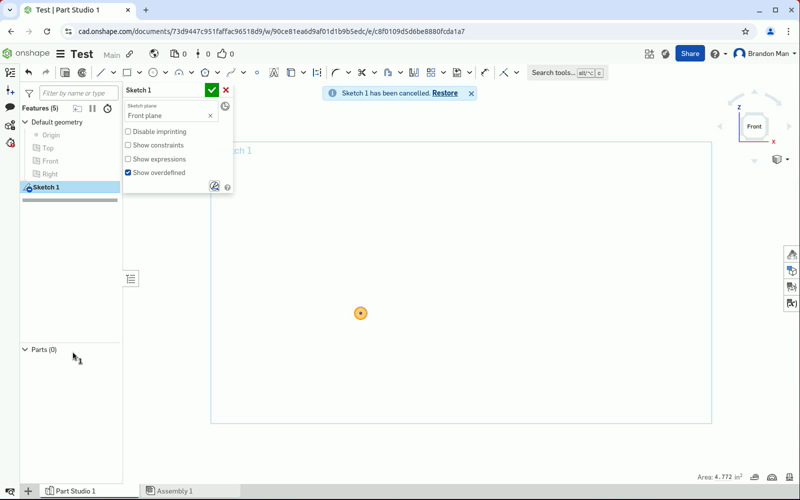
key(shift+e)
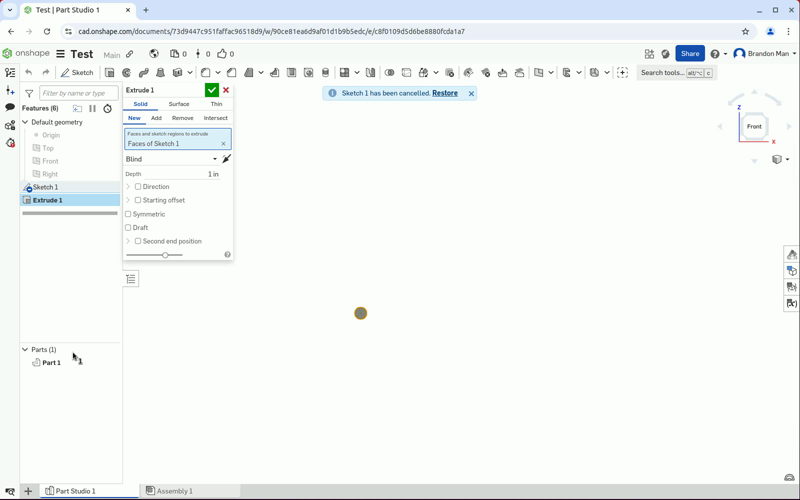
mouse_move(143, 106)
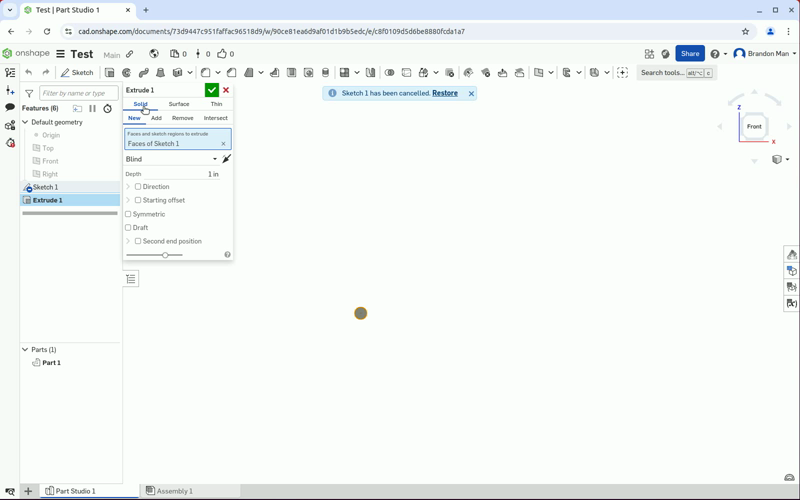
click(143, 106)
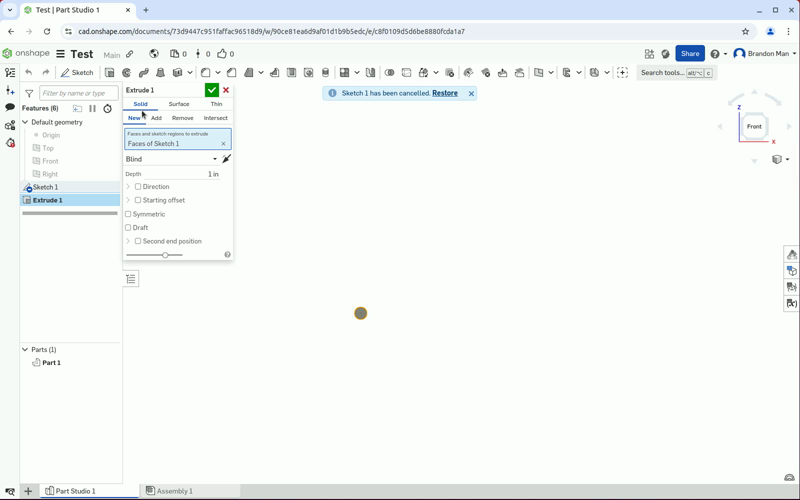
mouse_move(137, 120)
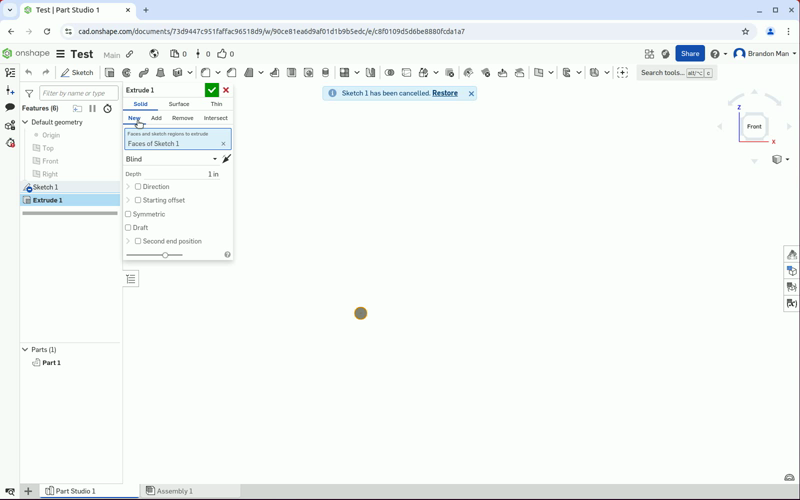
click(137, 120)
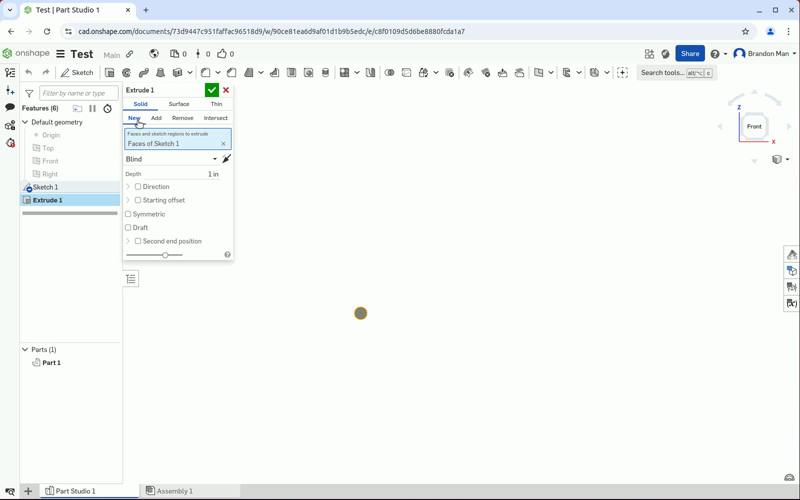
key(tab, 4)
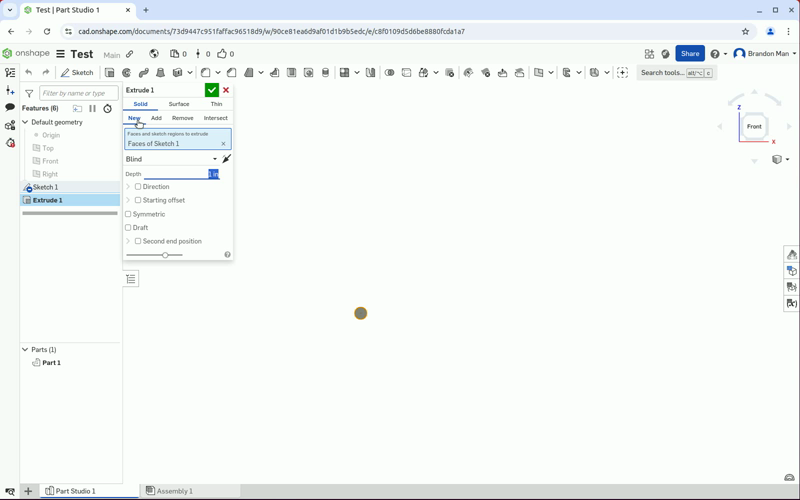
text(5.296)
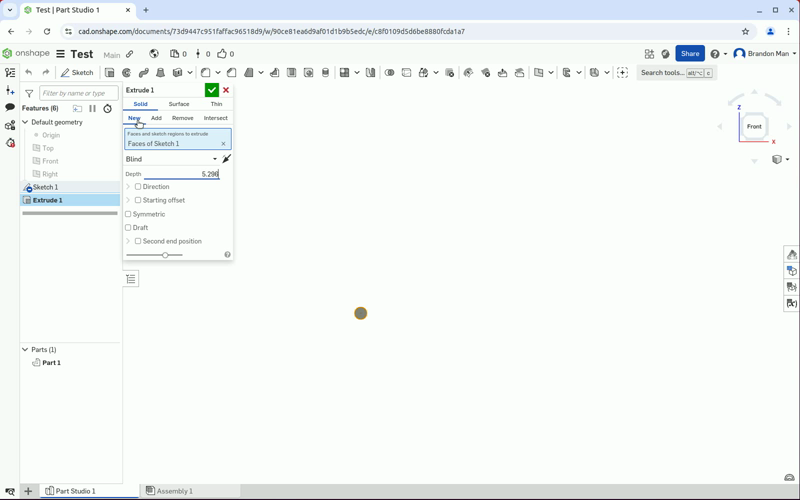
key(tab, 3)
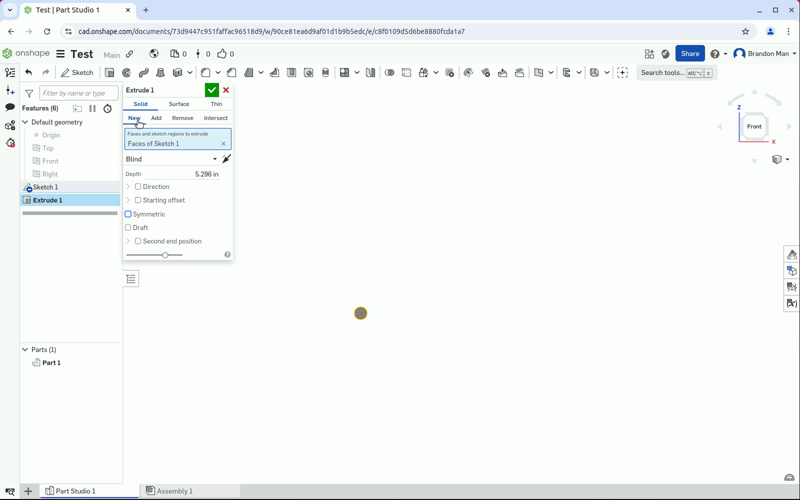
key(space)
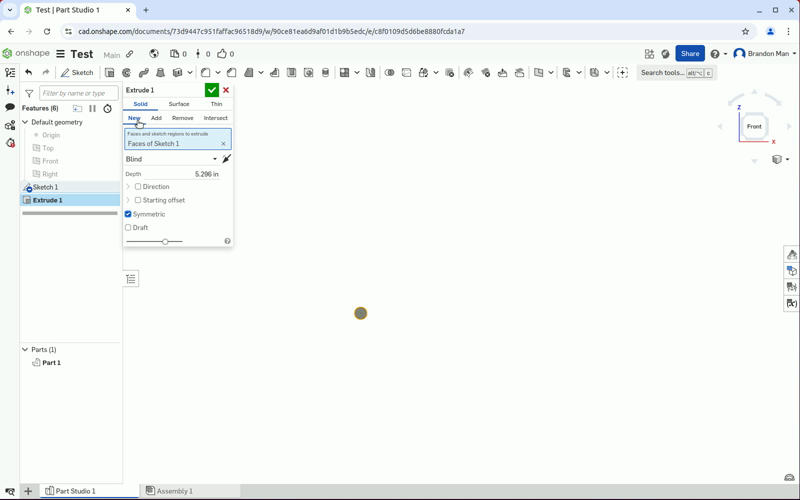
key(enter)
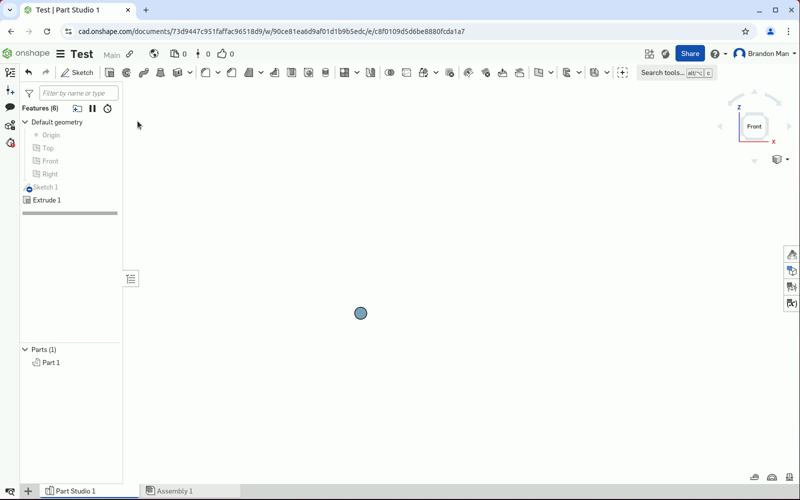
key(shift+h)
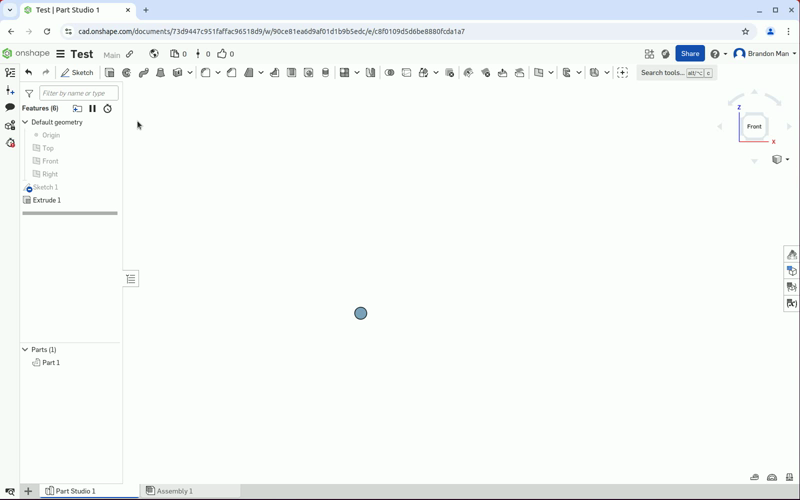
key(shift+h)
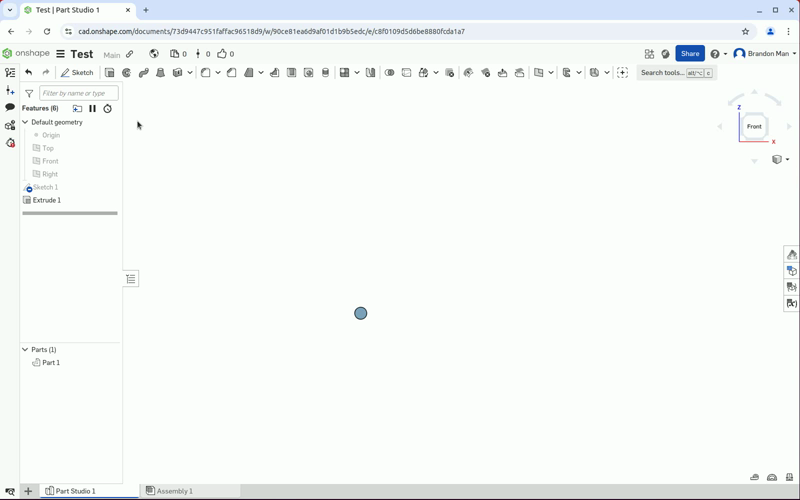
mouse_move(73, 189)
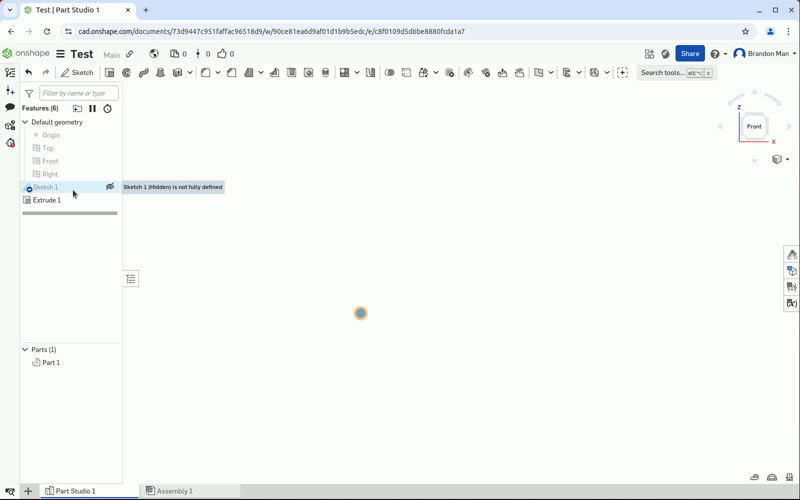
click(73, 189)
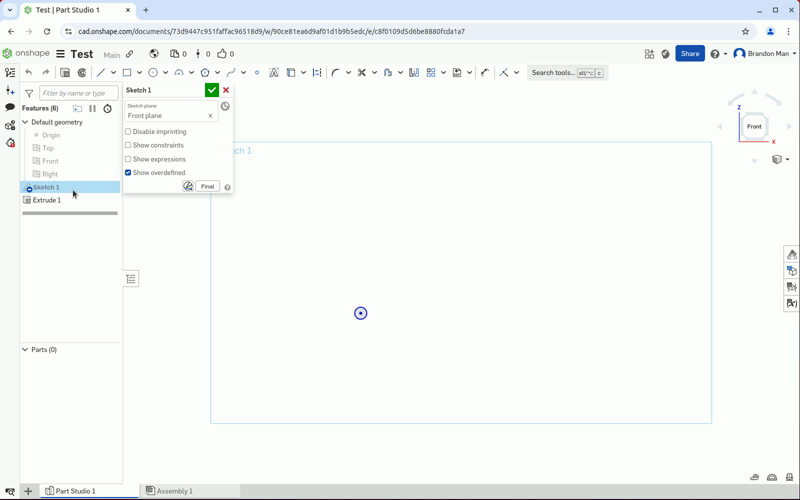
mouse_move(229, 92)
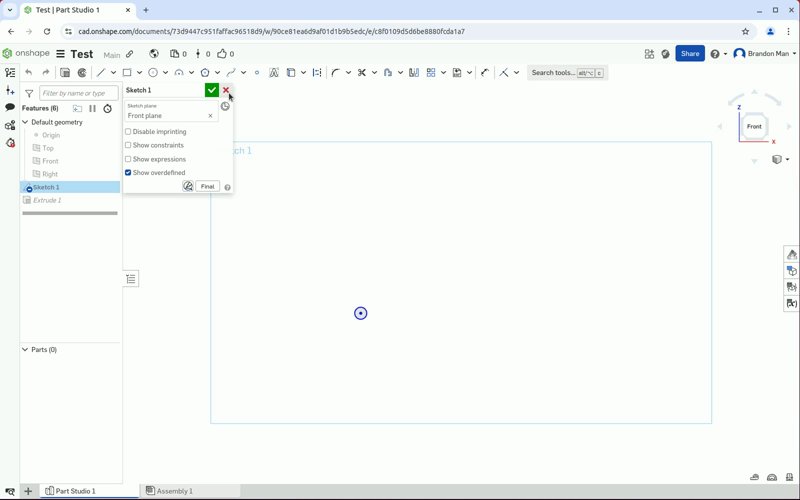
click(229, 92)
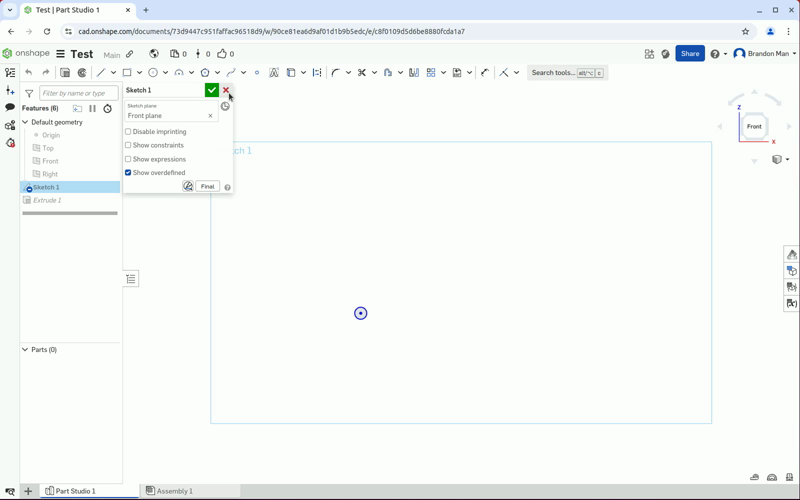
key(shift+s)
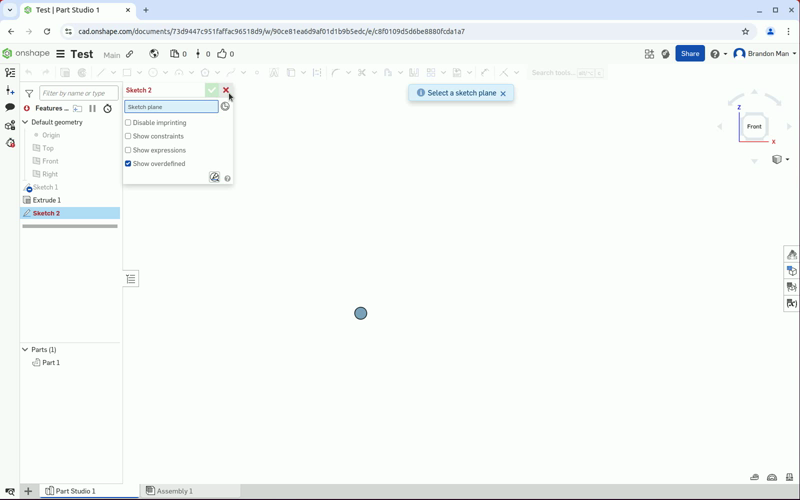
mouse_move(73, 163)
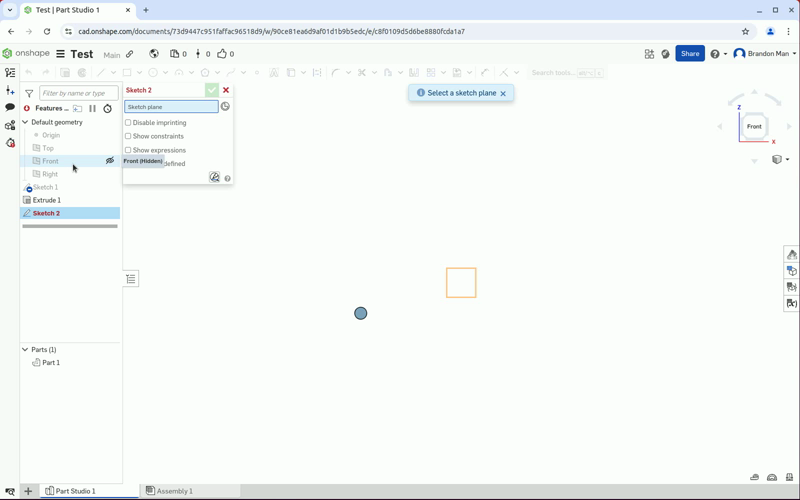
click(73, 163)
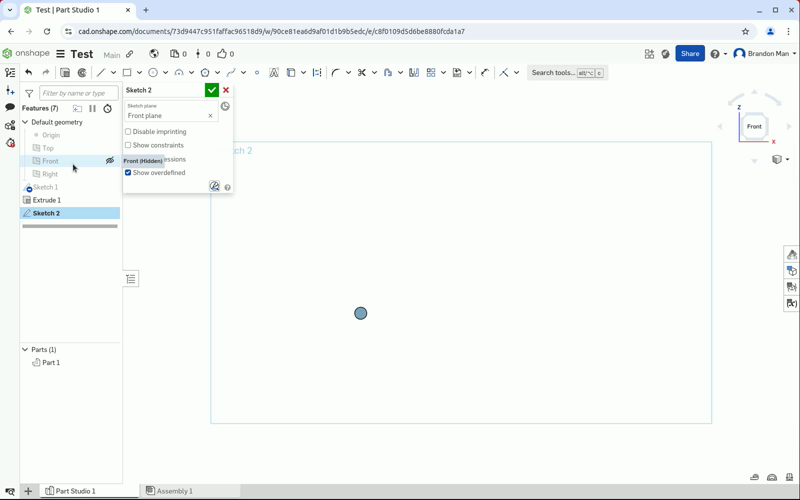
mouse_move(73, 352)
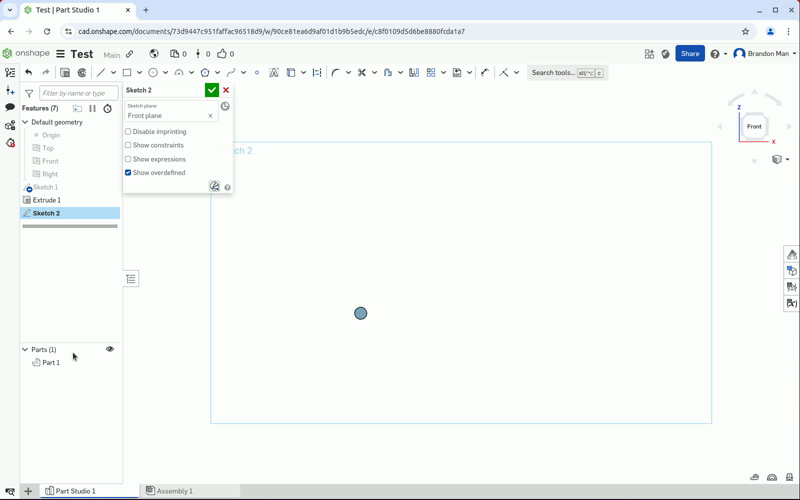
key(y)
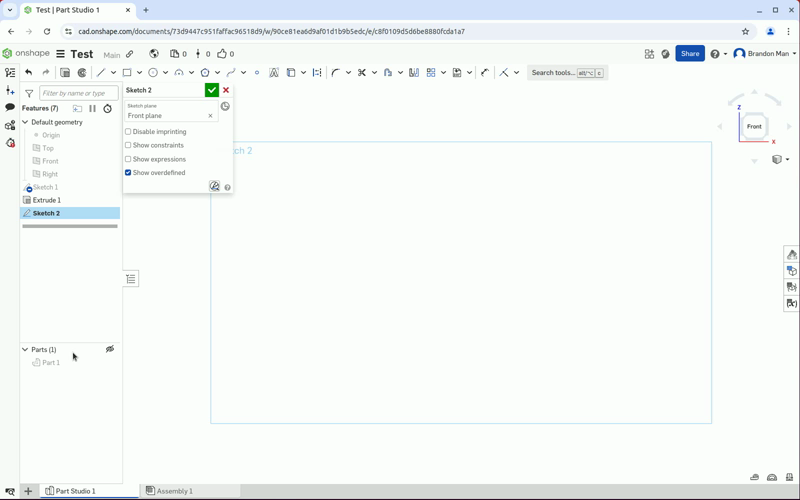
key(c)
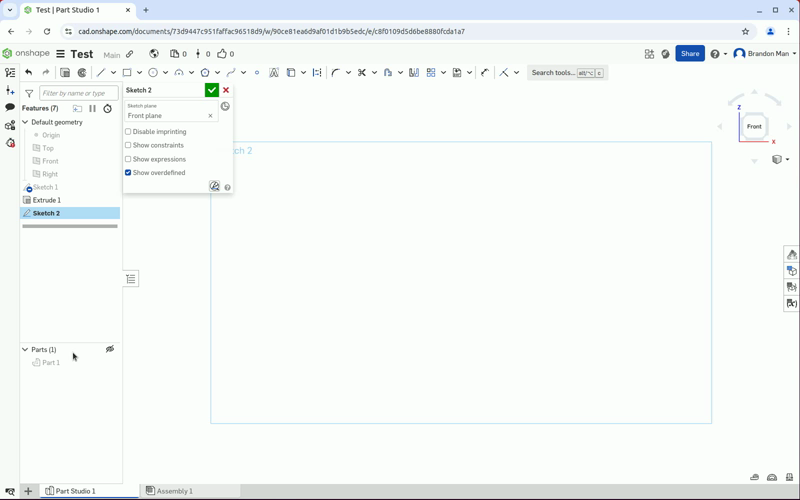
key_down(shift)
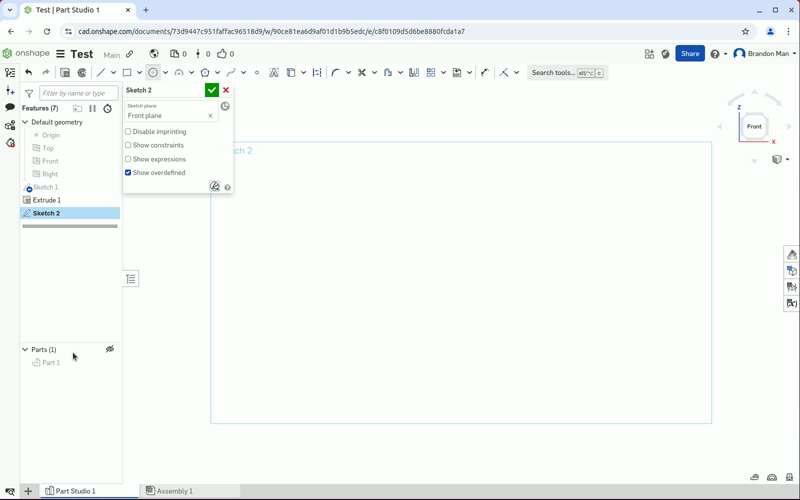
mouse_move(361, 313)
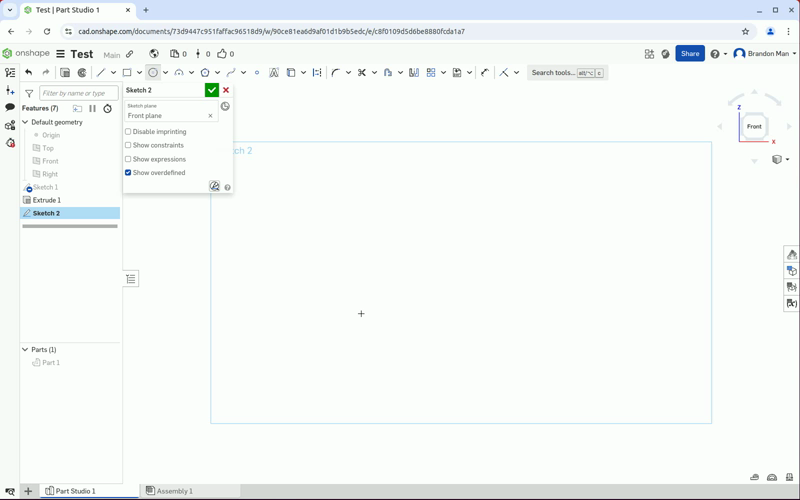
click(361, 313)
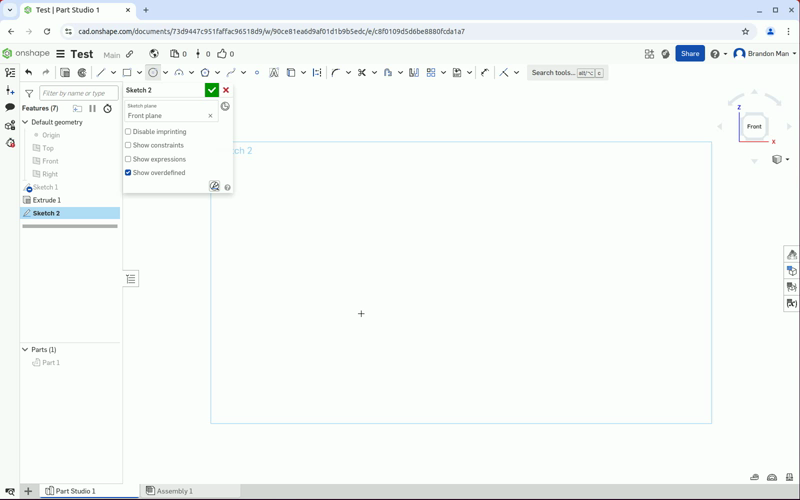
key_up(shift)
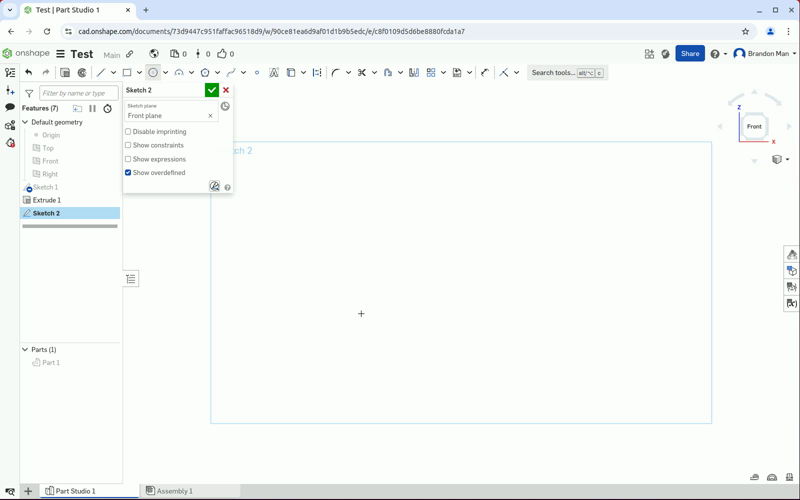
mouse_move(374, 313)
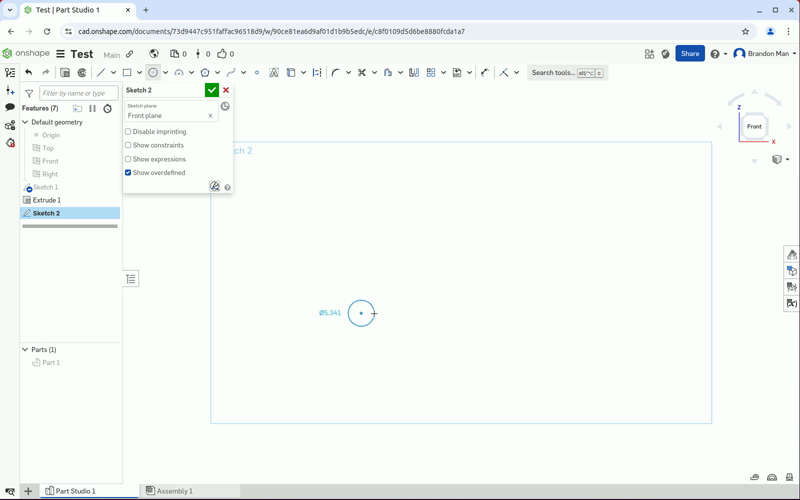
click(374, 313)
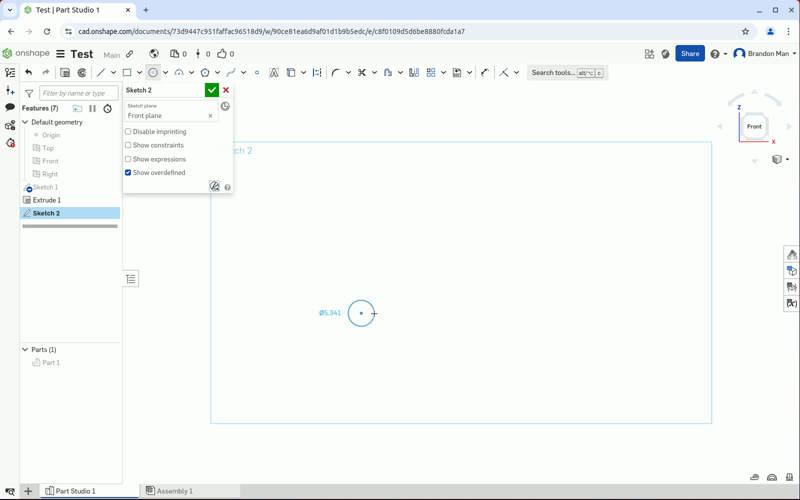
key(esc)
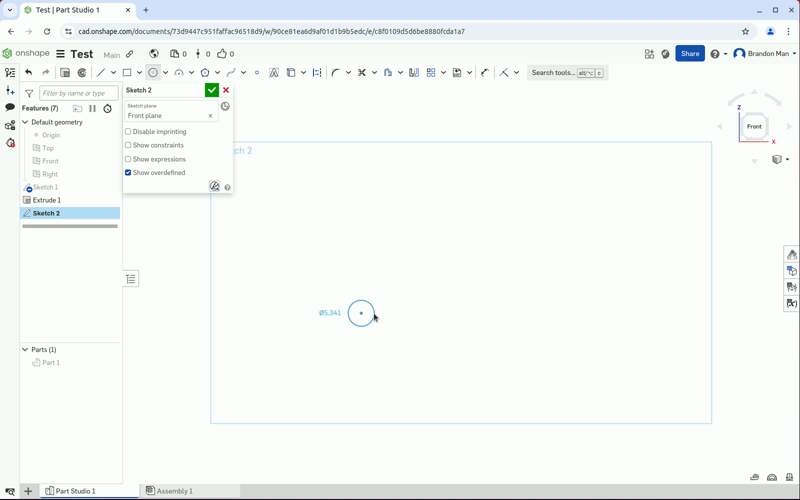
key(c)
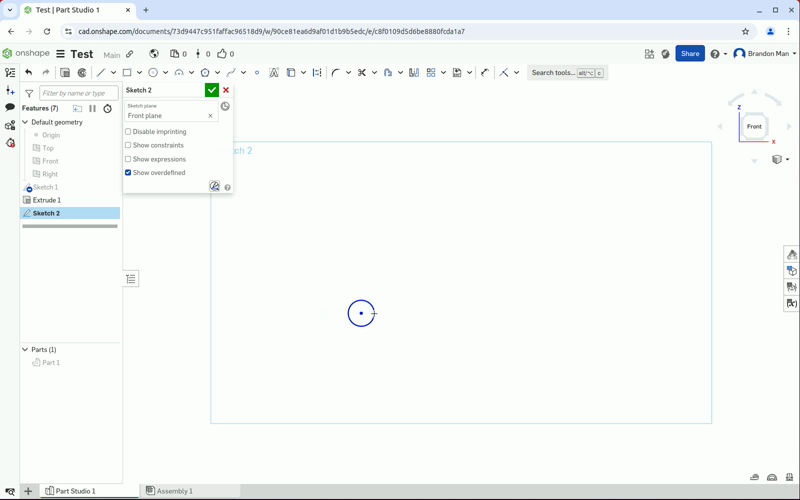
key_down(shift)
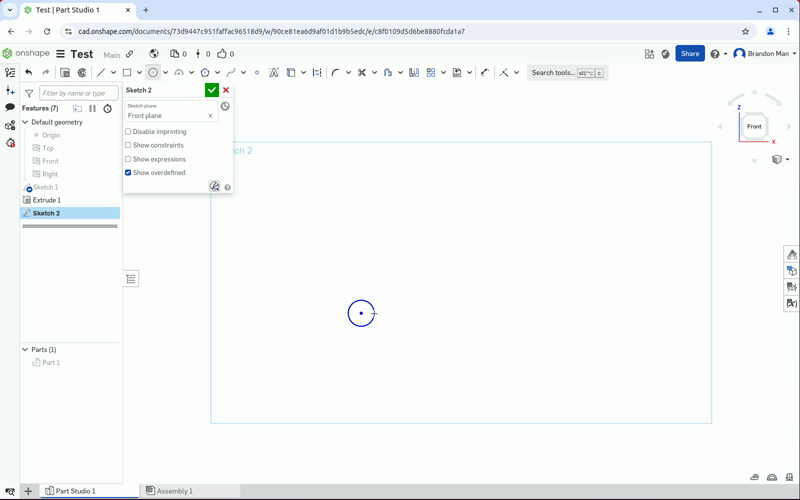
mouse_move(361, 313)
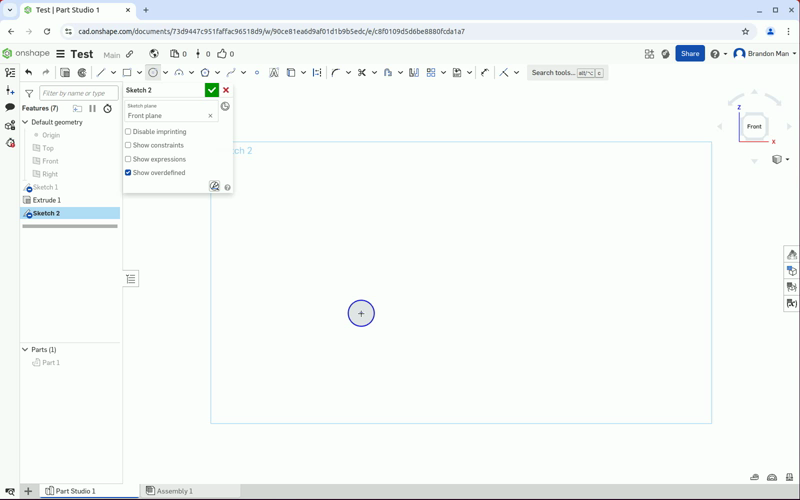
click(361, 313)
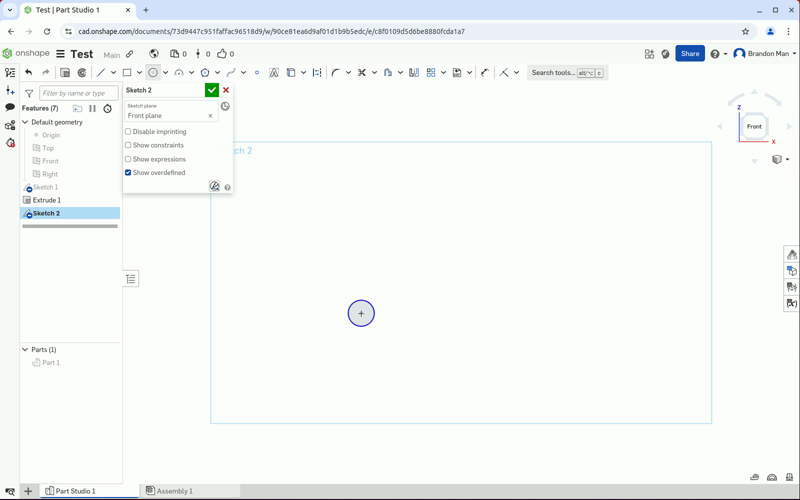
key_up(shift)
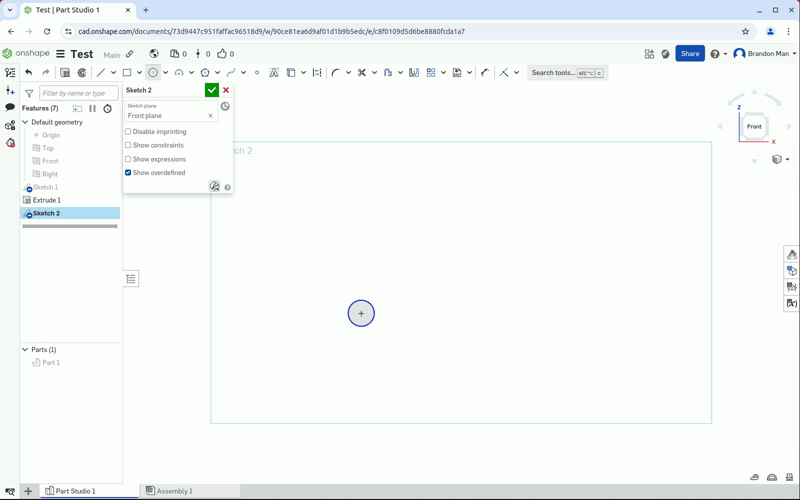
mouse_move(367, 313)
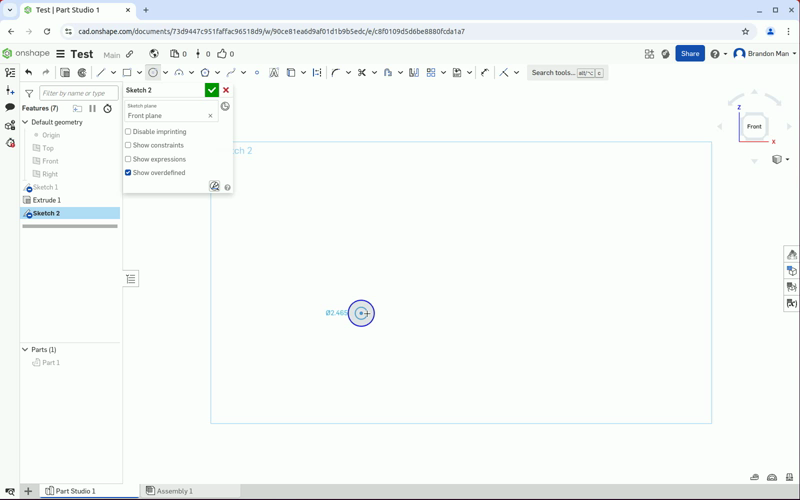
click(367, 313)
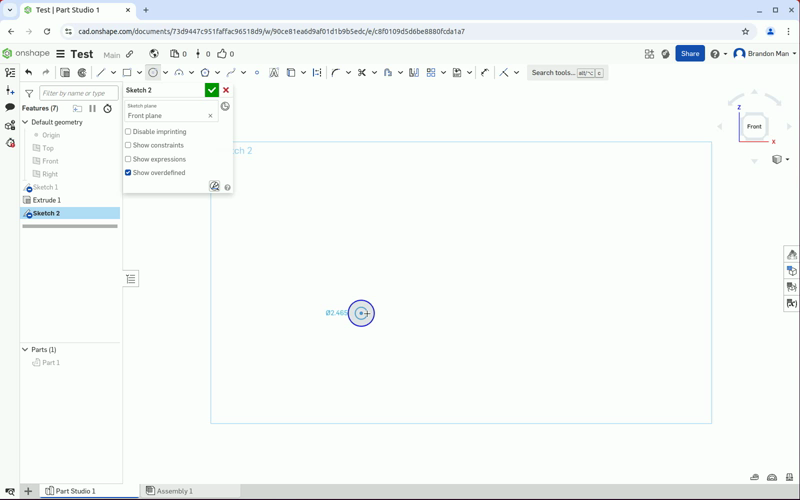
key(esc)
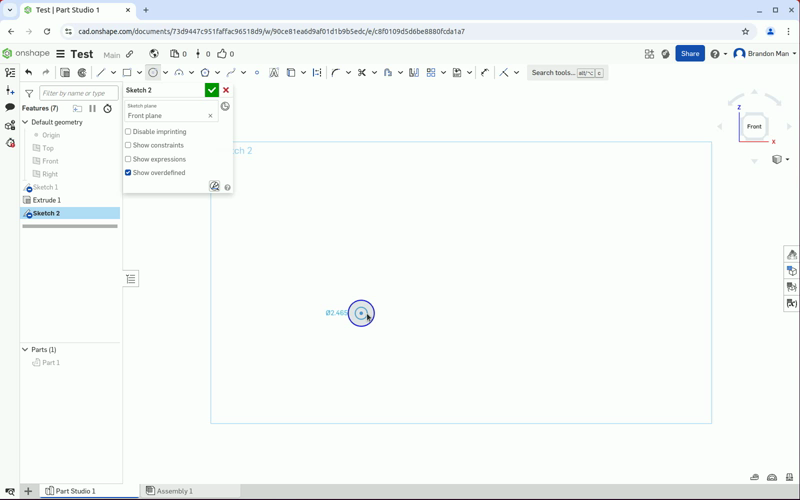
mouse_move(353, 314)
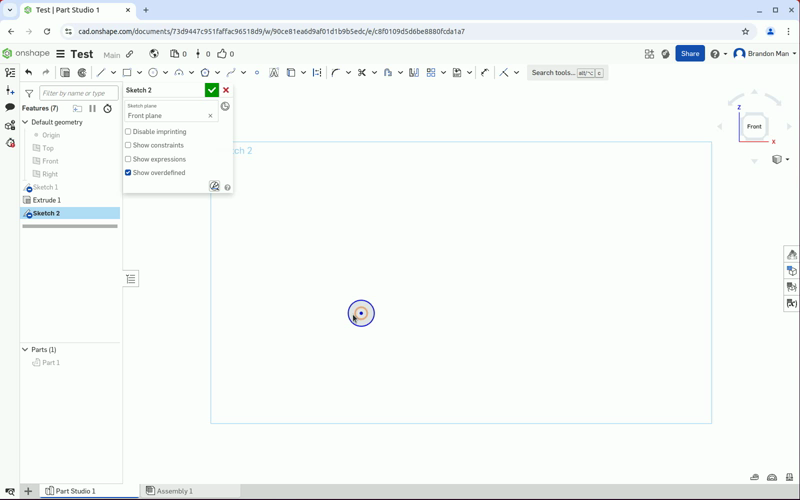
scroll(6)
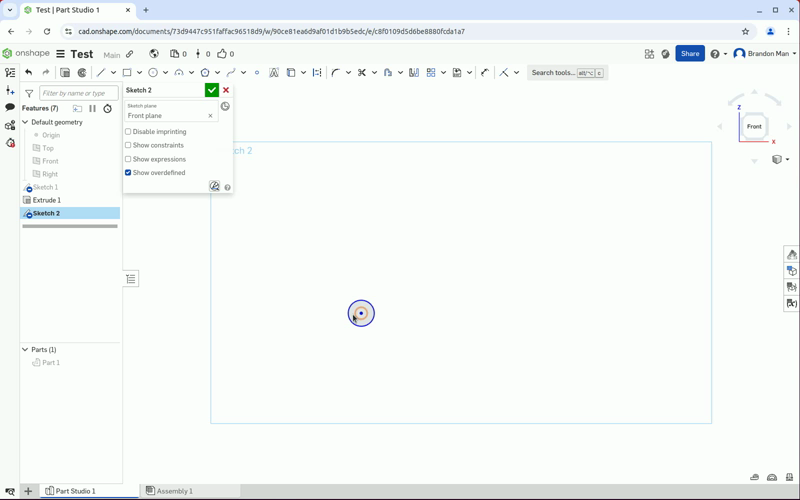
scroll(6)
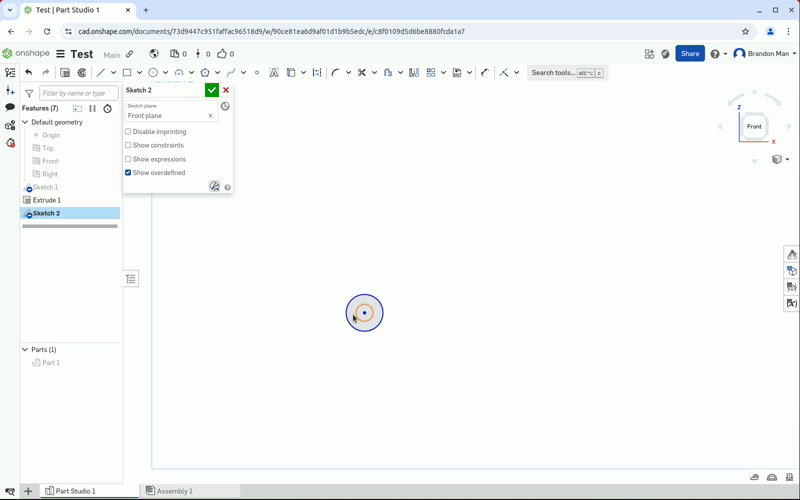
scroll(6)
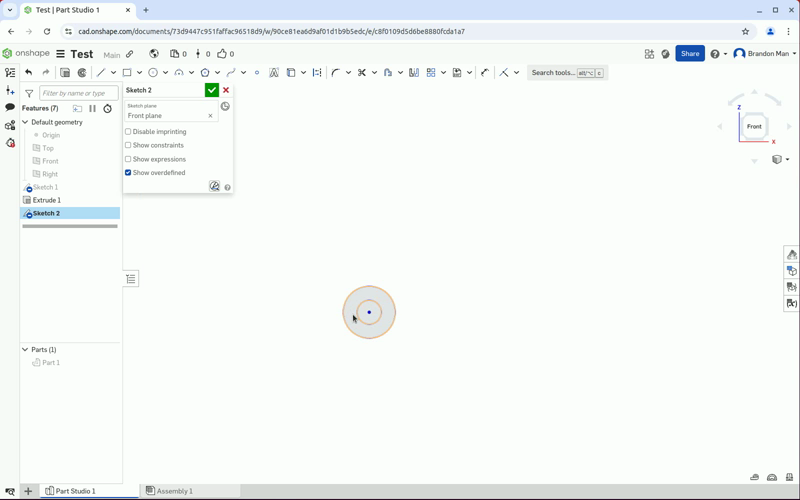
scroll(6)
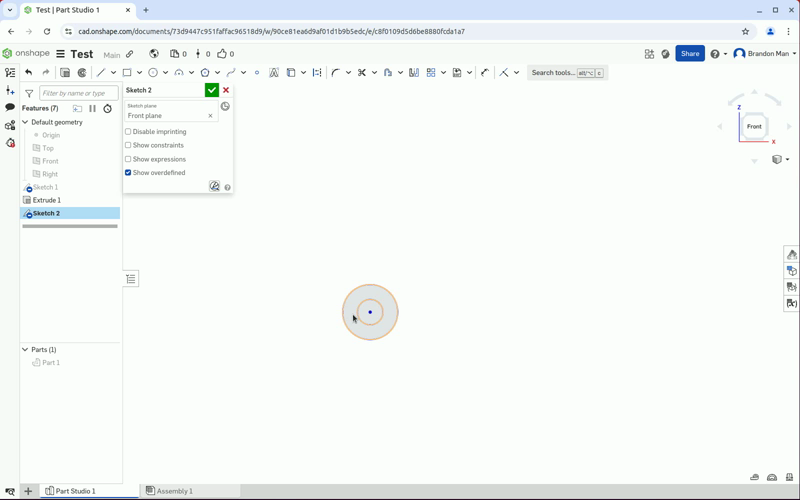
scroll(6)
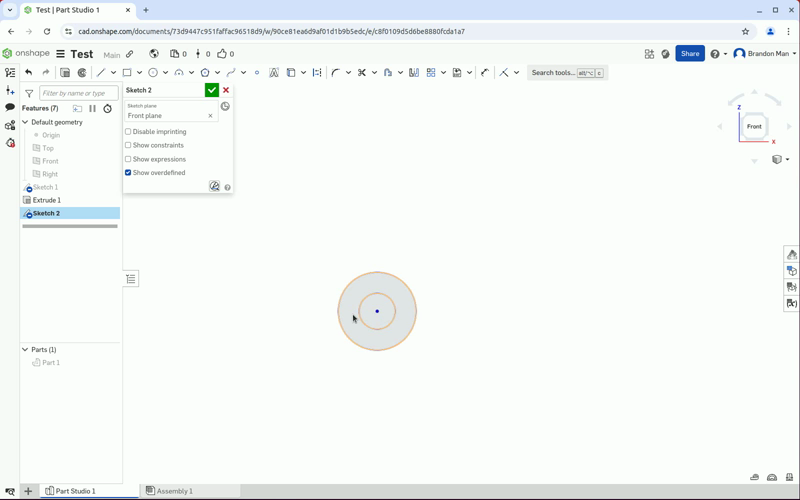
scroll(6)
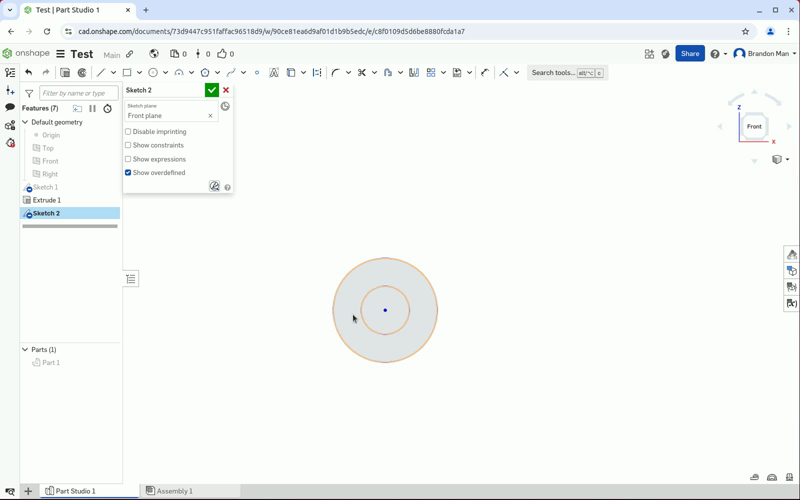
scroll(6)
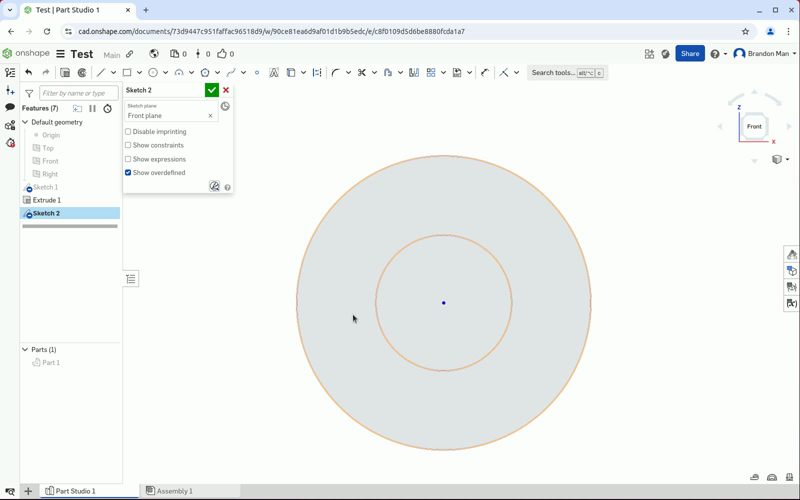
click(353, 314)
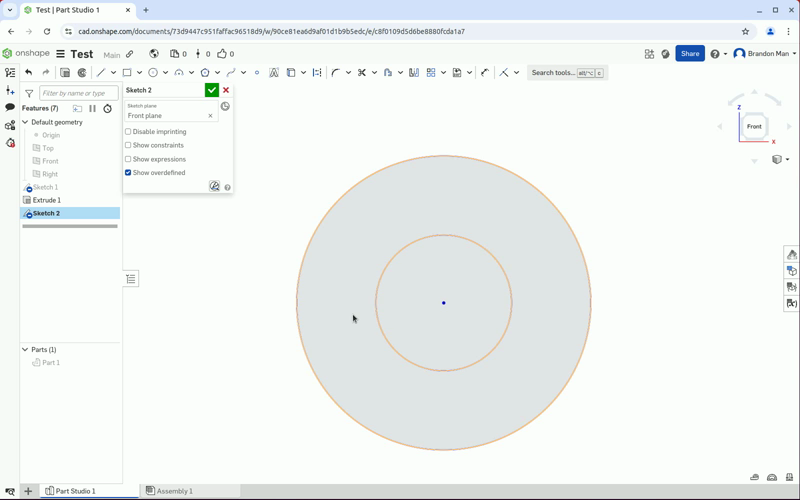
scroll(-6)
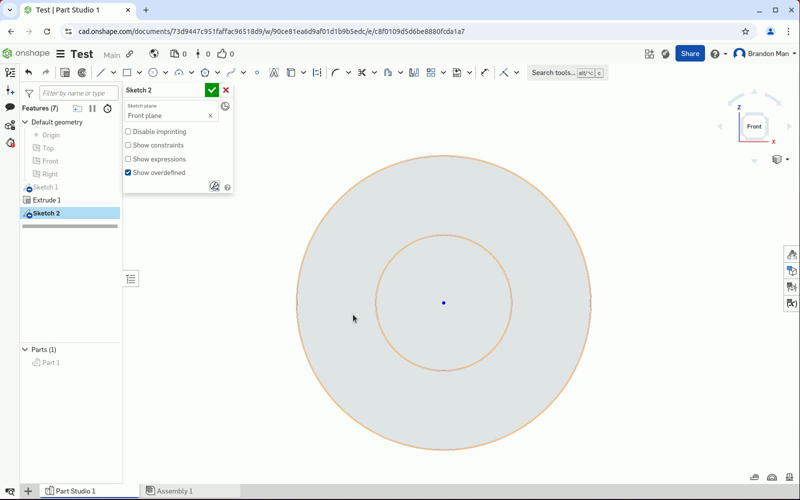
scroll(-6)
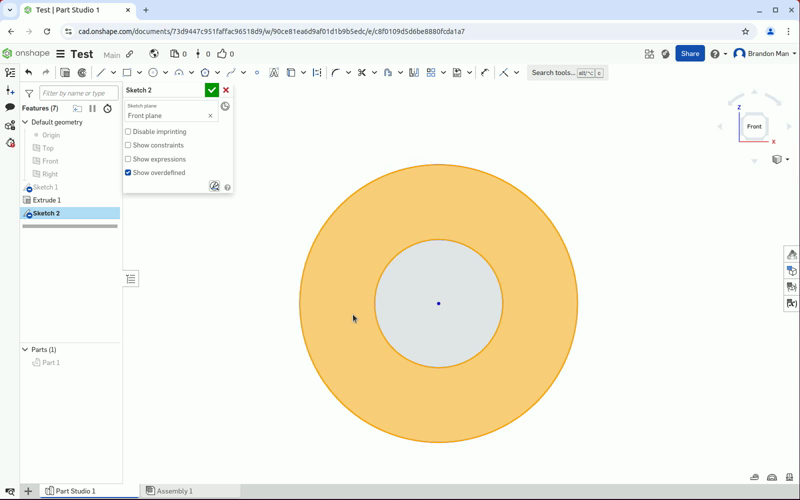
scroll(-6)
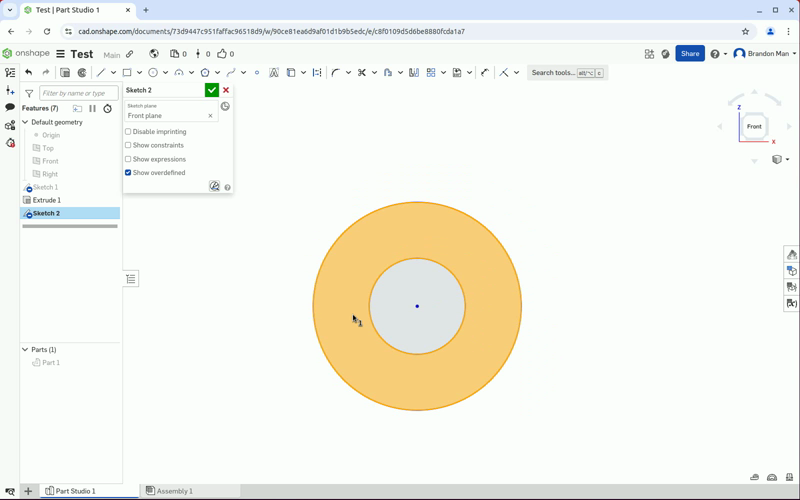
scroll(-6)
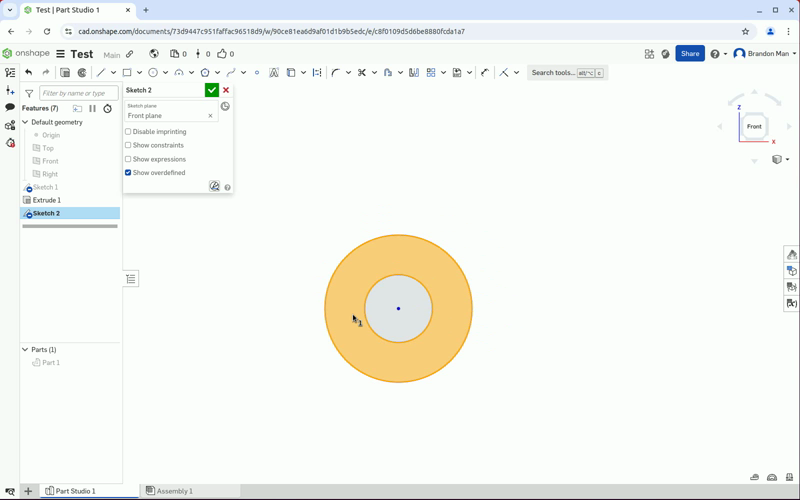
scroll(-6)
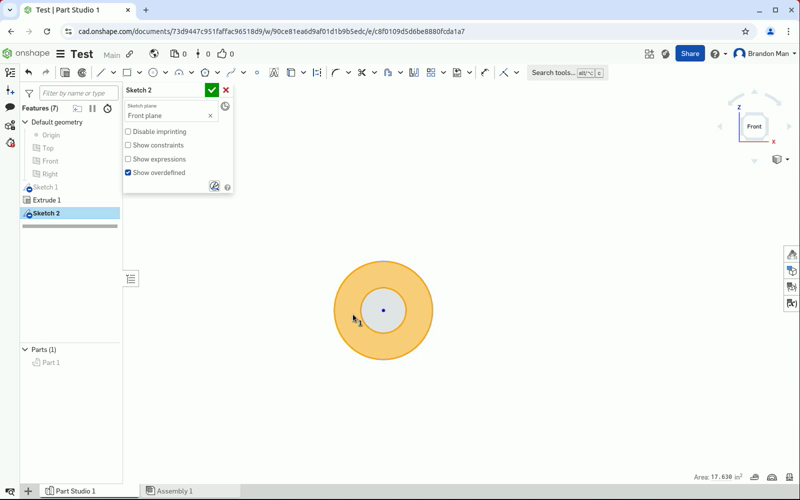
scroll(-6)
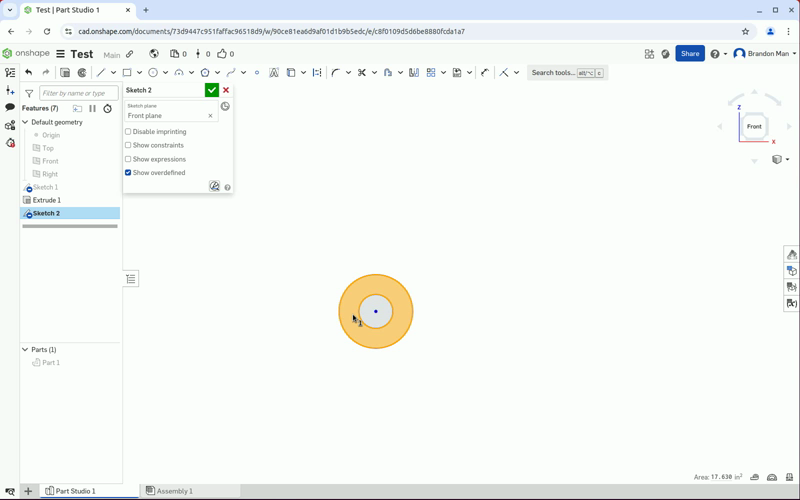
scroll(-6)
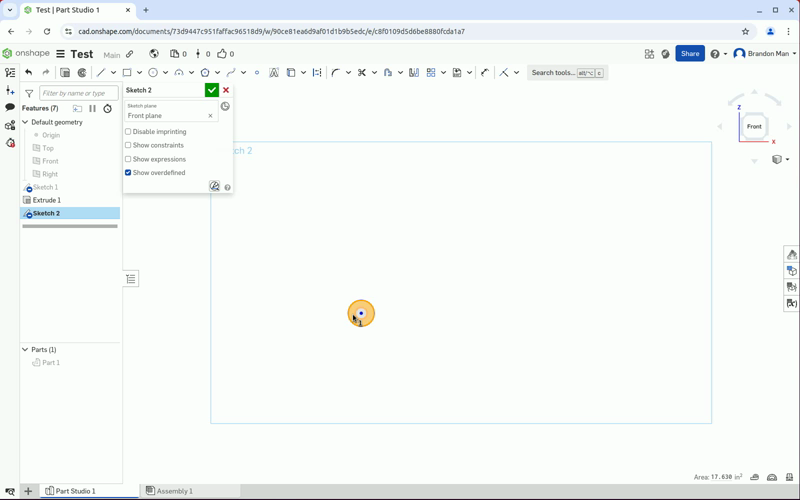
mouse_move(73, 352)
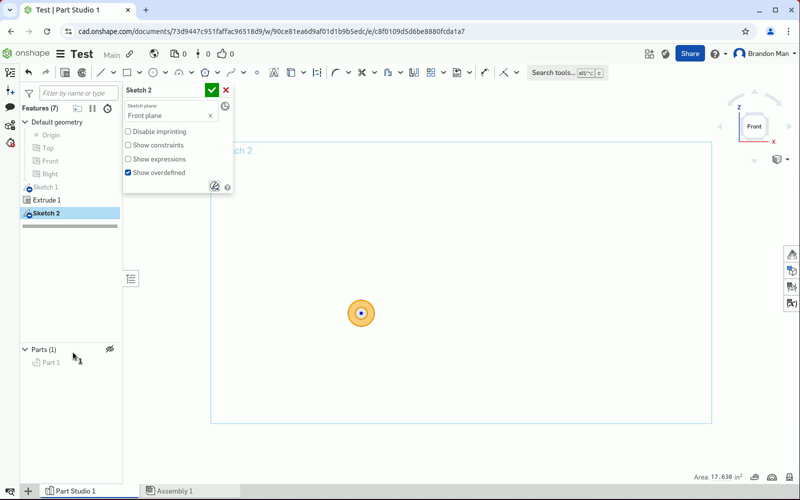
key(shift+y)
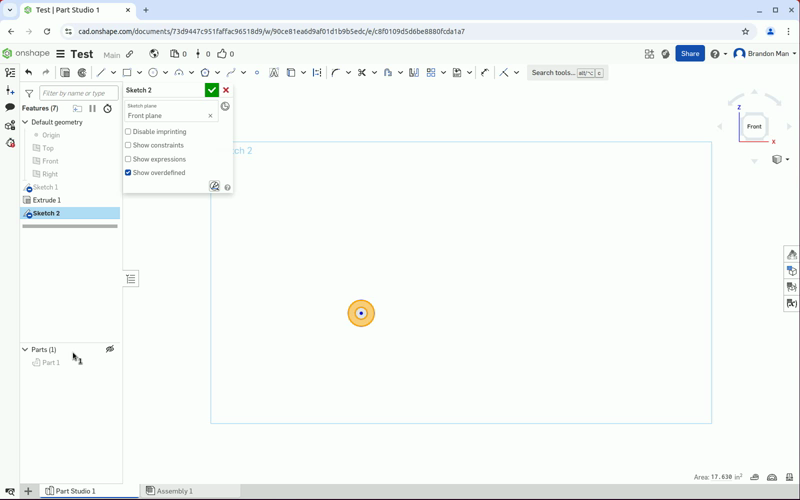
key(shift+e)
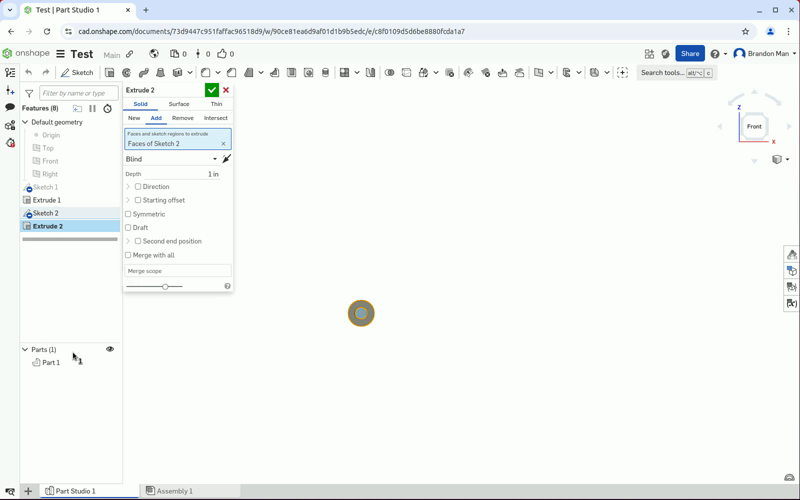
mouse_move(143, 106)
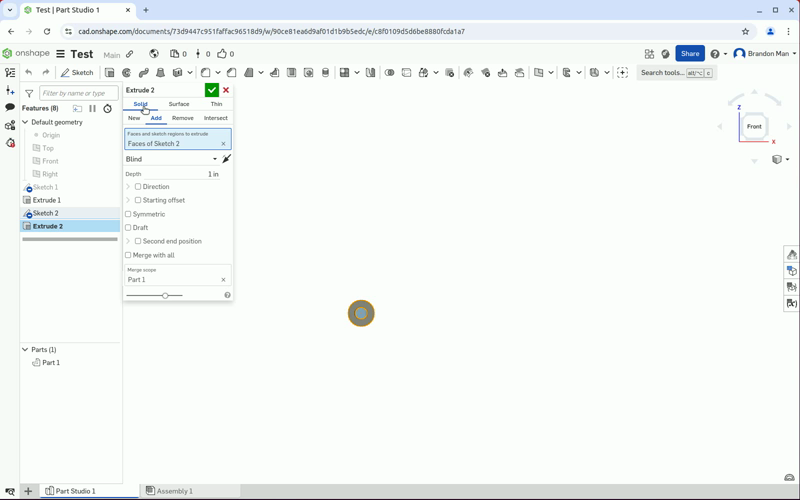
click(143, 106)
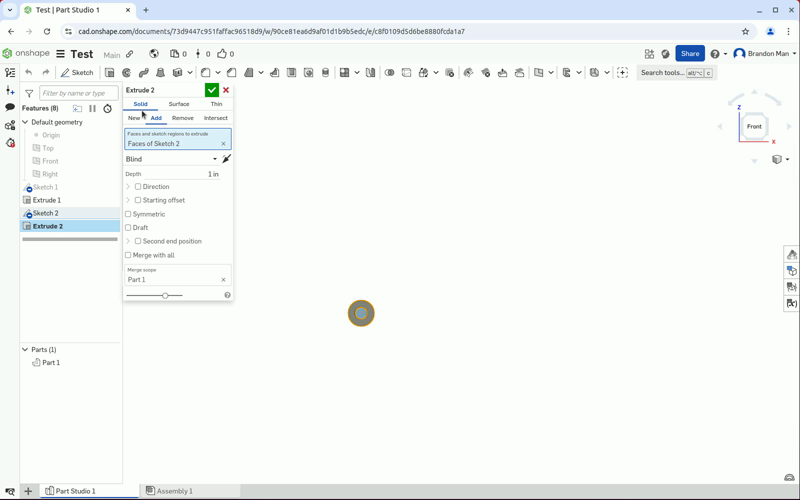
mouse_move(137, 120)
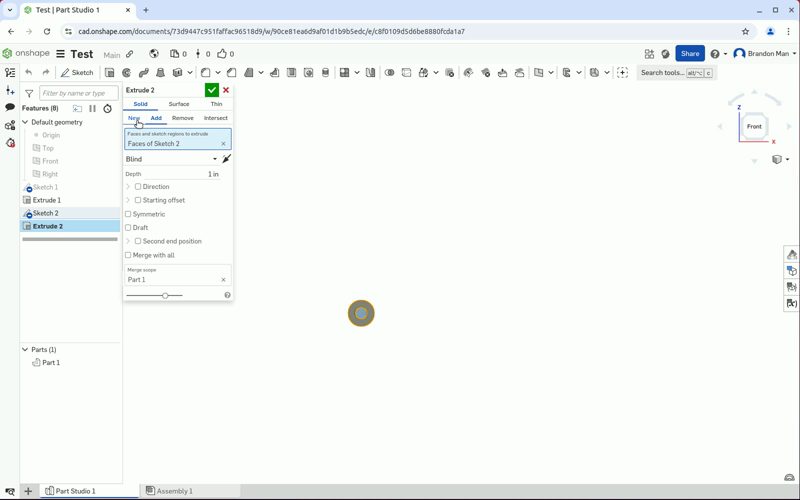
click(137, 120)
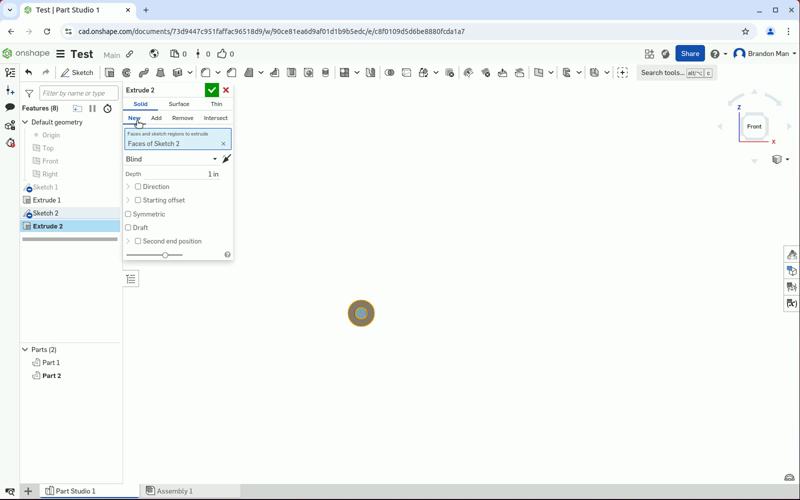
key(tab, 4)
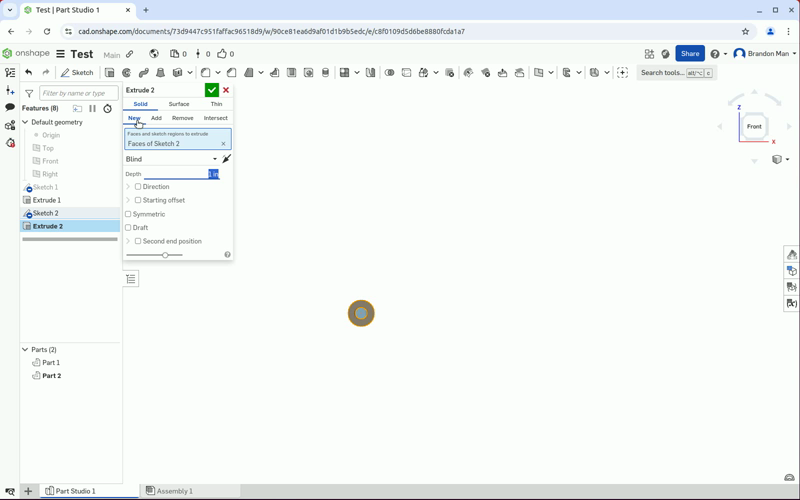
text(5.296)
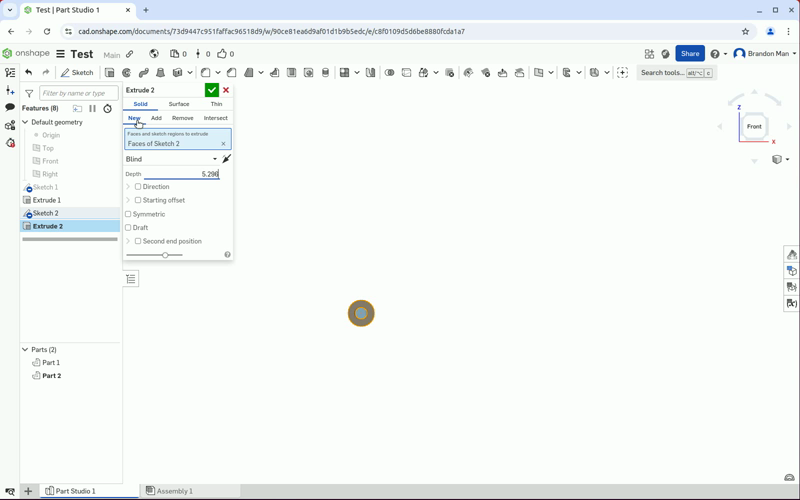
key(tab, 3)
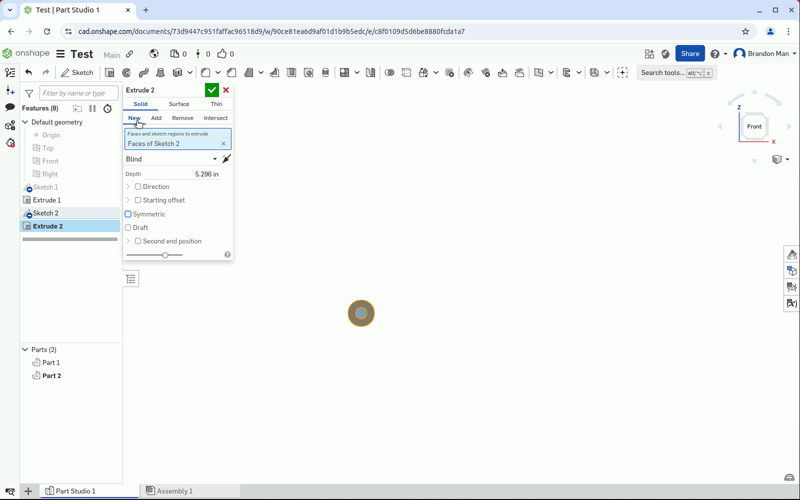
key(space)
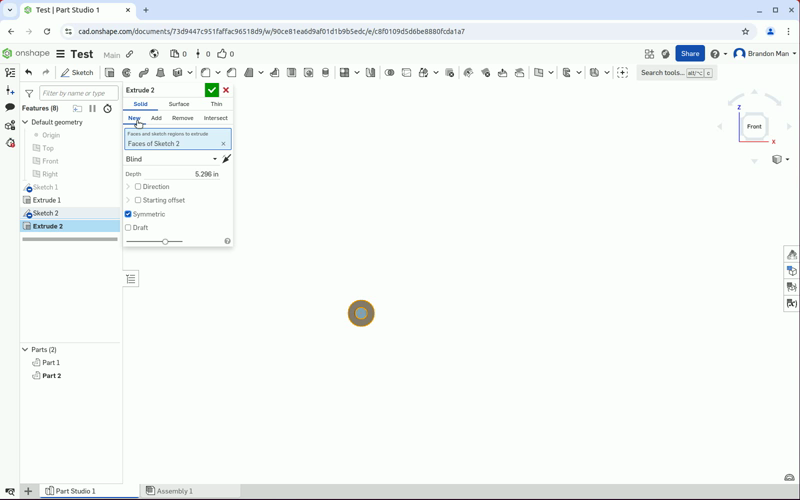
key(enter)
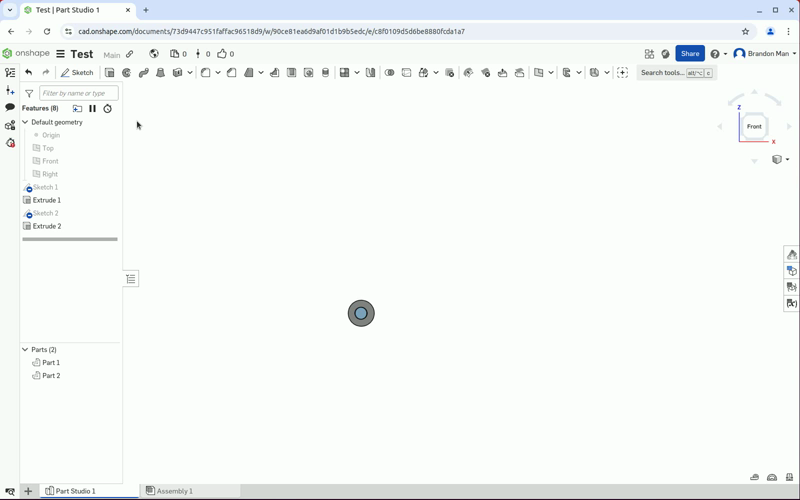
key(shift+h)
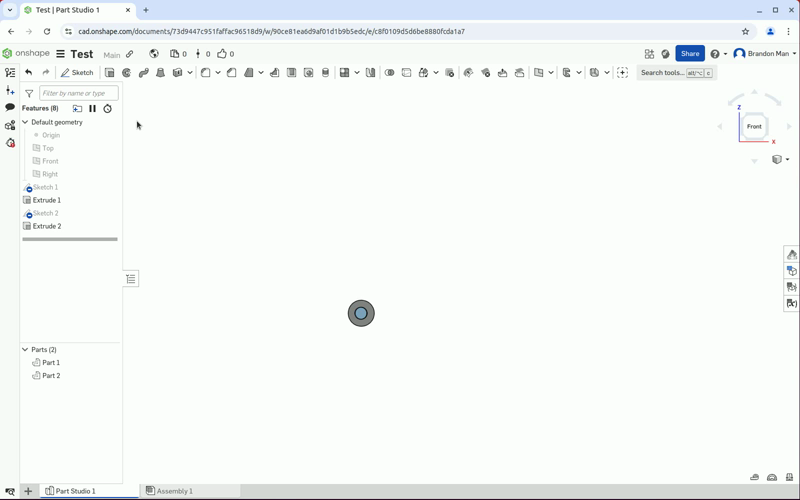
key(shift+h)
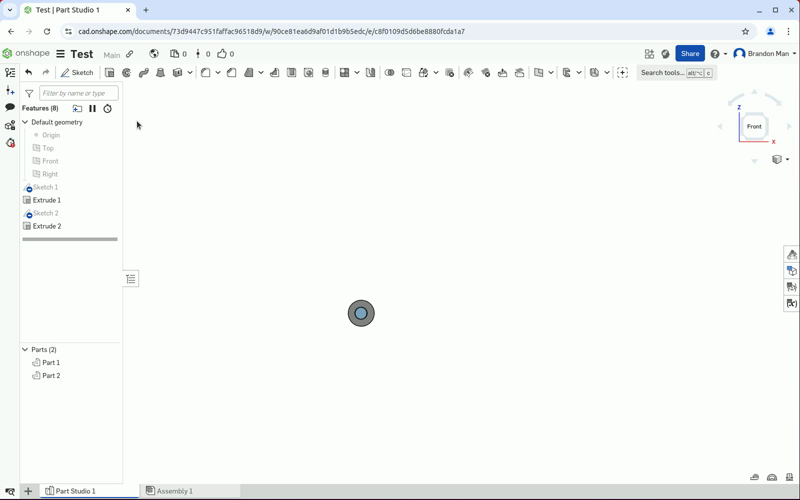
mouse_move(73, 189)
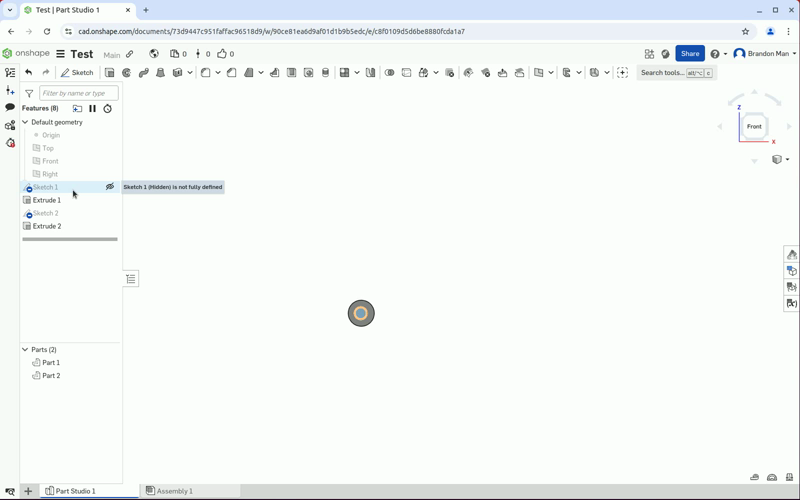
click(73, 189)
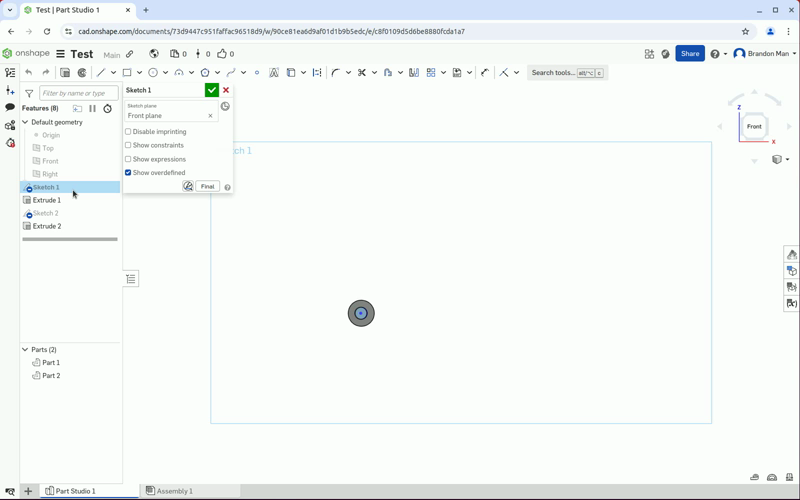
mouse_move(229, 92)
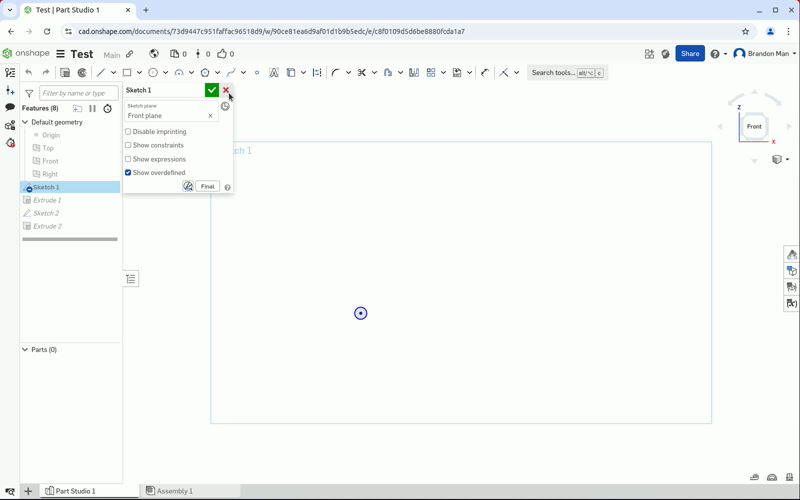
click(229, 92)
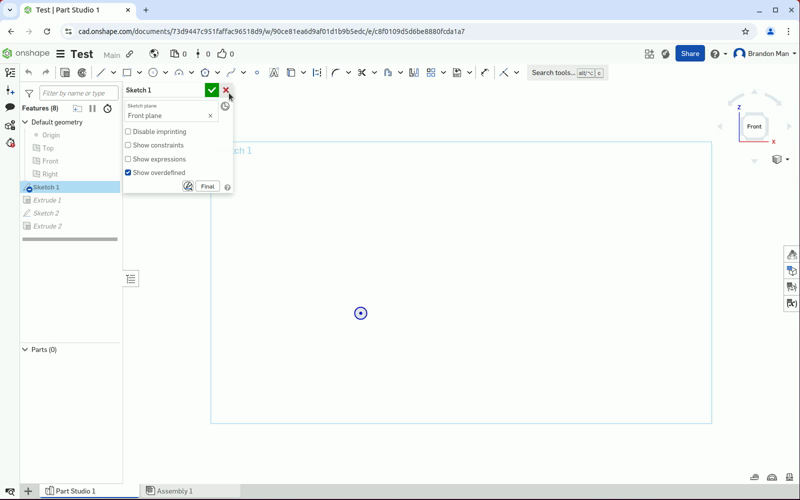
key(shift+s)
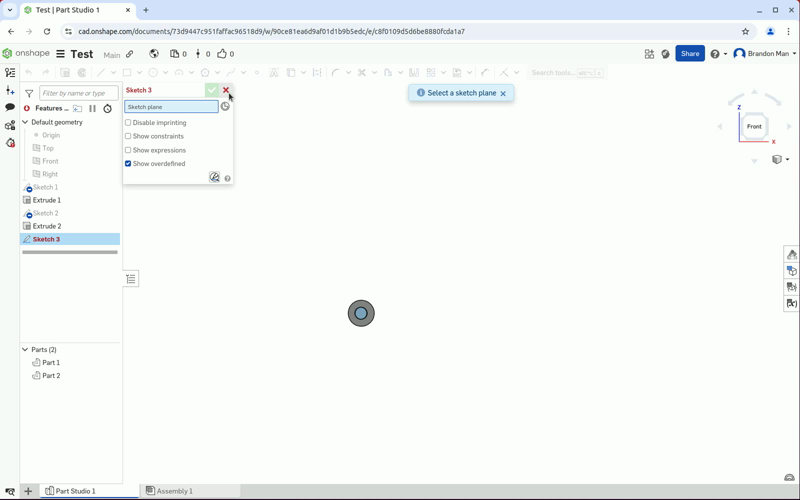
mouse_move(73, 163)
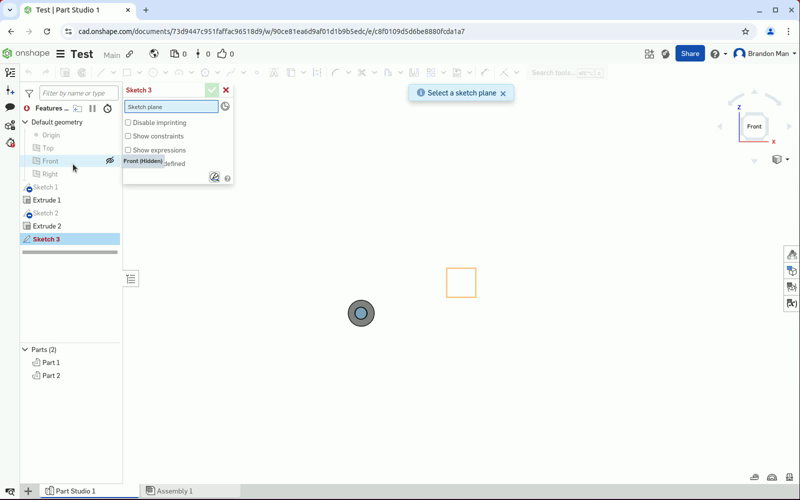
click(73, 163)
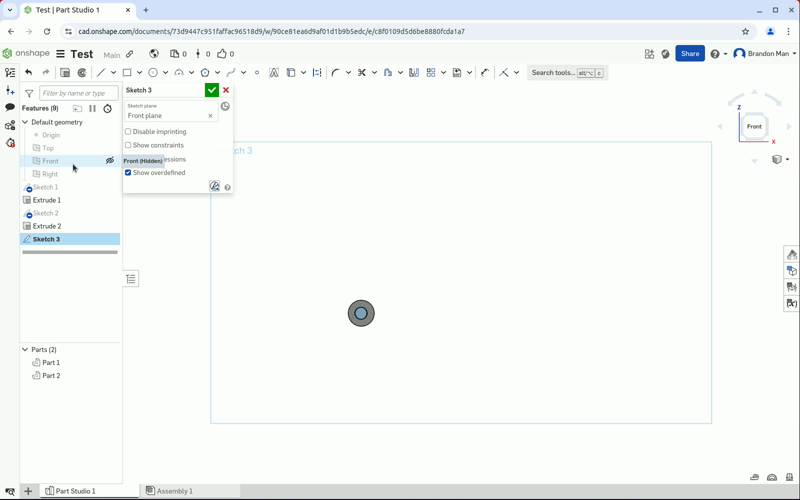
mouse_move(73, 352)
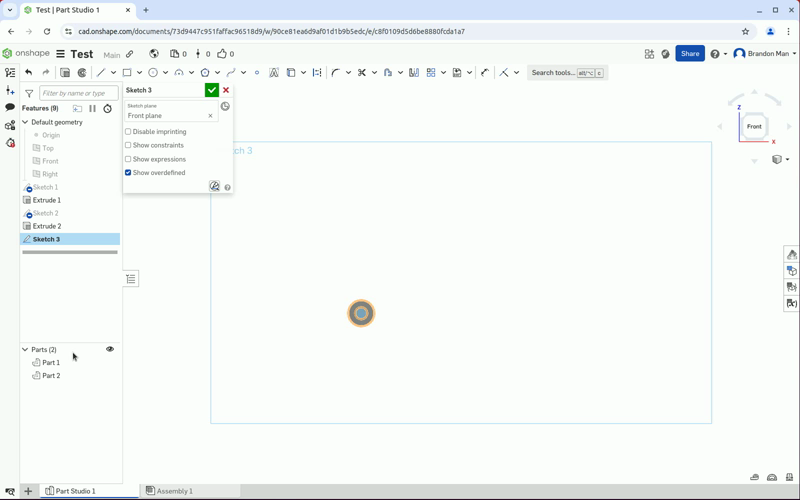
key(y)
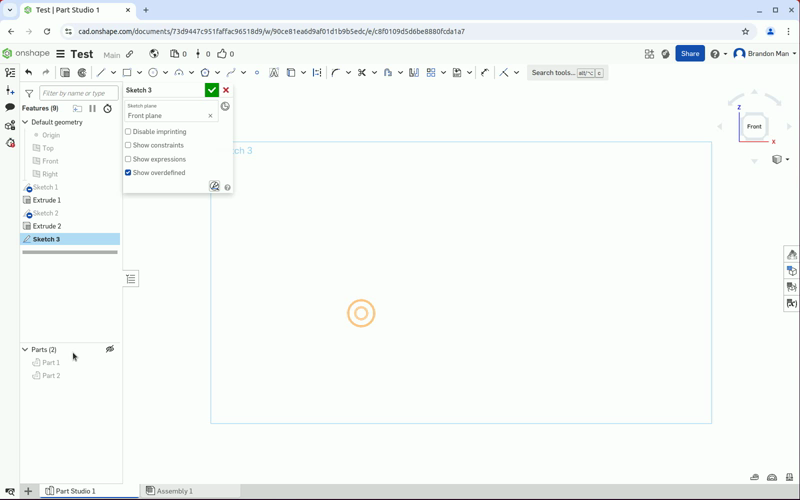
key(c)
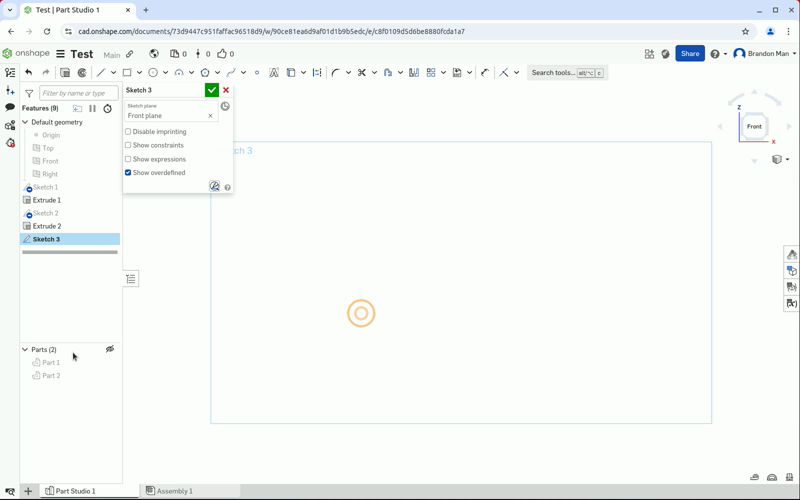
key_down(shift)
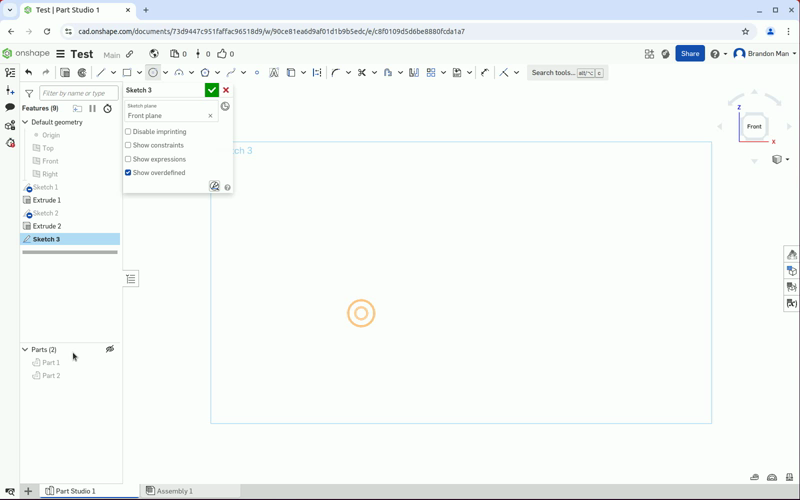
mouse_move(360, 354)
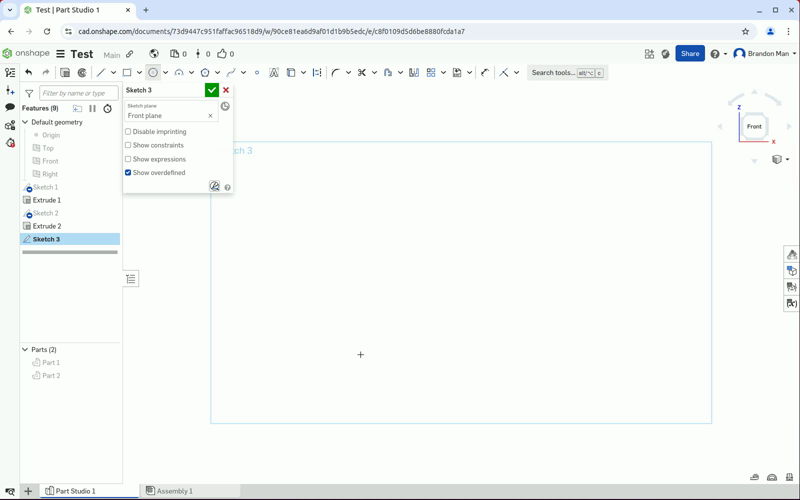
click(360, 354)
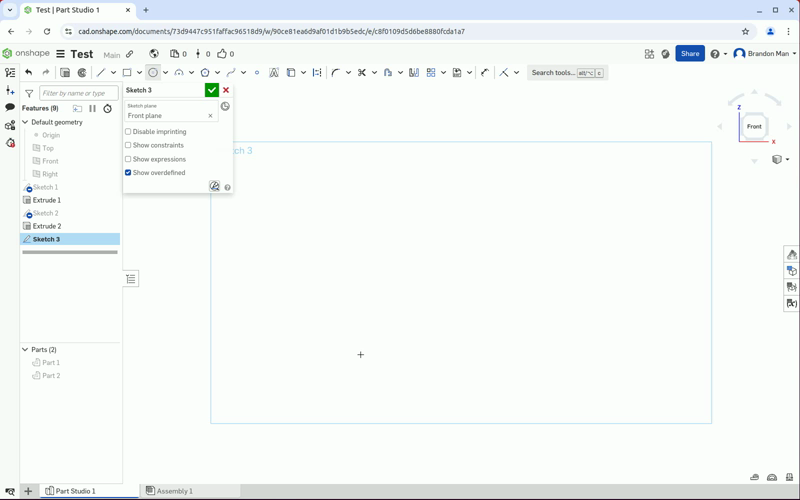
key_up(shift)
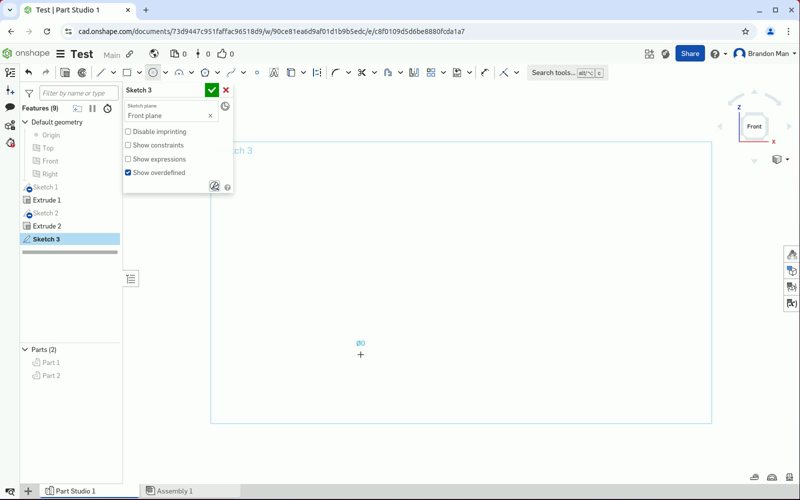
mouse_move(366, 354)
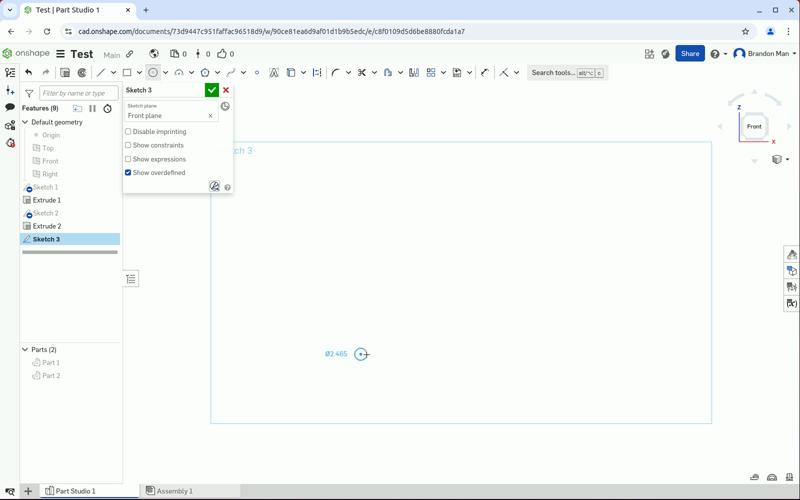
click(366, 354)
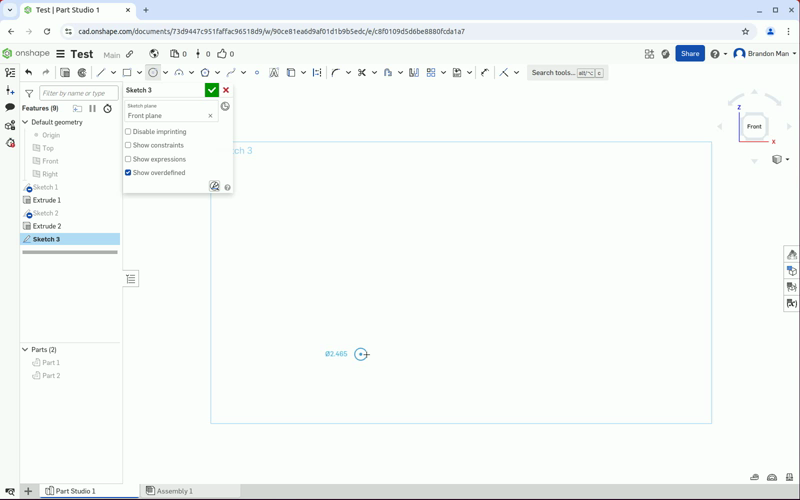
key(esc)
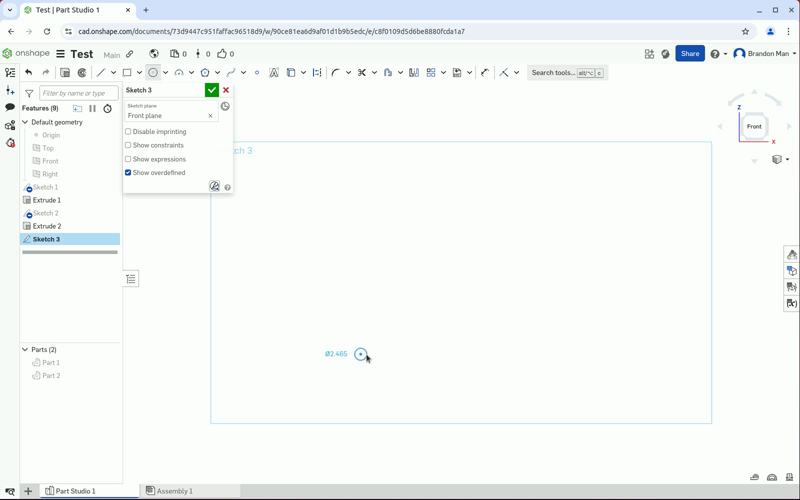
mouse_move(361, 356)
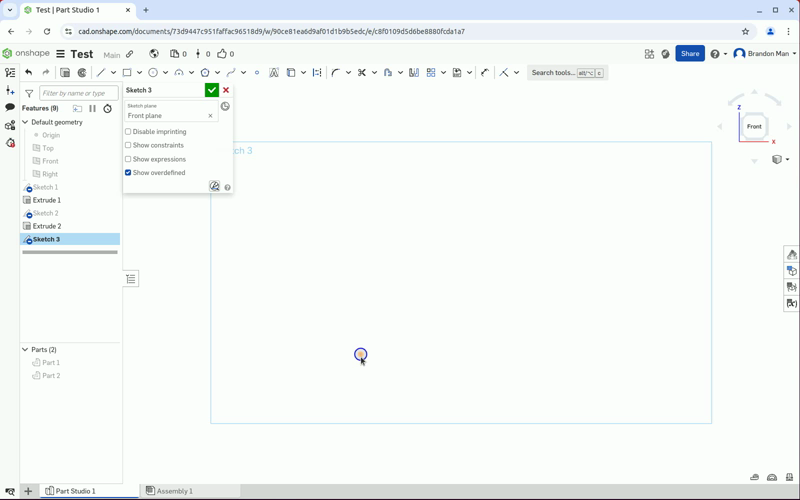
scroll(6)
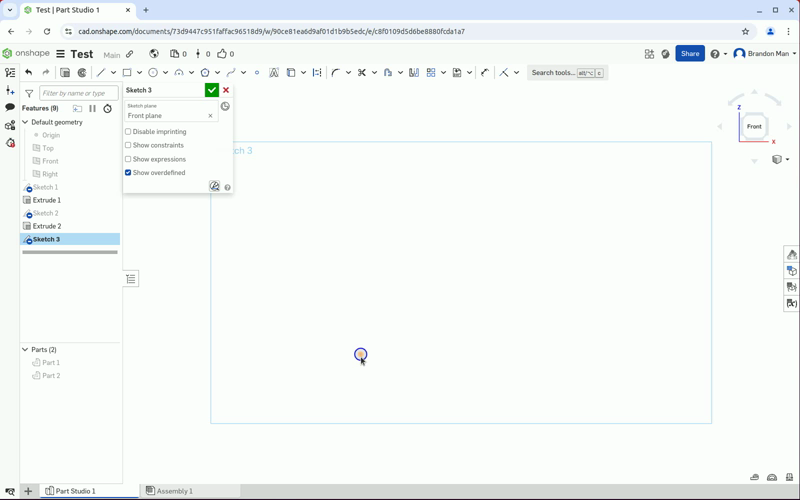
scroll(6)
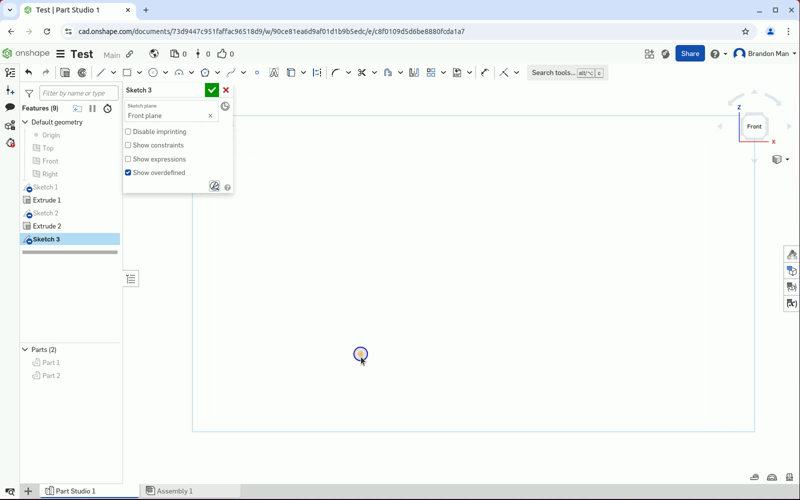
scroll(6)
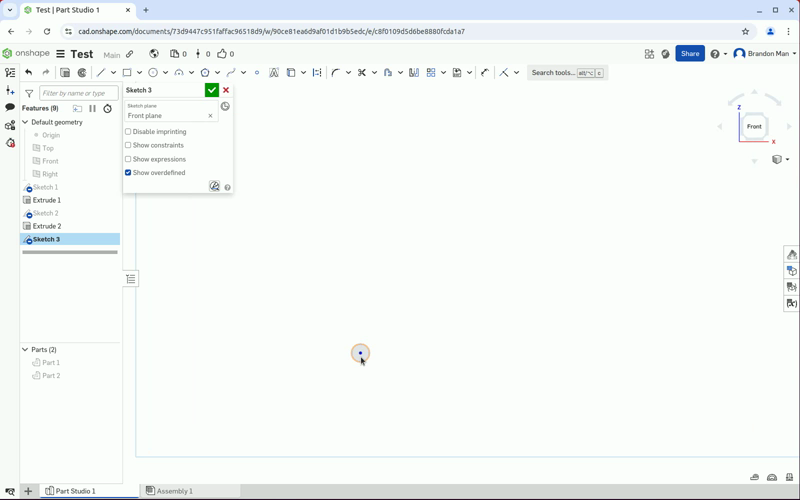
scroll(6)
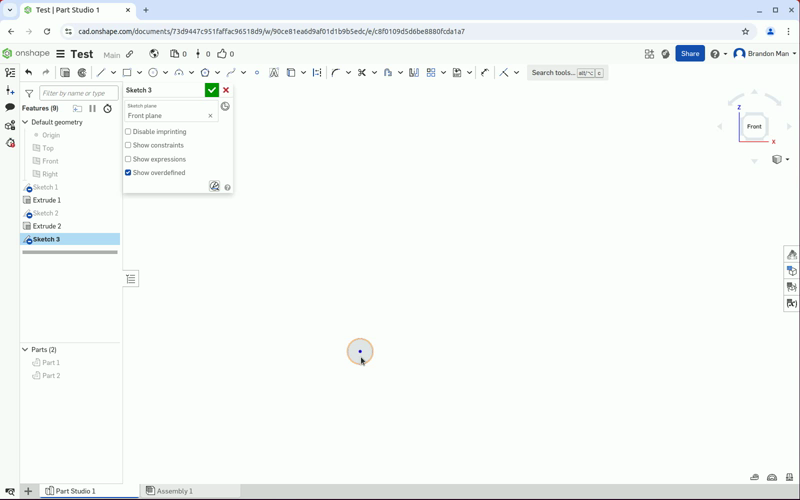
scroll(6)
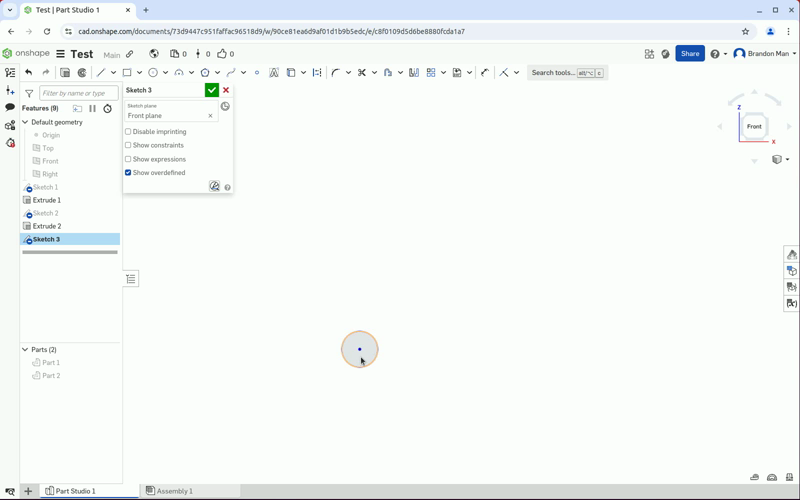
scroll(6)
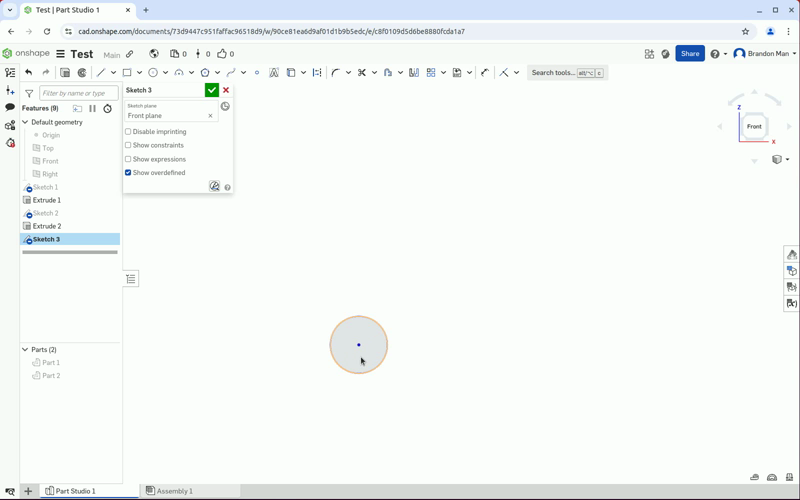
scroll(6)
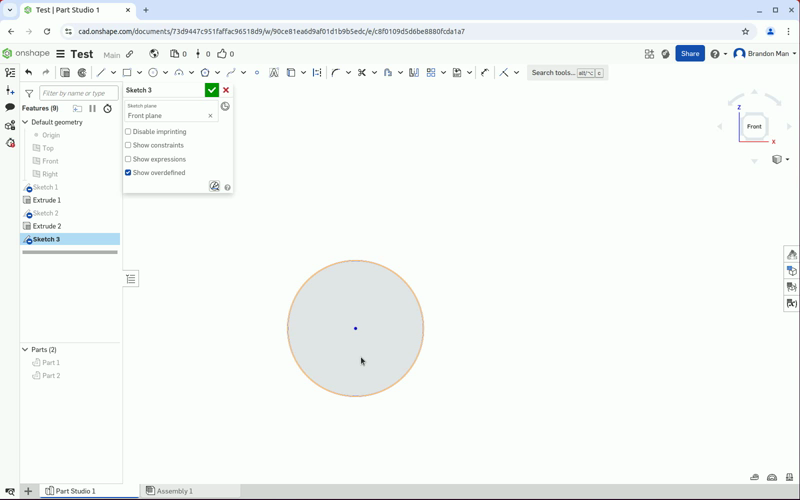
click(361, 356)
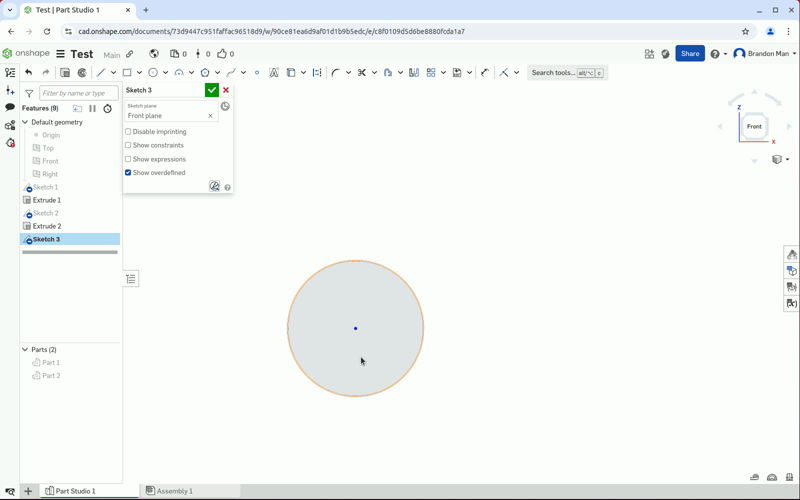
scroll(-6)
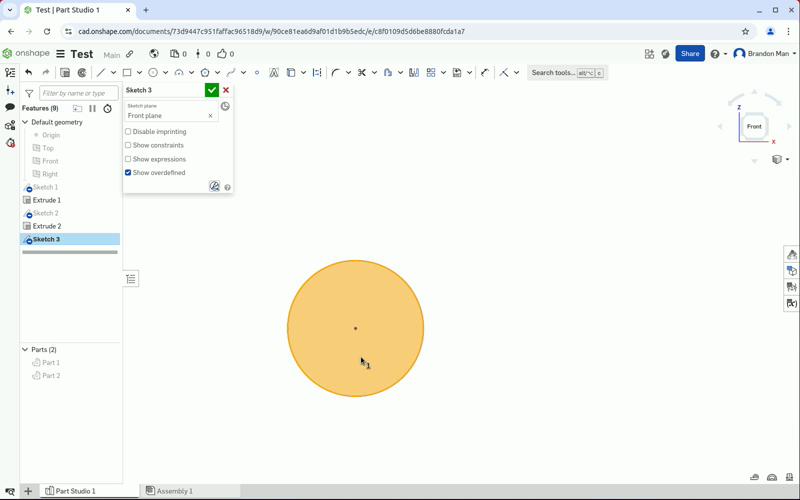
scroll(-6)
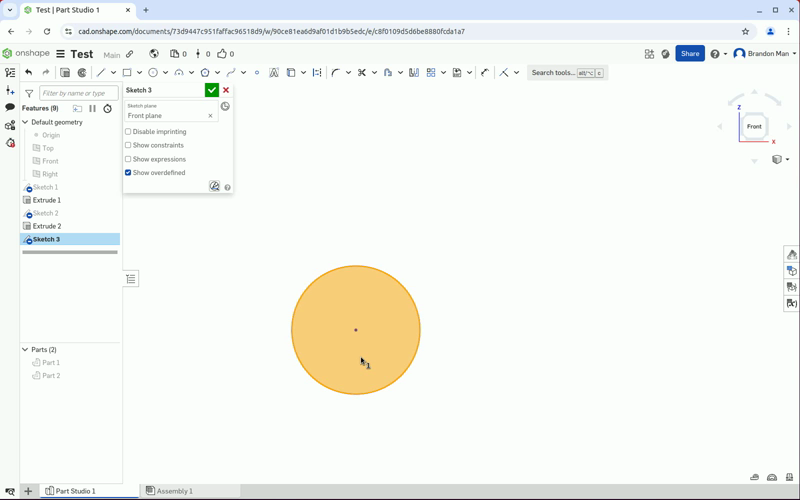
scroll(-6)
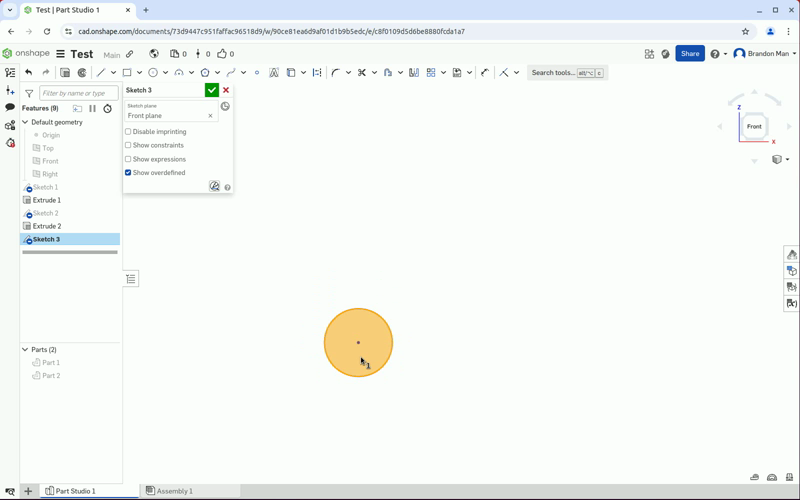
scroll(-6)
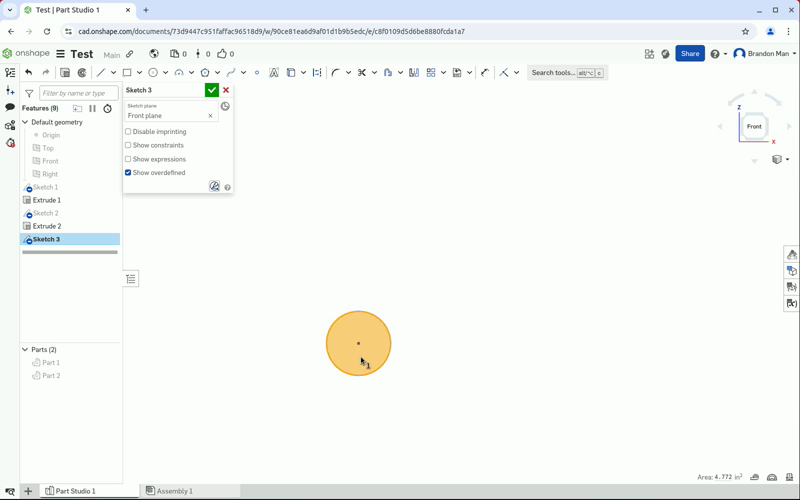
scroll(-6)
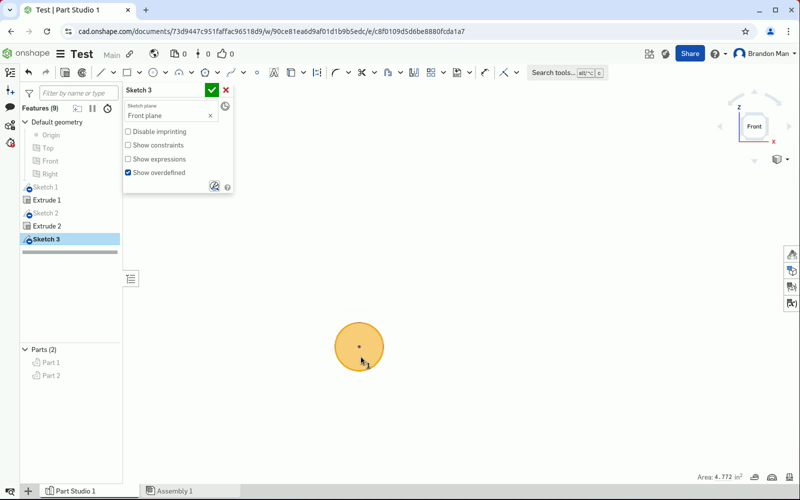
scroll(-6)
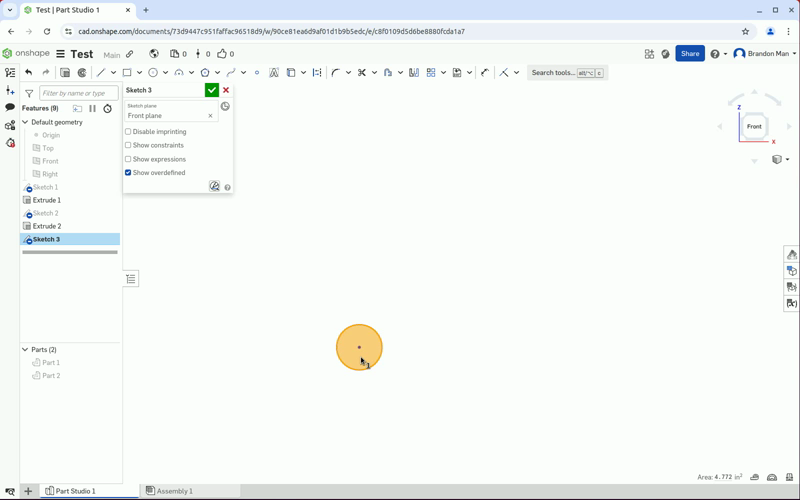
scroll(-6)
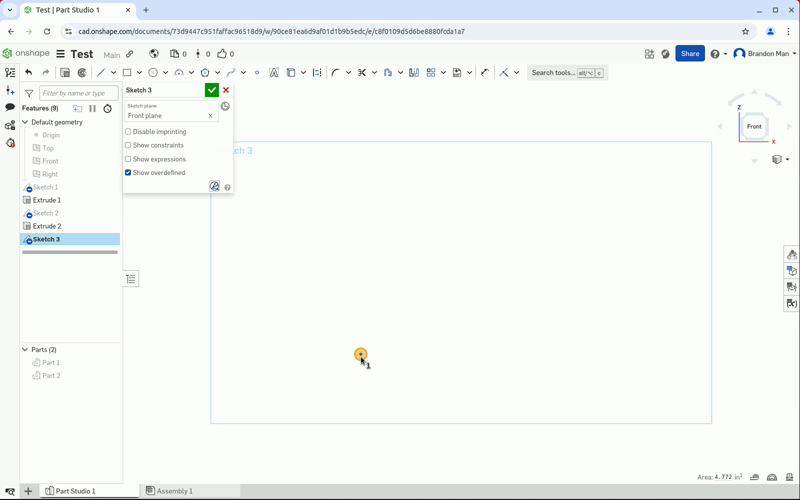
mouse_move(73, 352)
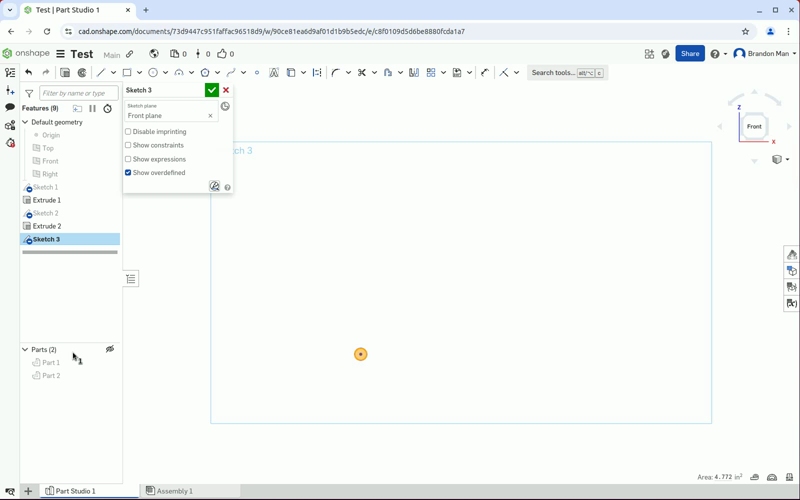
key(shift+y)
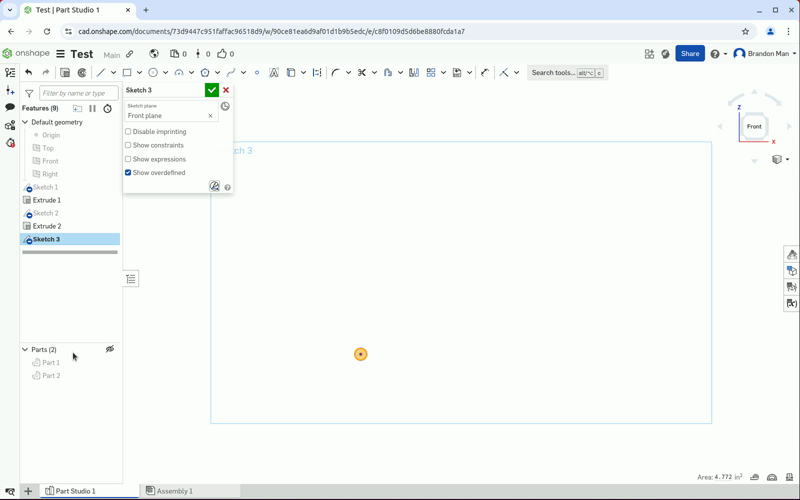
key(shift+e)
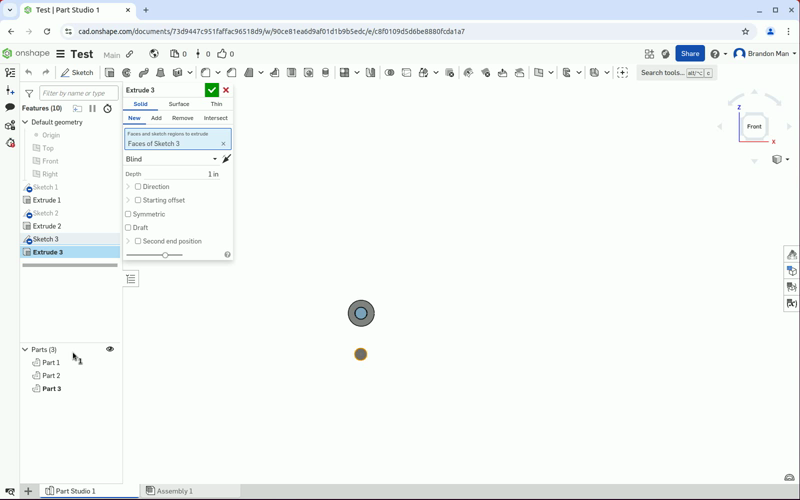
mouse_move(143, 106)
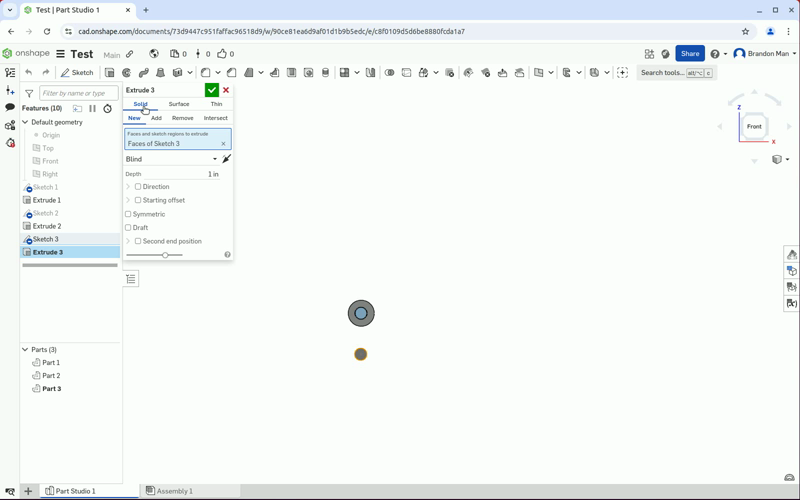
click(143, 106)
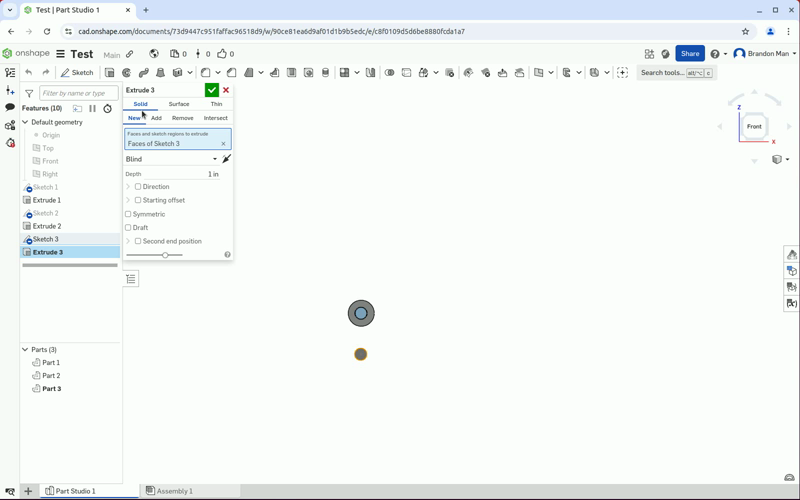
mouse_move(137, 120)
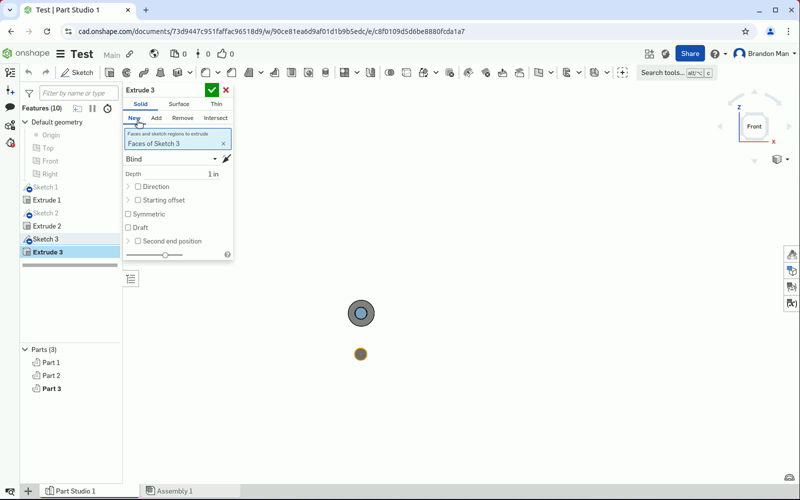
click(137, 120)
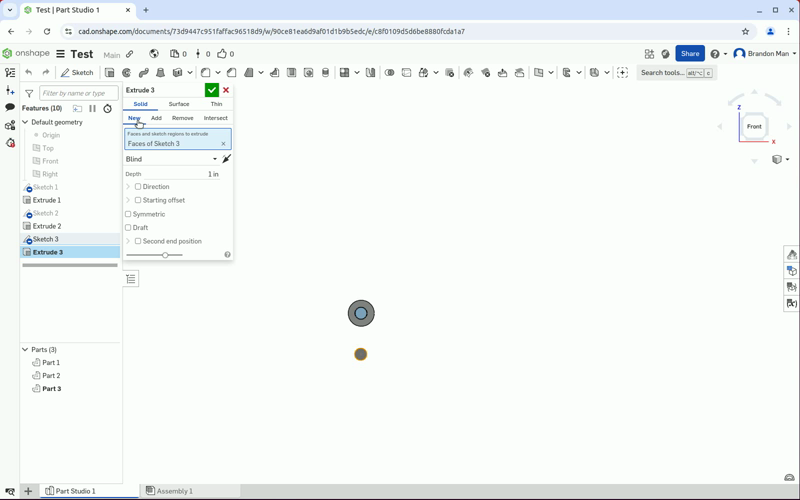
key(tab, 4)
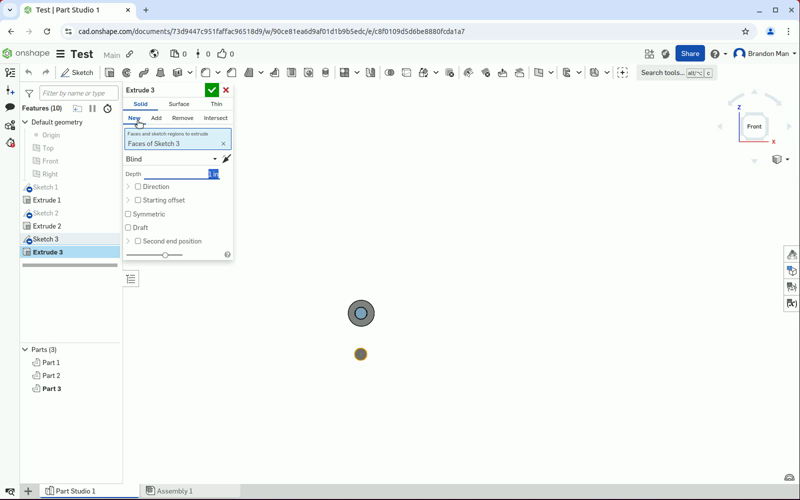
text(5.296)
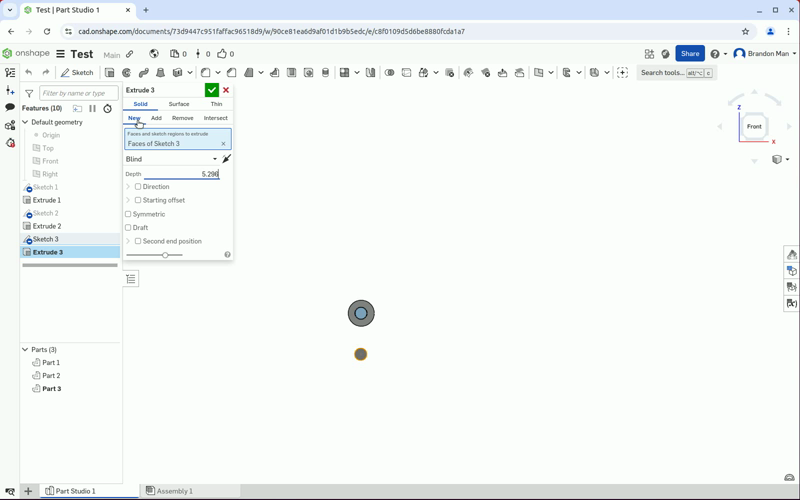
key(tab, 3)
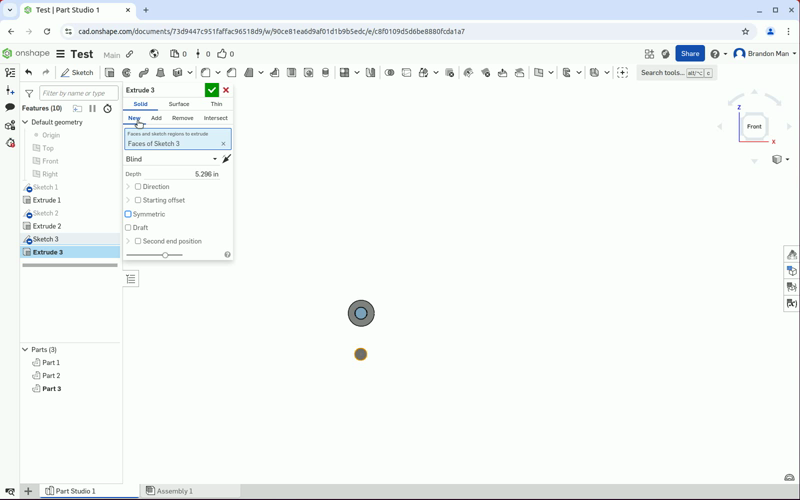
key(space)
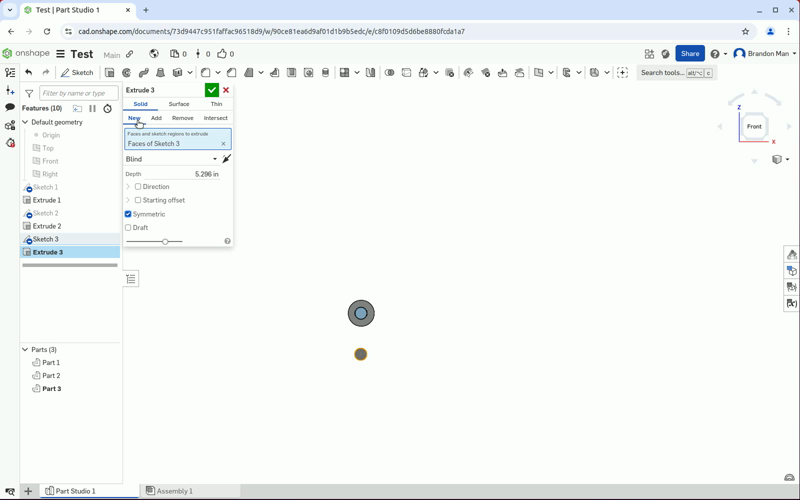
key(enter)
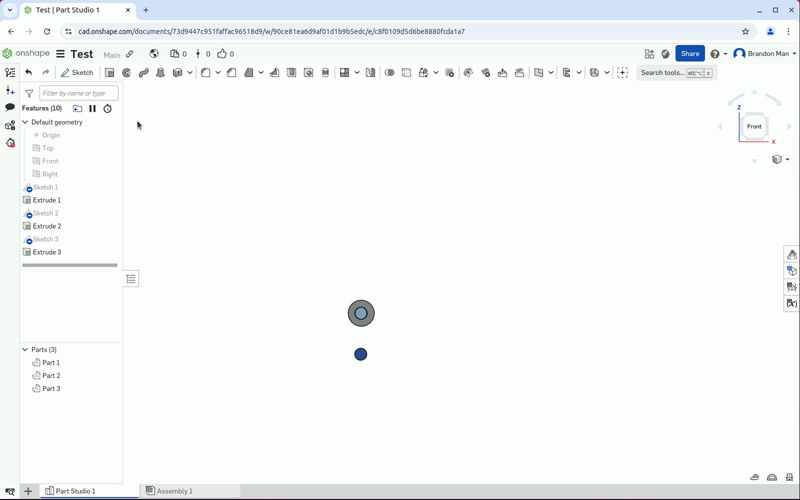
key(shift+h)
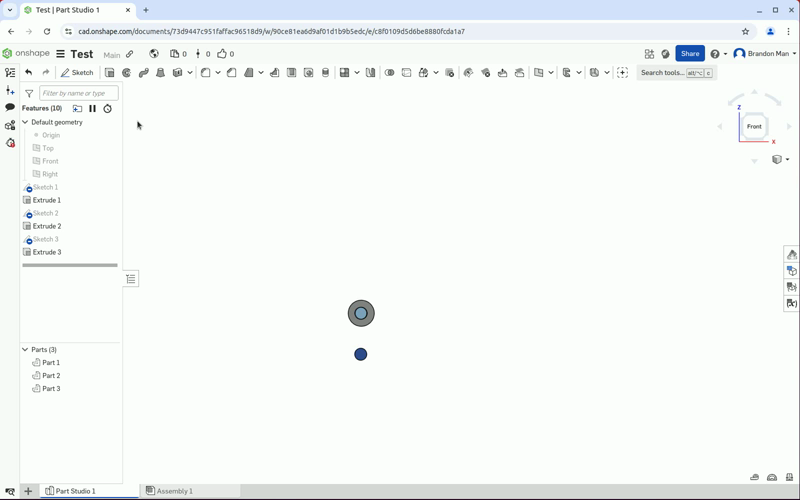
key(shift+h)
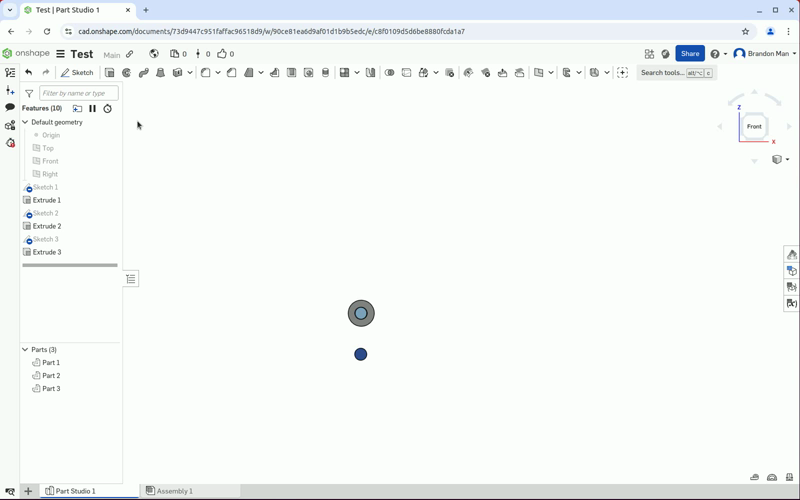
mouse_move(73, 189)
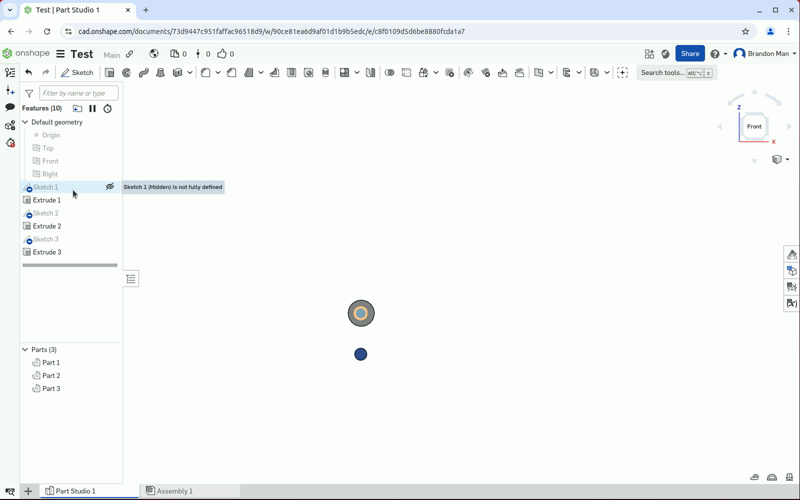
click(73, 189)
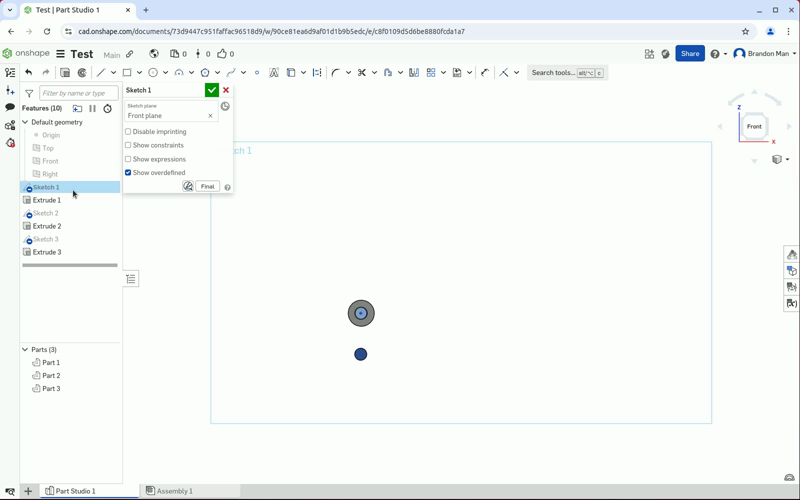
mouse_move(229, 92)
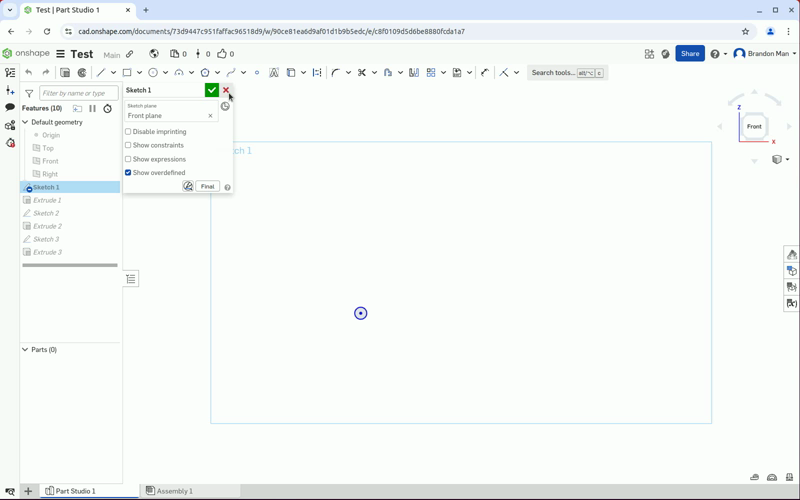
click(229, 92)
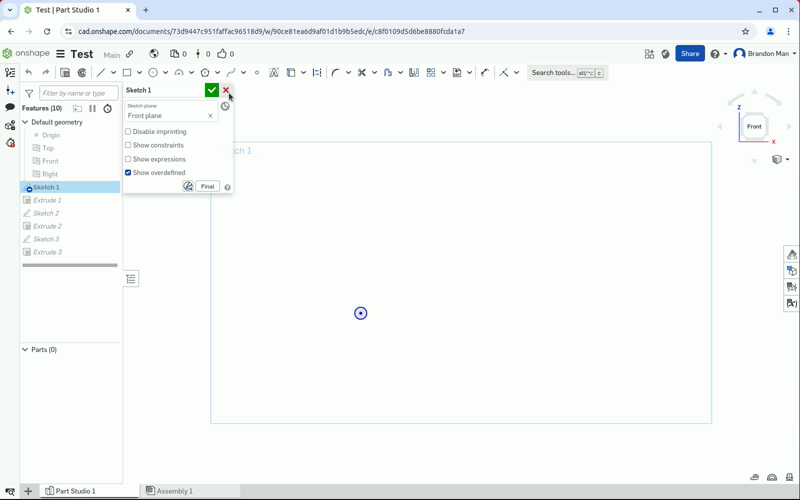
key(shift+s)
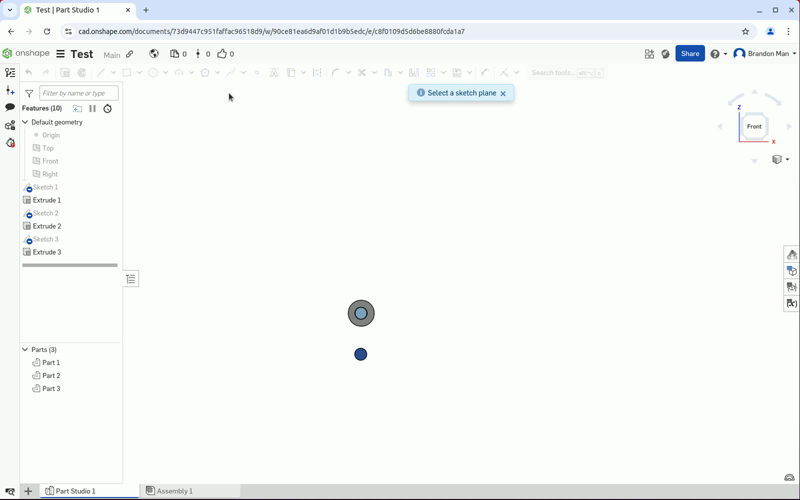
mouse_move(73, 163)
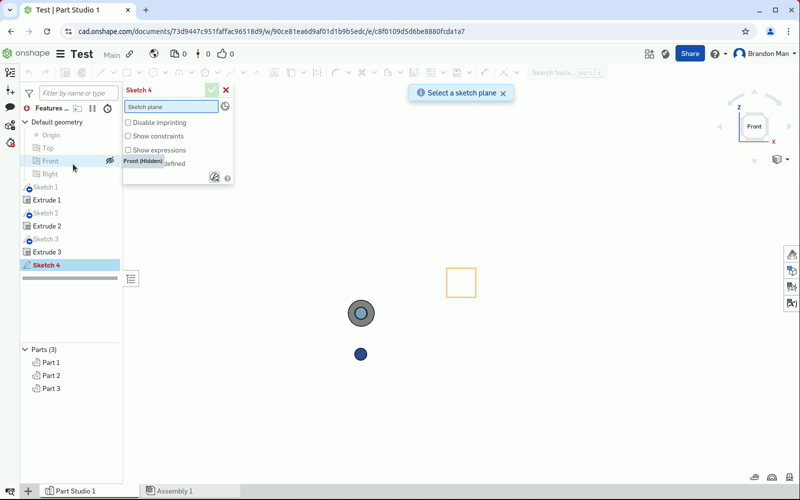
click(73, 163)
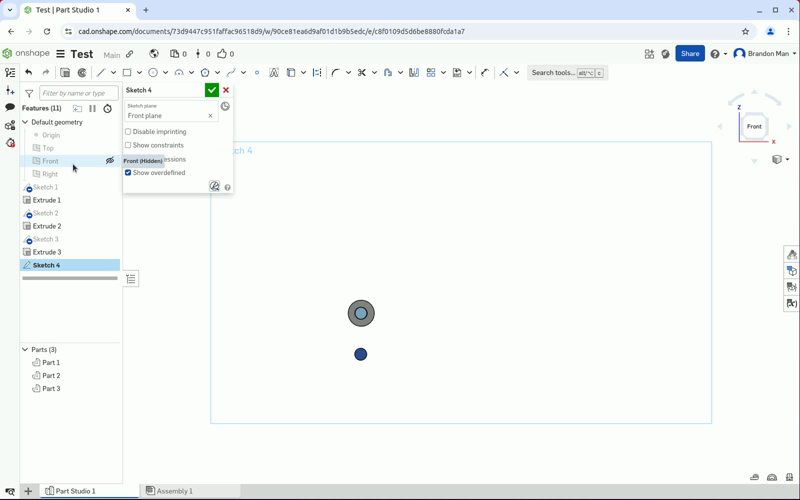
mouse_move(73, 352)
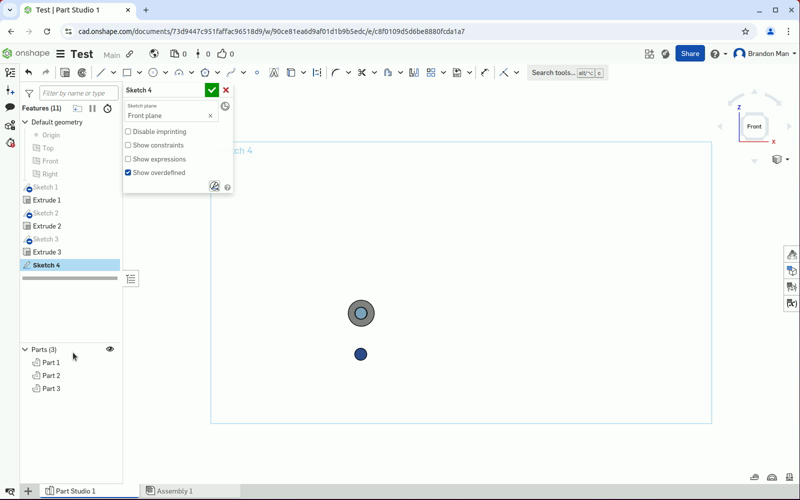
key(y)
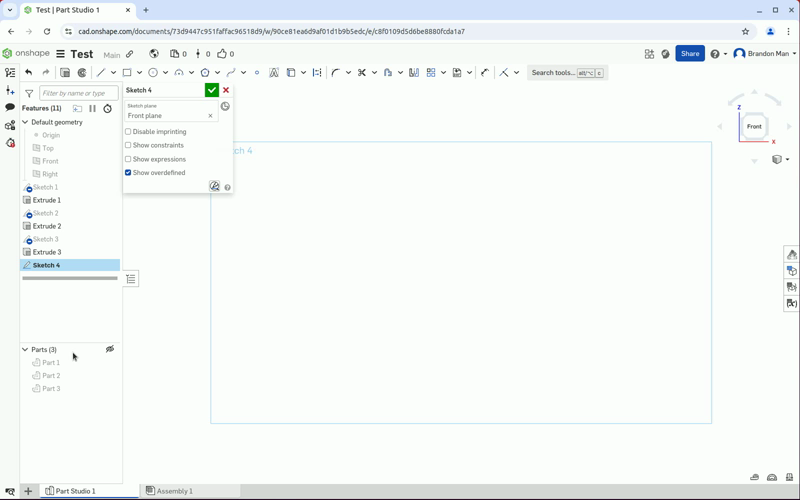
key(c)
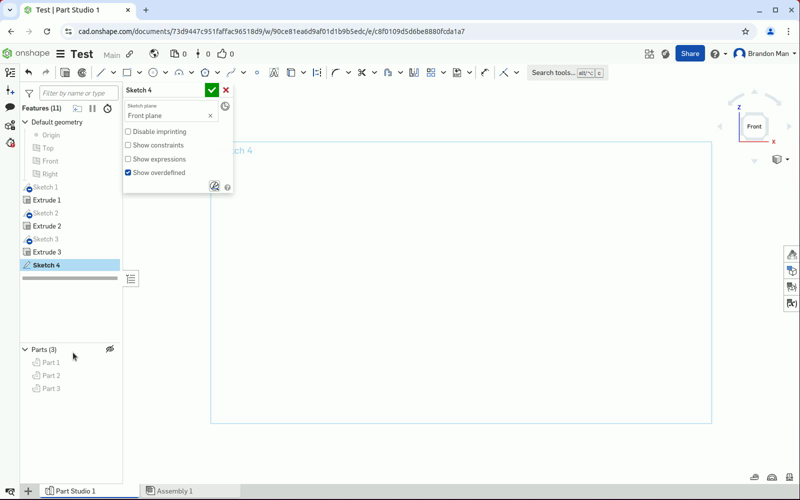
key_down(shift)
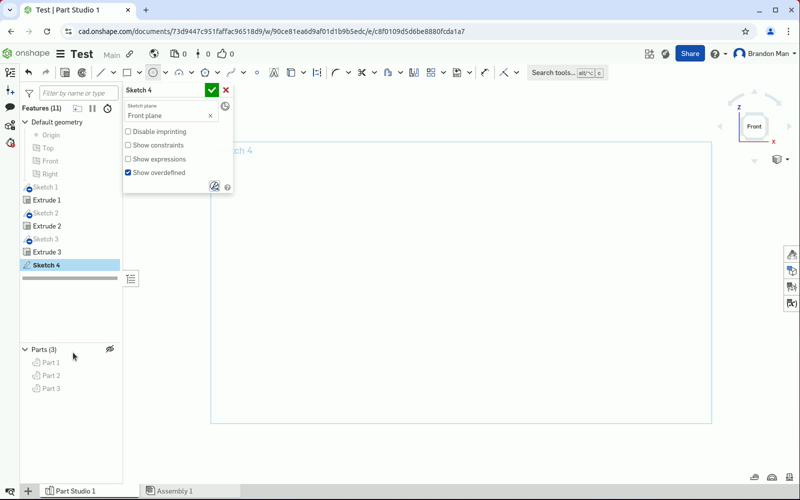
mouse_move(361, 354)
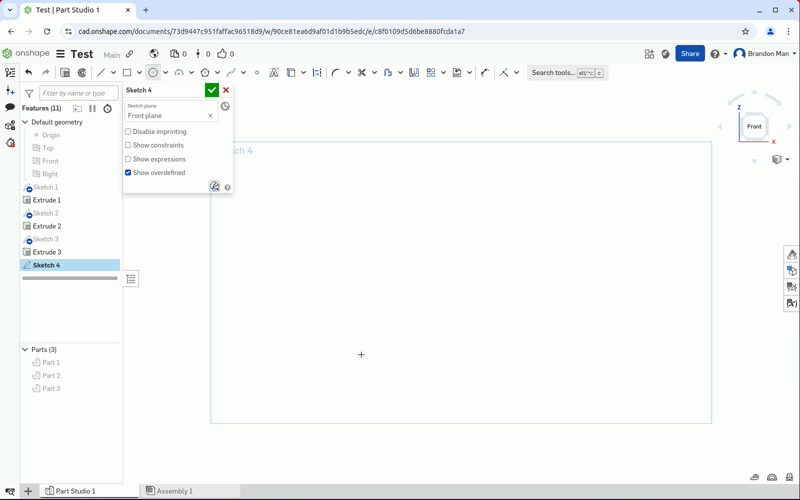
click(361, 354)
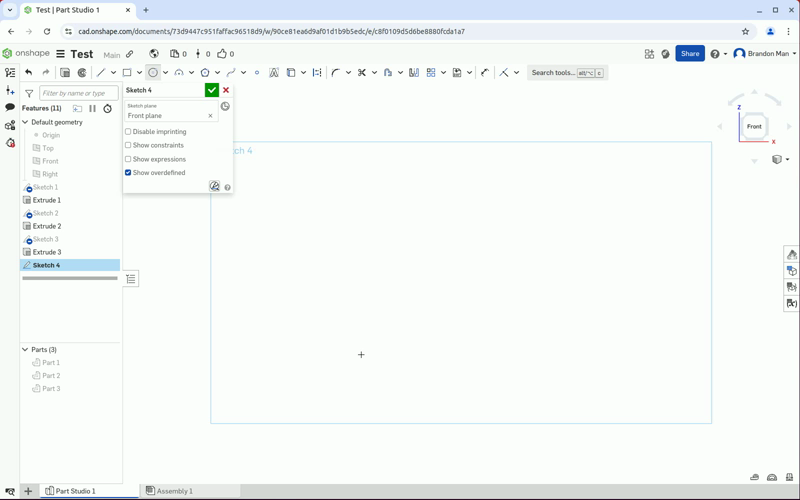
key_up(shift)
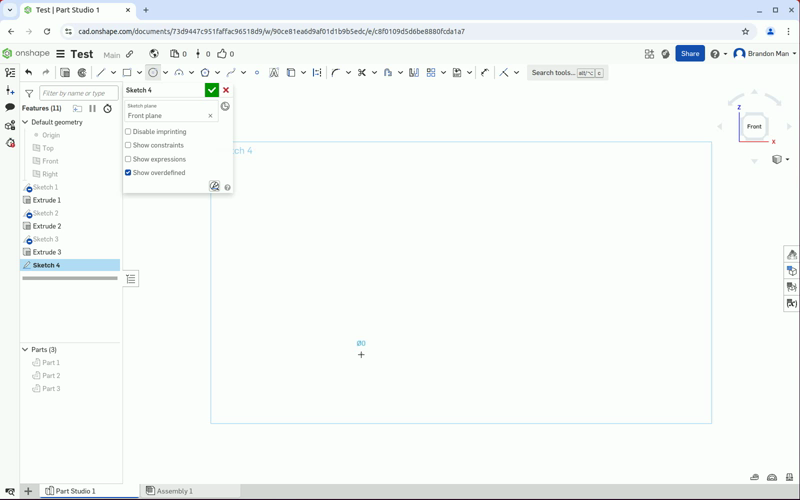
mouse_move(374, 354)
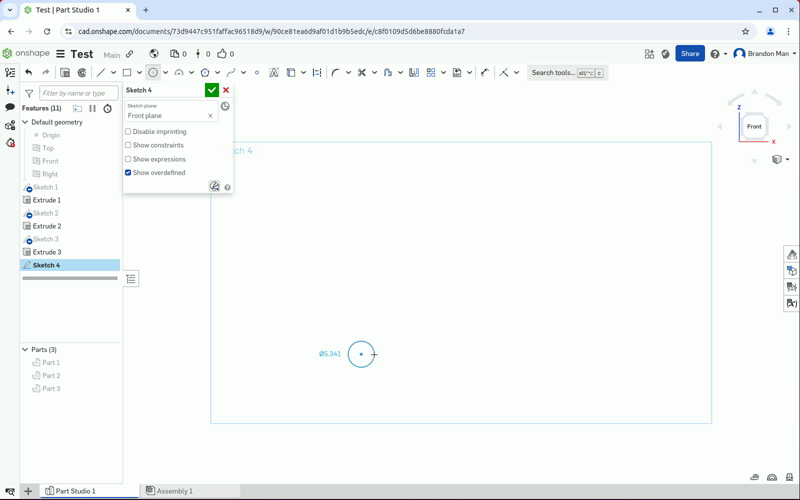
click(374, 354)
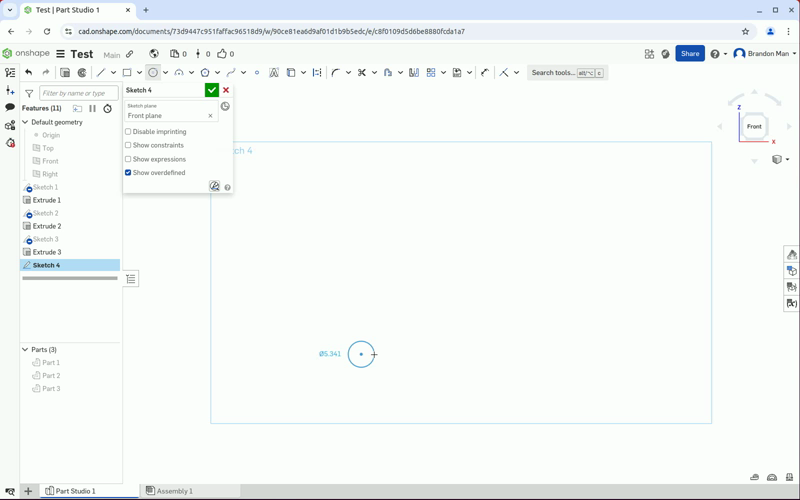
key(esc)
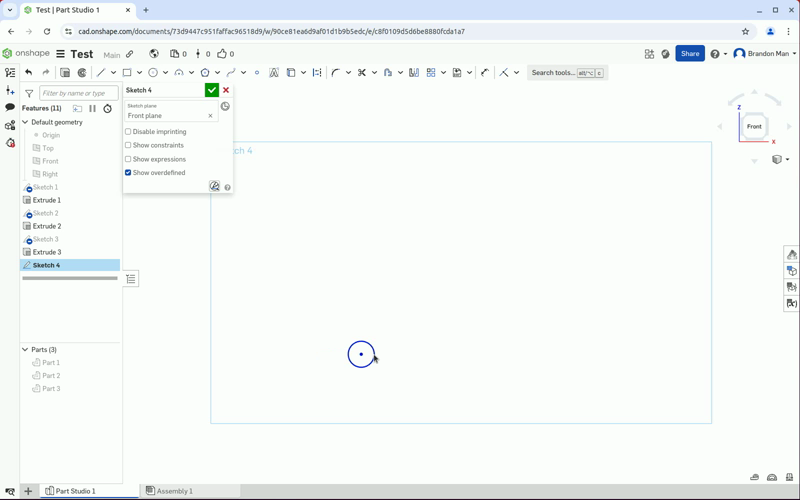
key(c)
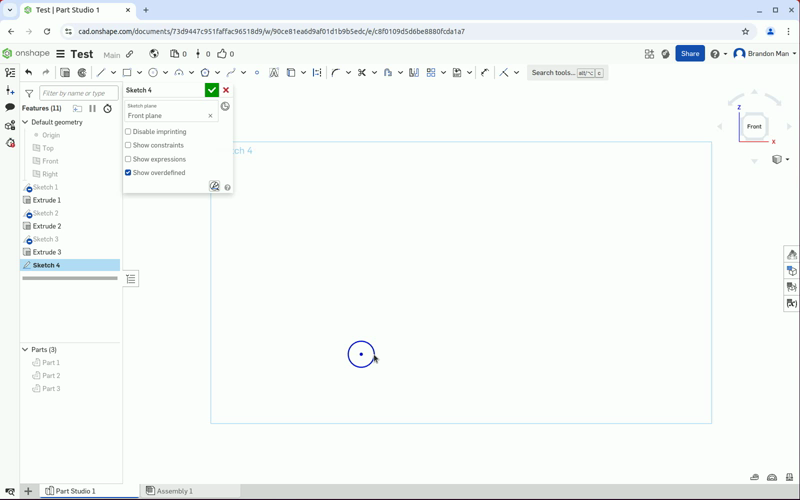
key_down(shift)
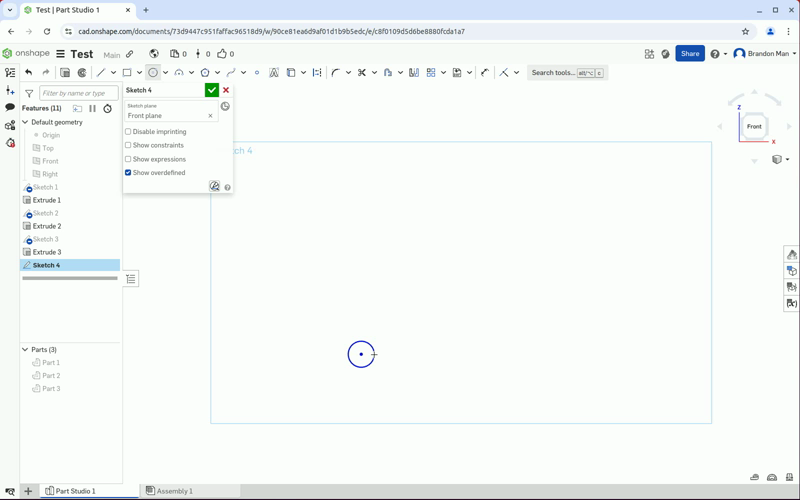
mouse_move(361, 354)
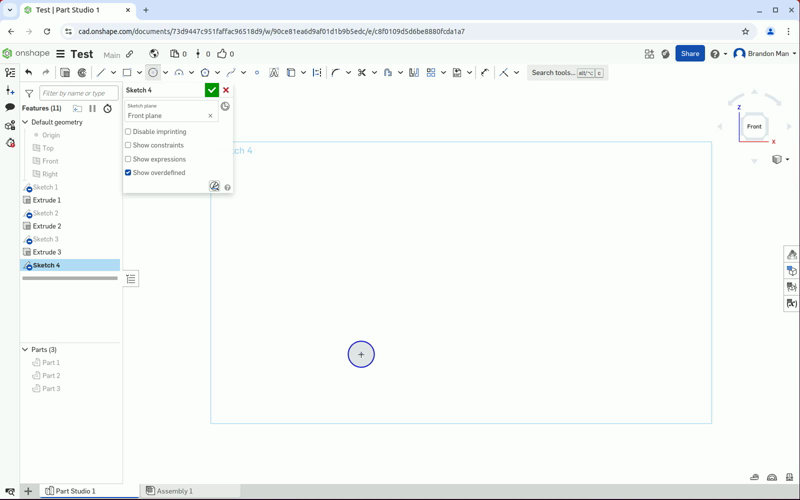
click(361, 354)
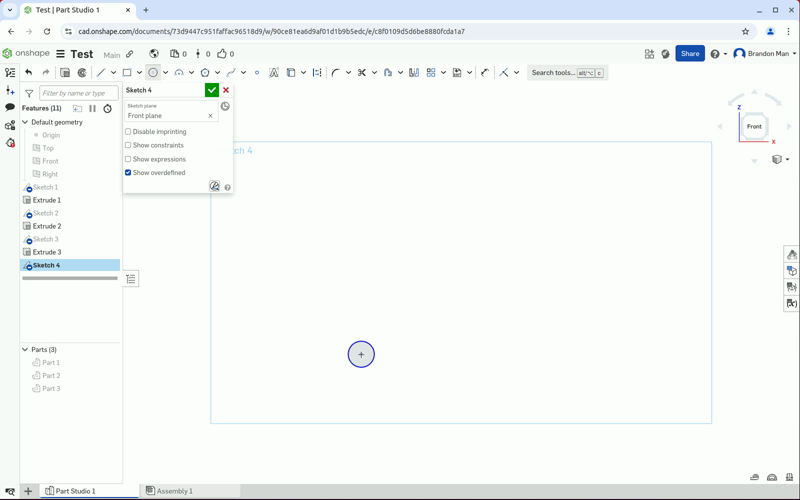
key_up(shift)
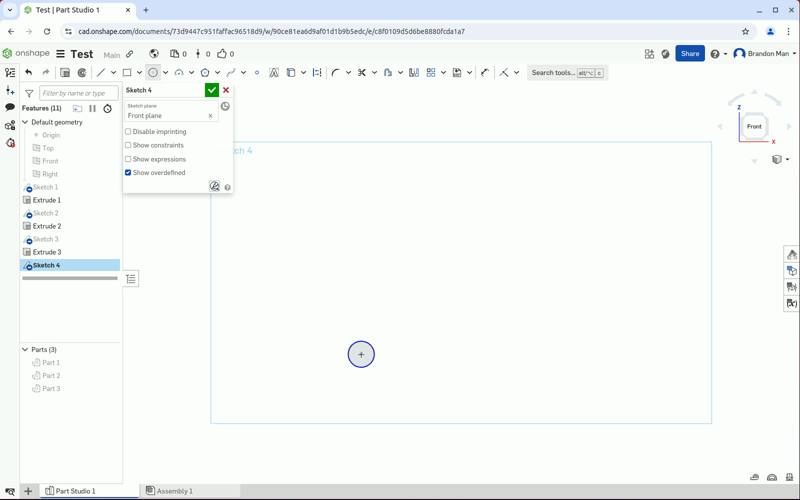
mouse_move(367, 354)
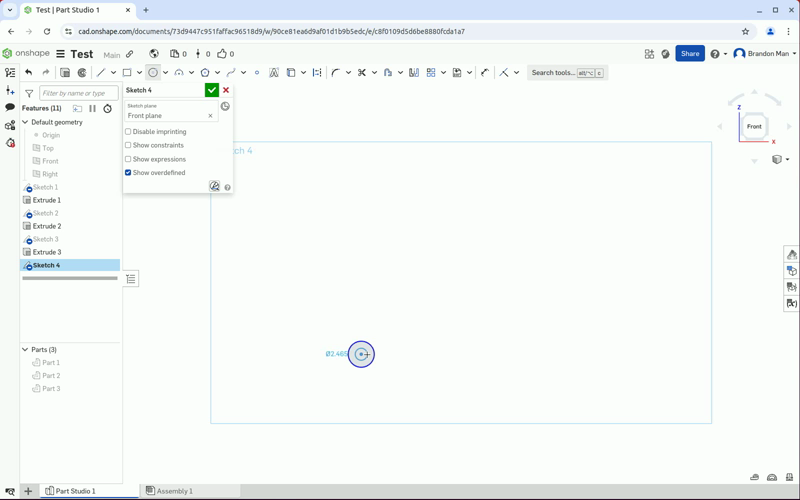
click(367, 354)
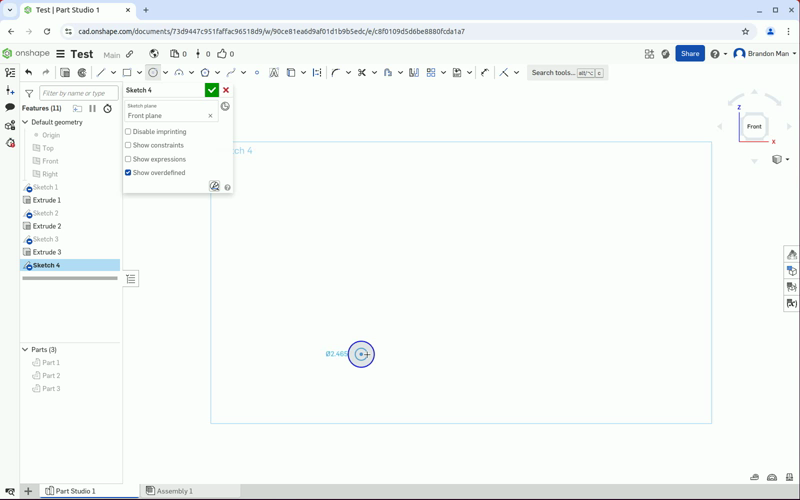
key(esc)
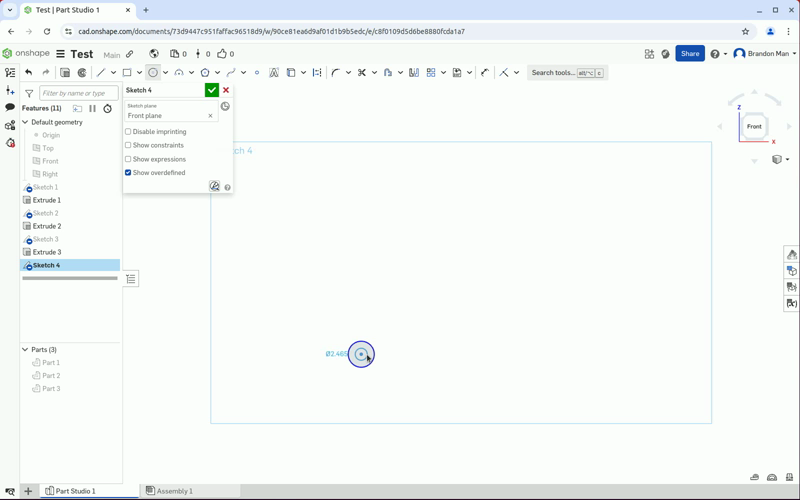
mouse_move(358, 360)
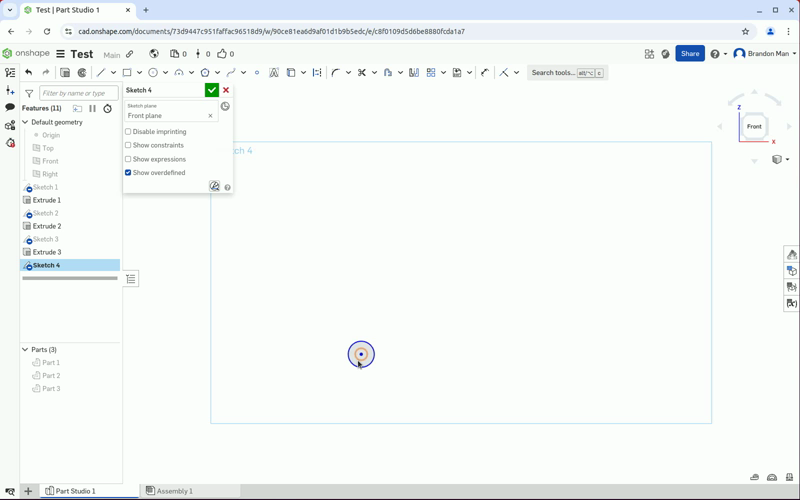
scroll(6)
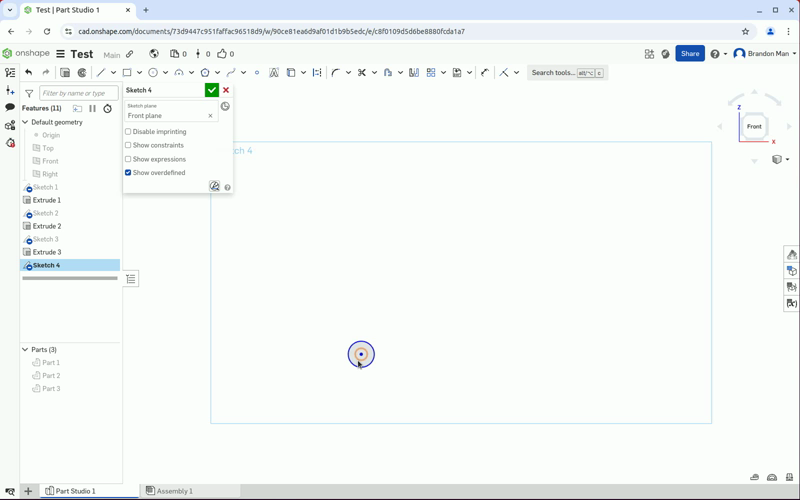
scroll(6)
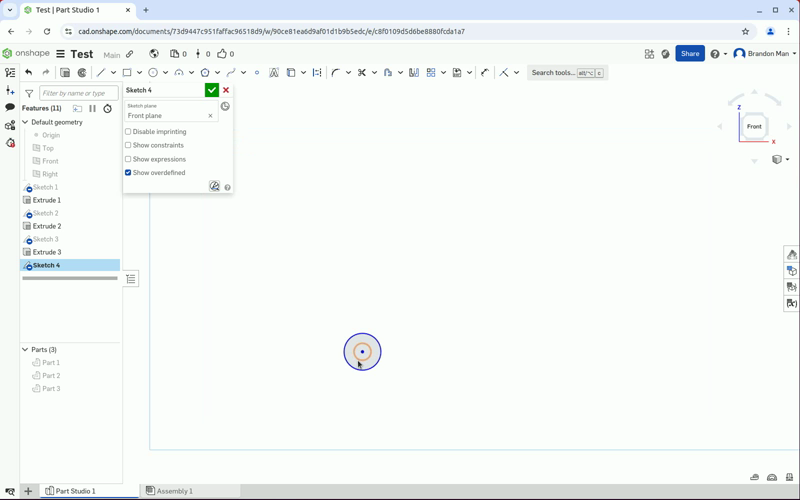
scroll(6)
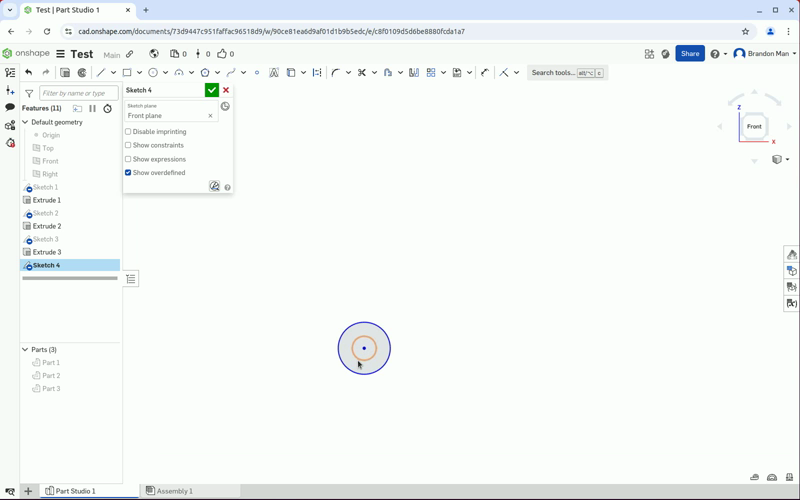
scroll(6)
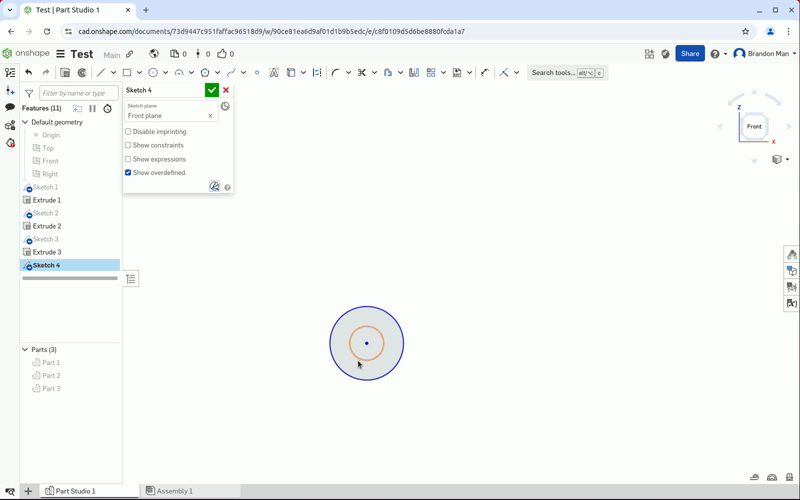
scroll(6)
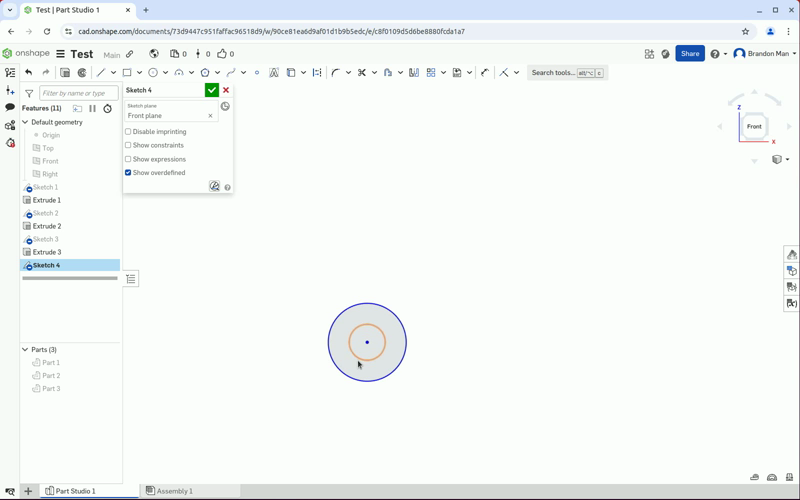
scroll(6)
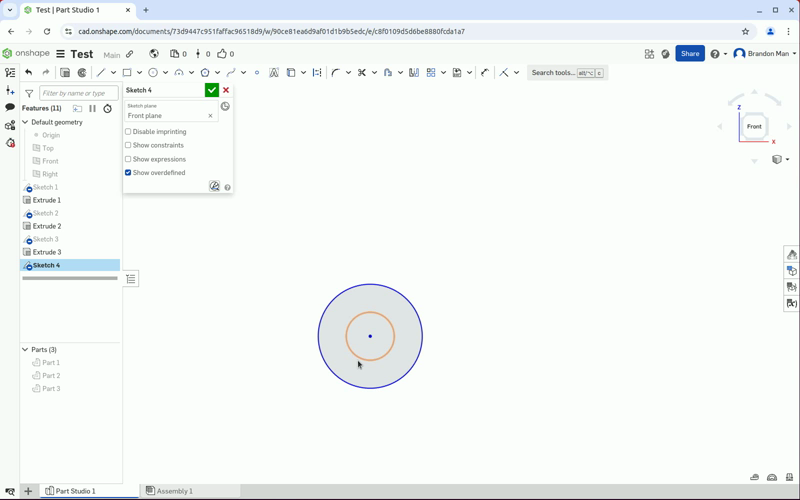
scroll(6)
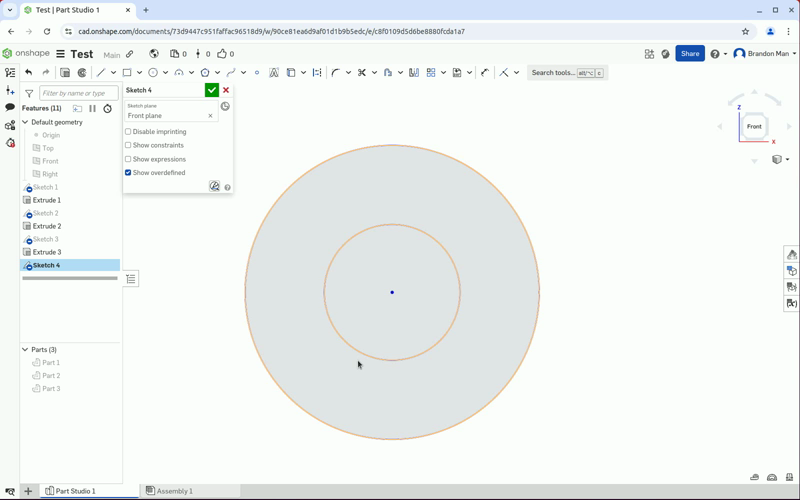
click(358, 360)
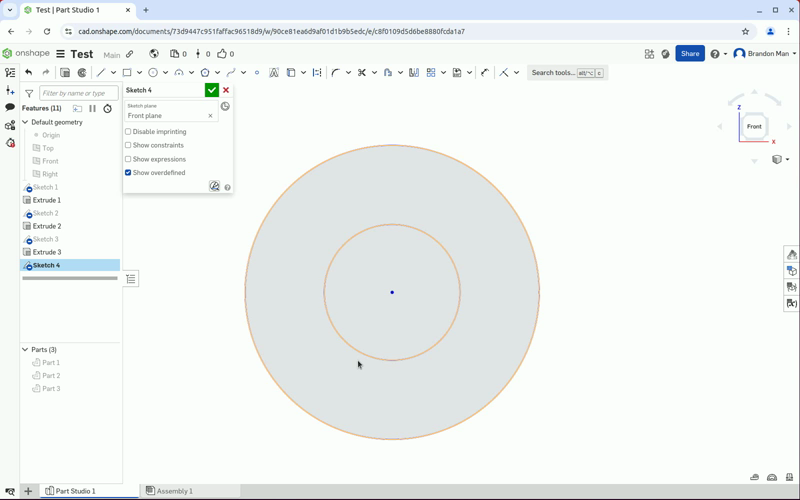
scroll(-6)
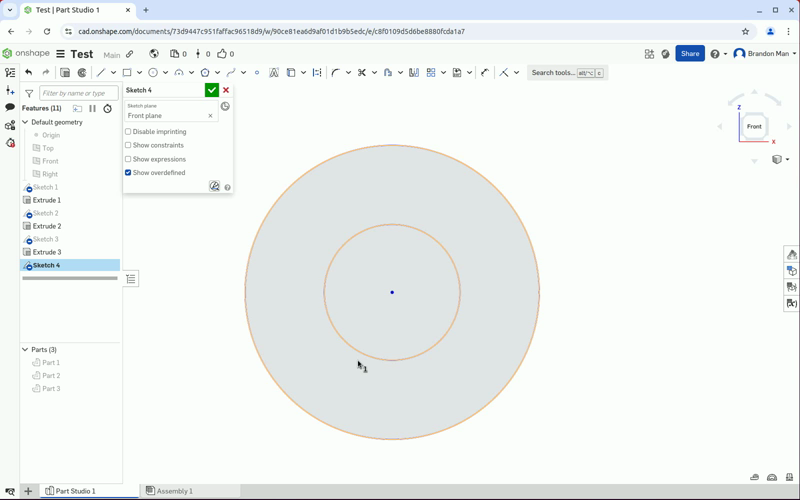
scroll(-6)
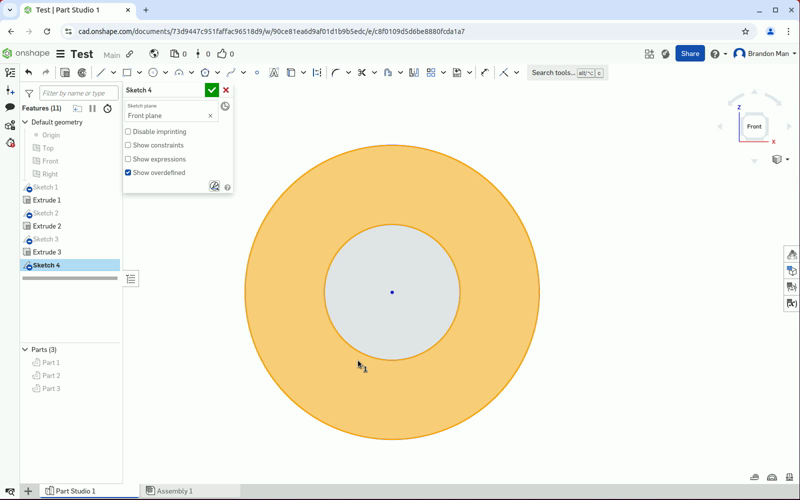
scroll(-6)
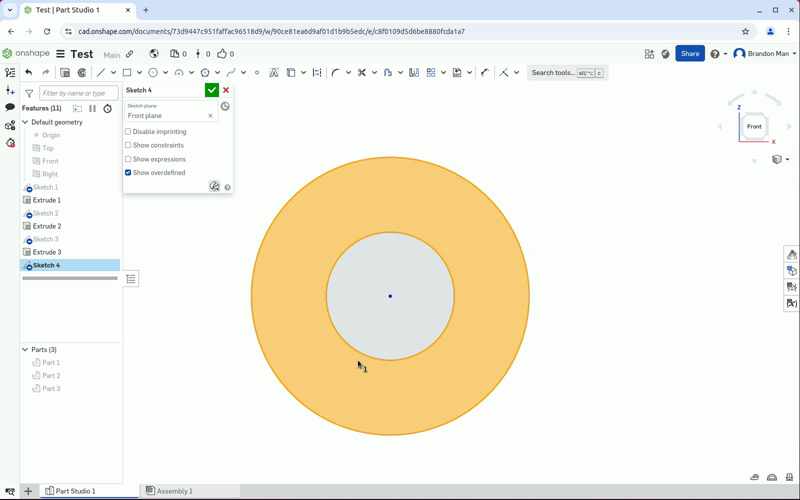
scroll(-6)
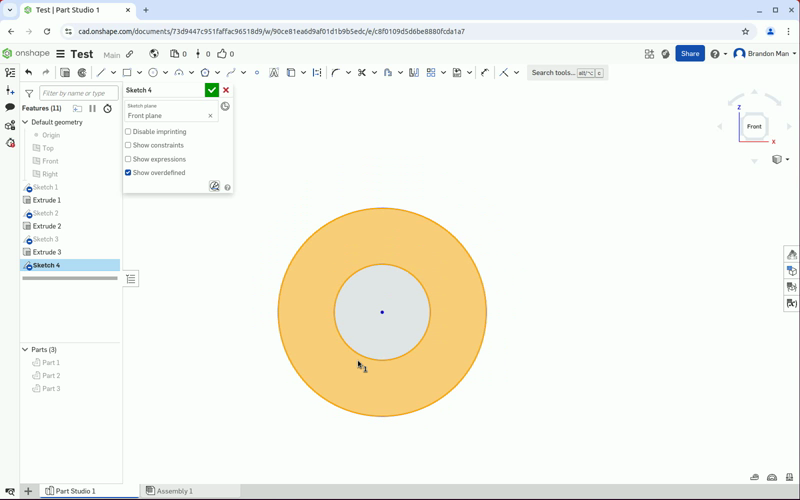
scroll(-6)
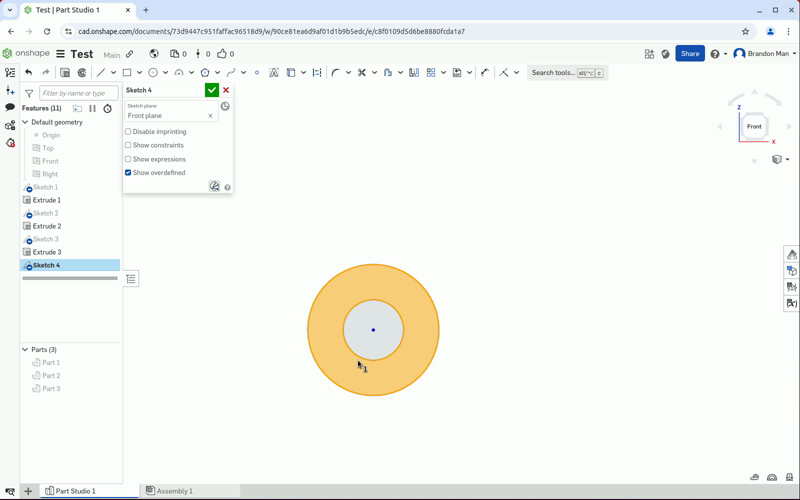
scroll(-6)
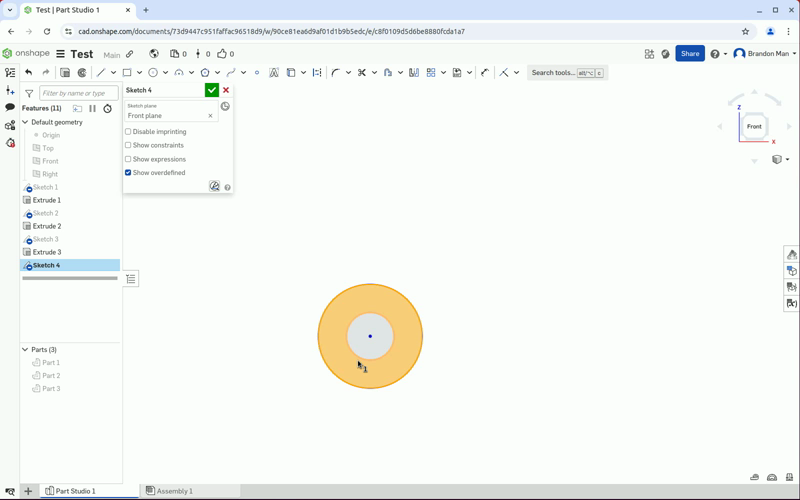
scroll(-6)
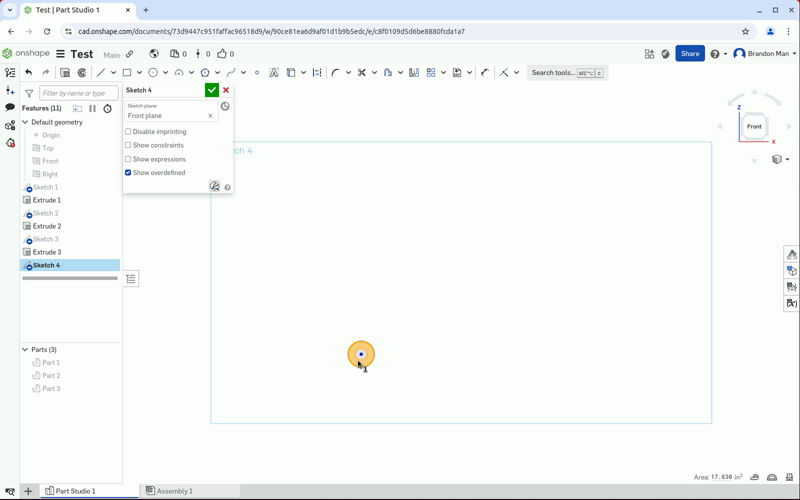
mouse_move(73, 352)
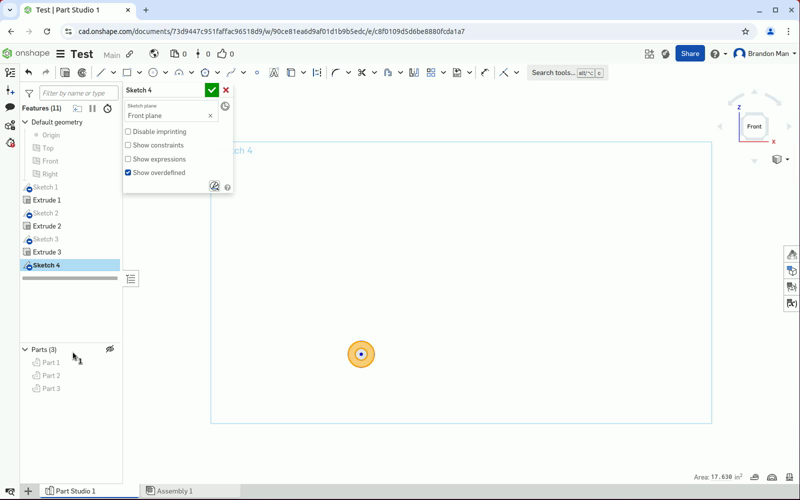
key(shift+y)
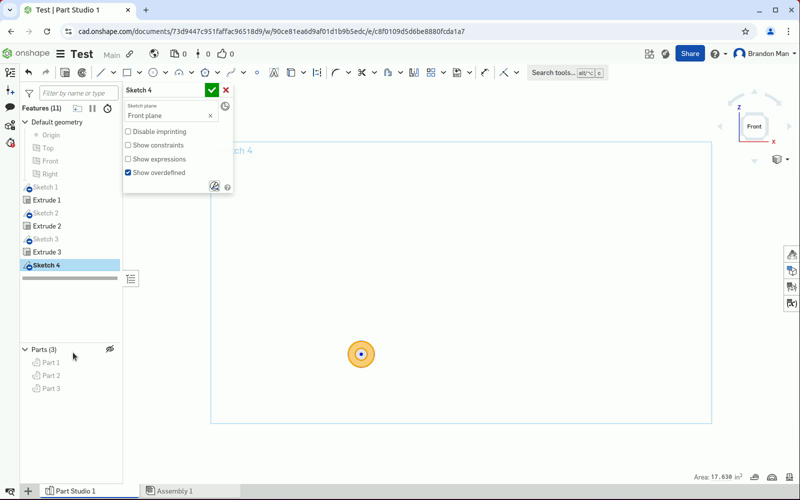
key(shift+e)
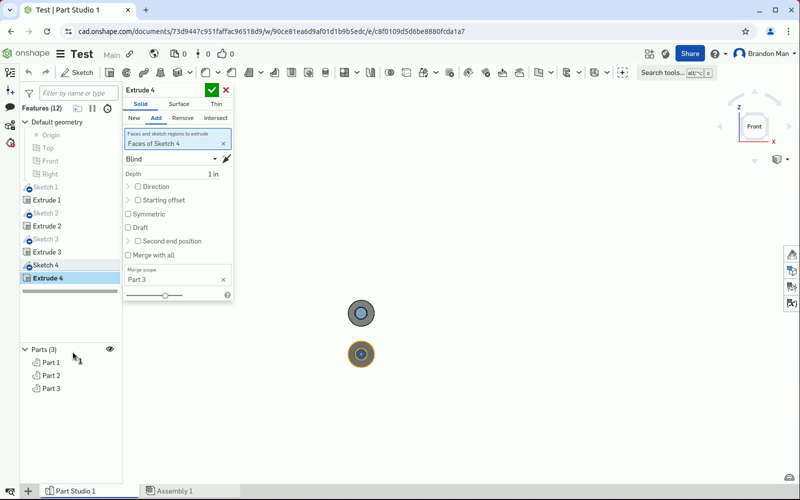
mouse_move(143, 106)
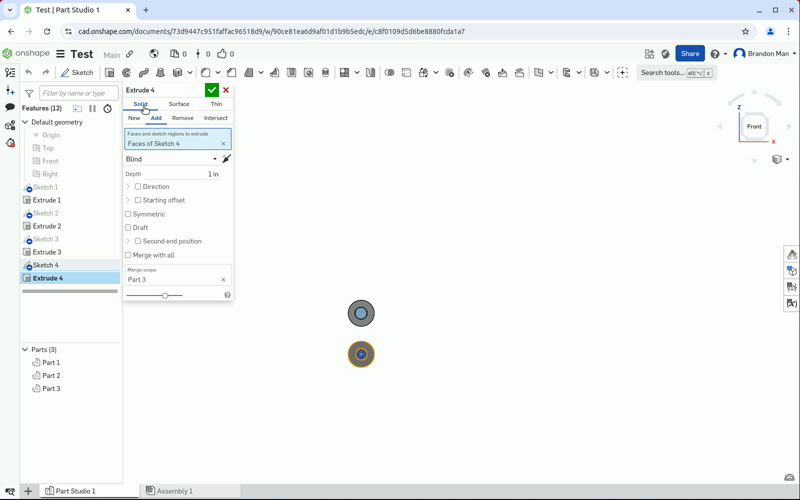
click(143, 106)
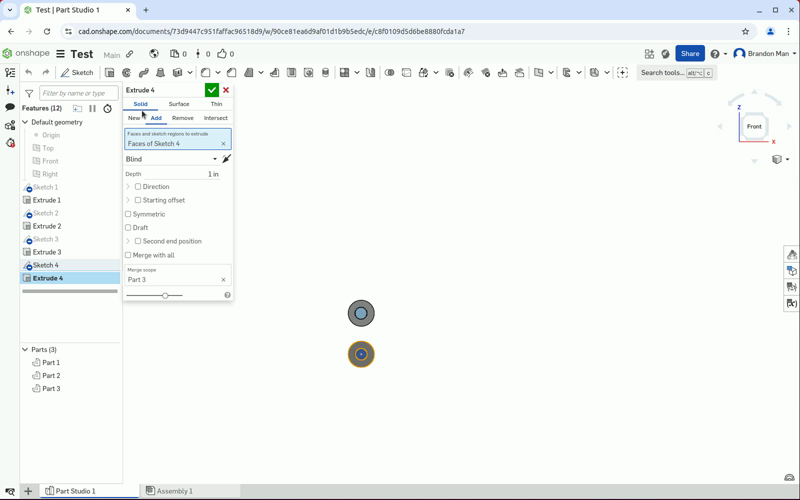
mouse_move(137, 120)
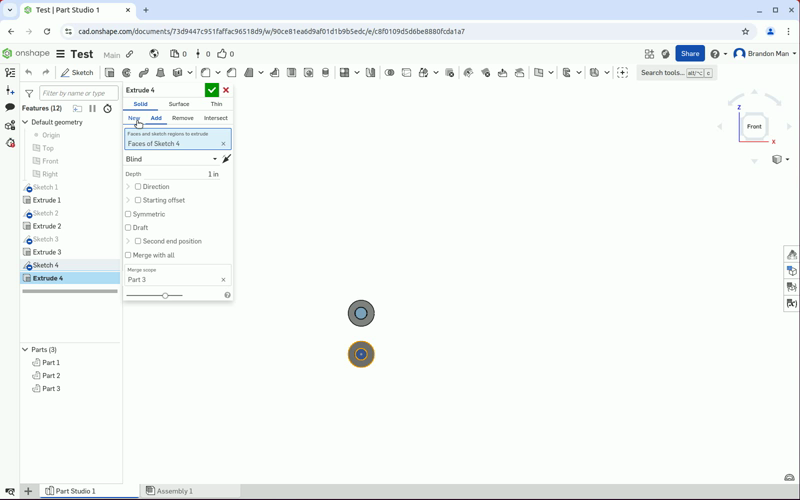
click(137, 120)
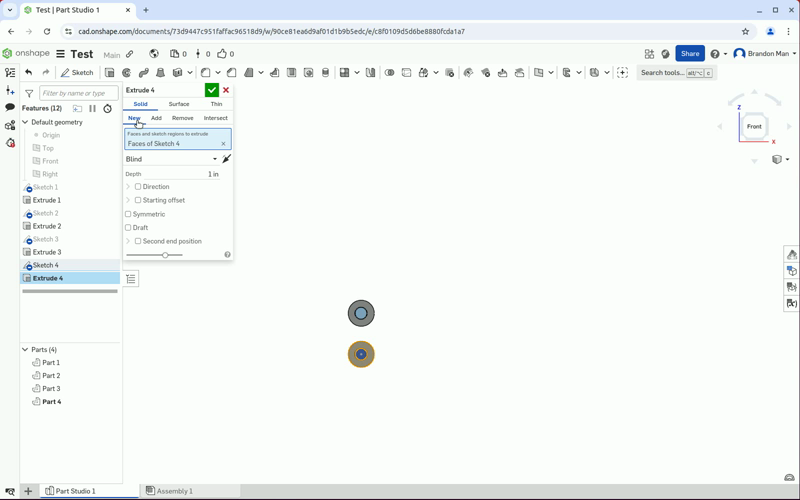
key(tab, 4)
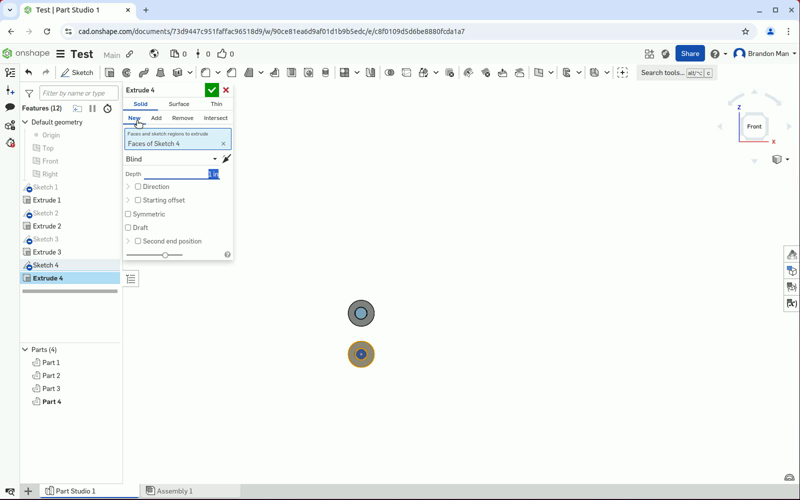
text(5.296)
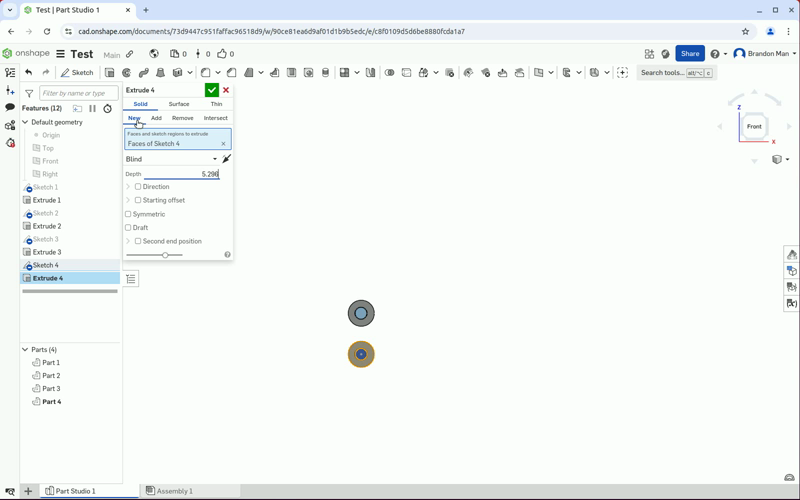
key(tab, 3)
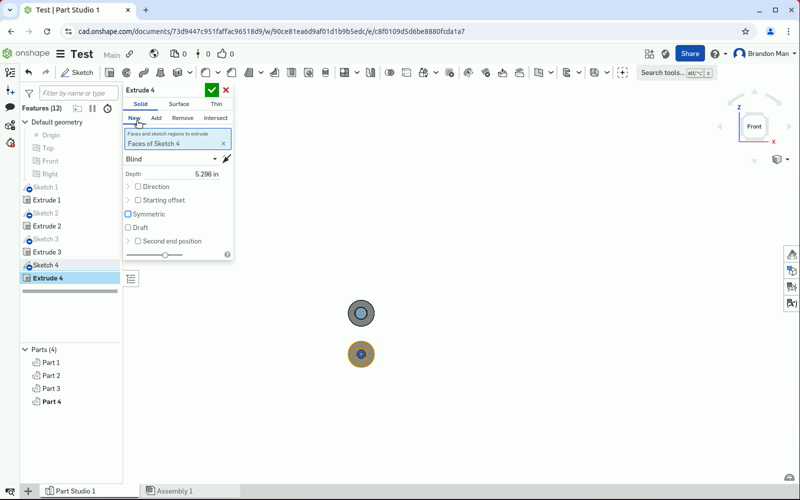
key(space)
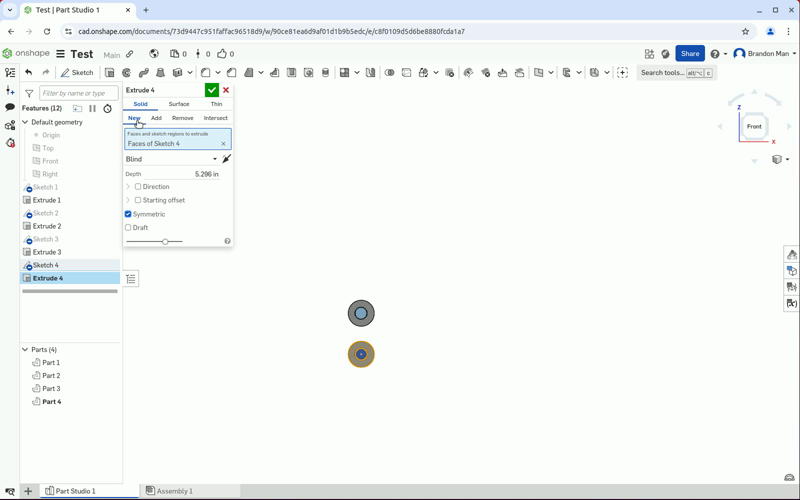
key(enter)
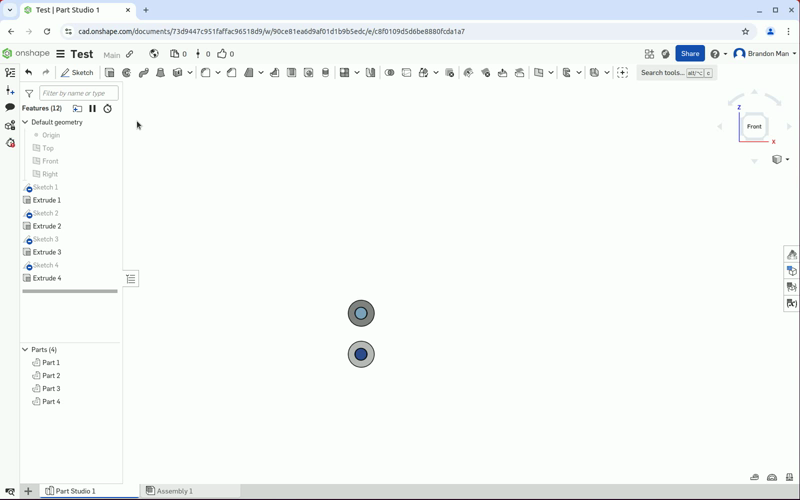
key(shift+h)
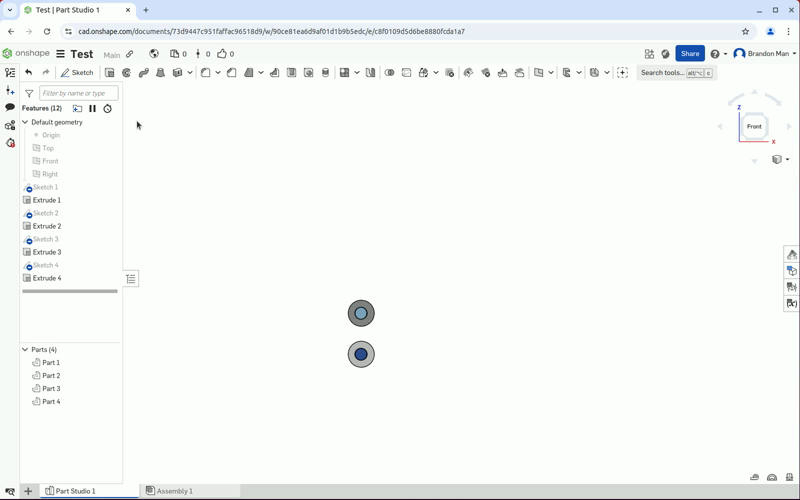
key(shift+h)
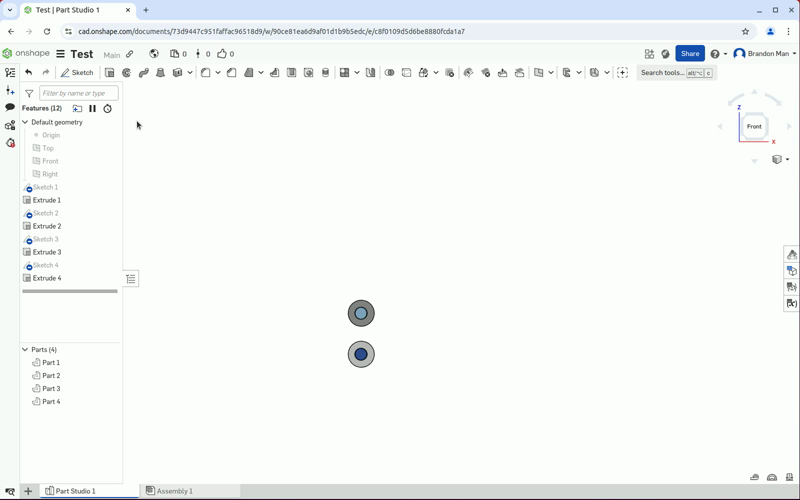
mouse_move(73, 189)
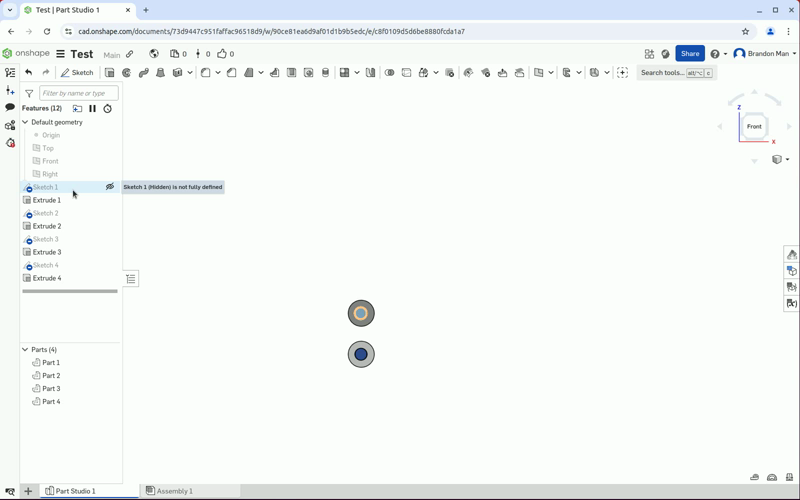
click(73, 189)
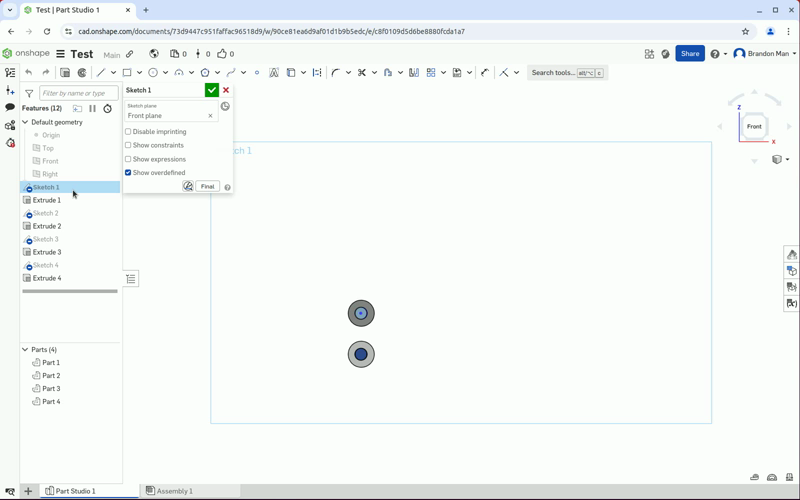
mouse_move(229, 92)
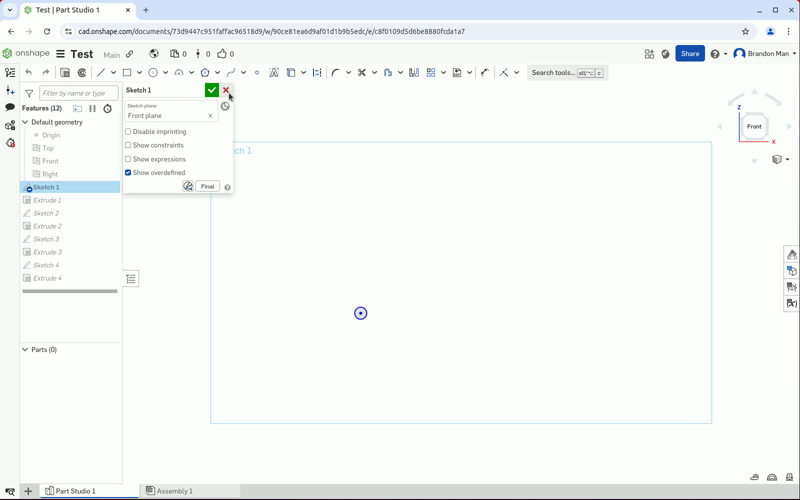
click(229, 92)
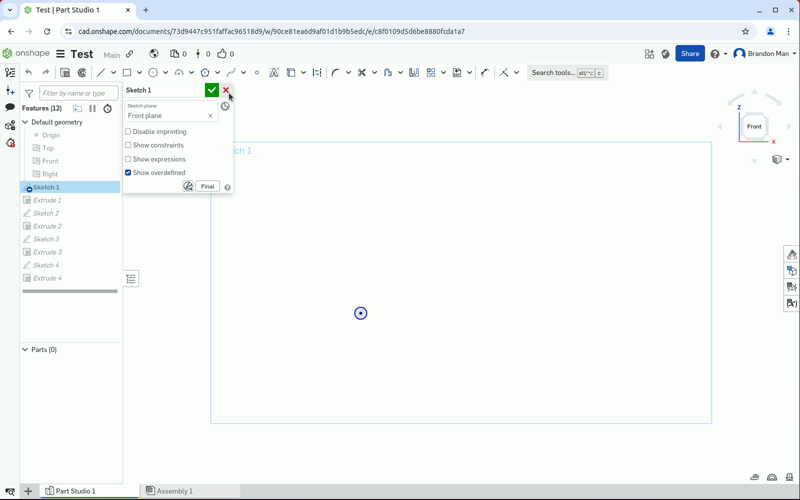
key(shift+s)
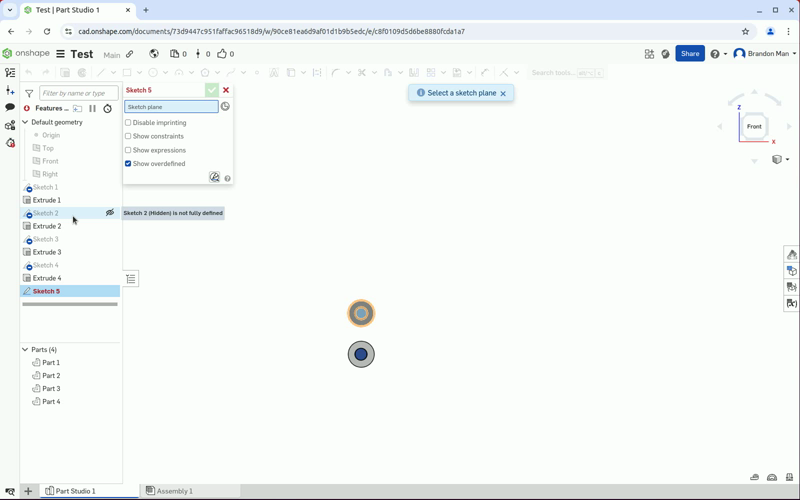
scroll(3)
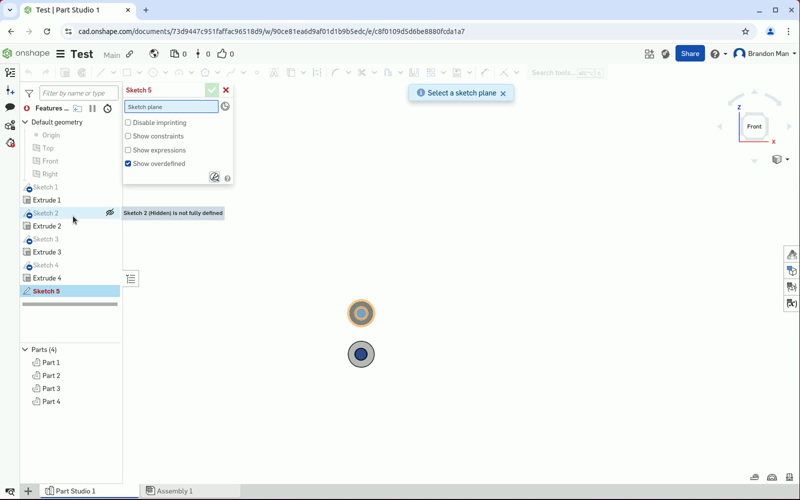
mouse_move(73, 163)
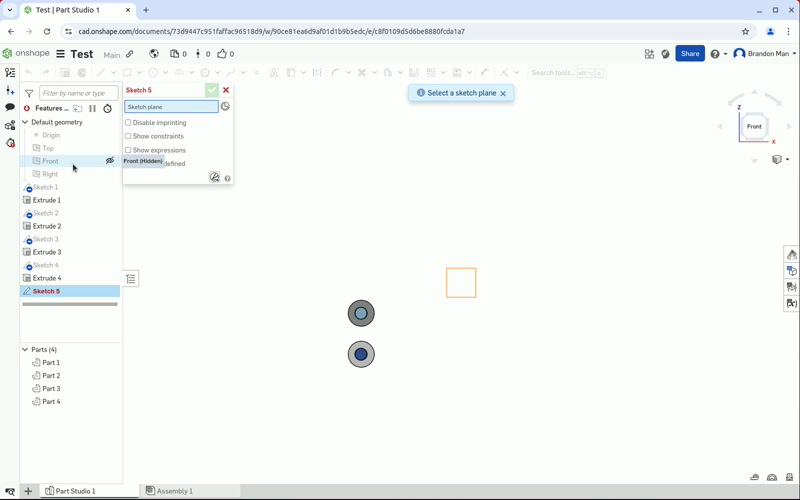
click(73, 163)
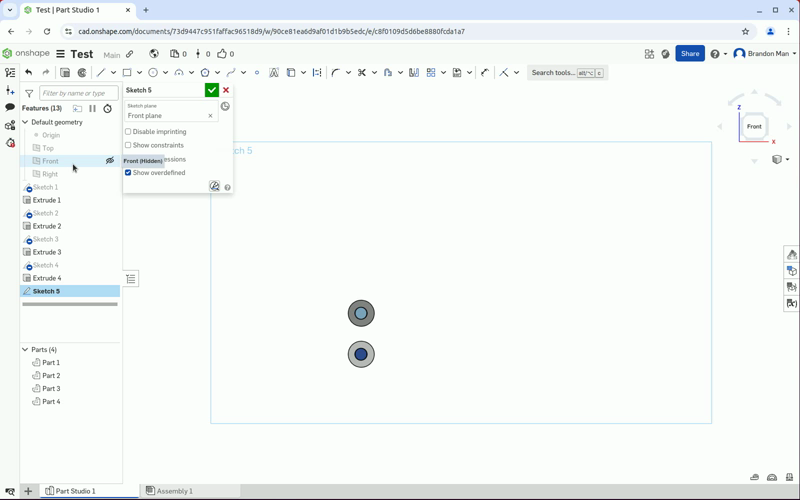
mouse_move(73, 352)
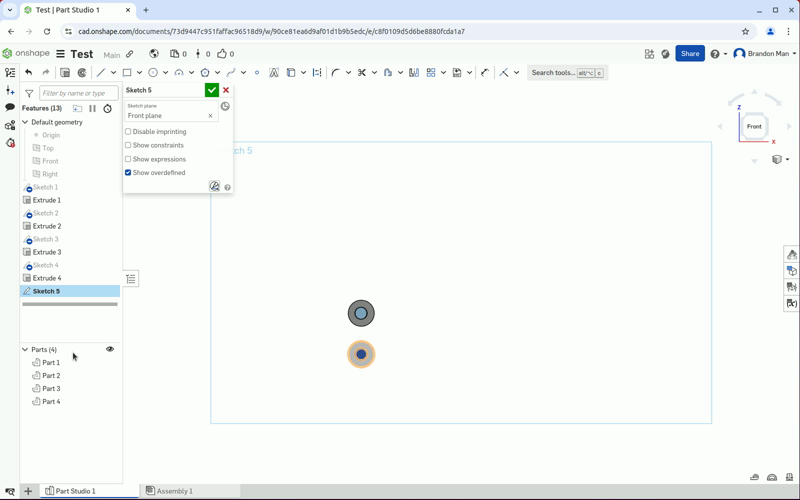
key(y)
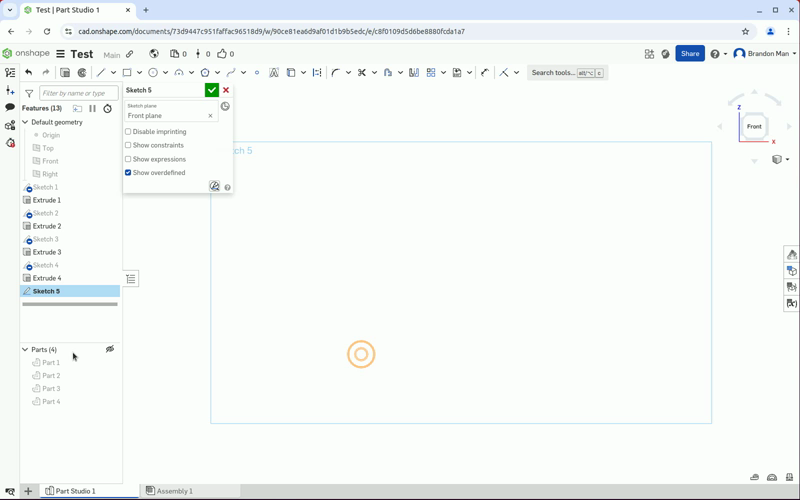
key(a)
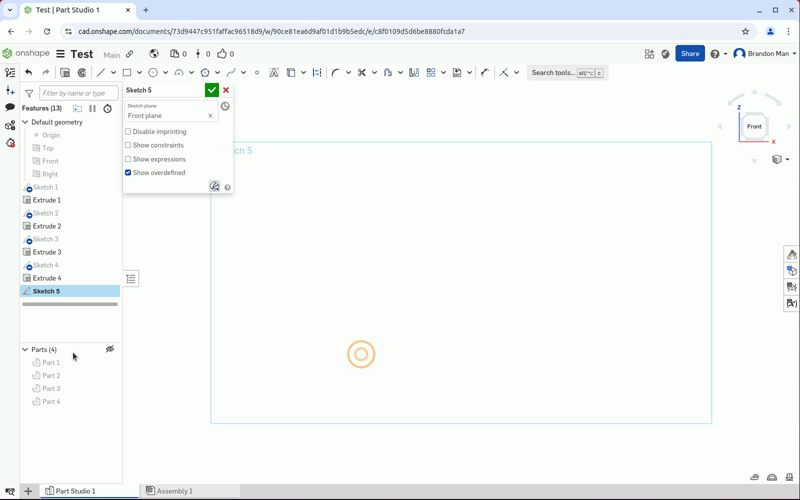
key_down(shift)
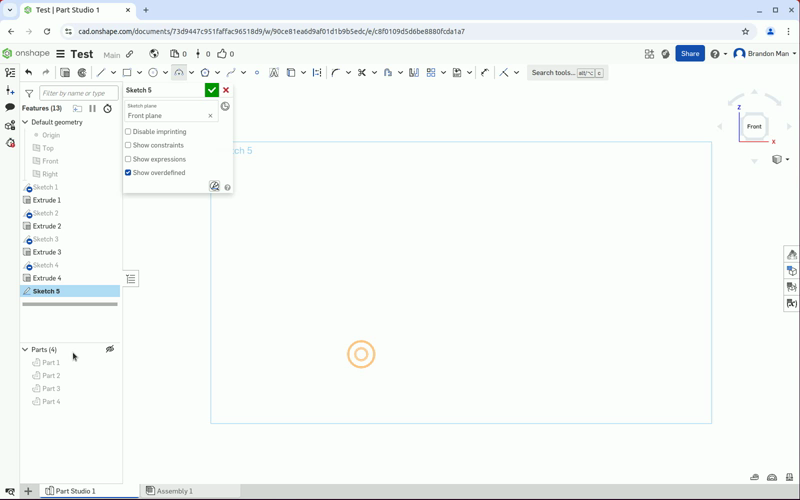
mouse_move(348, 354)
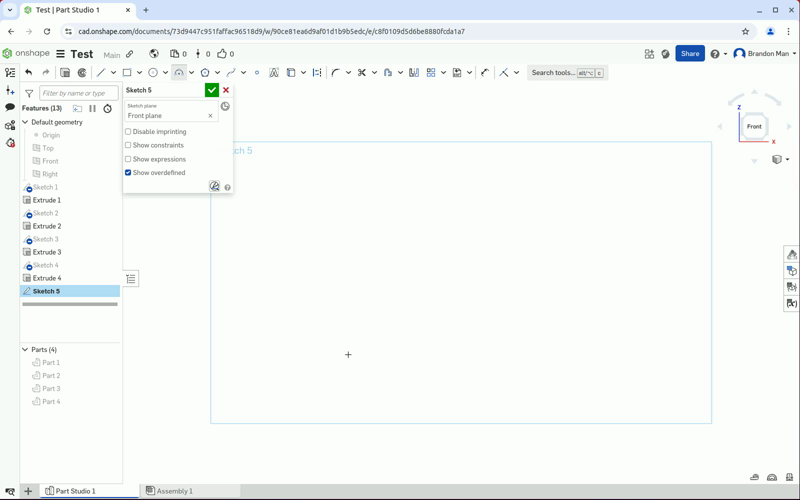
click(348, 354)
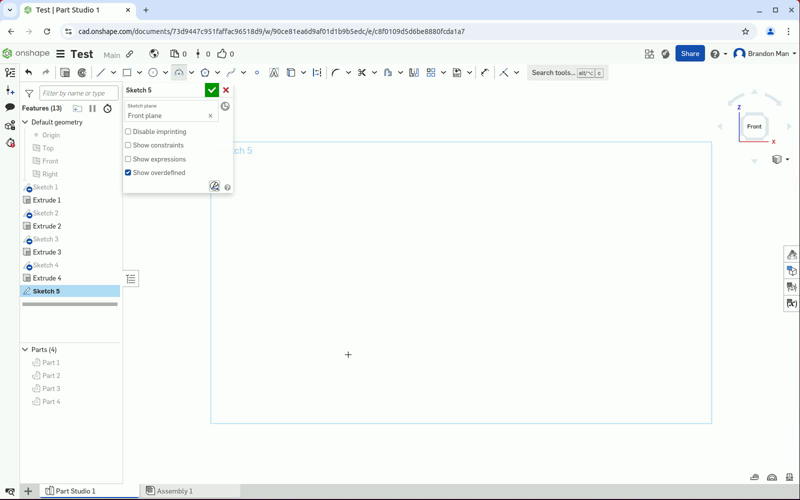
key_up(shift)
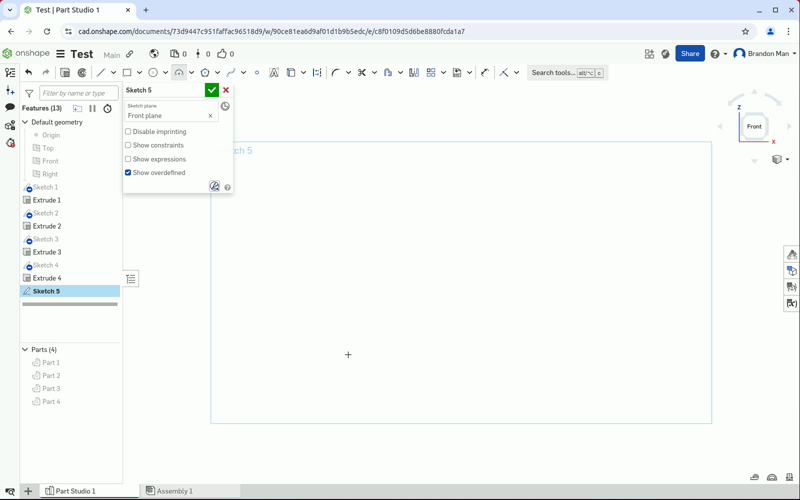
key_down(shift)
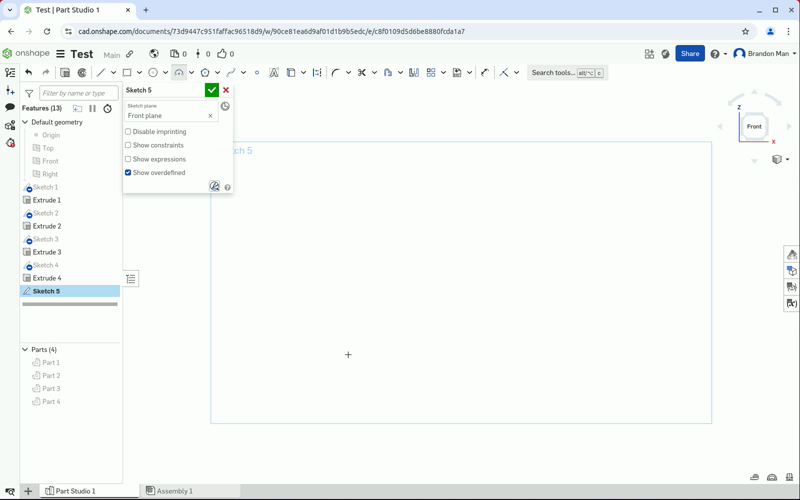
mouse_move(368, 364)
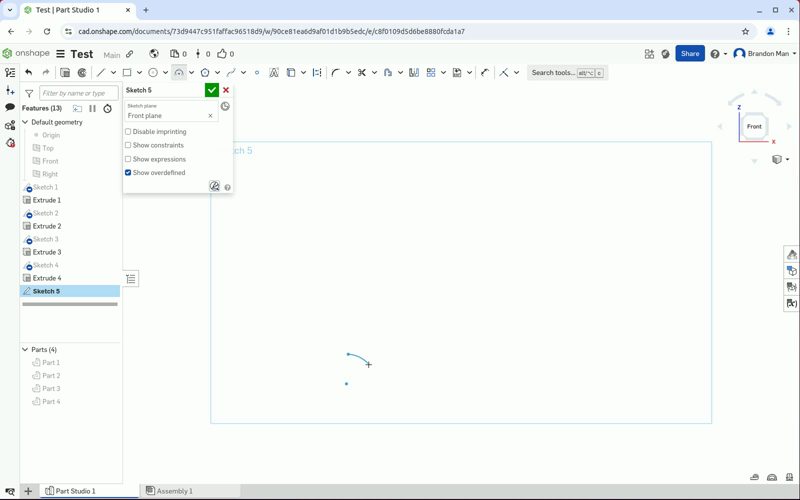
click(368, 364)
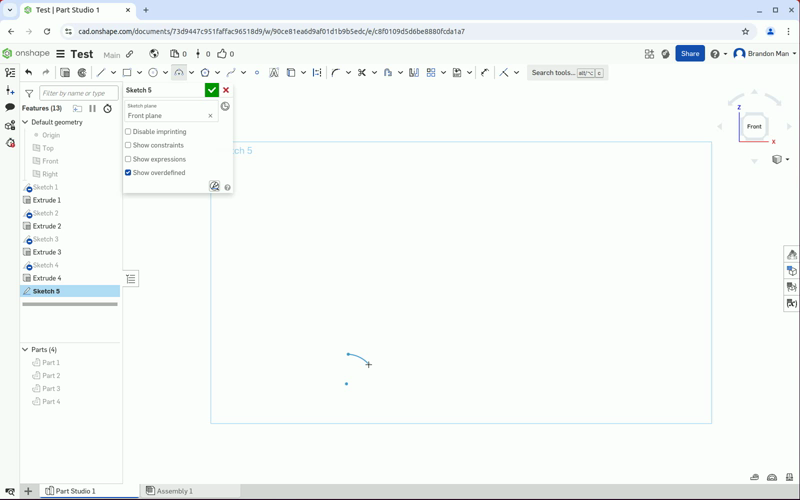
mouse_move(365, 343)
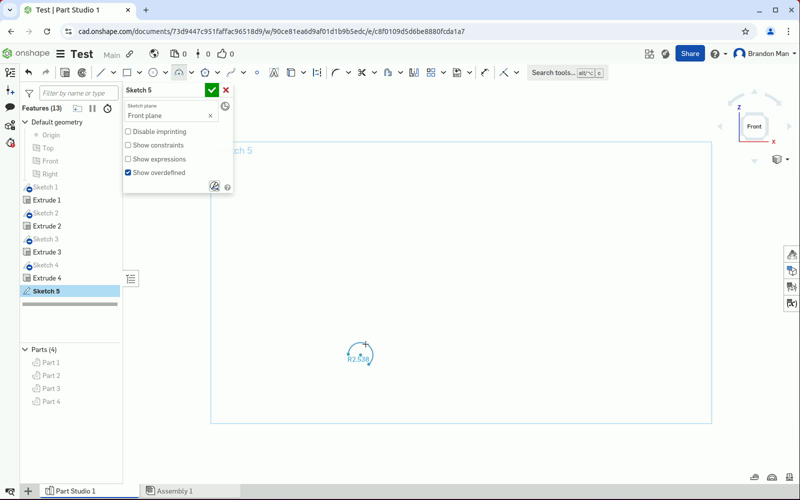
click(365, 343)
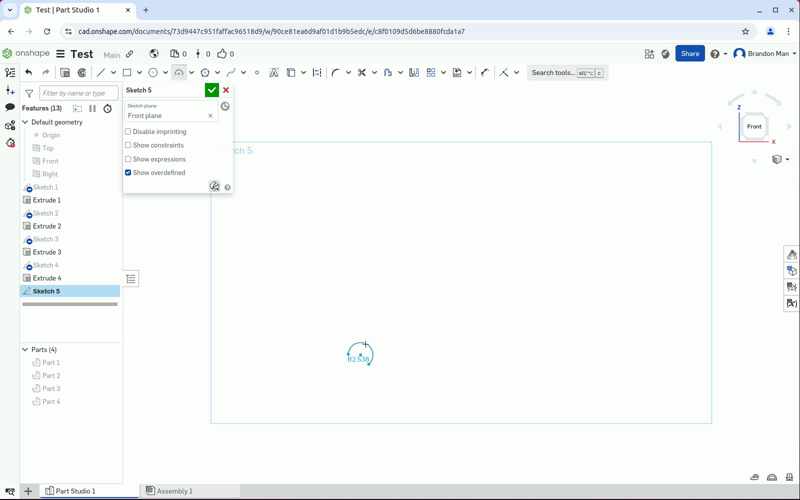
key_up(shift)
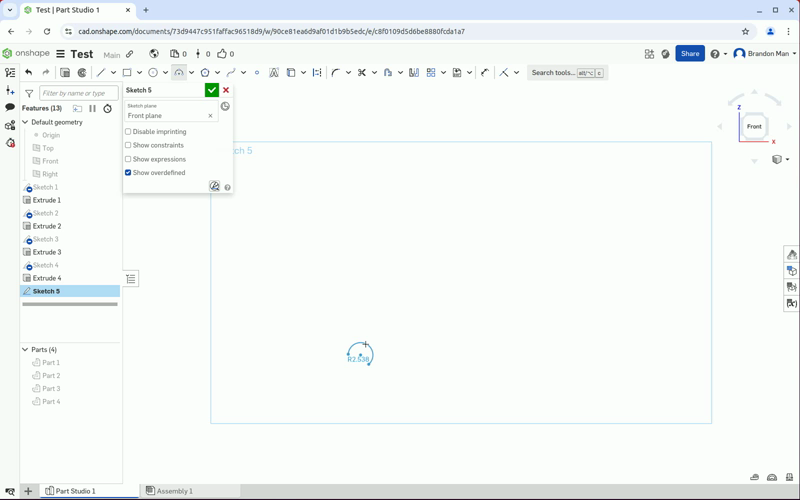
key(esc)
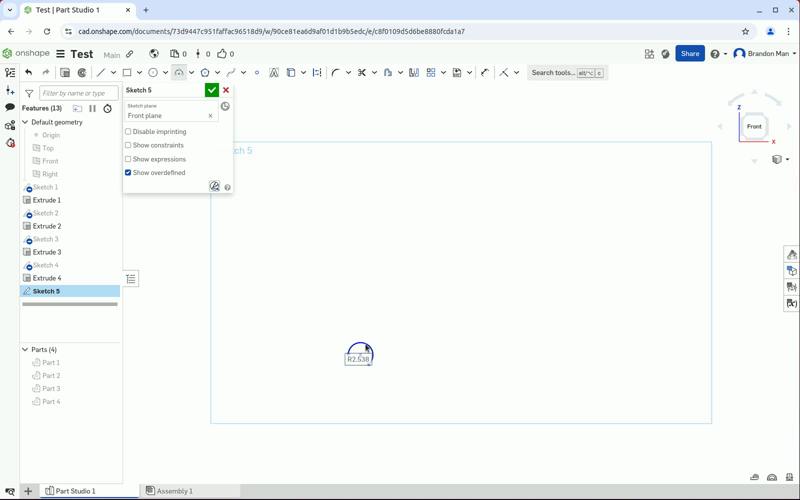
key(l)
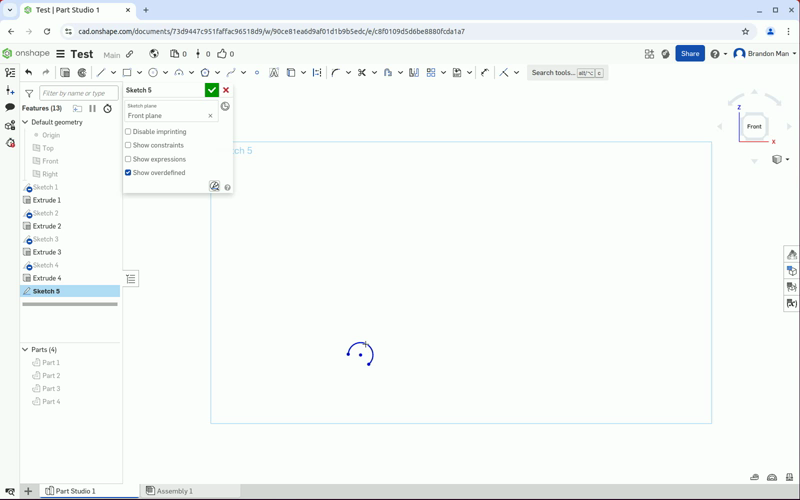
mouse_move(368, 364)
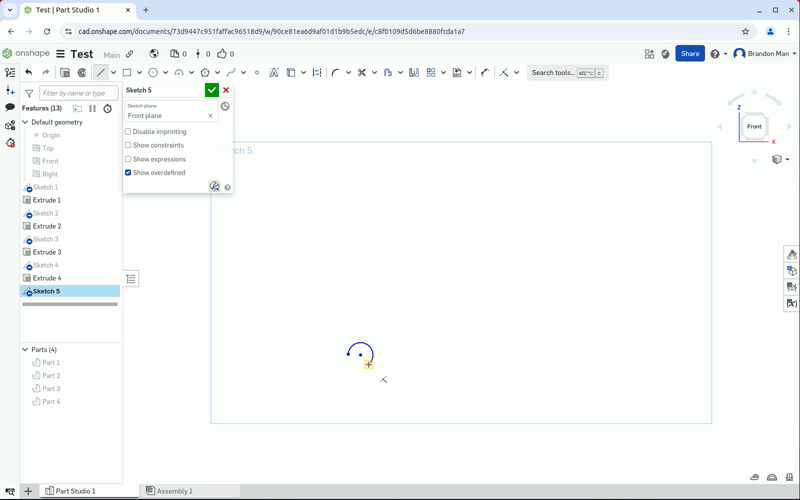
click(368, 364)
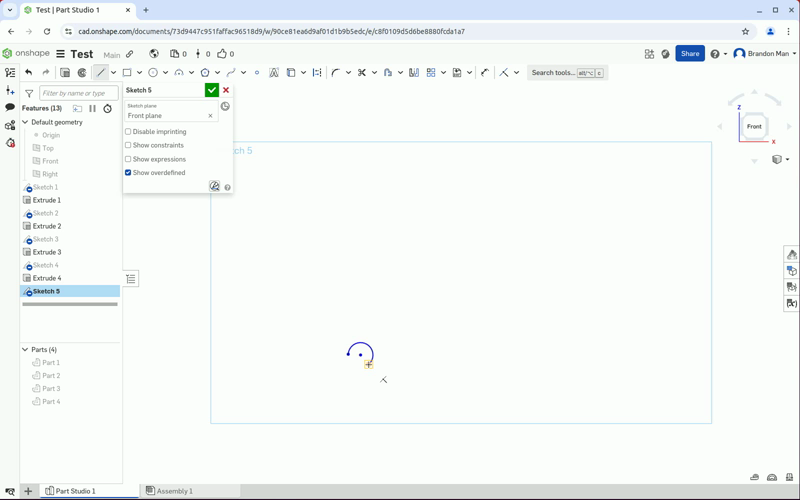
key_down(shift)
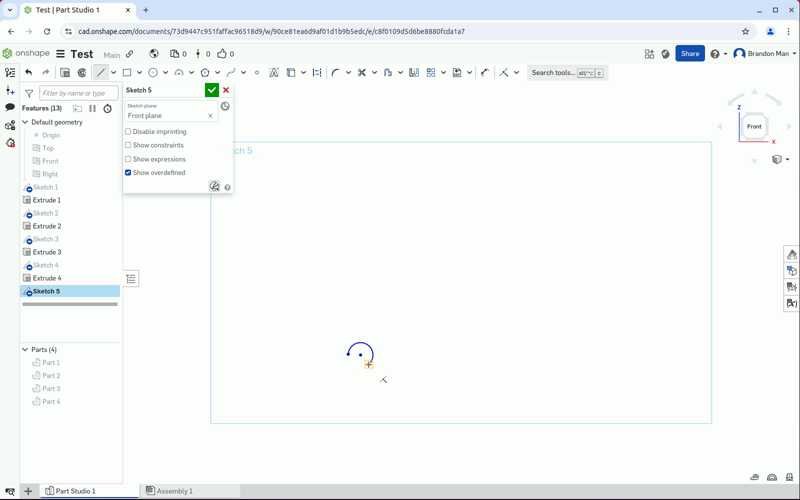
mouse_move(433, 306)
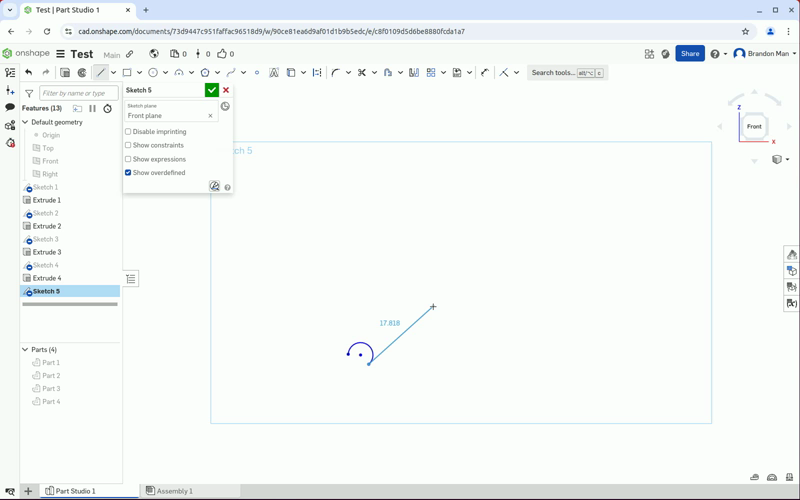
click(433, 306)
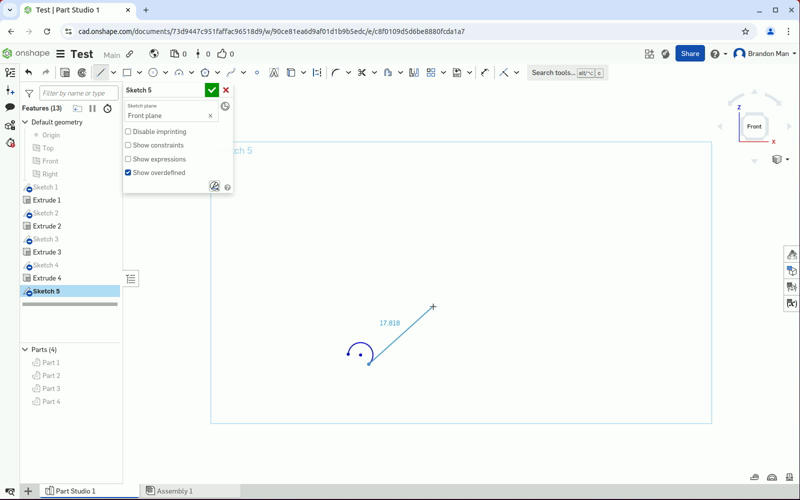
key_up(shift)
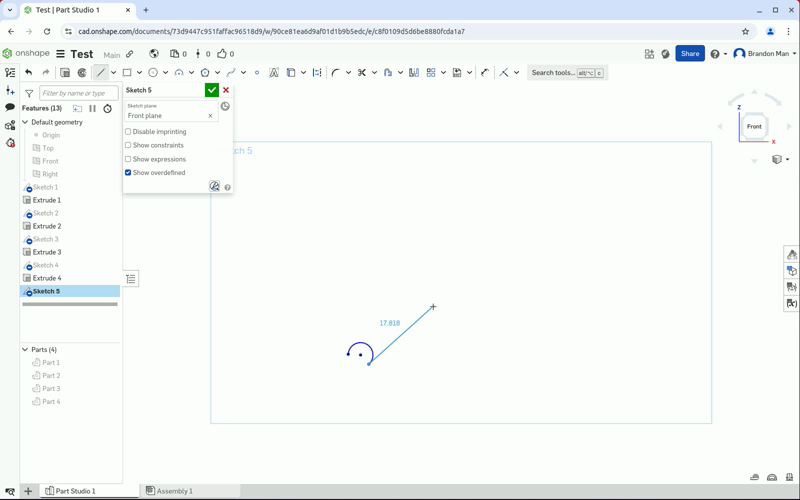
key(esc)
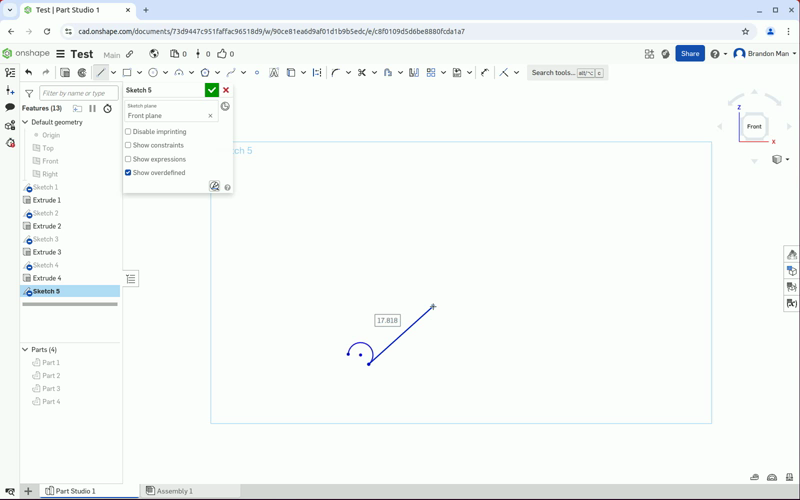
key(a)
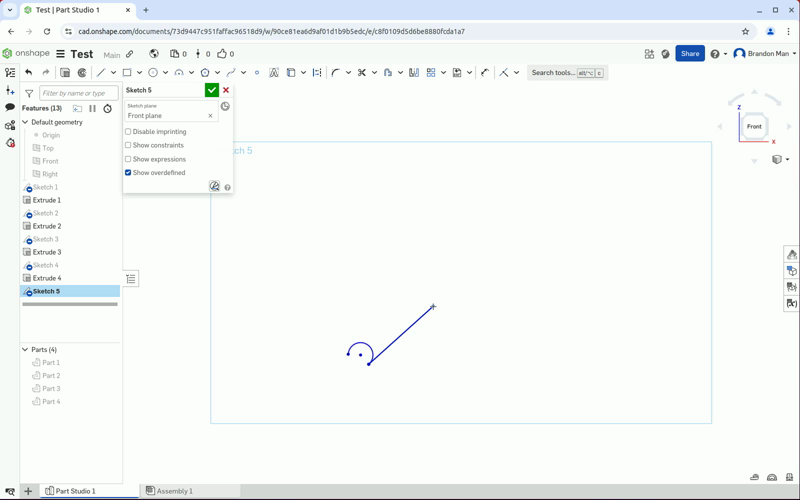
mouse_move(433, 306)
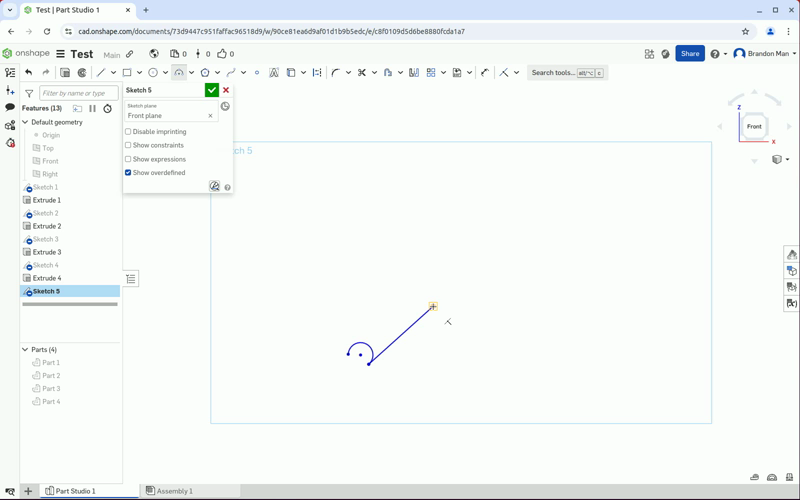
click(433, 306)
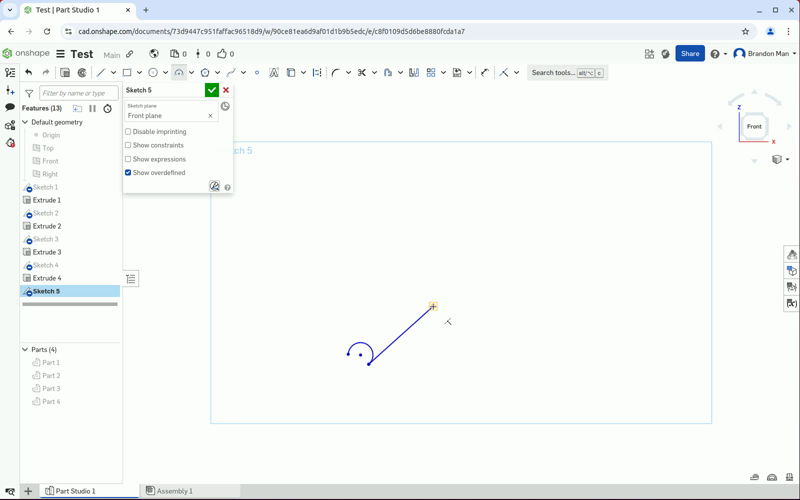
key_down(shift)
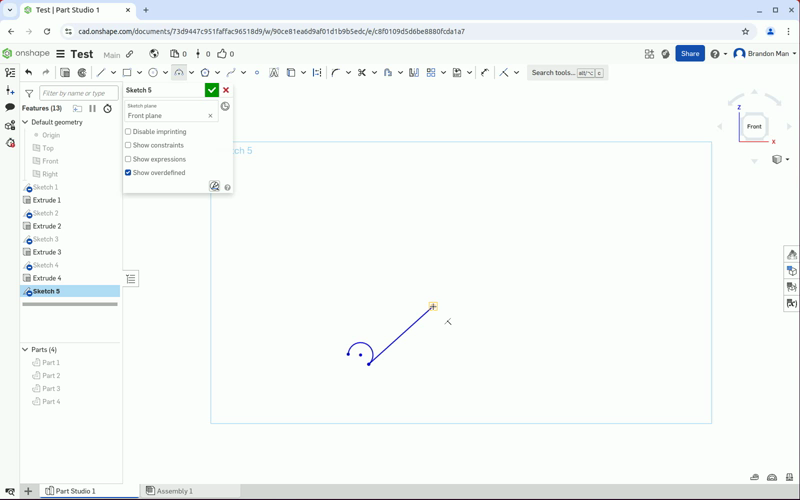
mouse_move(447, 305)
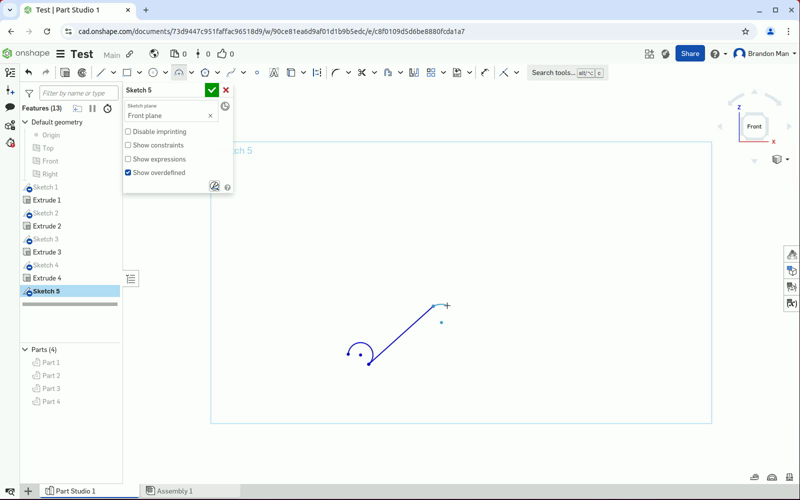
click(447, 305)
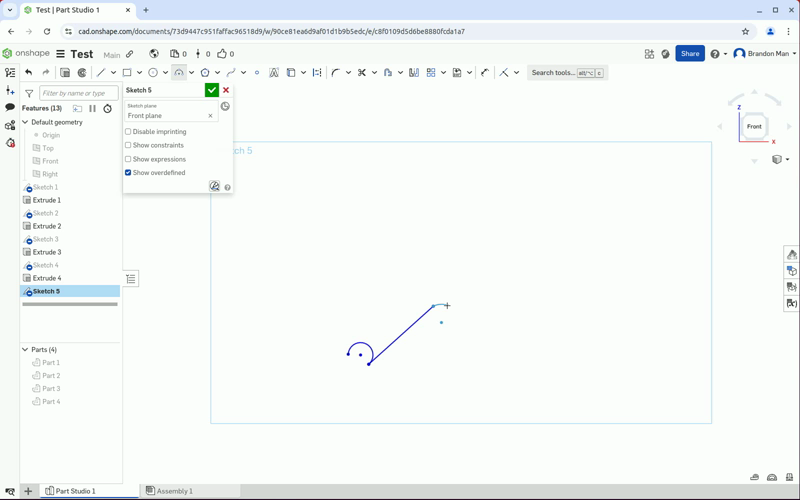
mouse_move(440, 303)
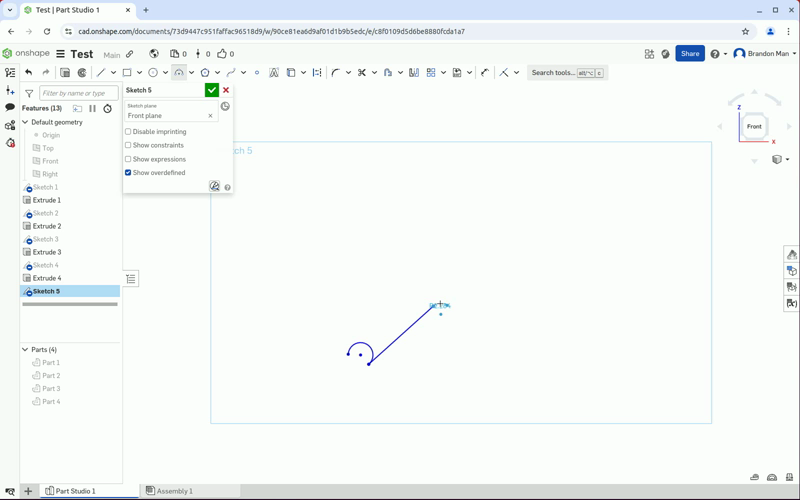
click(440, 303)
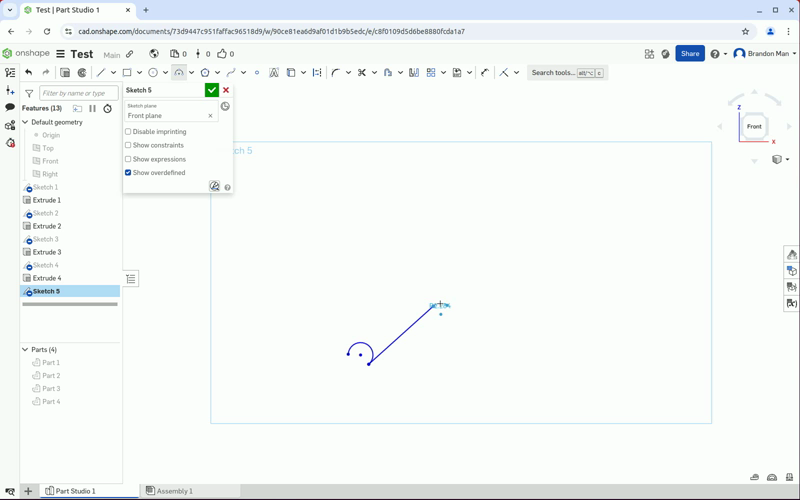
key_up(shift)
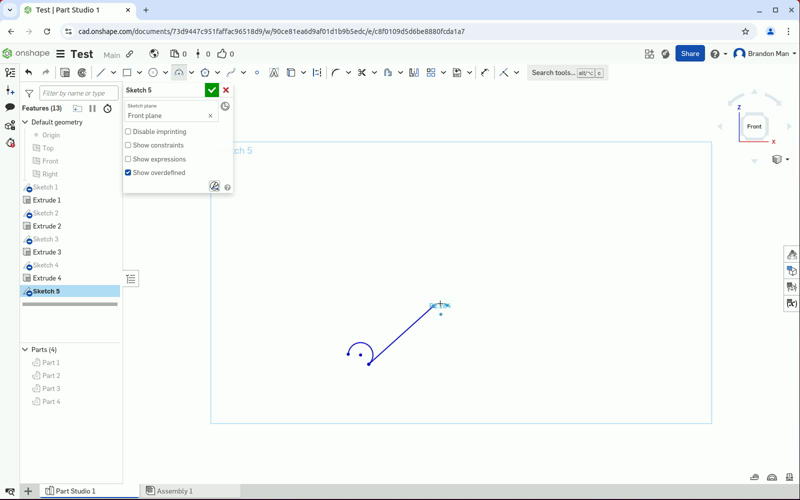
mouse_move(447, 305)
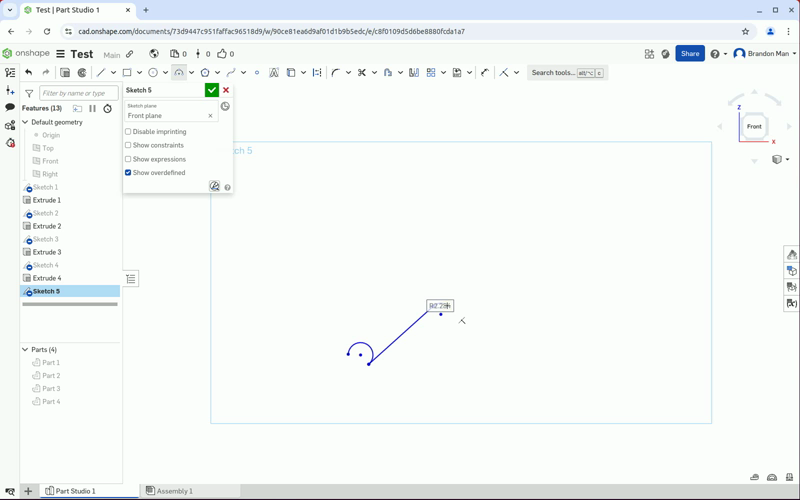
click(447, 305)
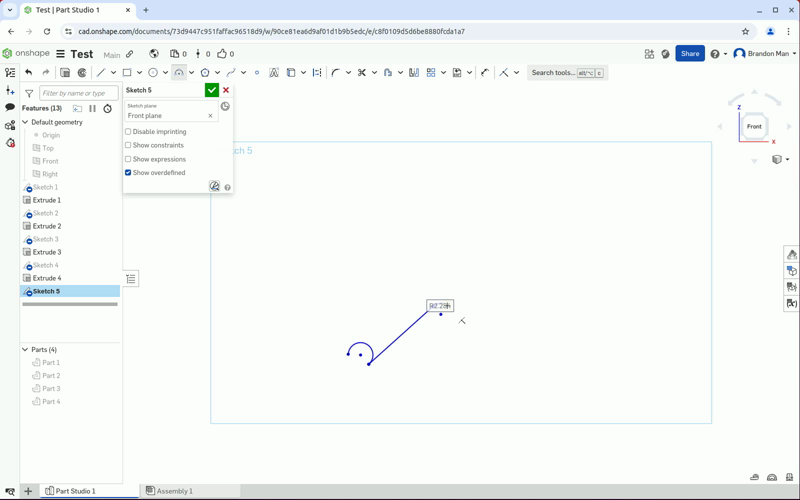
key_down(shift)
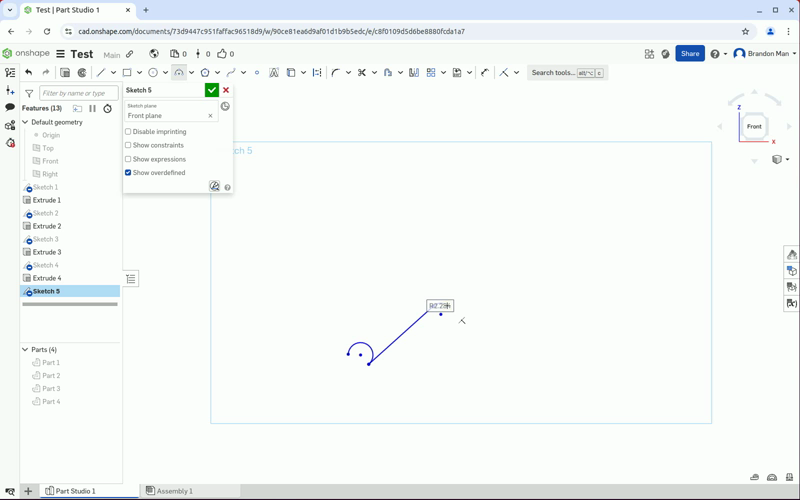
mouse_move(450, 259)
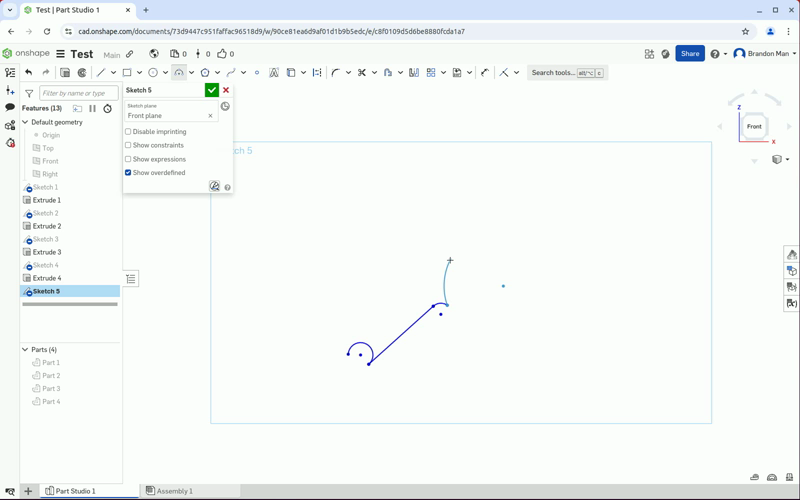
click(450, 259)
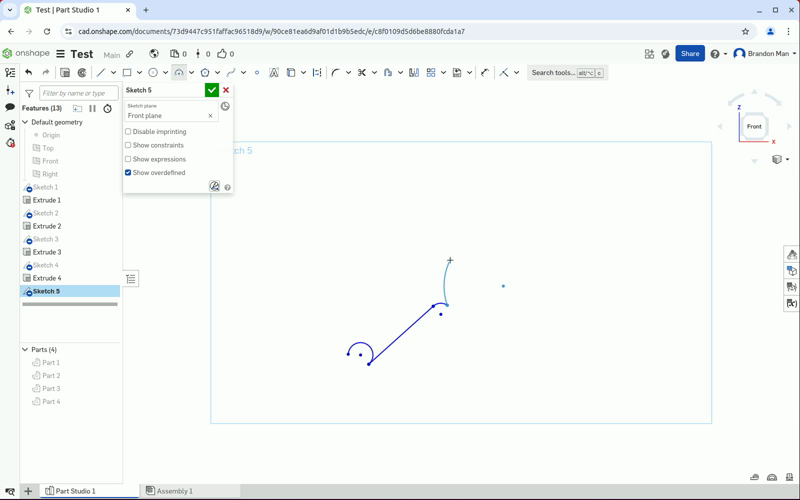
mouse_move(434, 281)
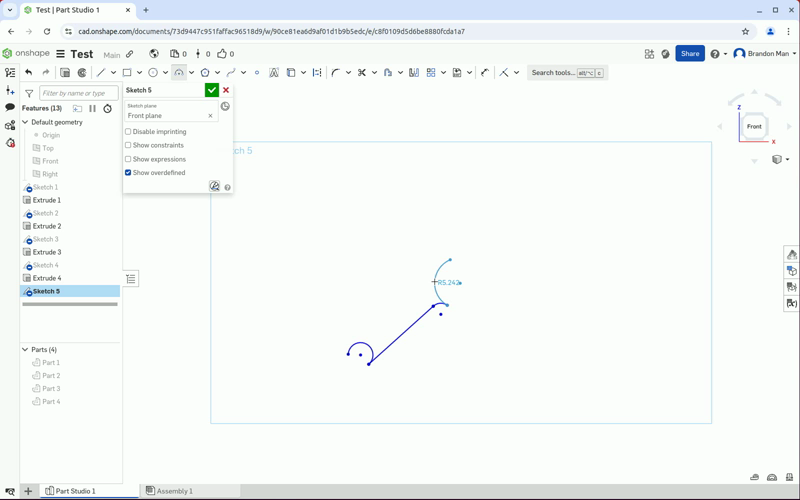
click(434, 281)
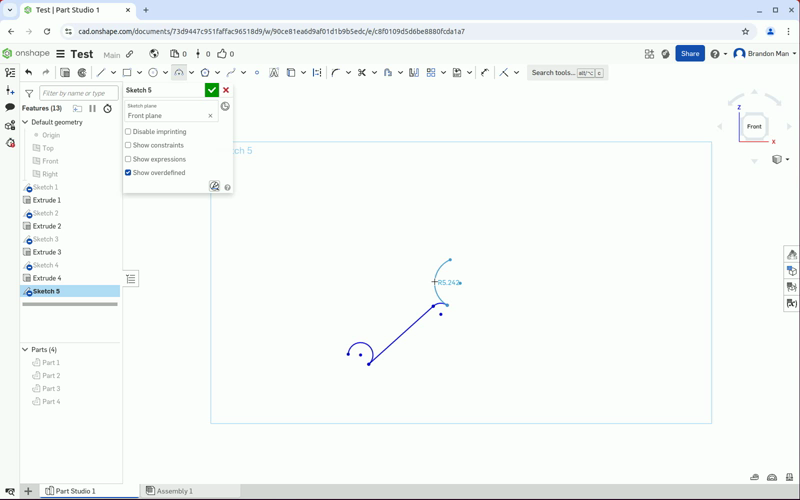
key_up(shift)
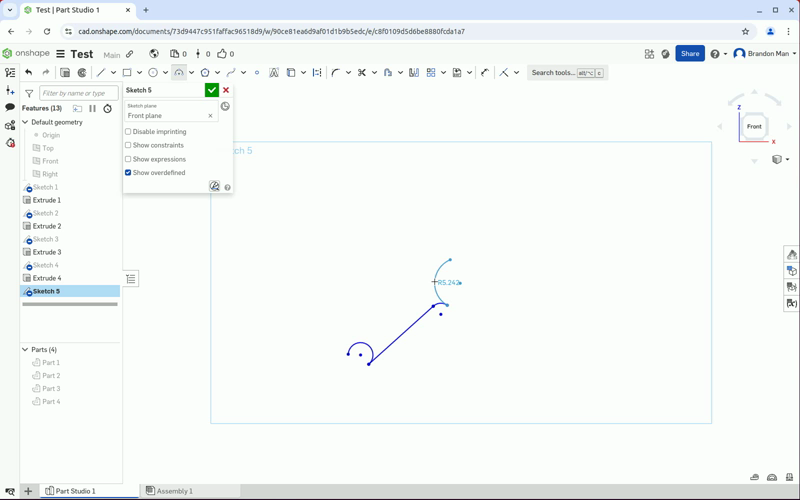
key(esc)
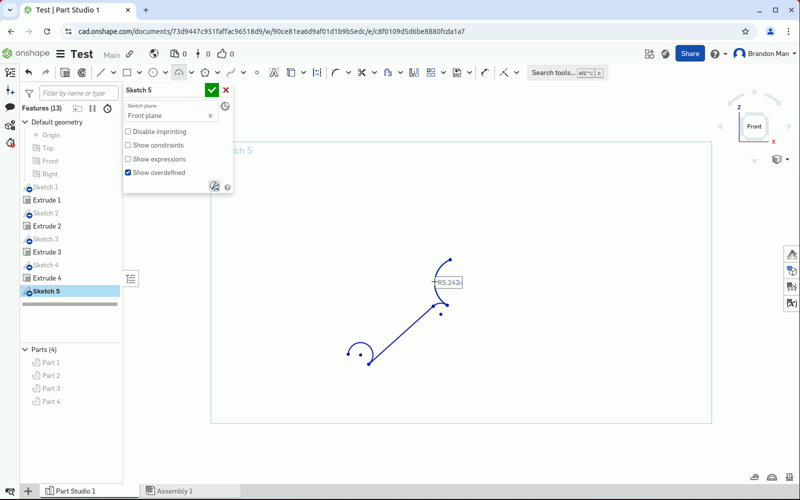
key(l)
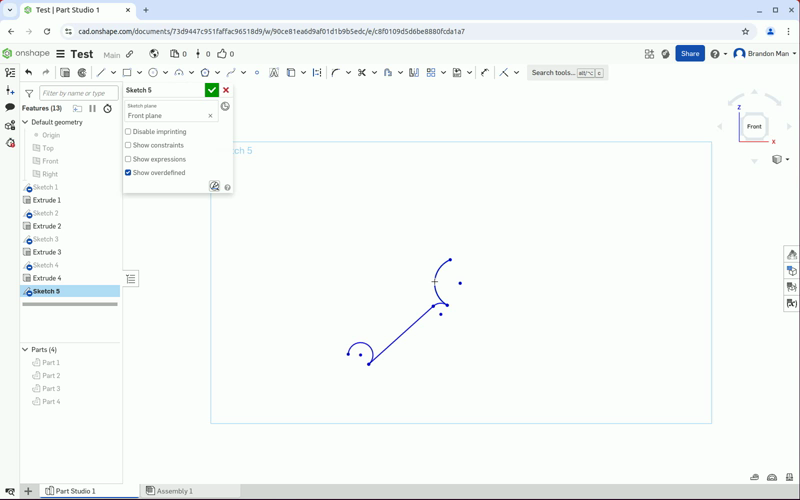
mouse_move(450, 259)
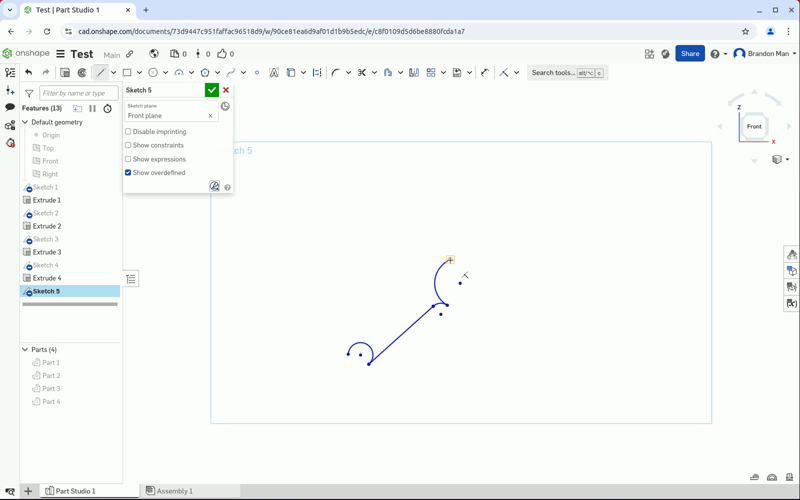
click(450, 259)
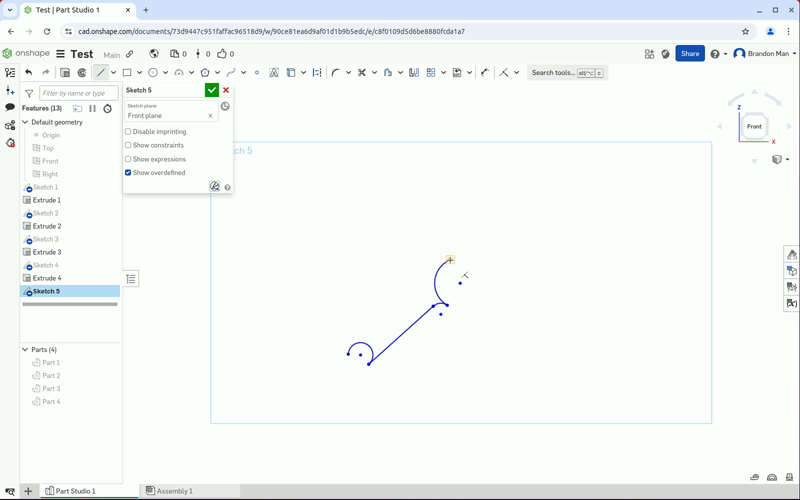
key_down(shift)
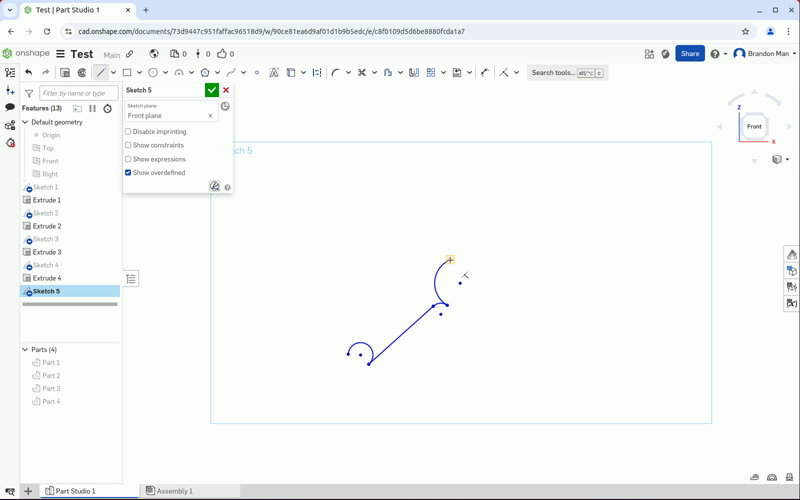
mouse_move(355, 301)
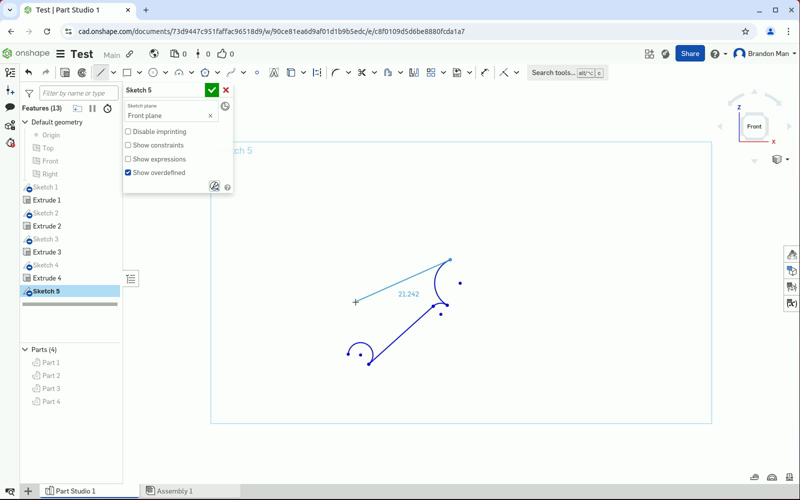
click(355, 301)
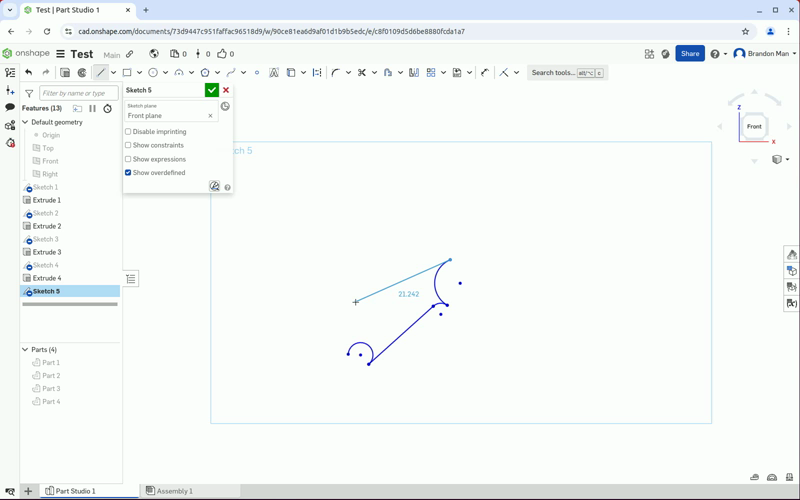
key_up(shift)
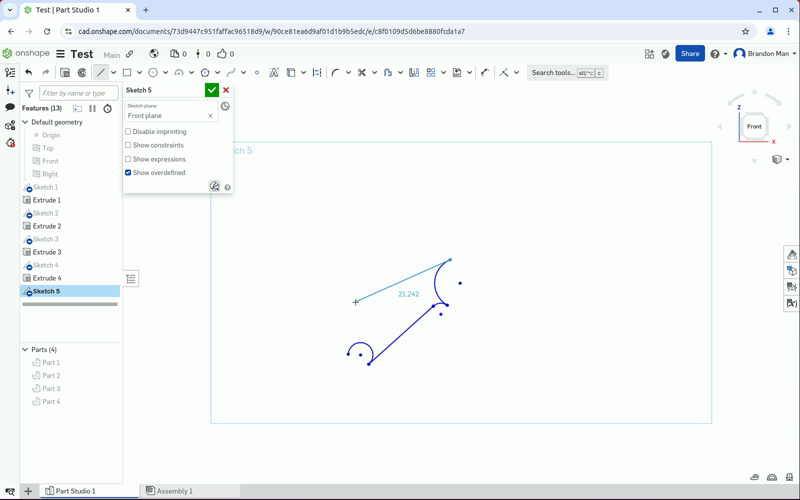
key(esc)
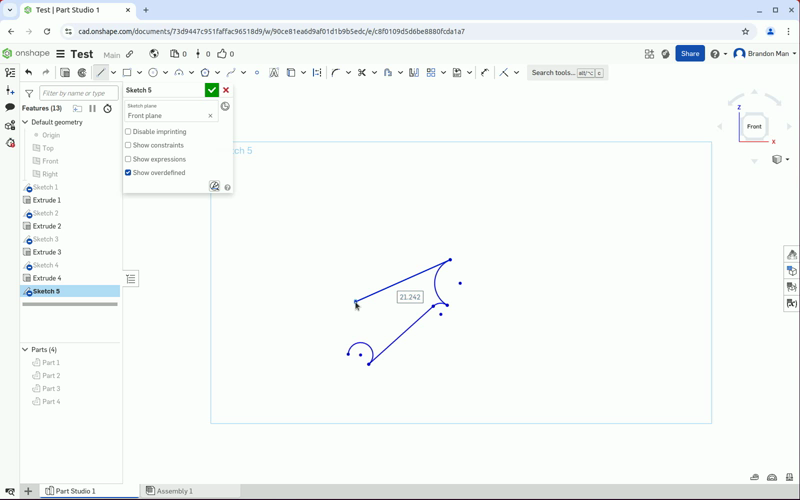
key(a)
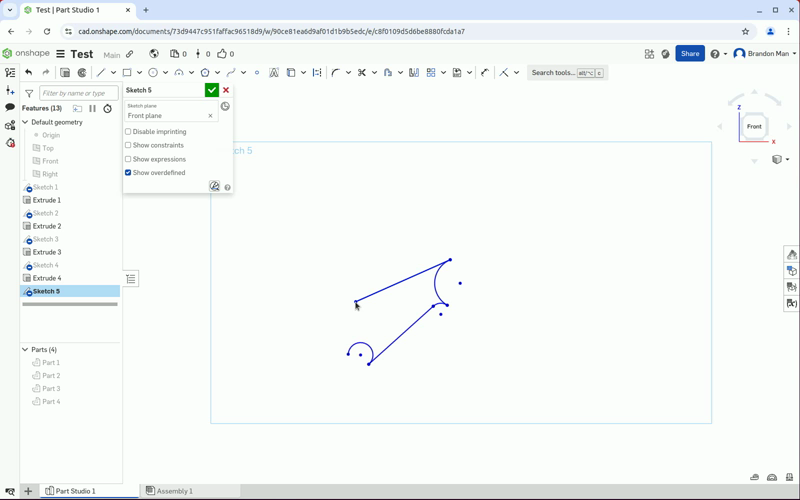
mouse_move(355, 301)
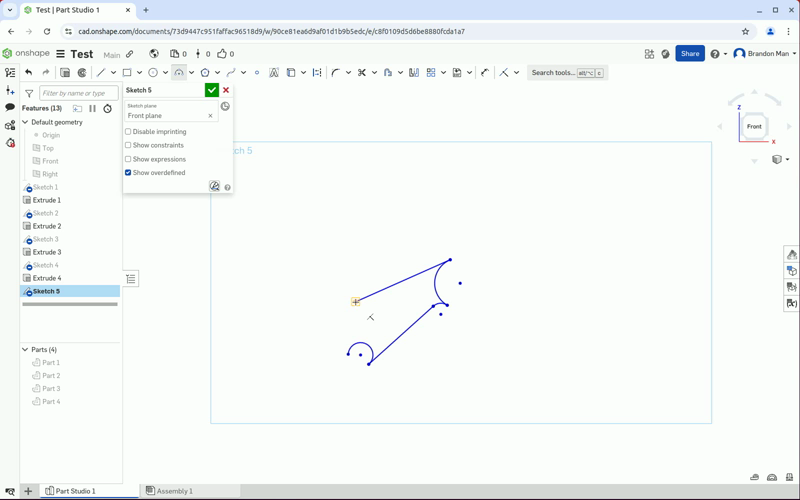
click(355, 301)
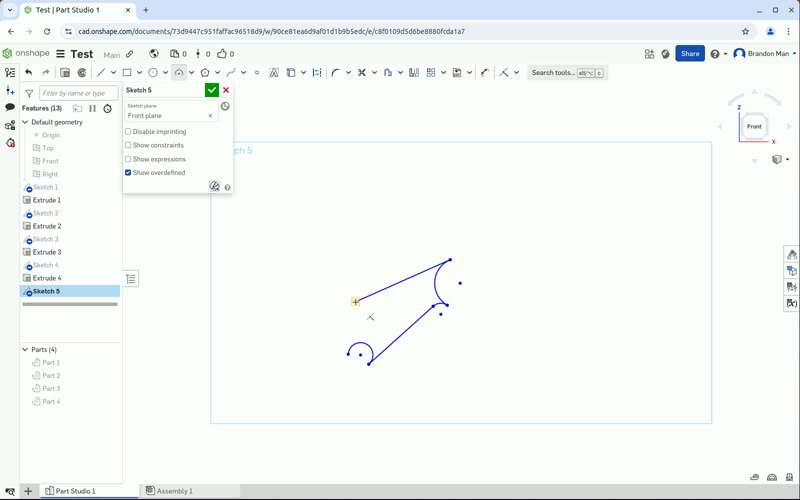
key_down(shift)
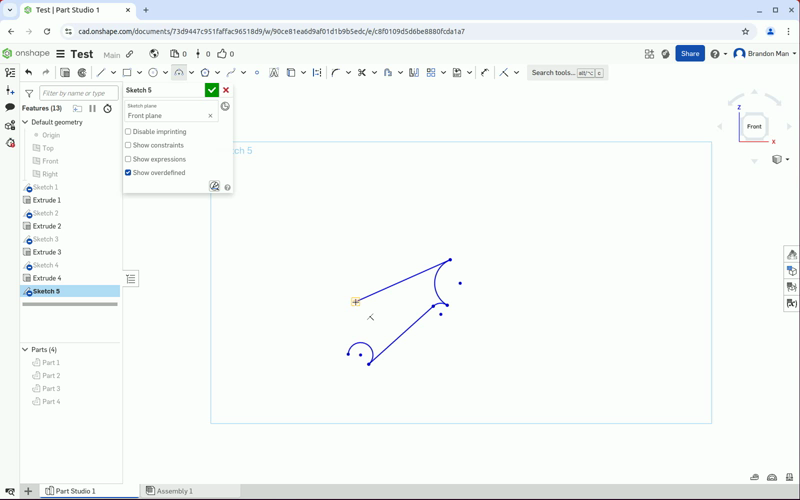
mouse_move(348, 313)
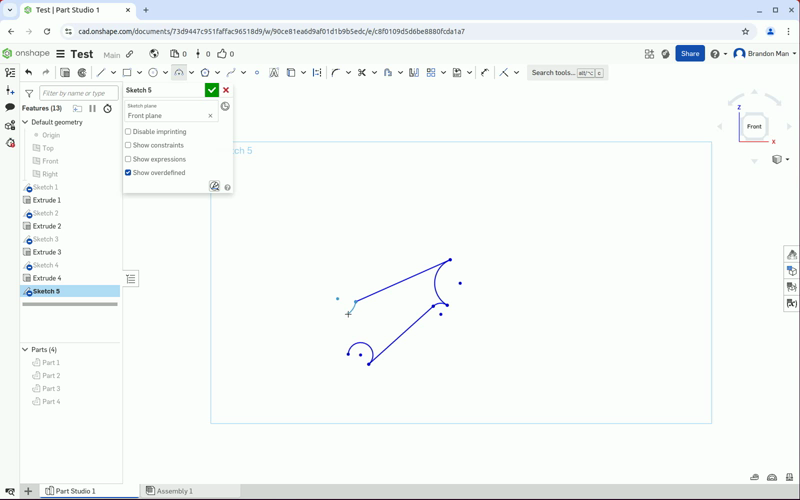
click(348, 313)
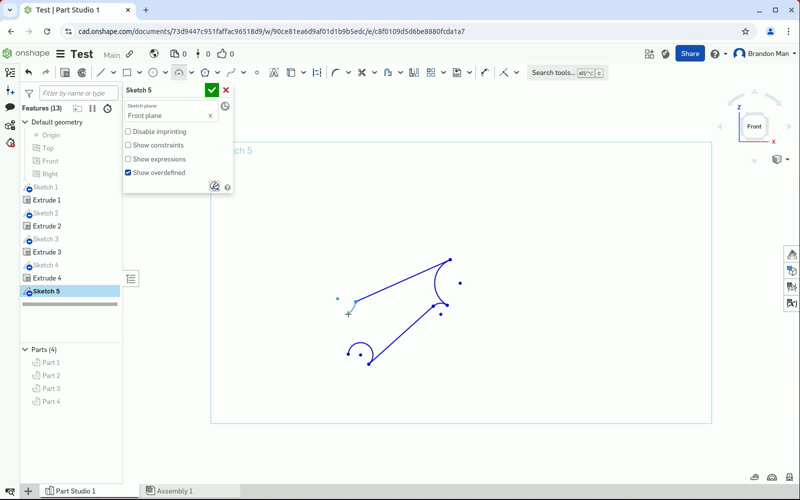
mouse_move(371, 320)
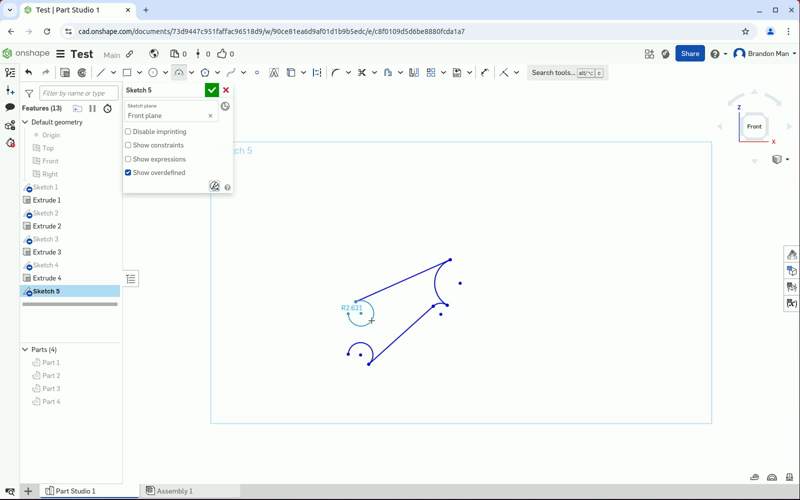
click(371, 320)
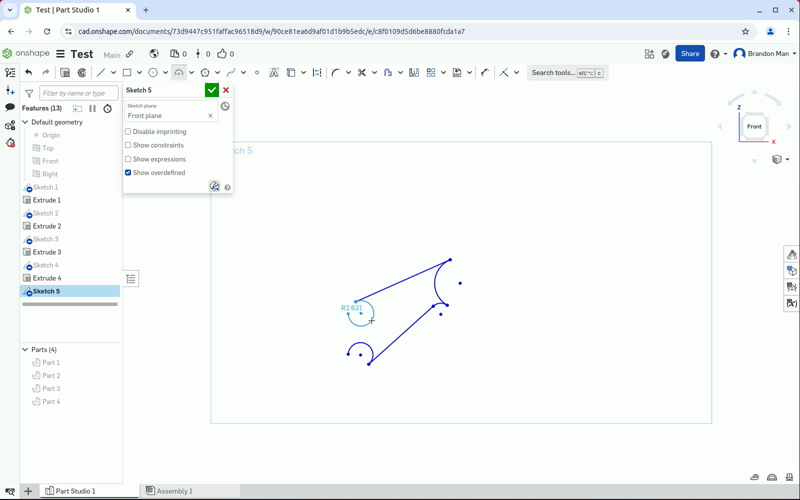
key_up(shift)
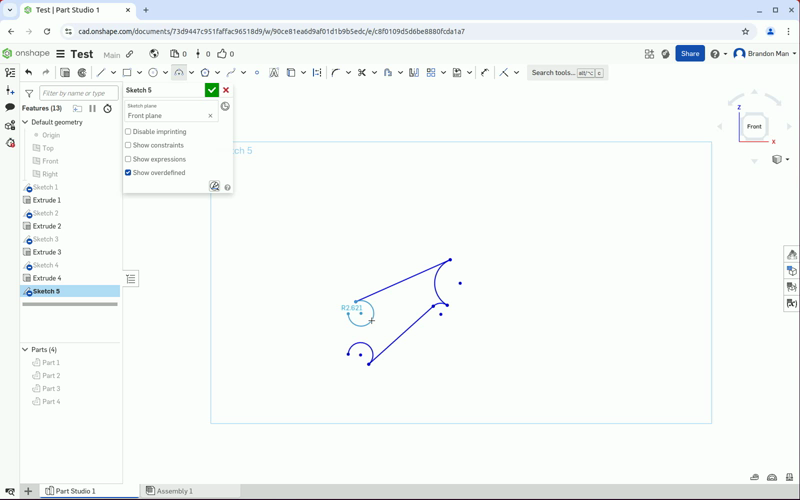
key(esc)
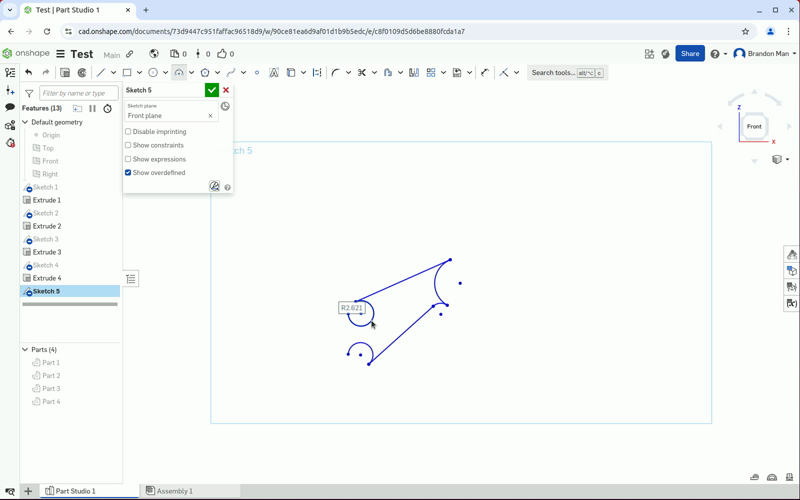
key(l)
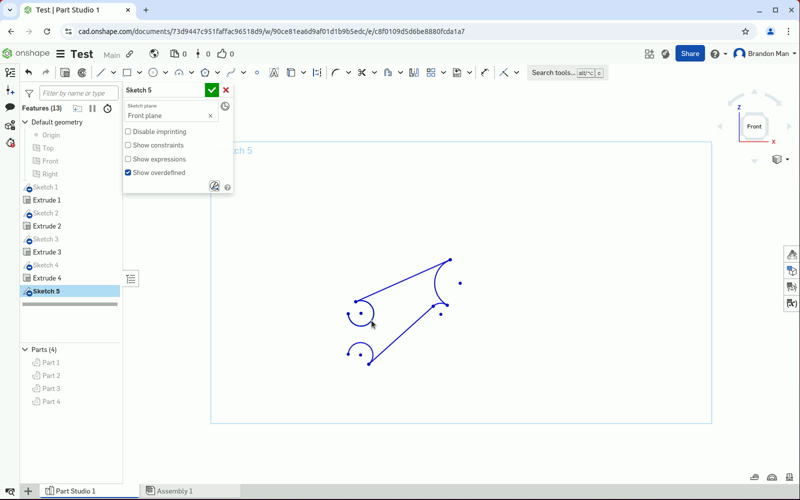
mouse_move(348, 313)
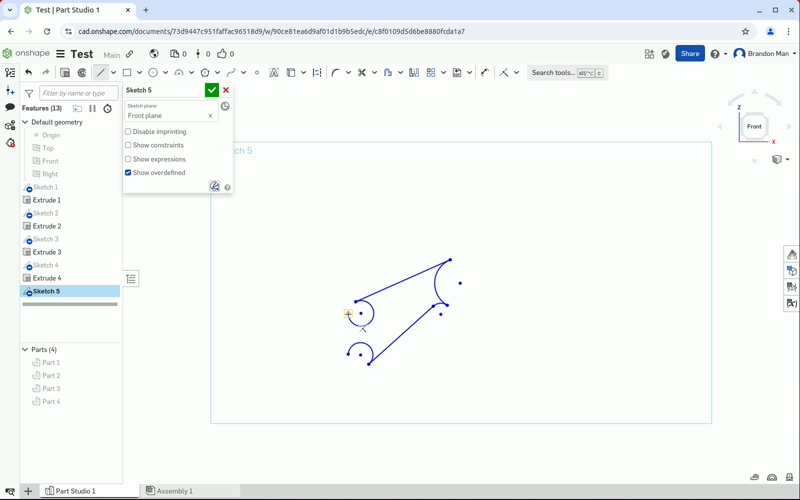
click(348, 313)
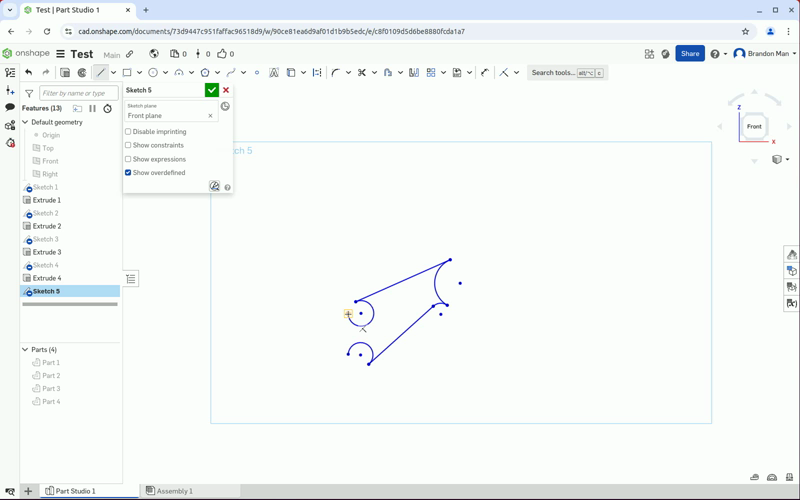
mouse_move(378, 313)
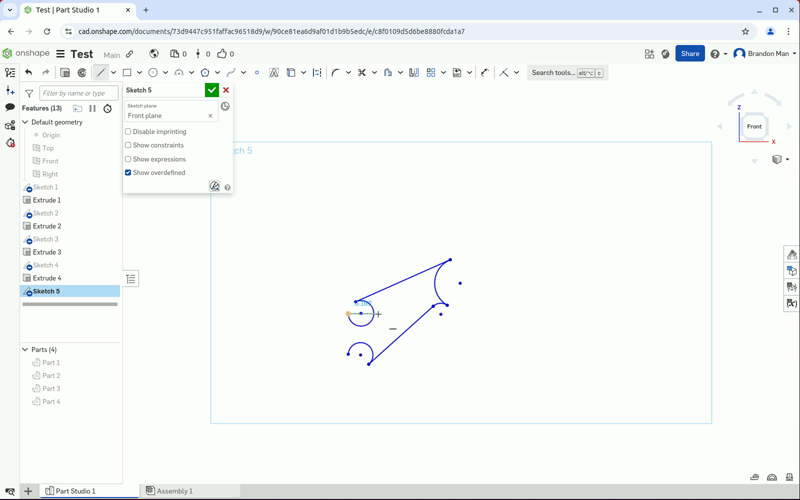
key_down(shift)
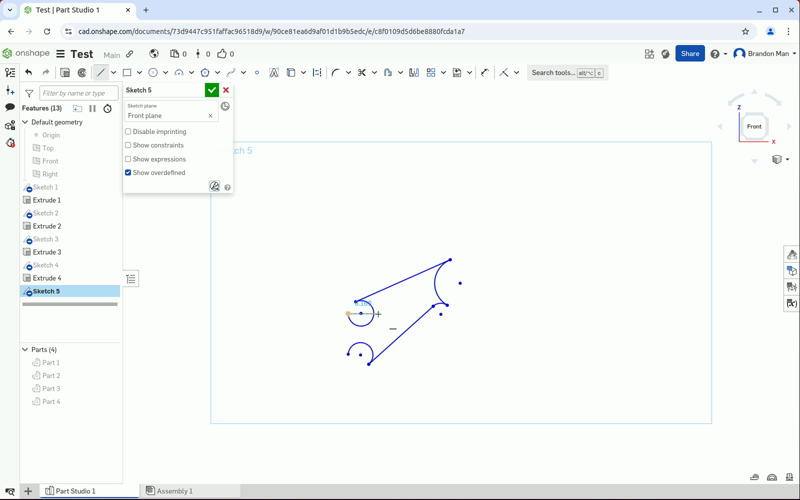
mouse_move(348, 354)
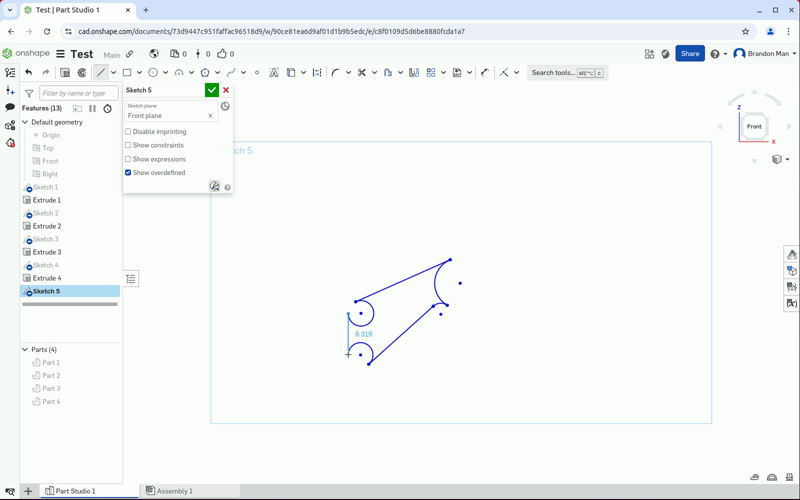
key_up(shift)
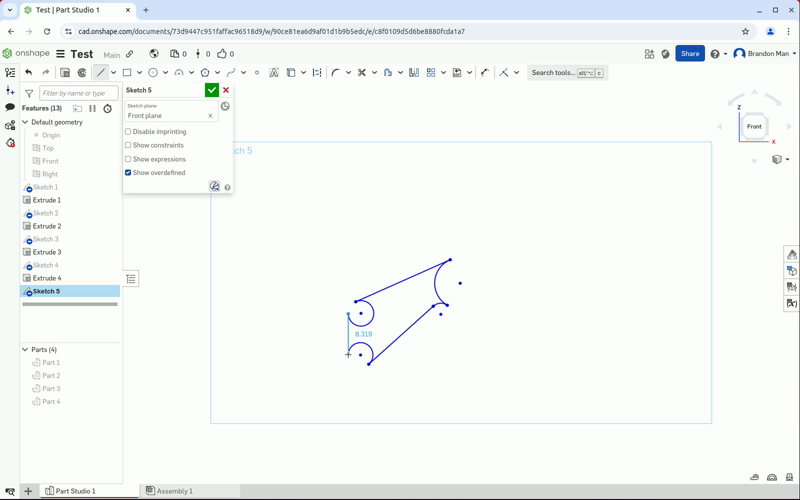
click(348, 354)
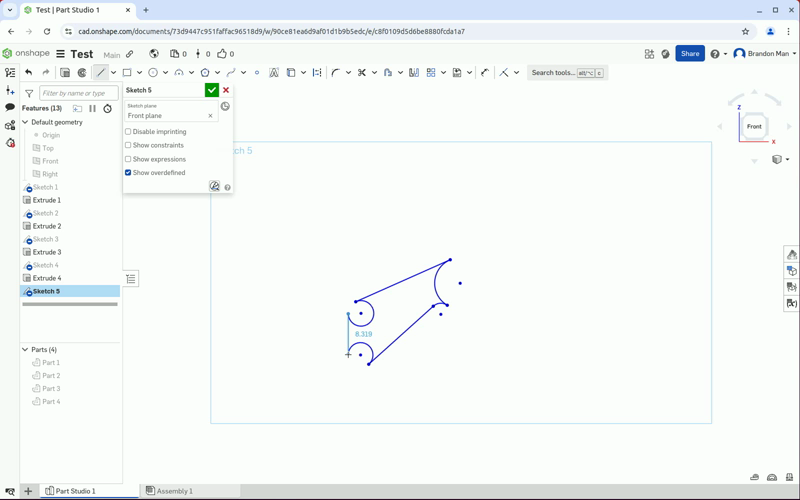
key(esc)
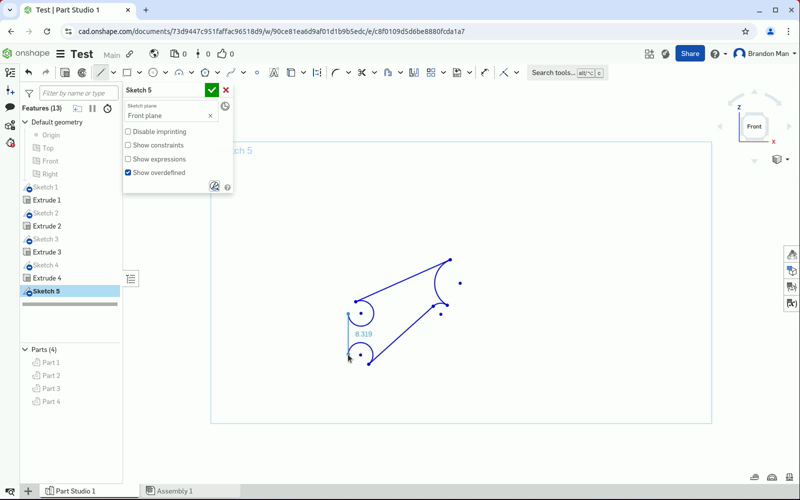
mouse_move(400, 329)
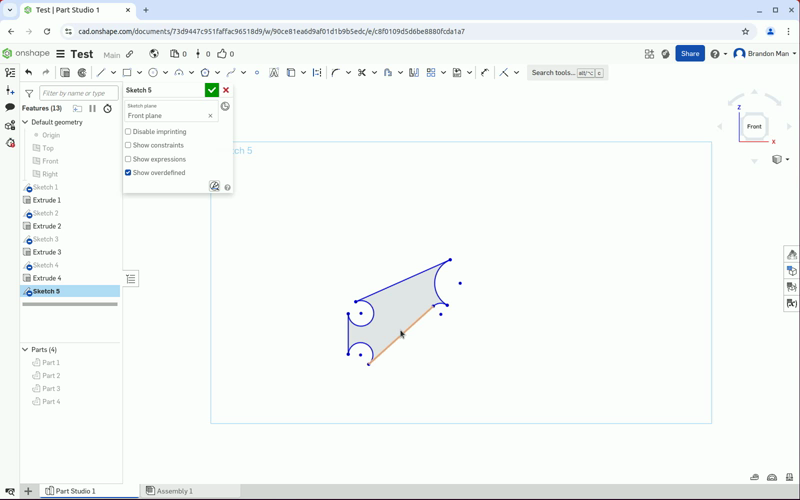
click(400, 329)
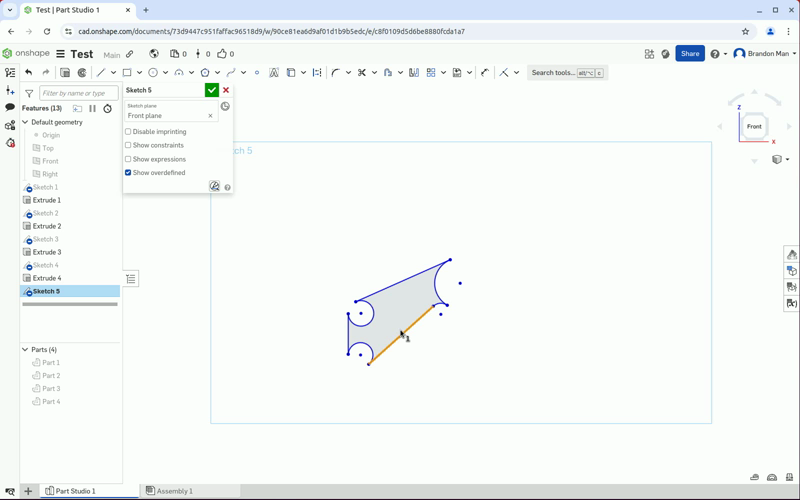
mouse_move(73, 352)
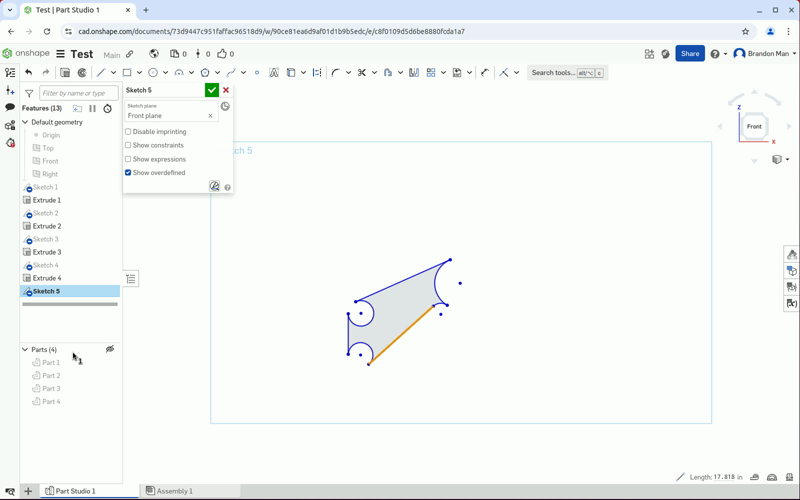
key(shift+y)
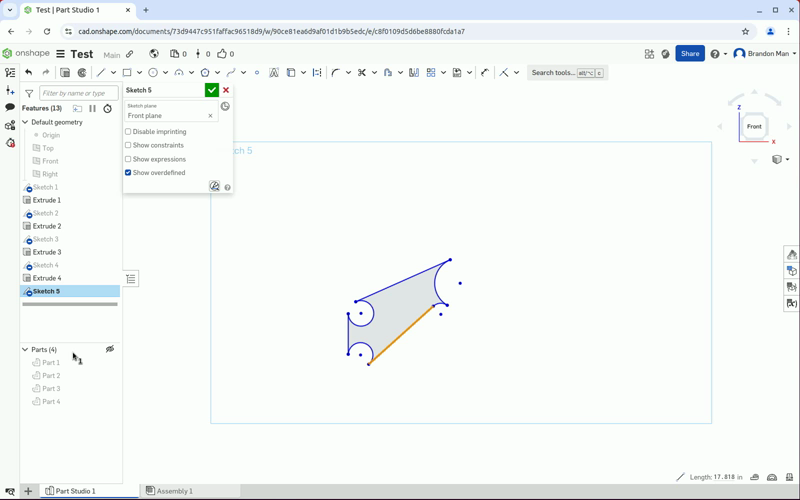
key(shift+e)
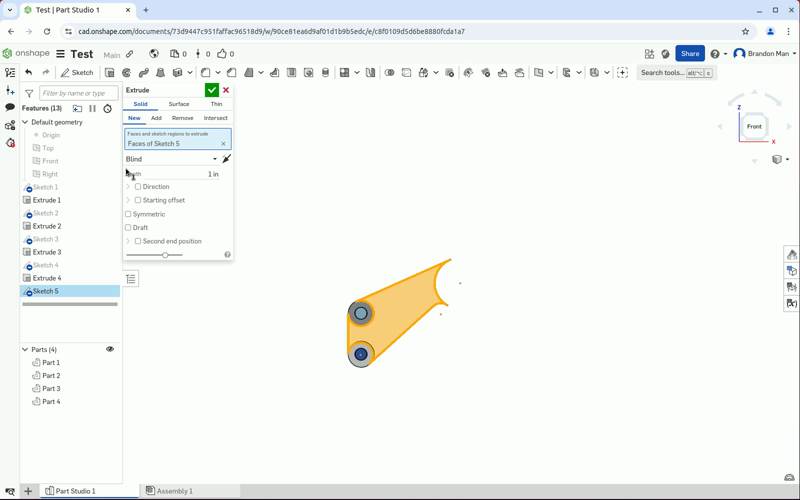
mouse_move(143, 106)
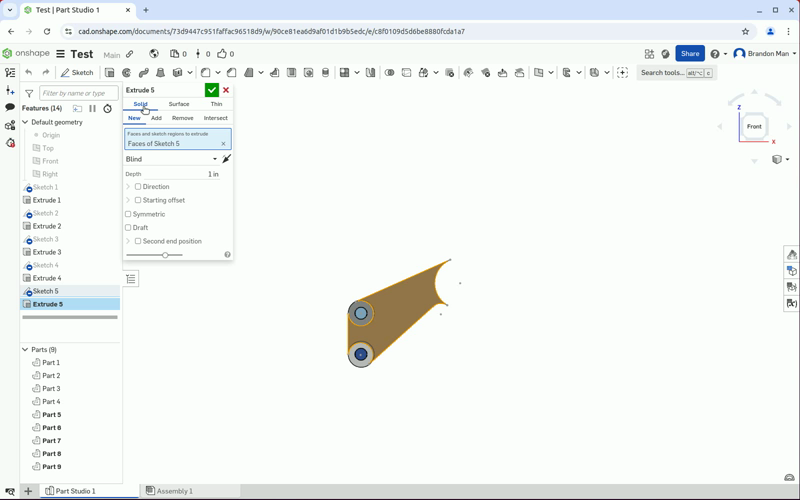
click(143, 106)
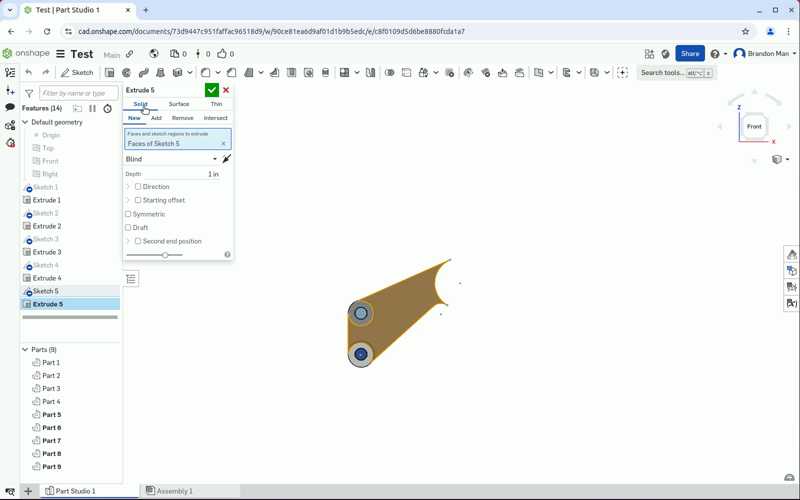
mouse_move(137, 120)
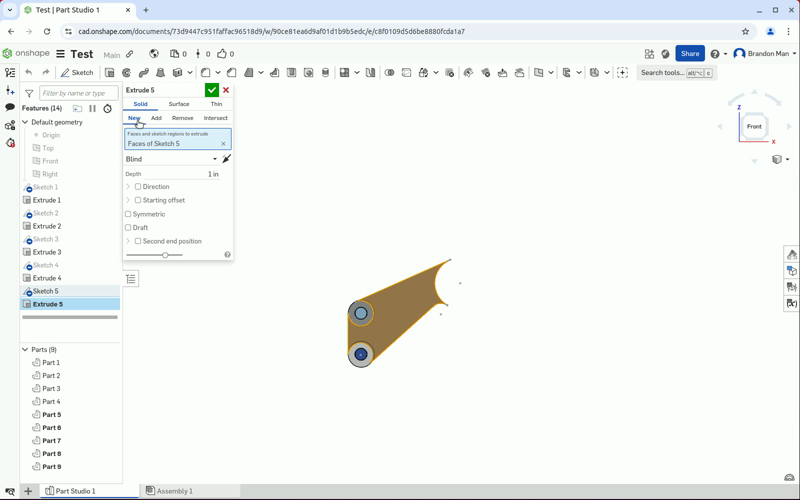
click(137, 120)
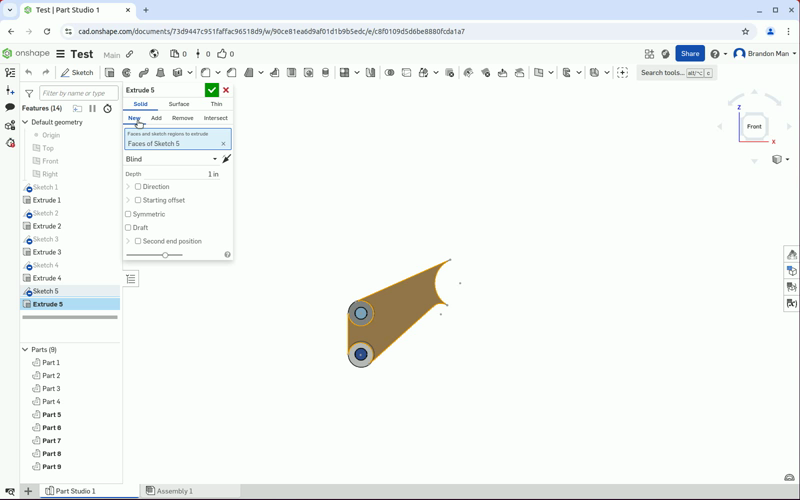
key(tab, 4)
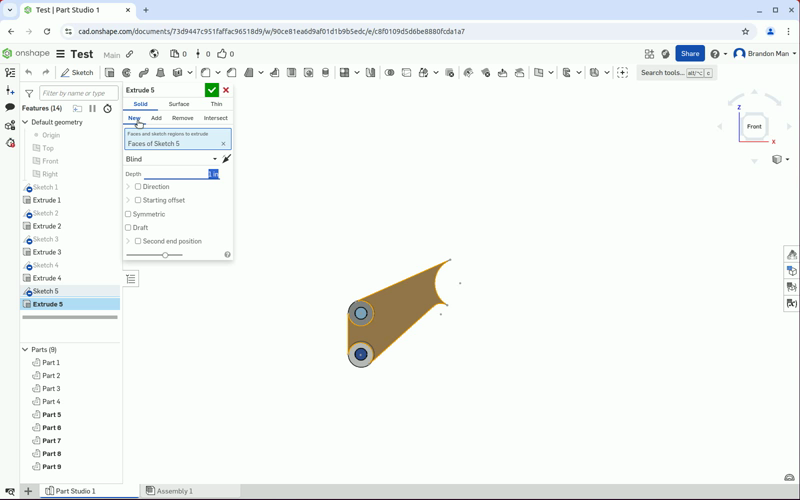
text(2.408)
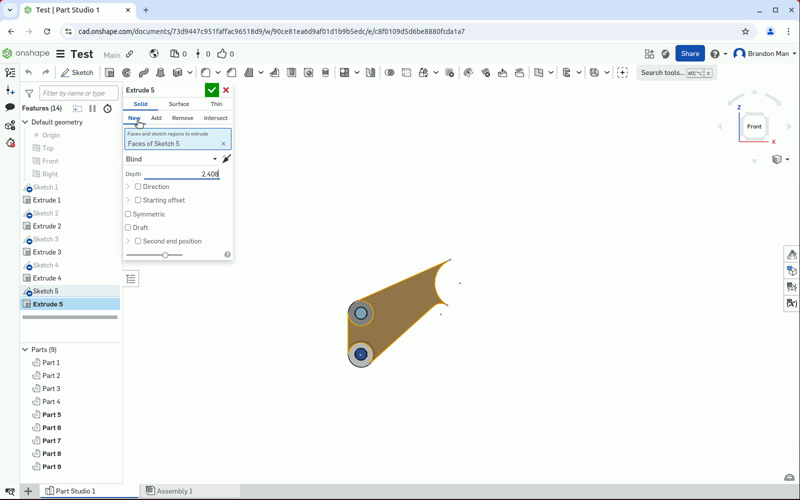
key(tab, 3)
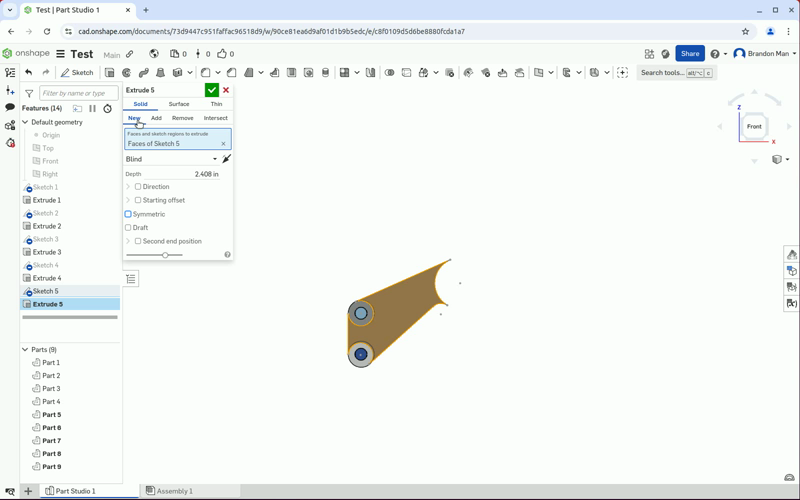
key(space)
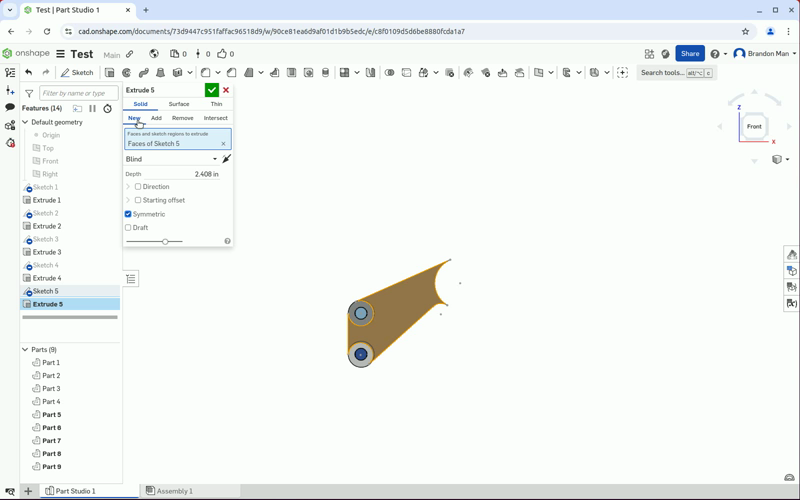
key(enter)
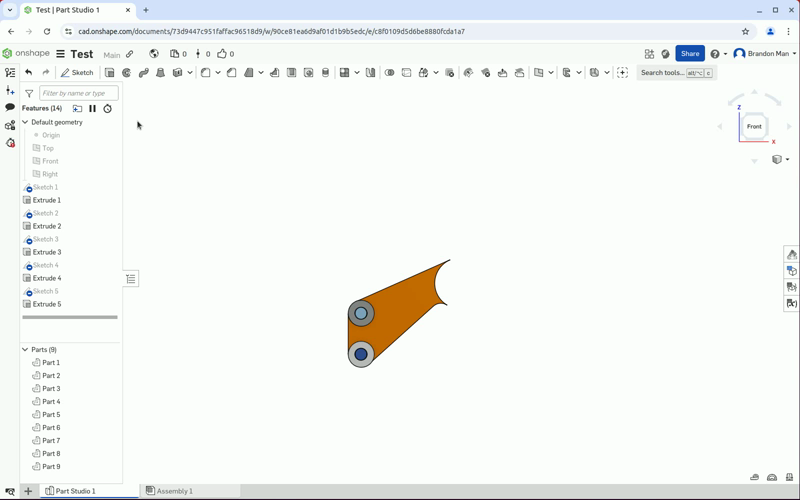
key(shift+h)
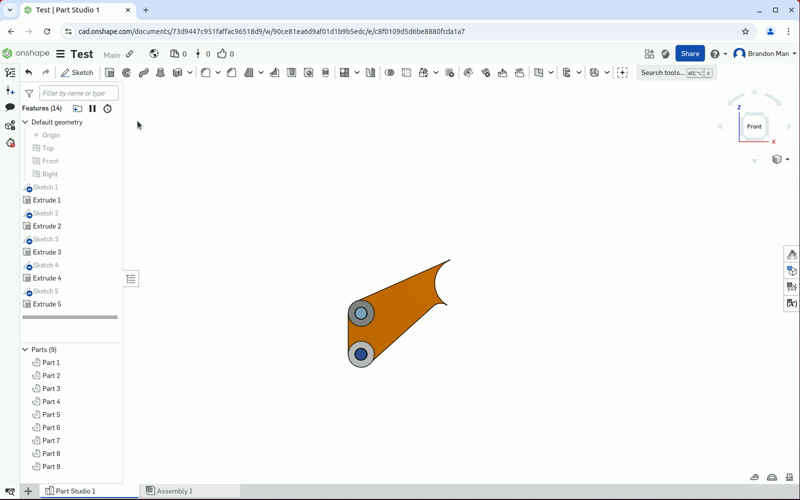
key(shift+h)
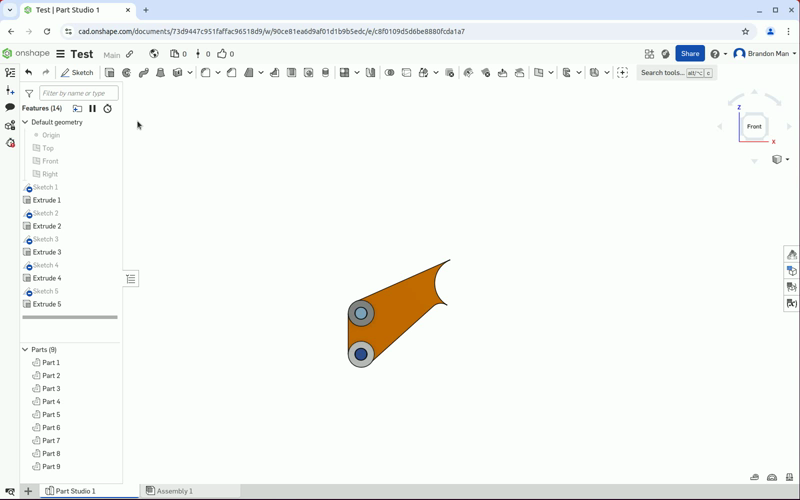
mouse_move(73, 189)
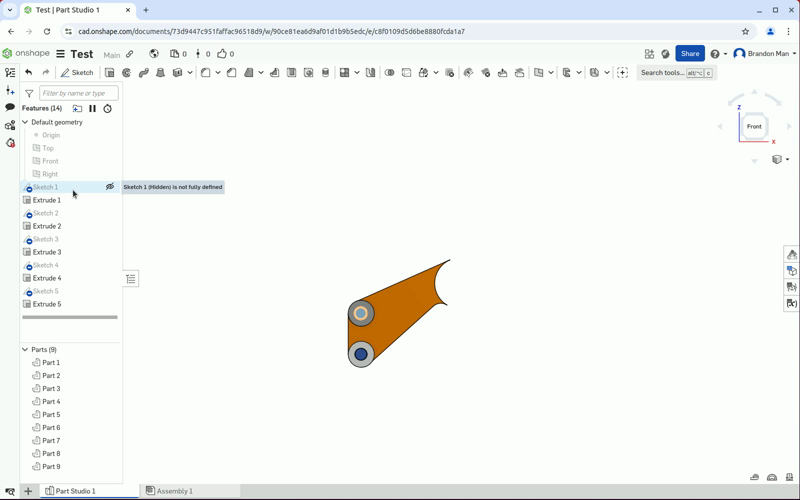
click(73, 189)
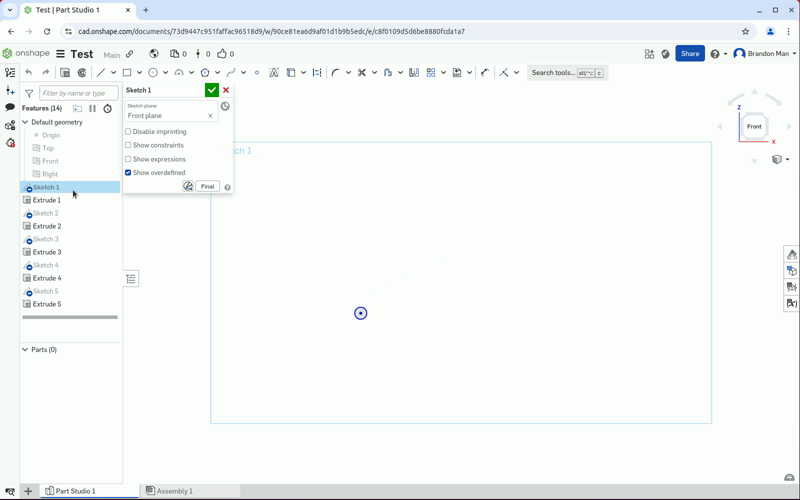
mouse_move(229, 92)
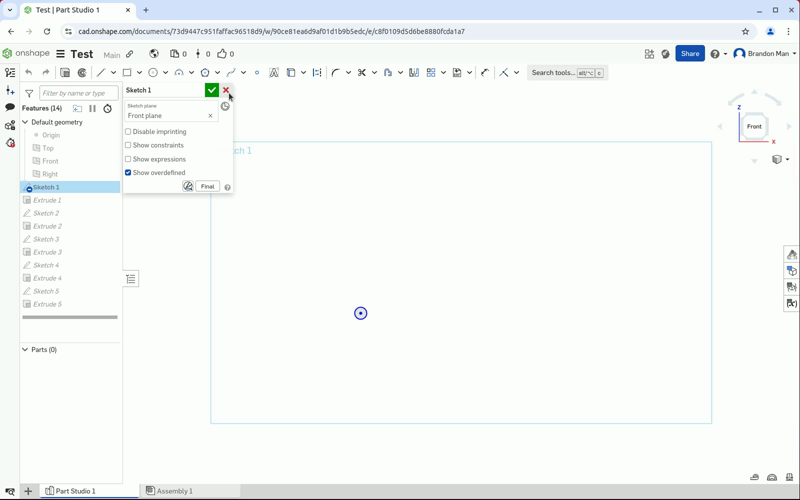
click(229, 92)
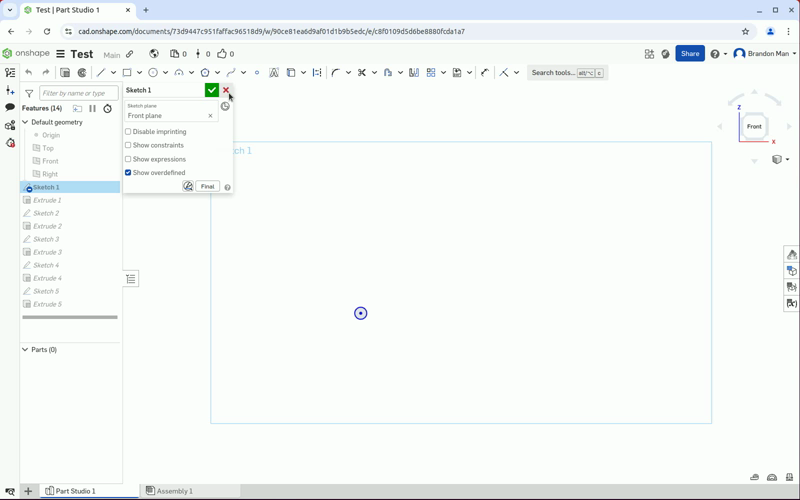
key(shift+s)
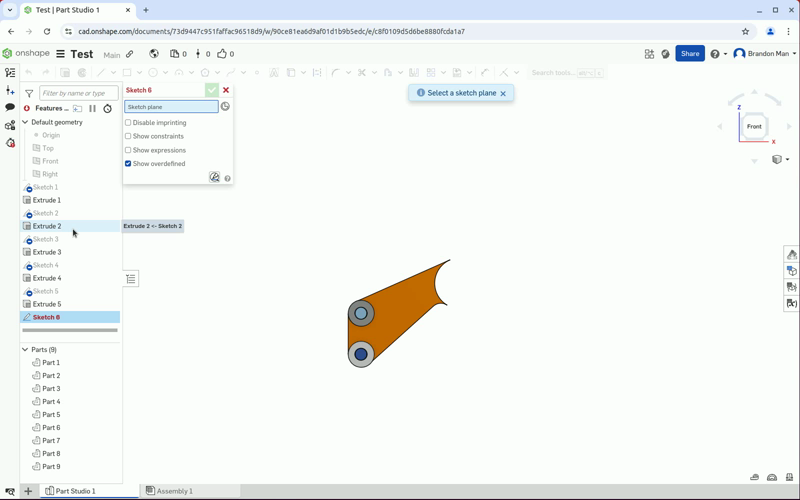
scroll(3)
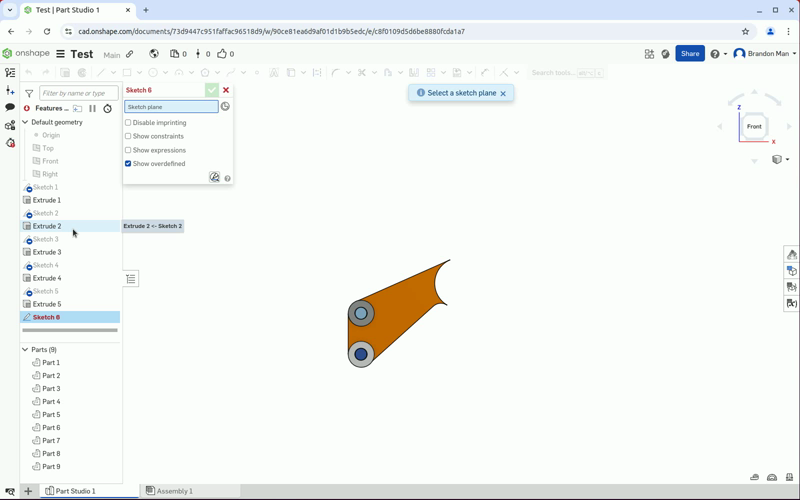
mouse_move(73, 163)
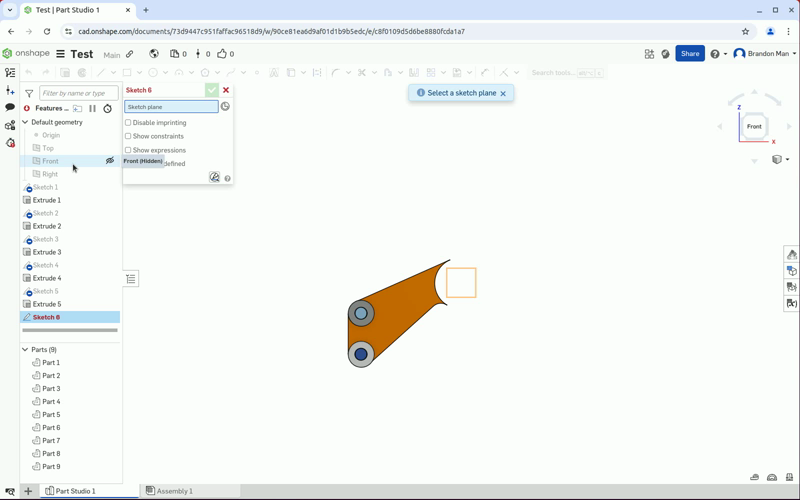
click(73, 163)
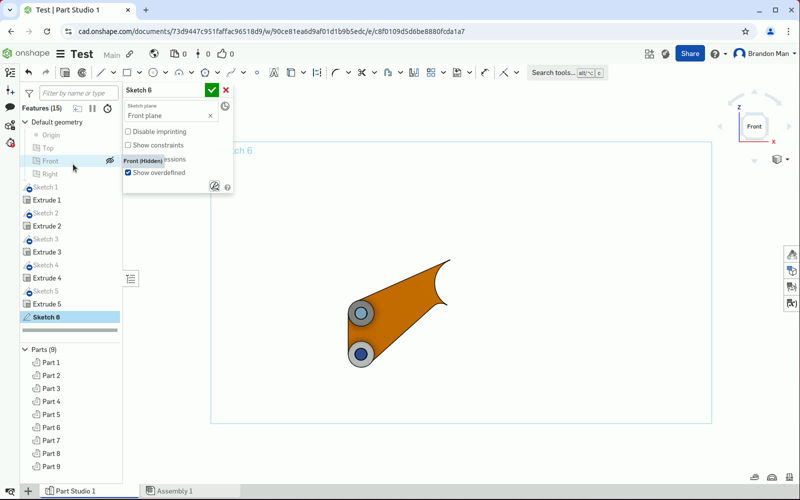
mouse_move(73, 352)
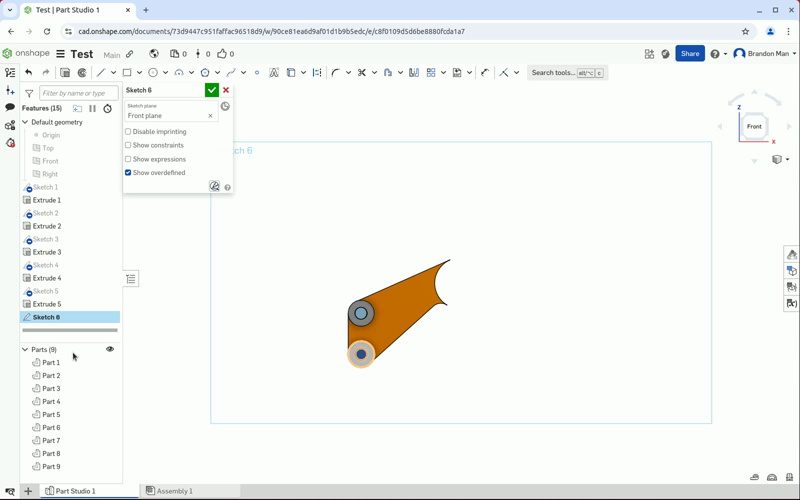
key(y)
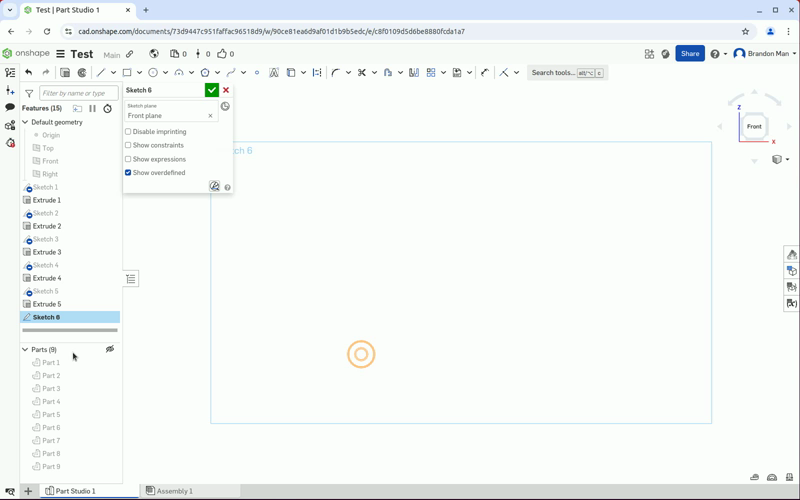
key(c)
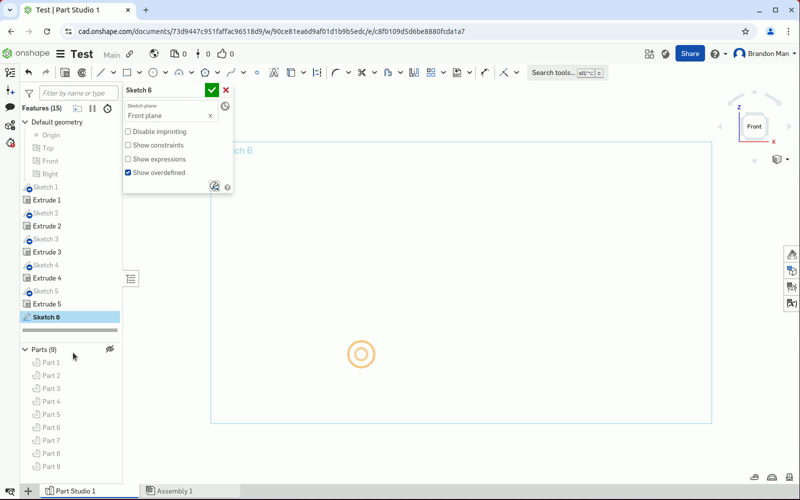
key_down(shift)
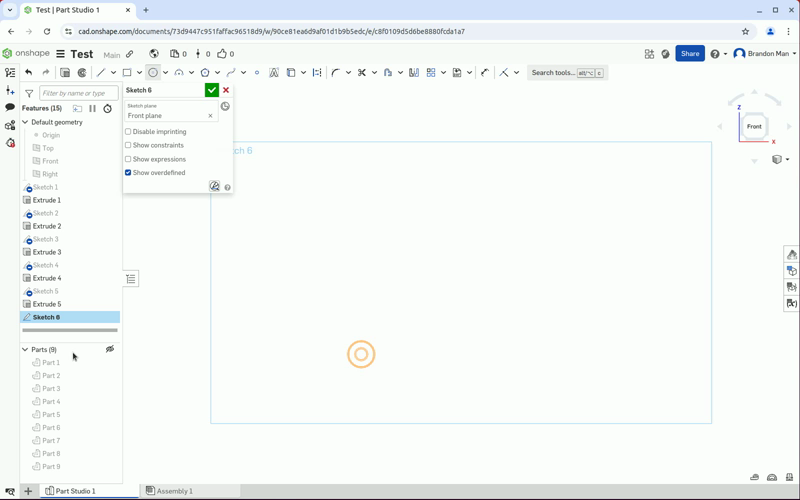
mouse_move(361, 313)
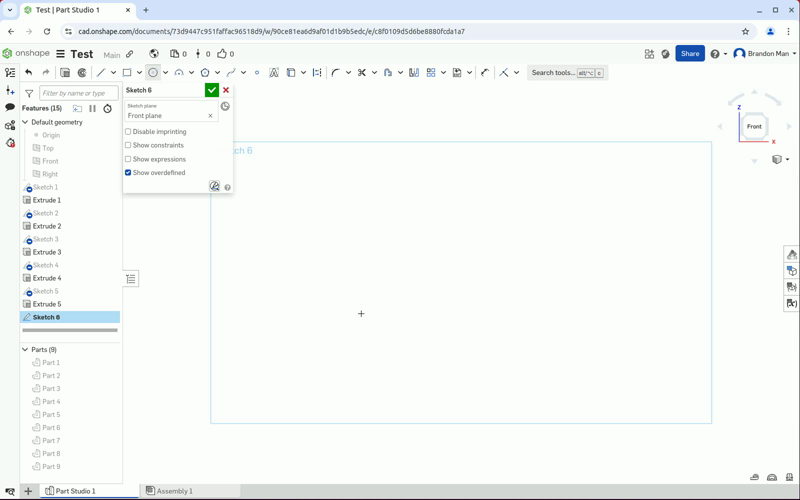
click(361, 313)
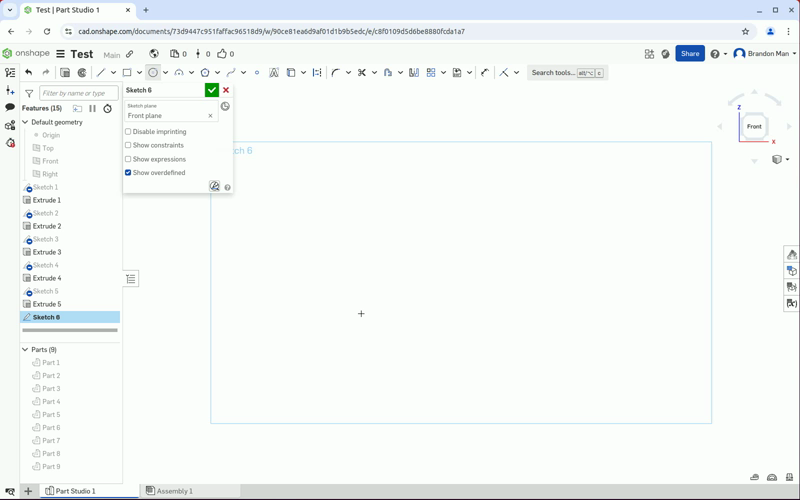
key_up(shift)
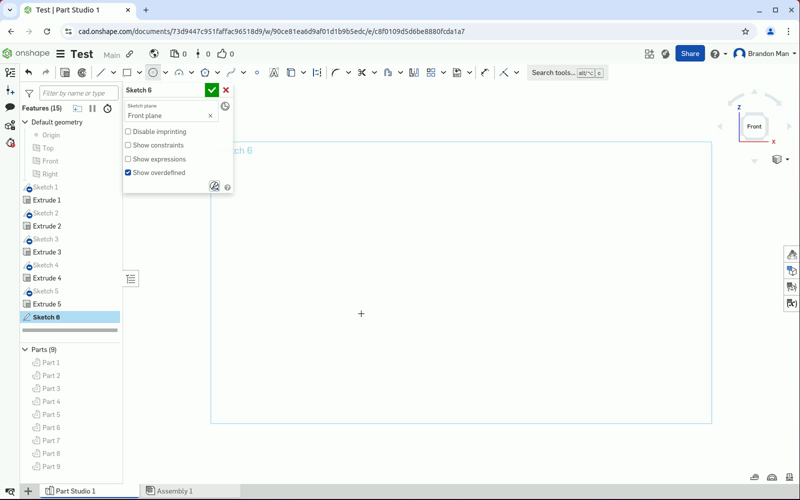
mouse_move(374, 313)
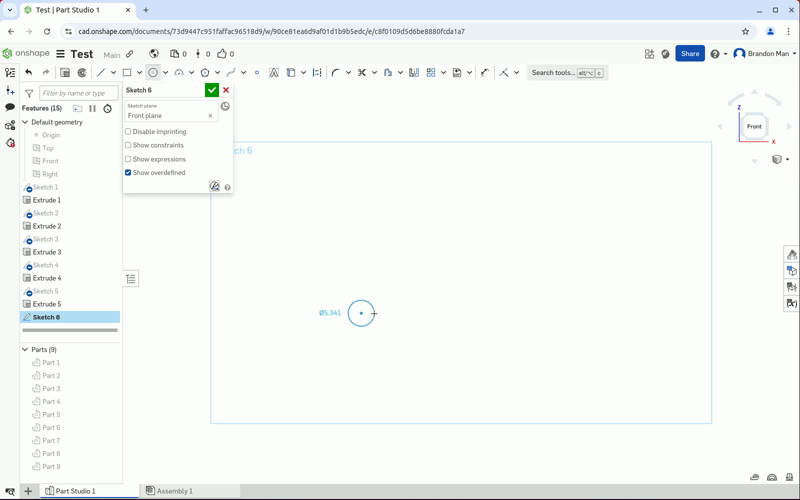
click(374, 313)
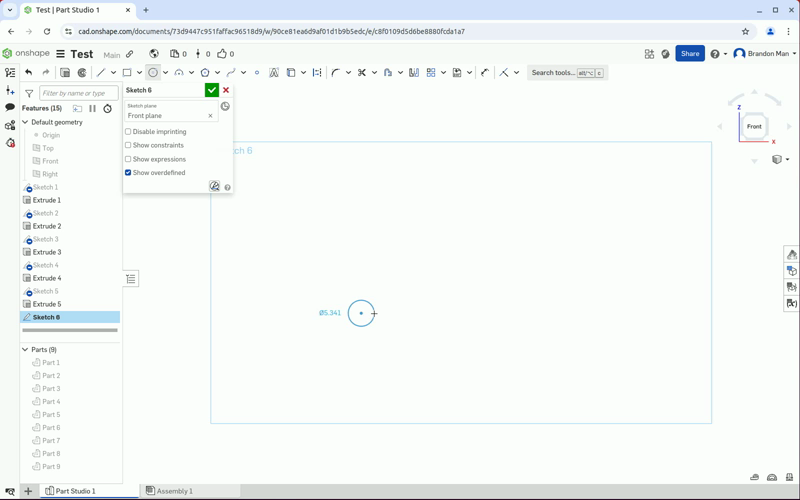
key(esc)
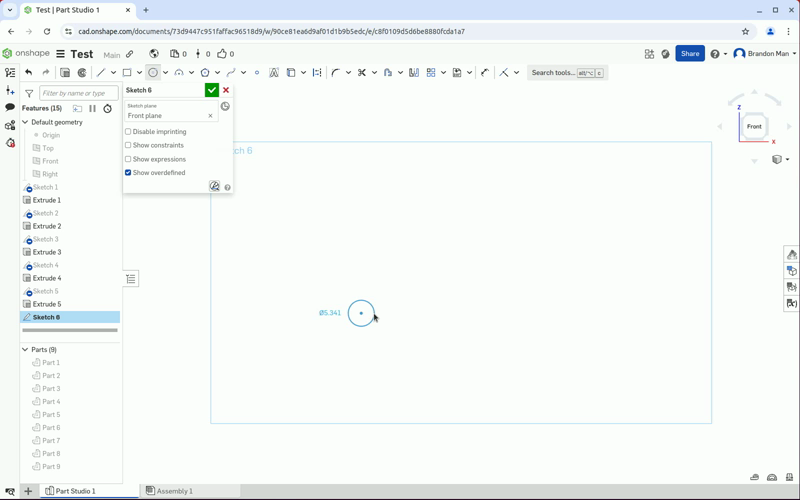
key(c)
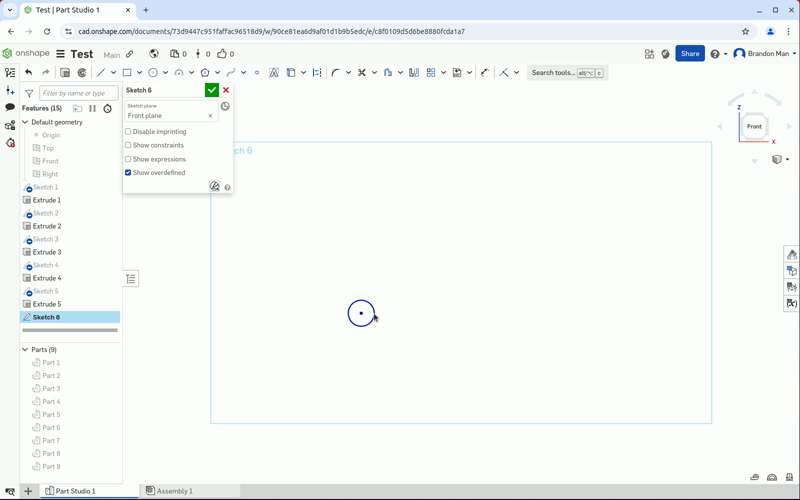
key_down(shift)
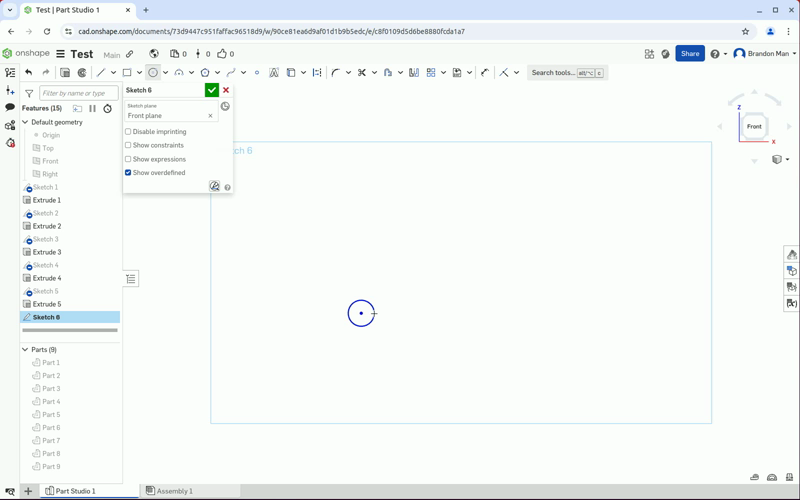
mouse_move(361, 313)
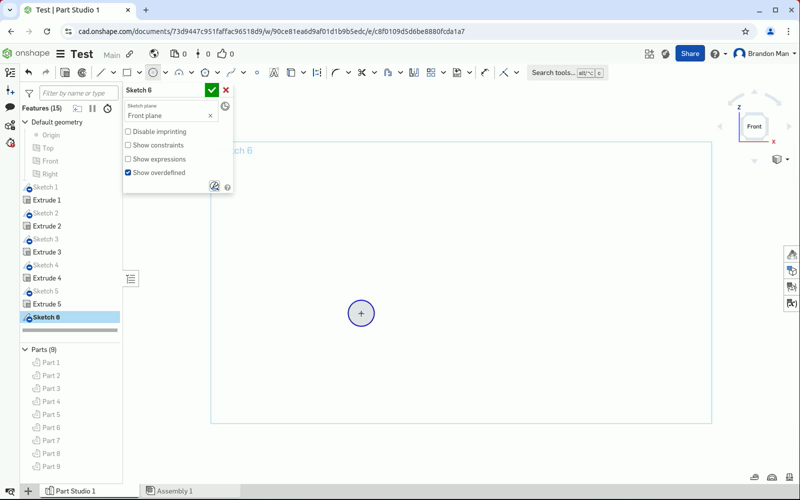
click(361, 313)
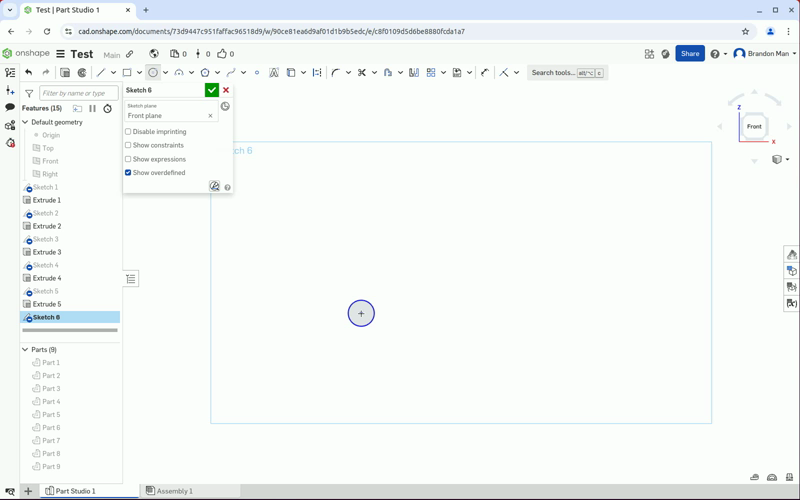
key_up(shift)
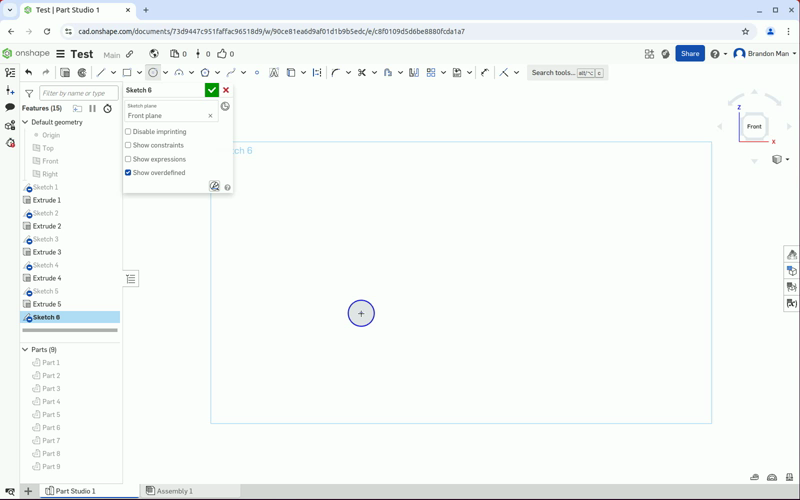
mouse_move(367, 313)
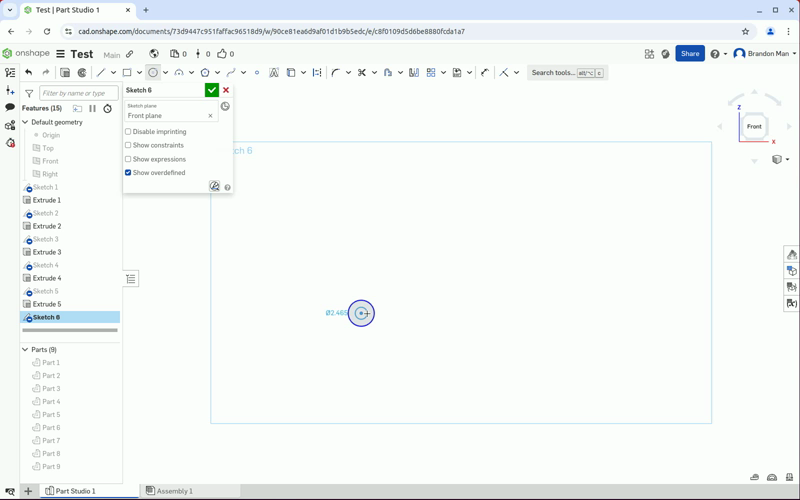
click(367, 313)
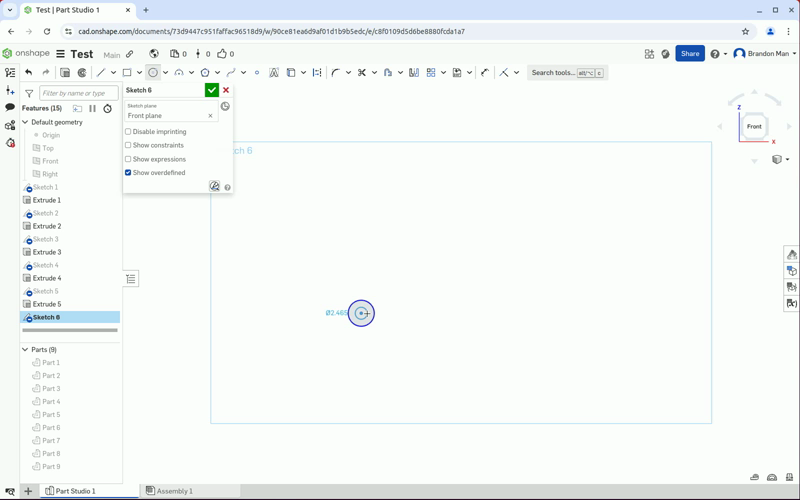
key(esc)
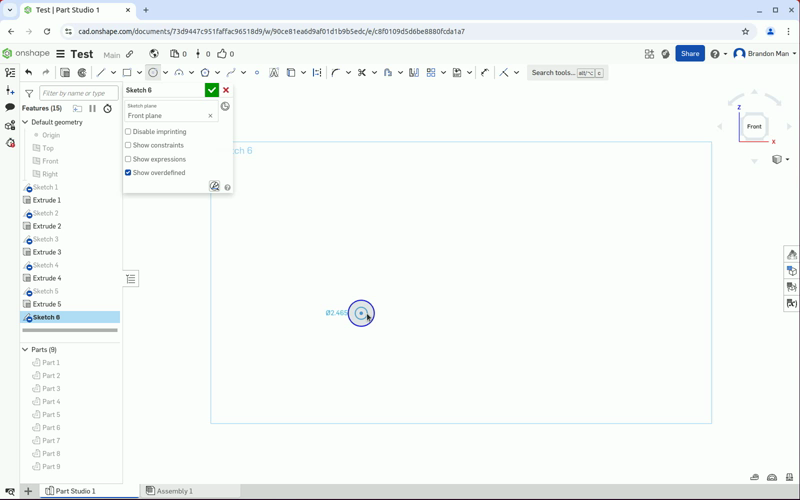
mouse_move(368, 308)
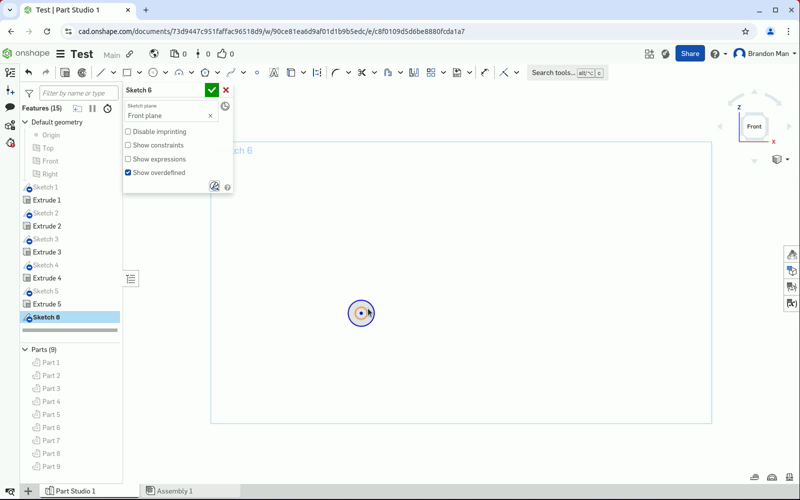
scroll(6)
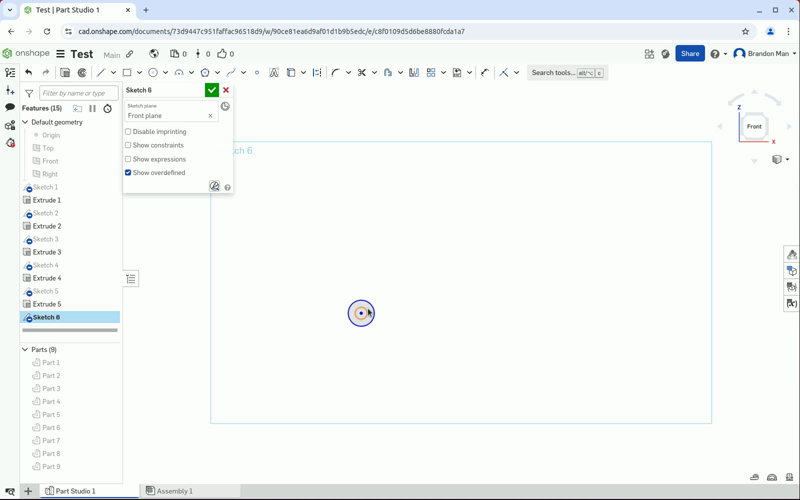
scroll(6)
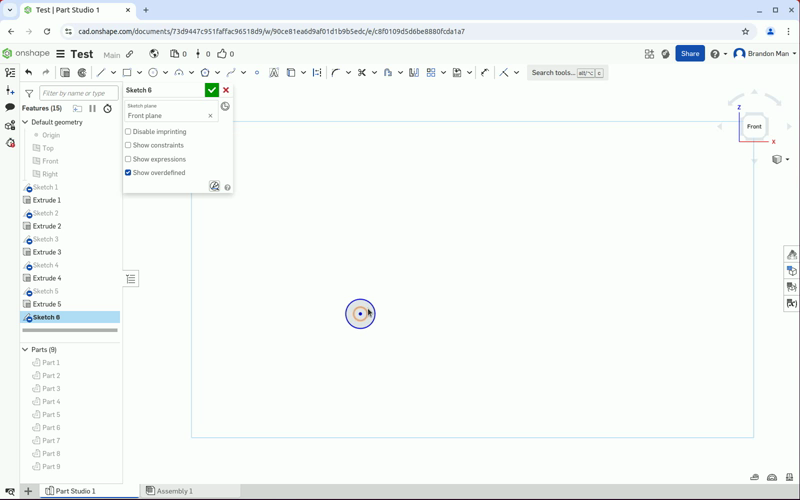
scroll(6)
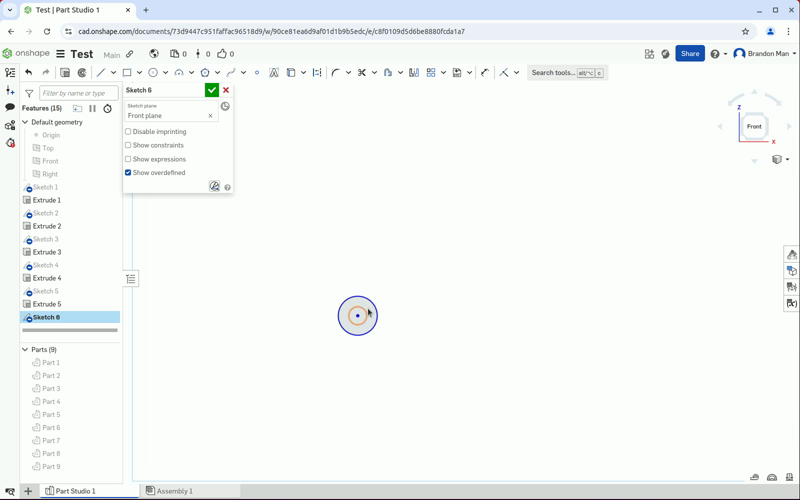
scroll(6)
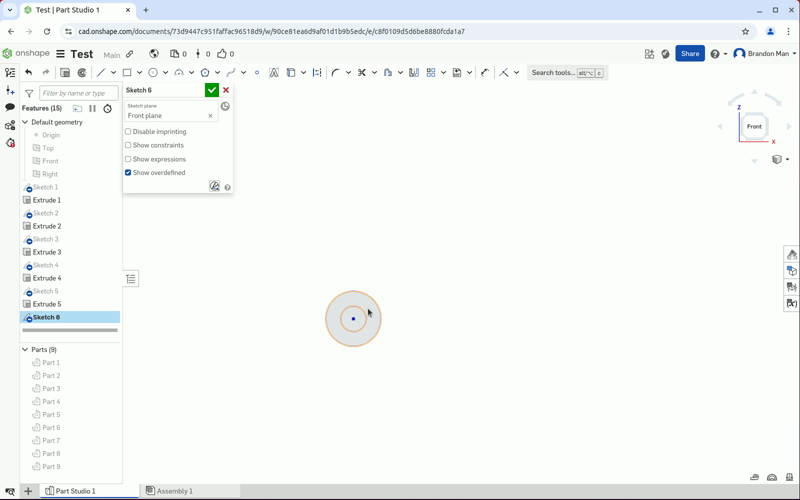
scroll(6)
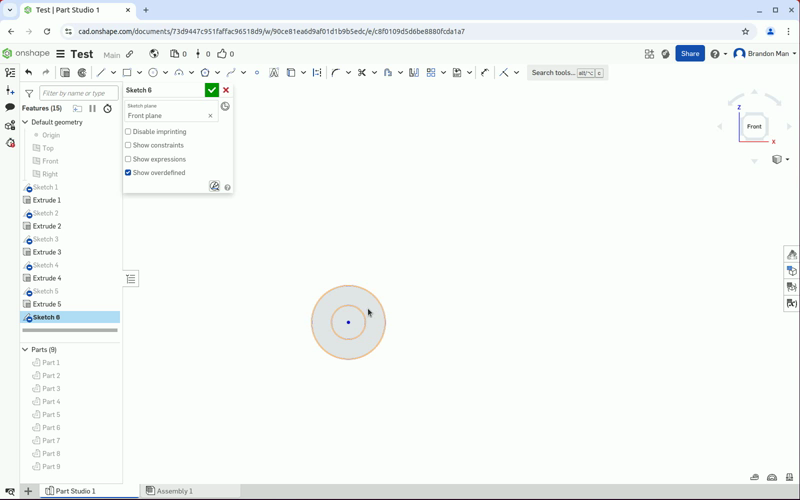
scroll(6)
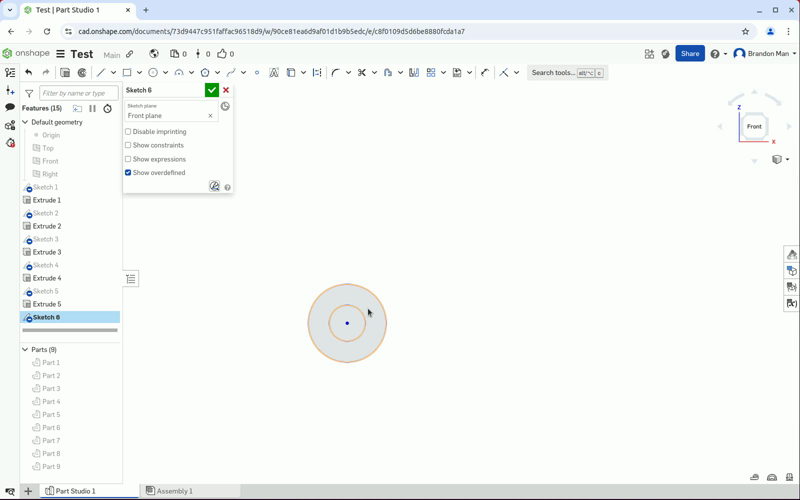
scroll(6)
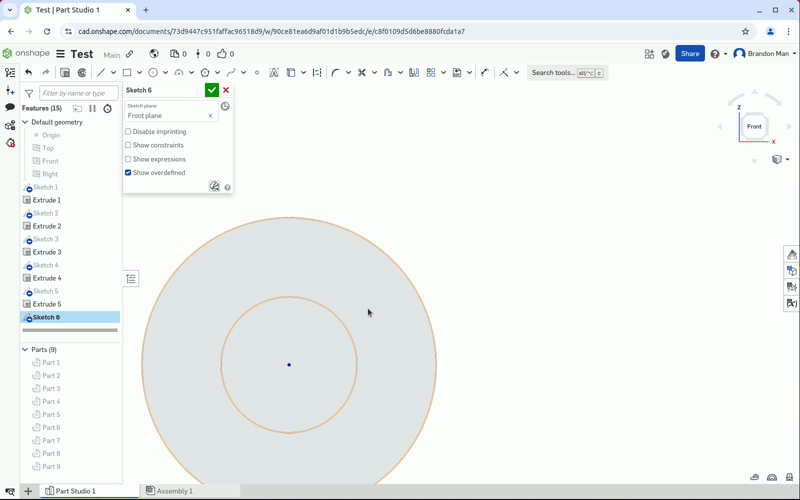
click(368, 308)
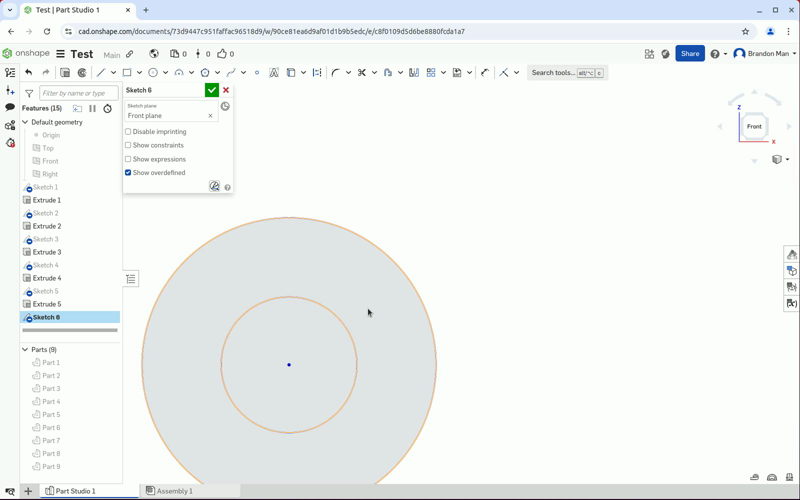
scroll(-6)
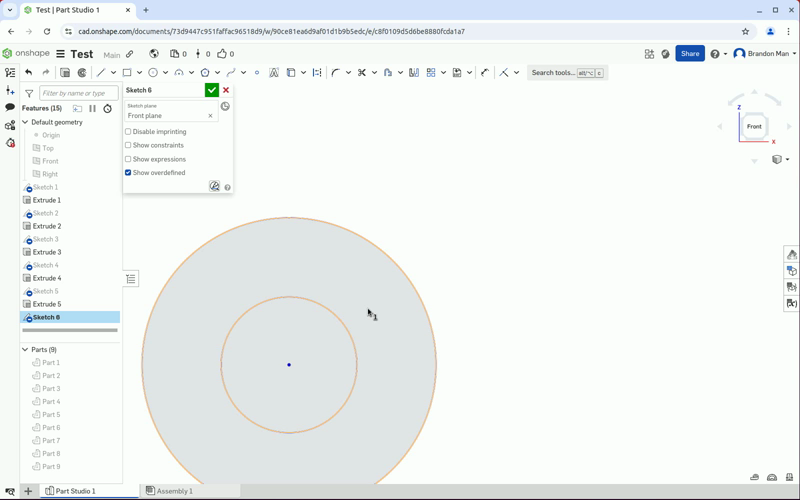
scroll(-6)
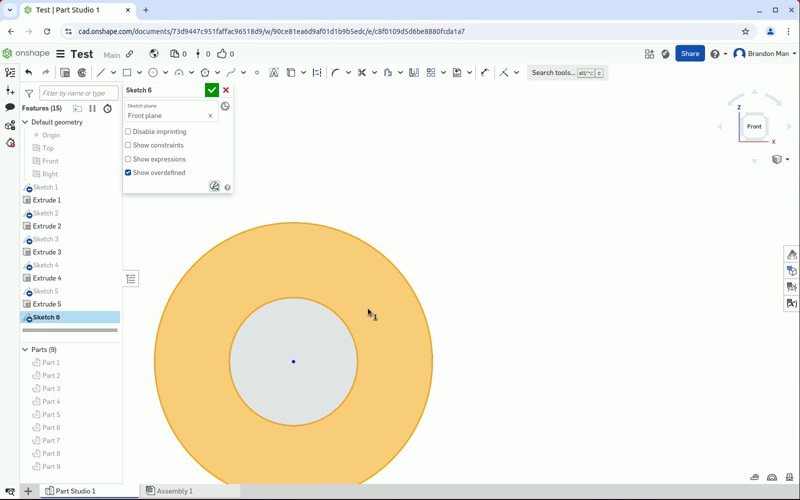
scroll(-6)
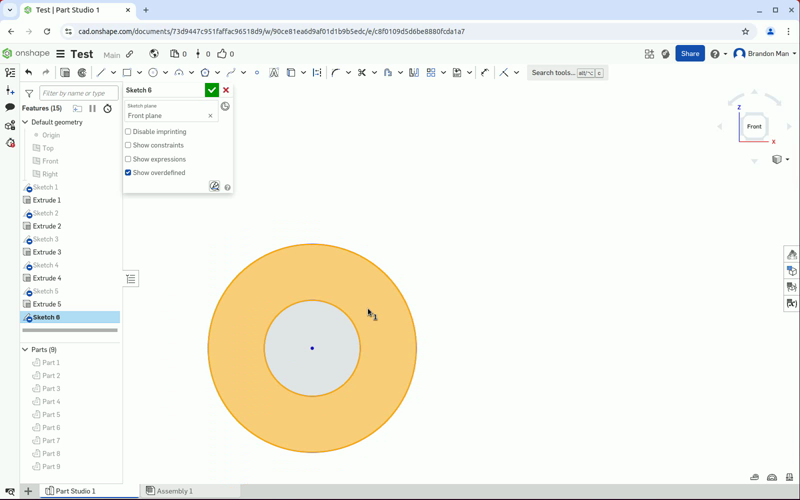
scroll(-6)
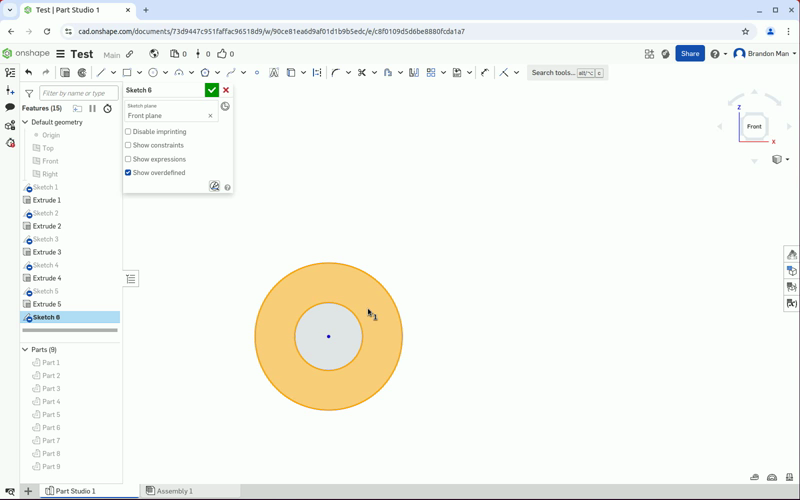
scroll(-6)
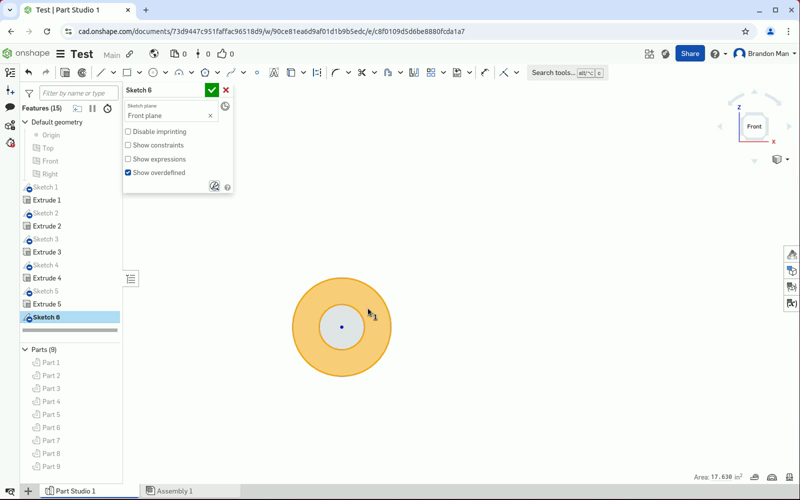
scroll(-6)
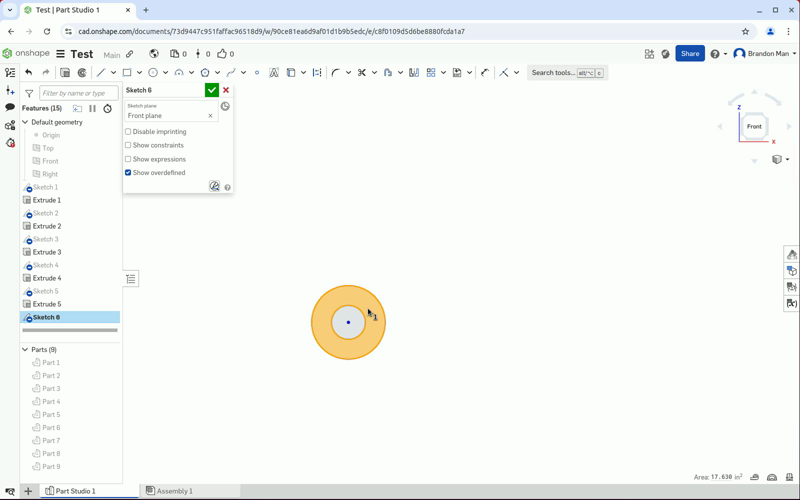
scroll(-6)
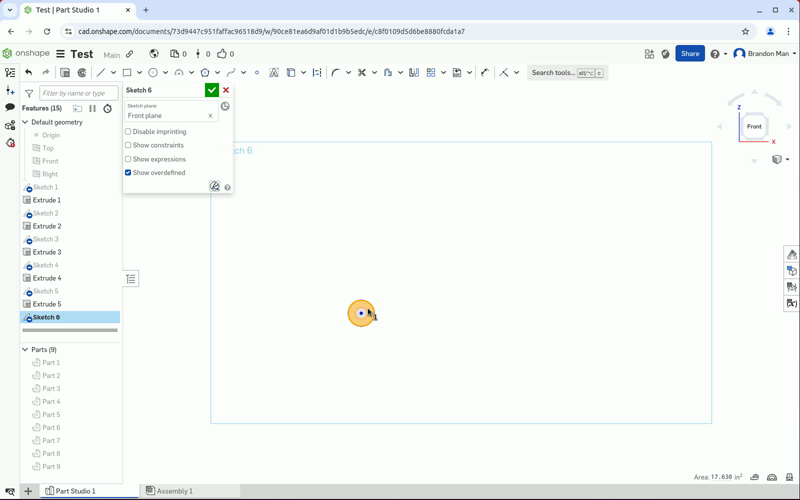
mouse_move(73, 352)
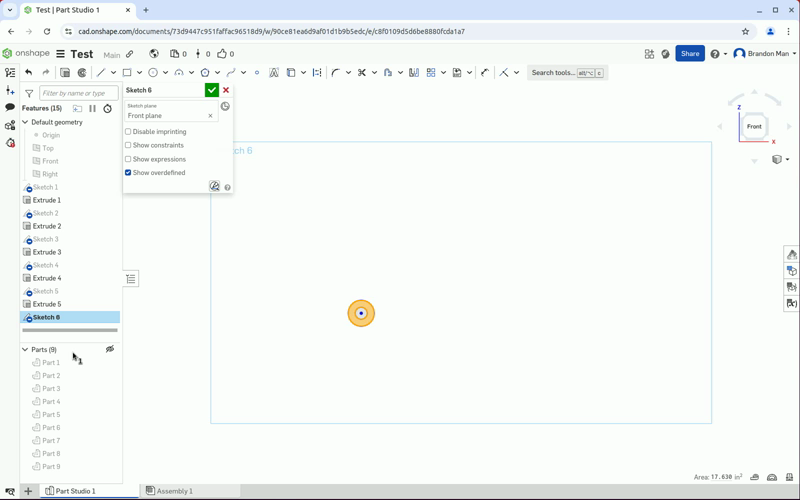
key(shift+y)
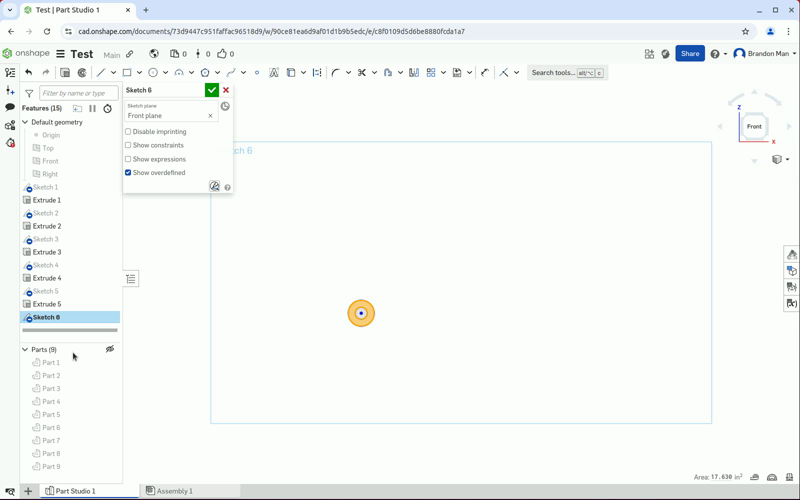
key(shift+e)
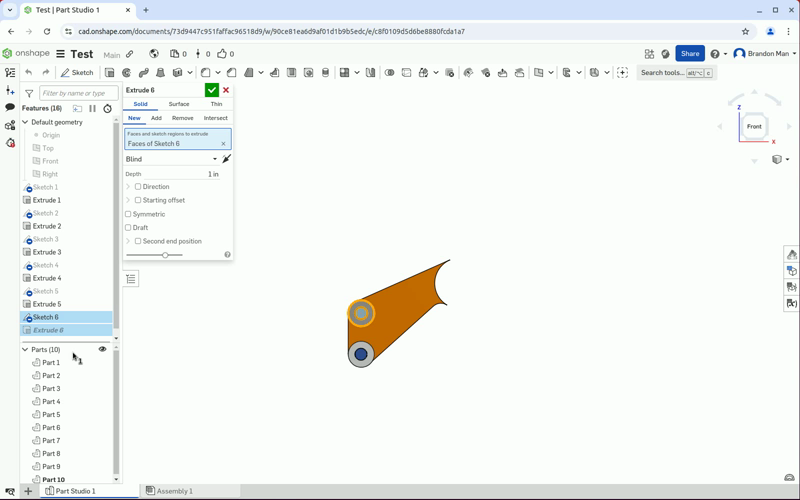
mouse_move(143, 106)
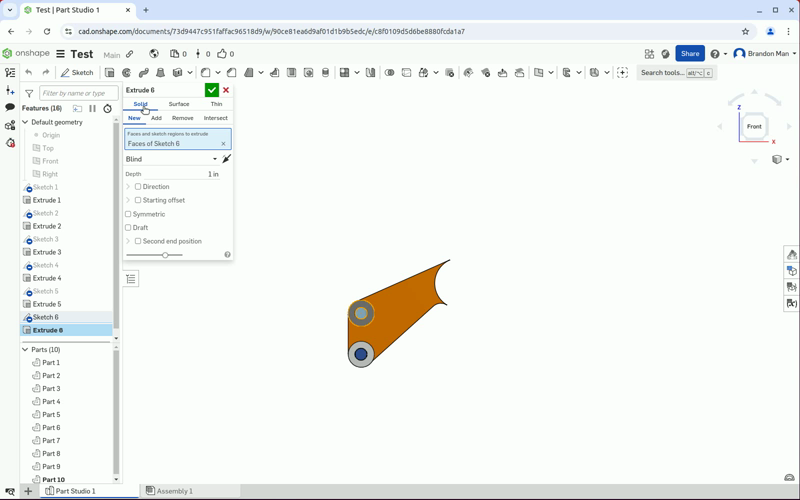
click(143, 106)
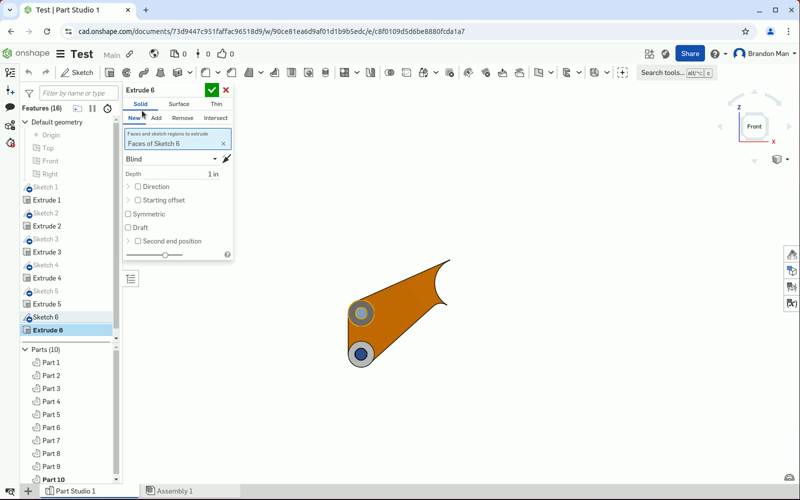
mouse_move(137, 120)
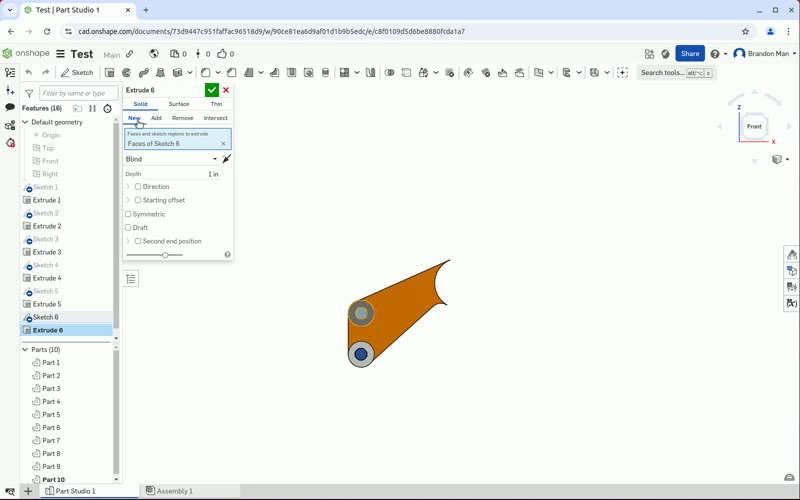
click(137, 120)
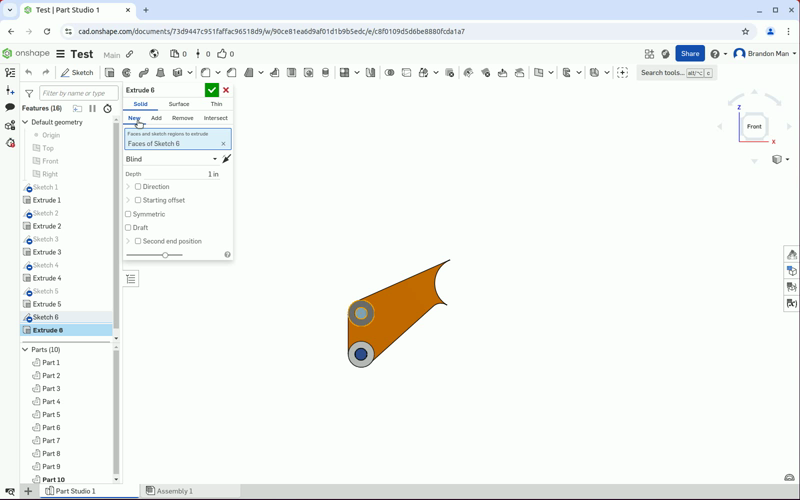
key(tab, 4)
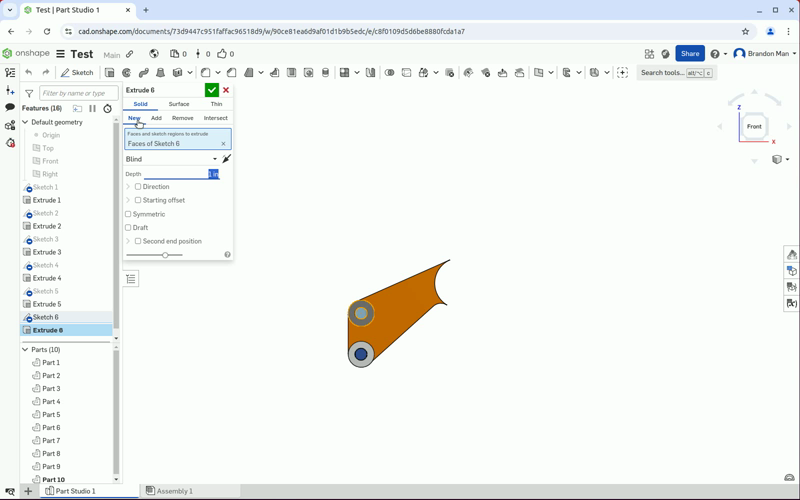
text(5.296)
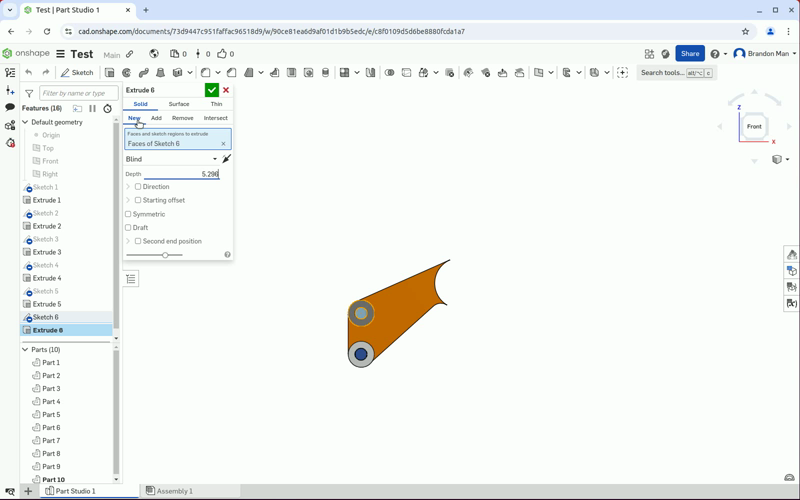
key(tab, 3)
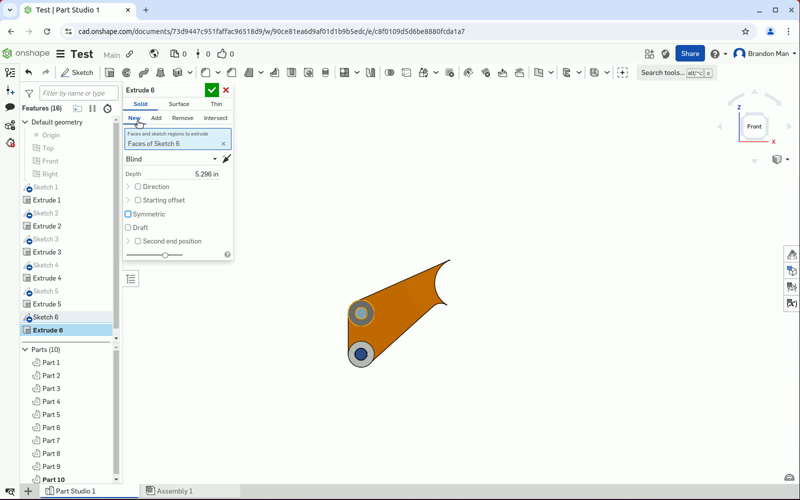
key(space)
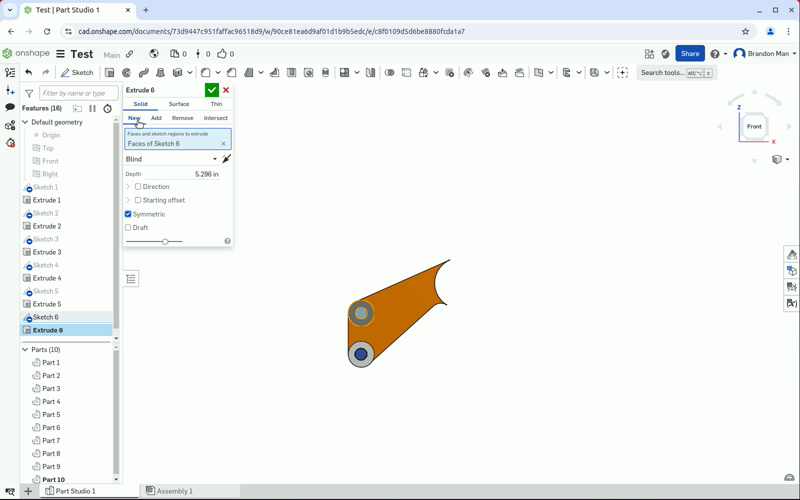
key(enter)
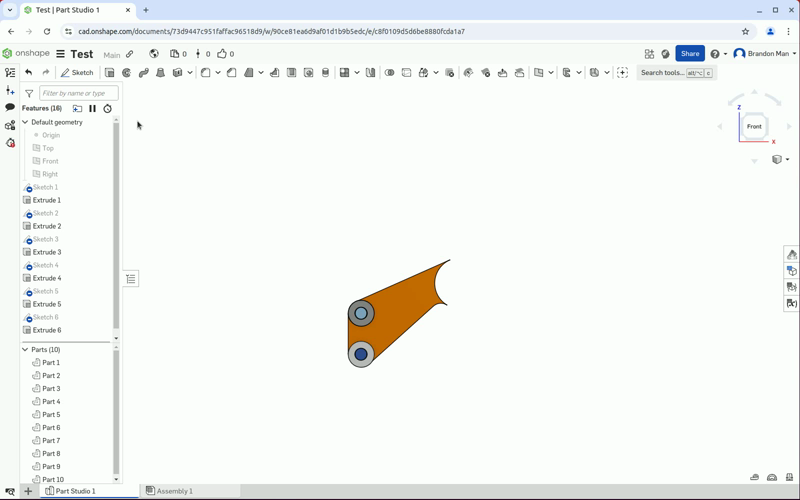
key(shift+h)
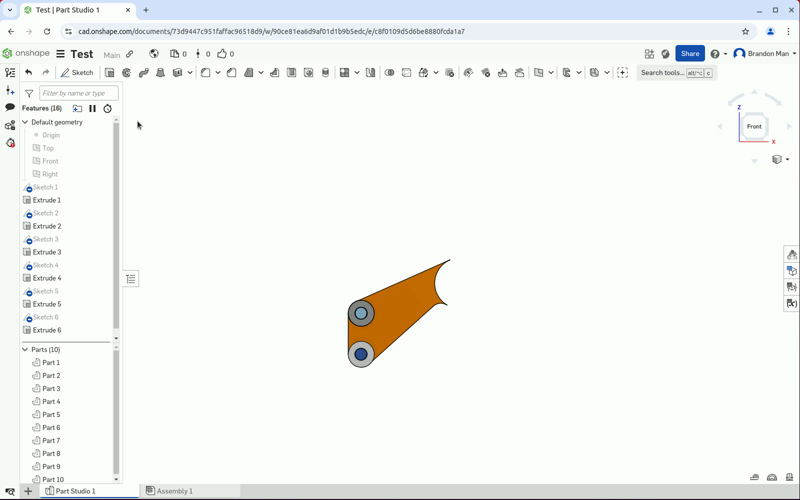
key(shift+h)
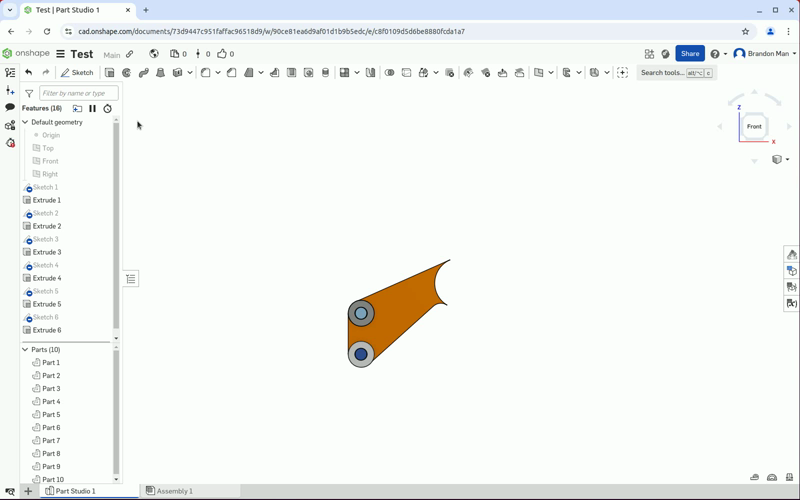
mouse_move(69, 189)
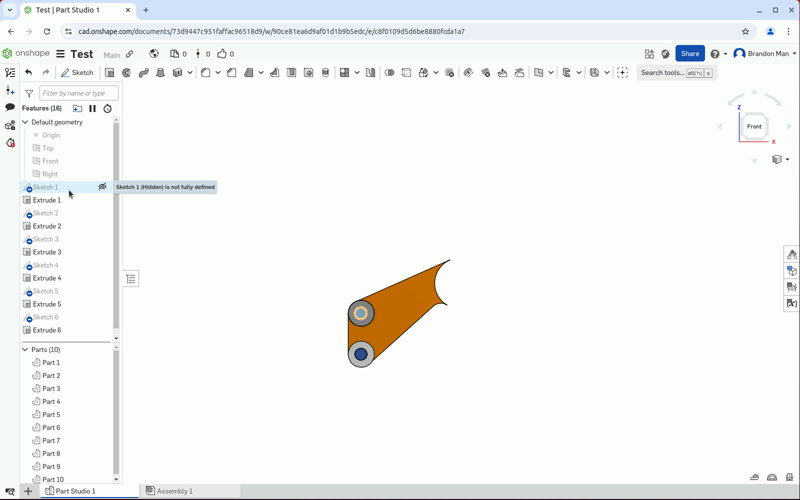
click(69, 189)
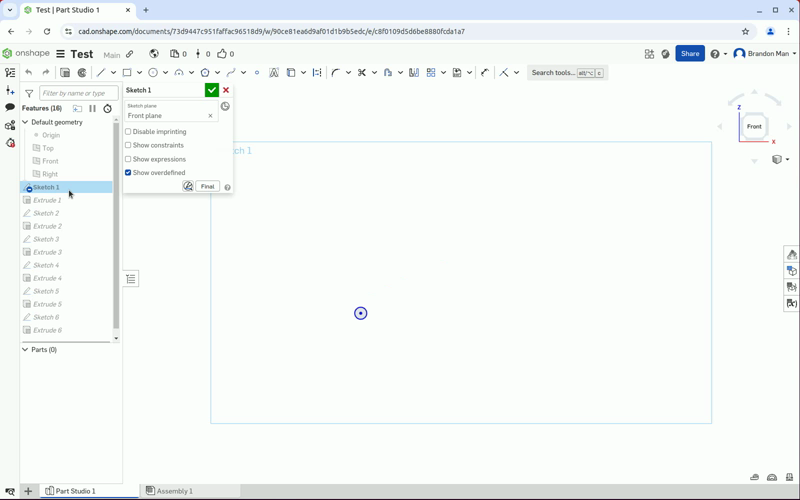
mouse_move(229, 92)
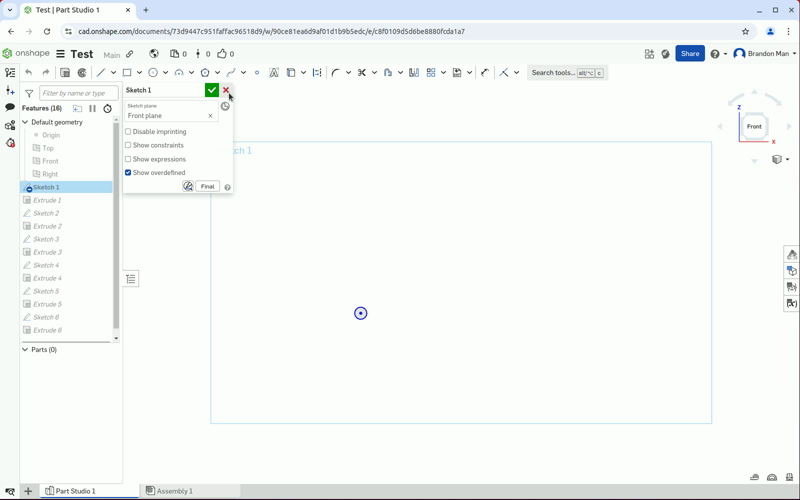
click(229, 92)
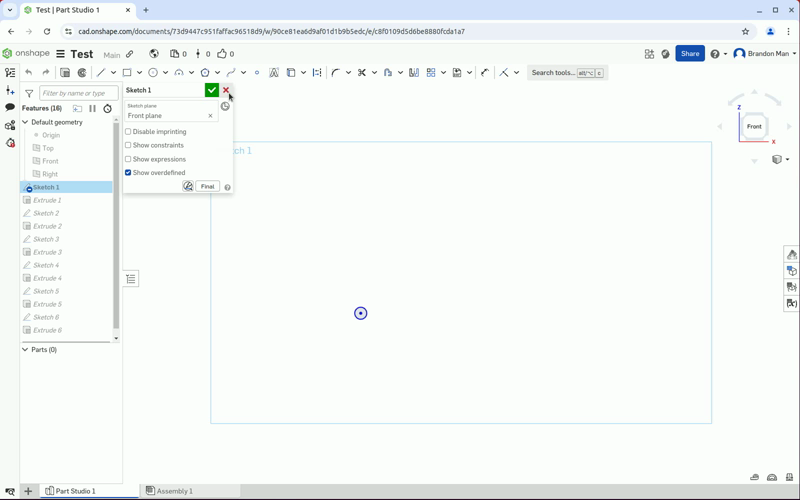
key(shift+s)
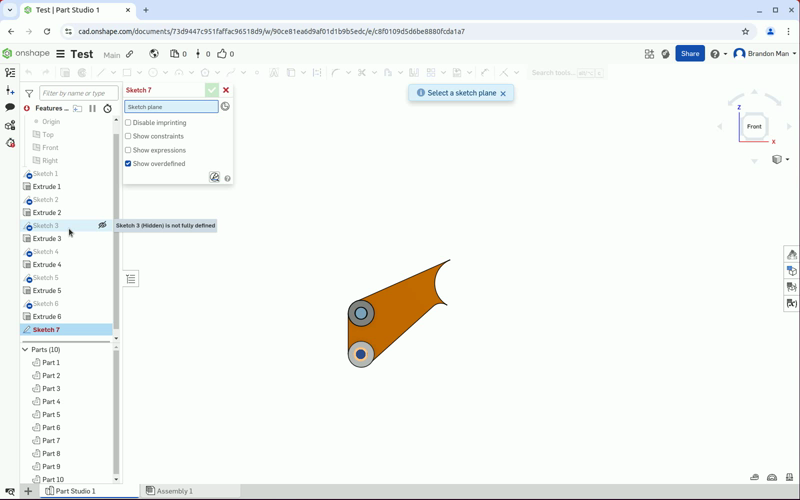
scroll(3)
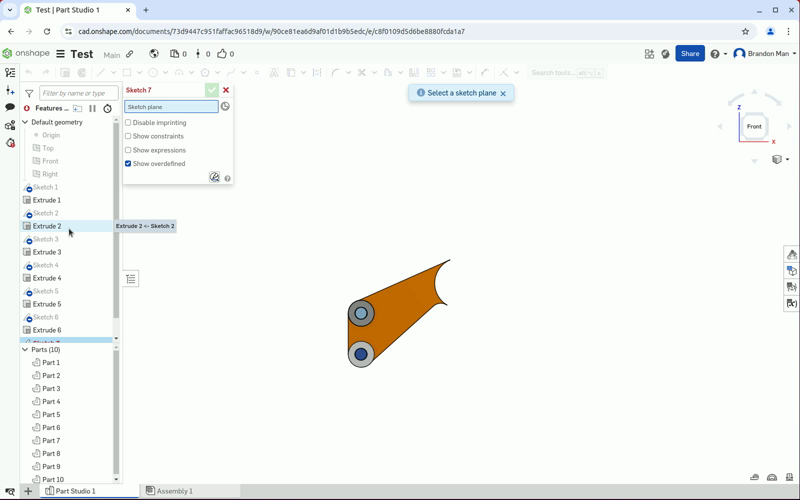
mouse_move(69, 163)
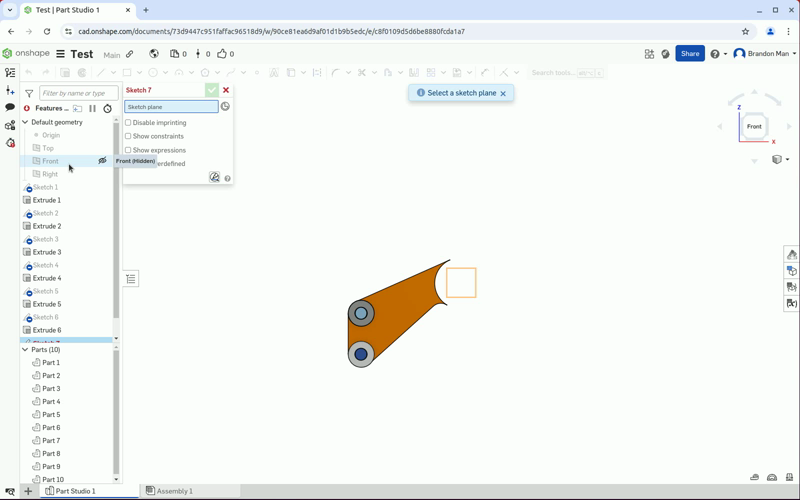
click(69, 163)
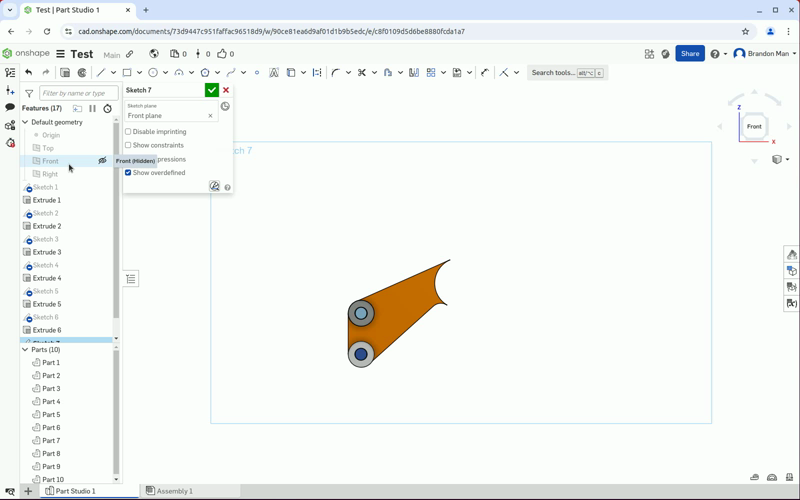
mouse_move(69, 352)
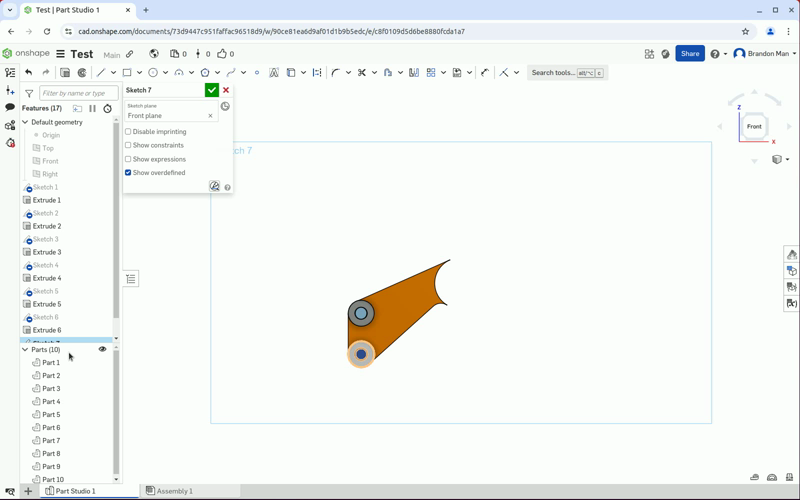
key(y)
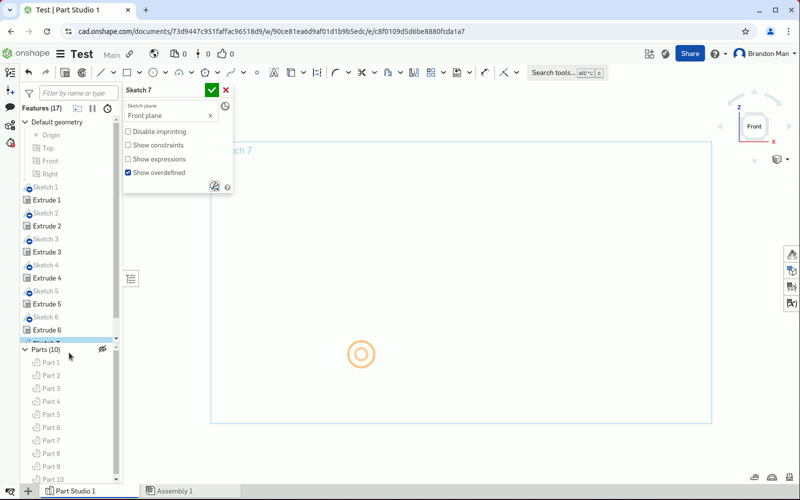
key(c)
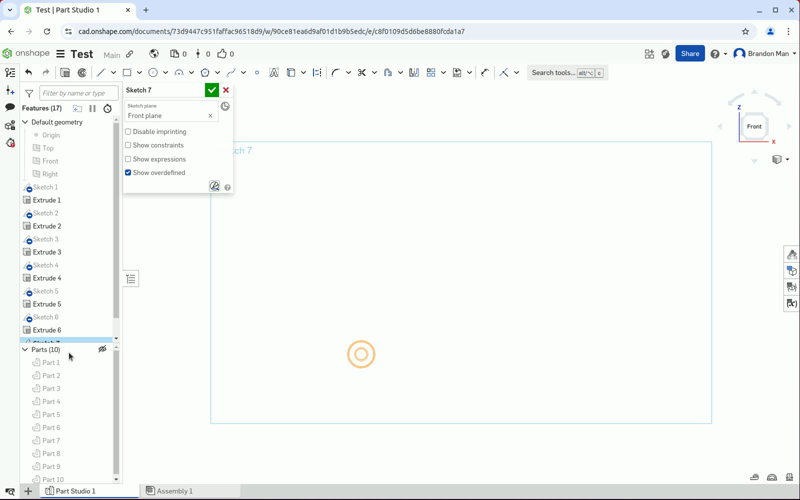
key_down(shift)
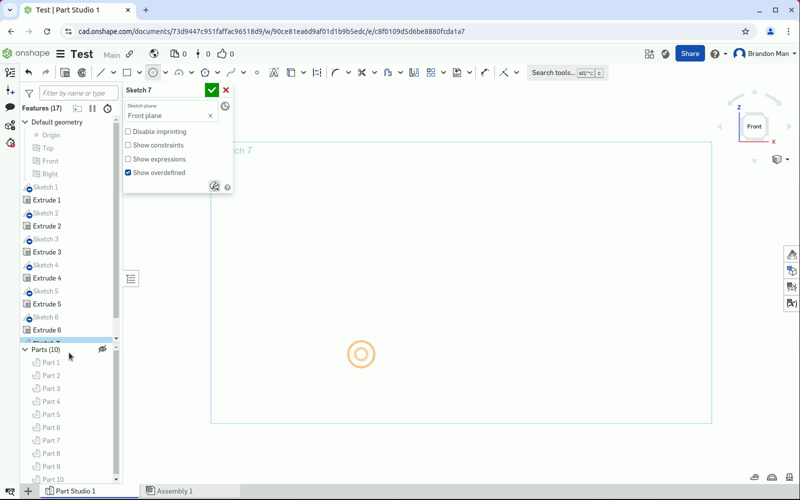
mouse_move(361, 354)
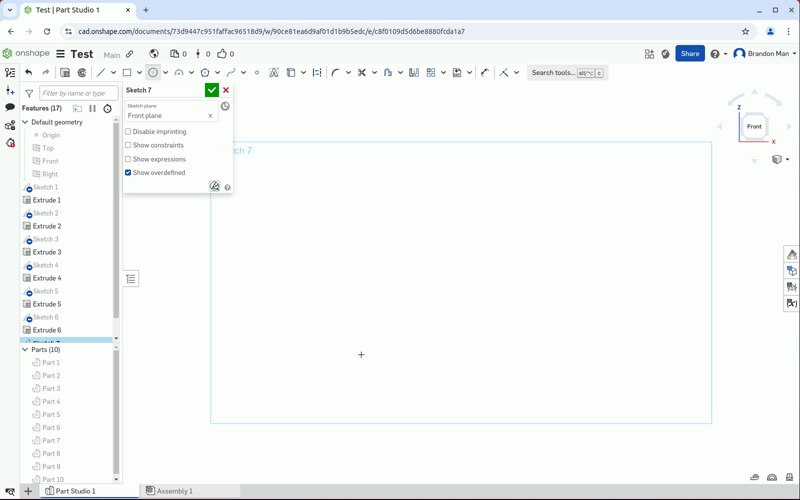
click(361, 354)
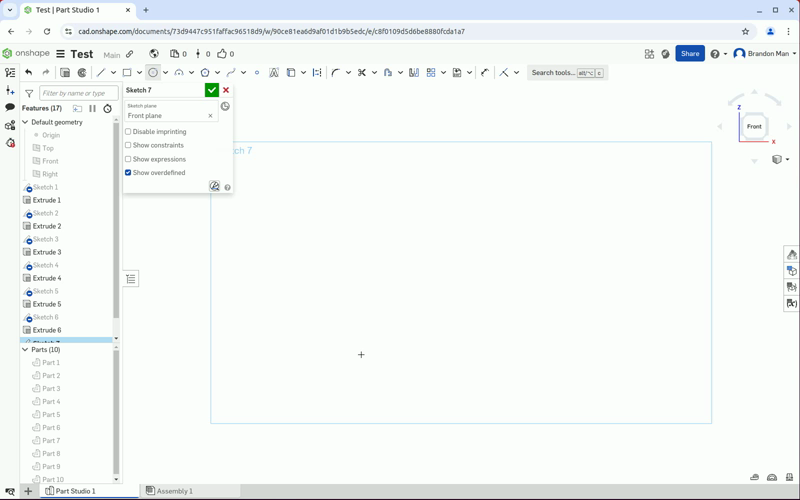
key_up(shift)
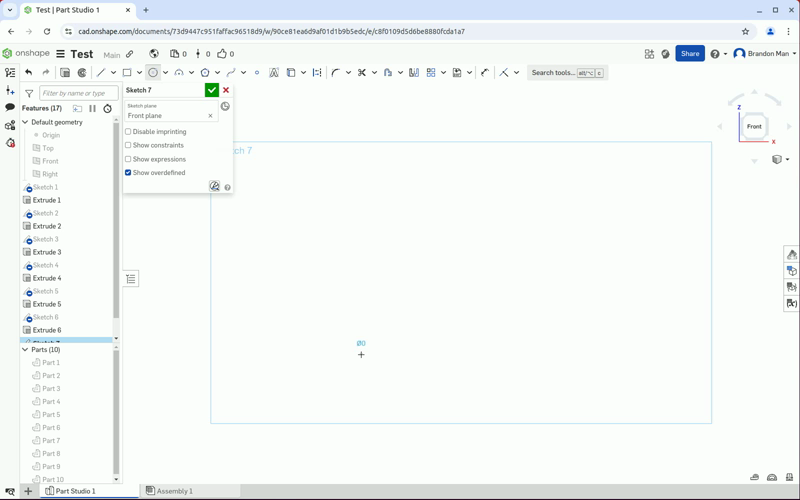
mouse_move(374, 354)
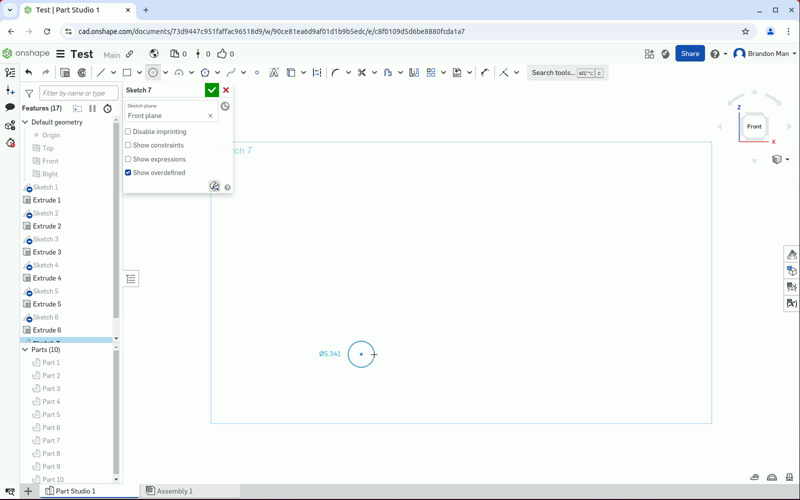
click(374, 354)
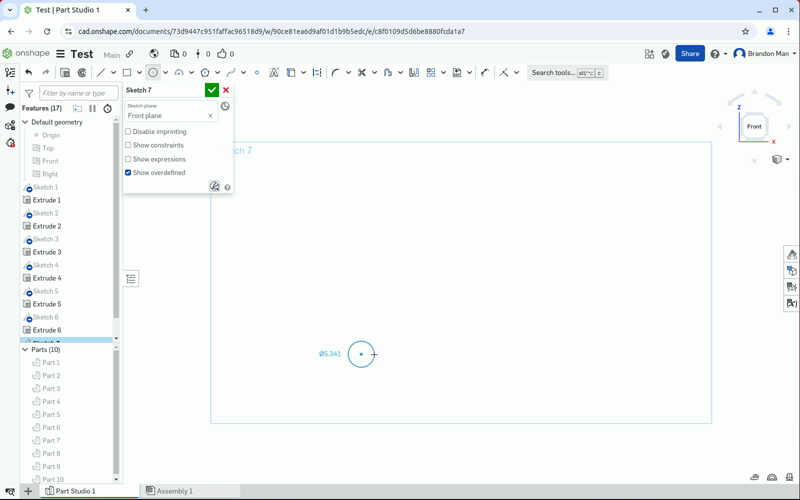
key(esc)
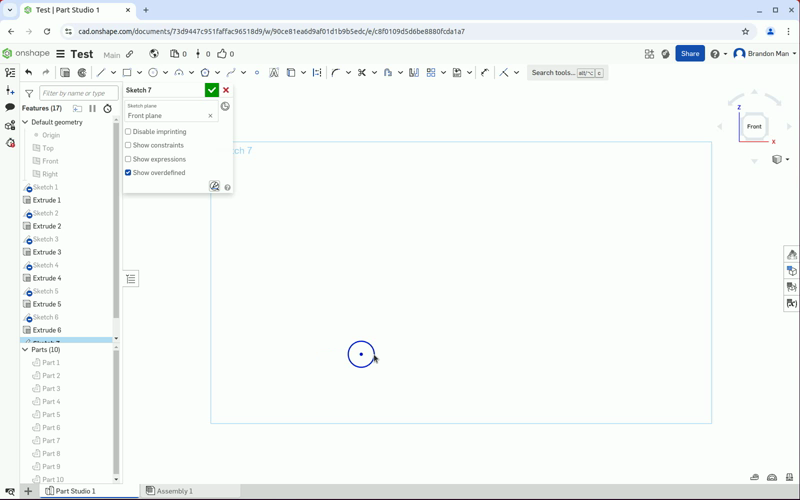
key(c)
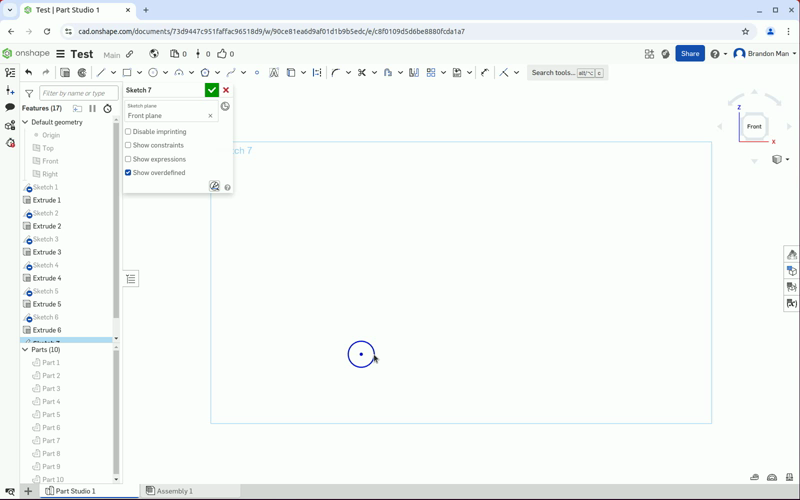
key_down(shift)
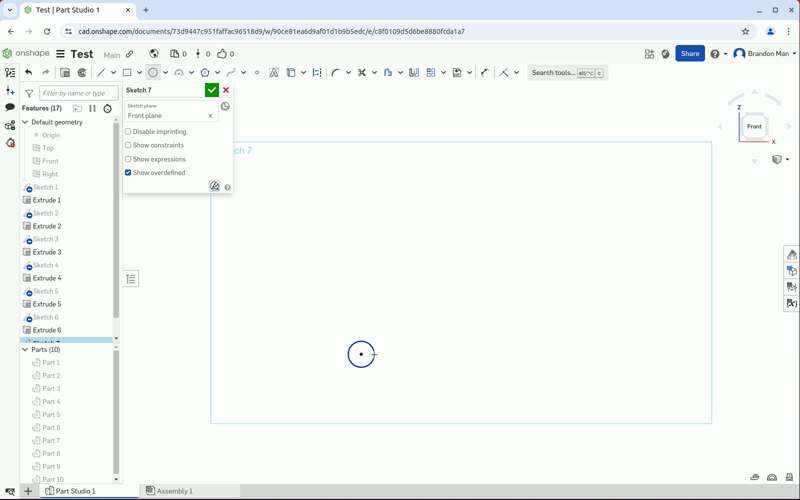
mouse_move(361, 354)
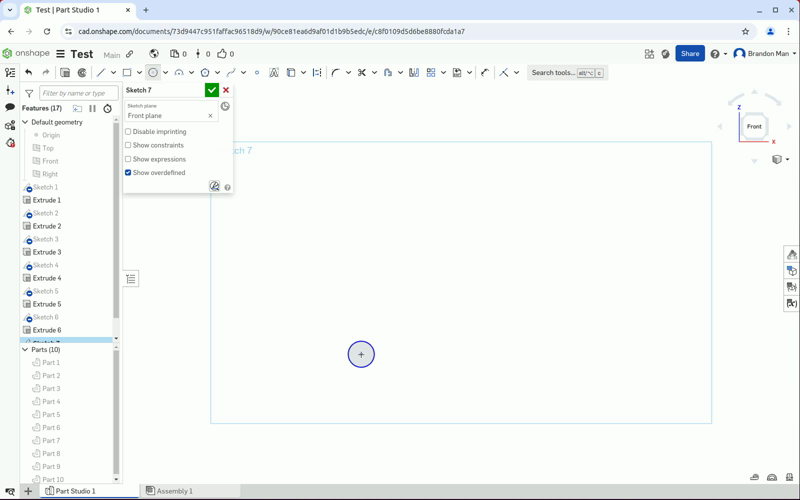
click(361, 354)
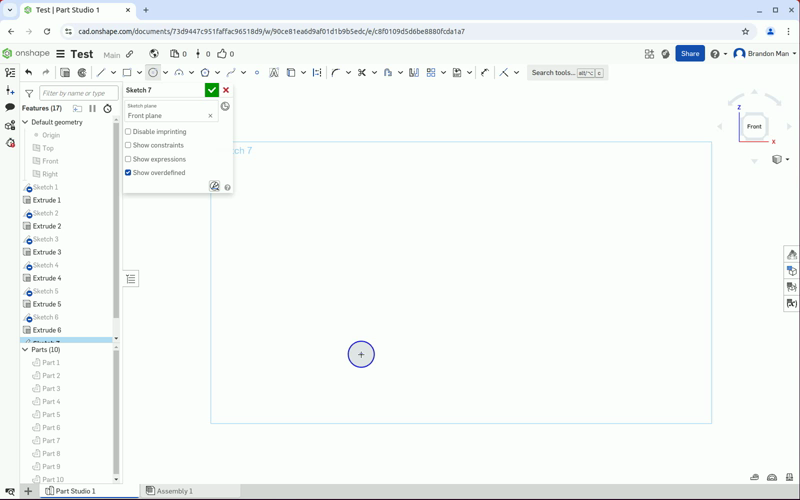
key_up(shift)
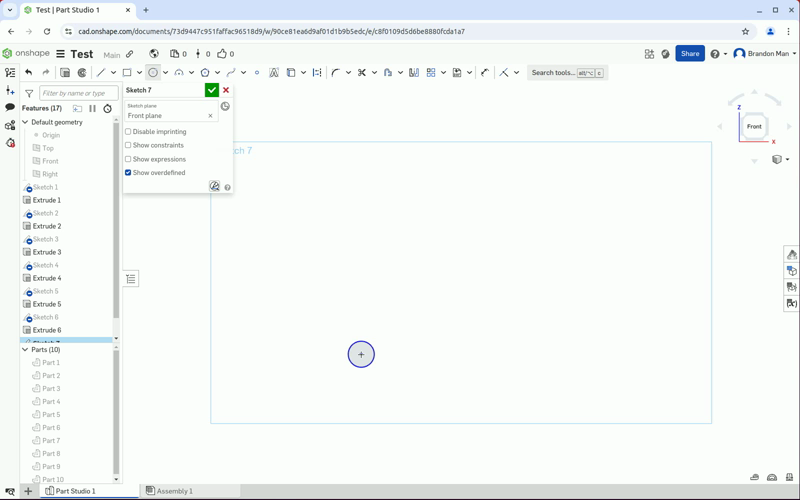
mouse_move(367, 354)
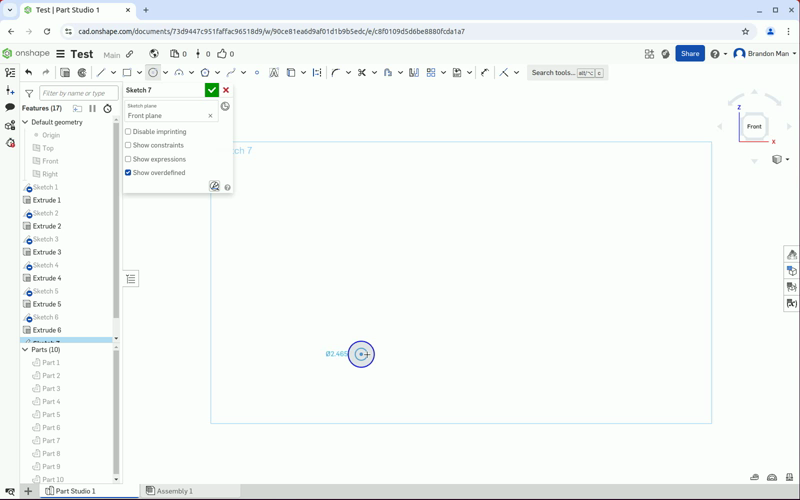
click(367, 354)
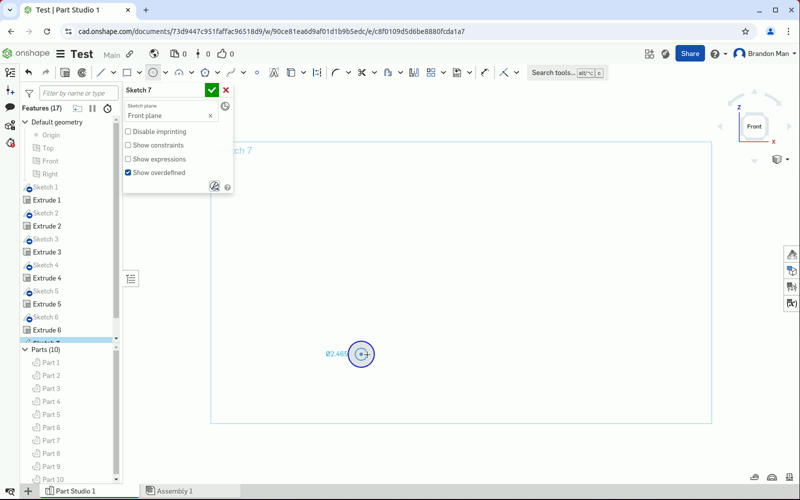
key(esc)
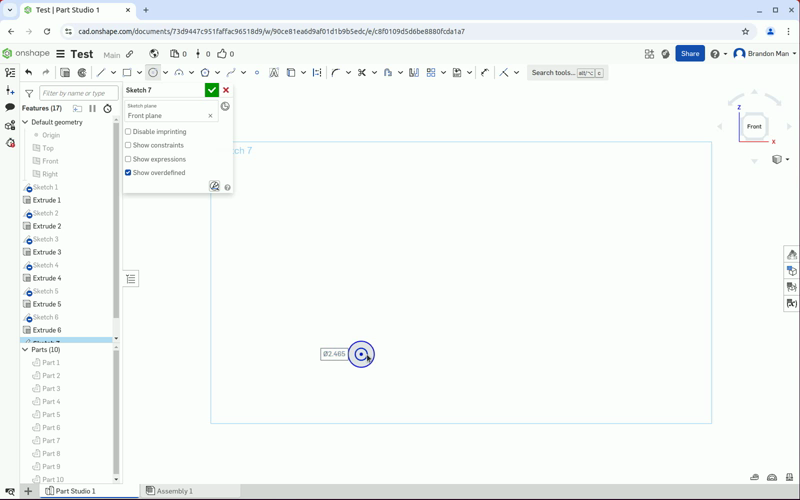
mouse_move(372, 352)
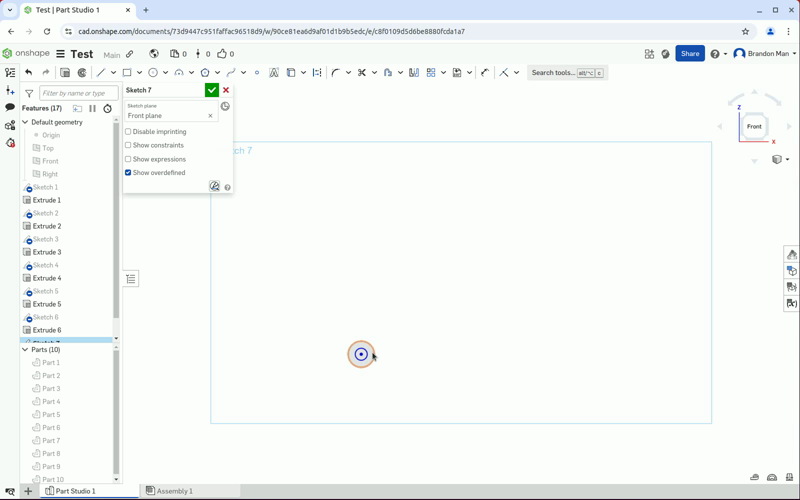
scroll(6)
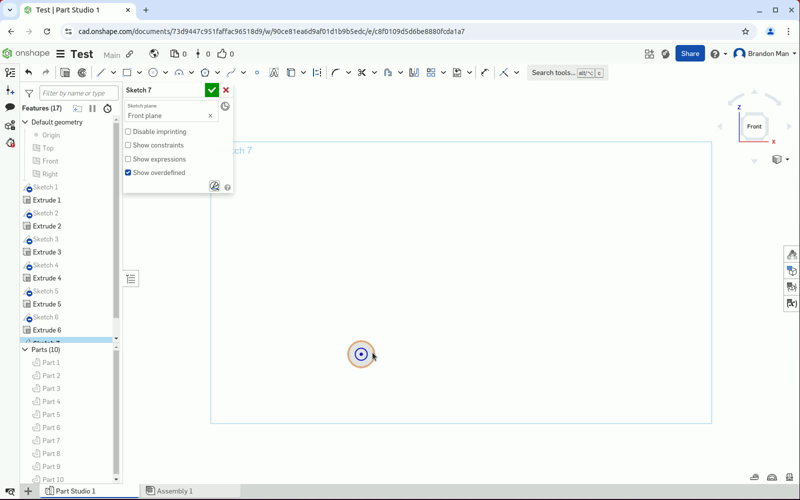
scroll(6)
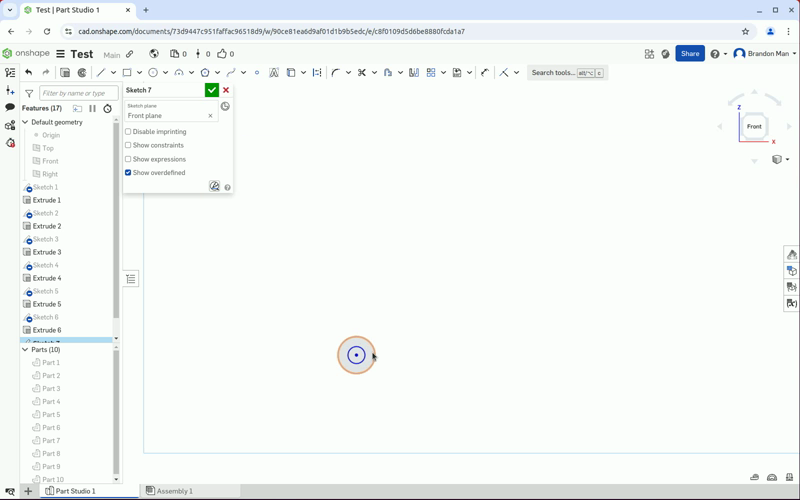
scroll(6)
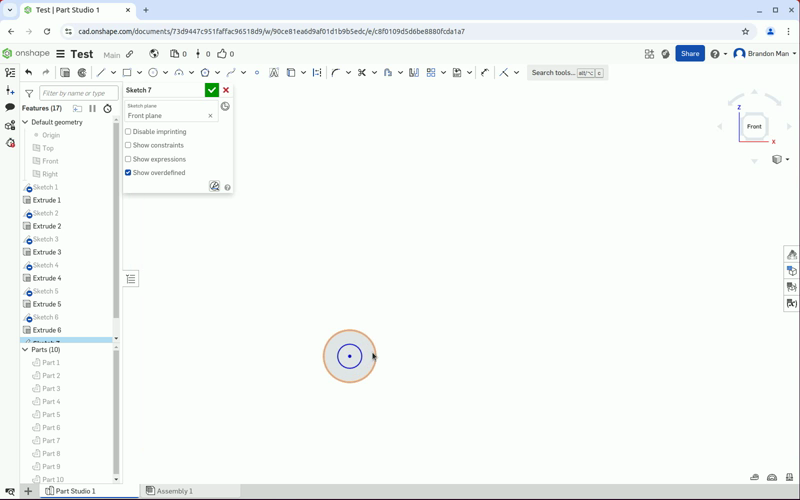
scroll(6)
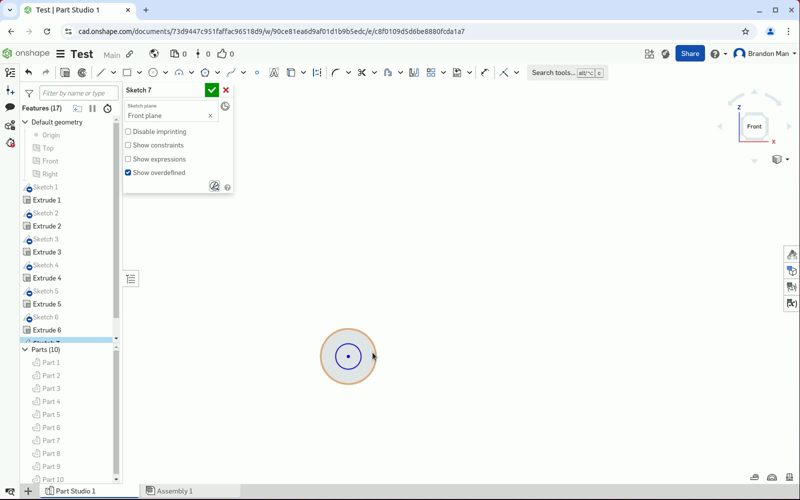
scroll(6)
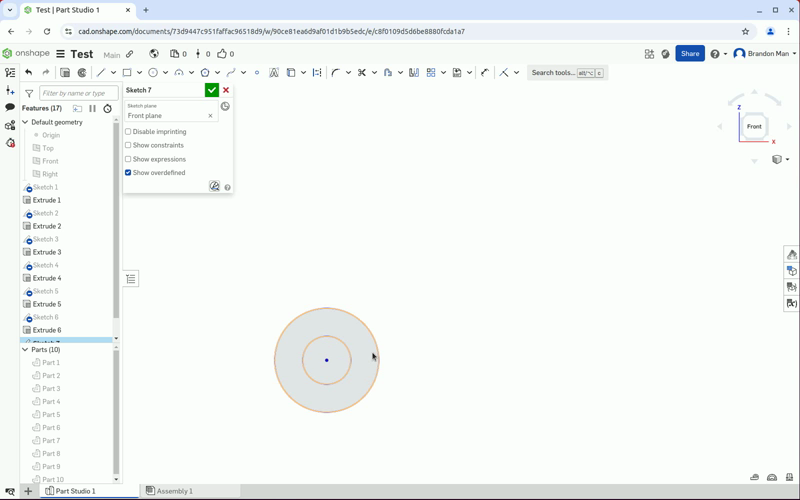
scroll(6)
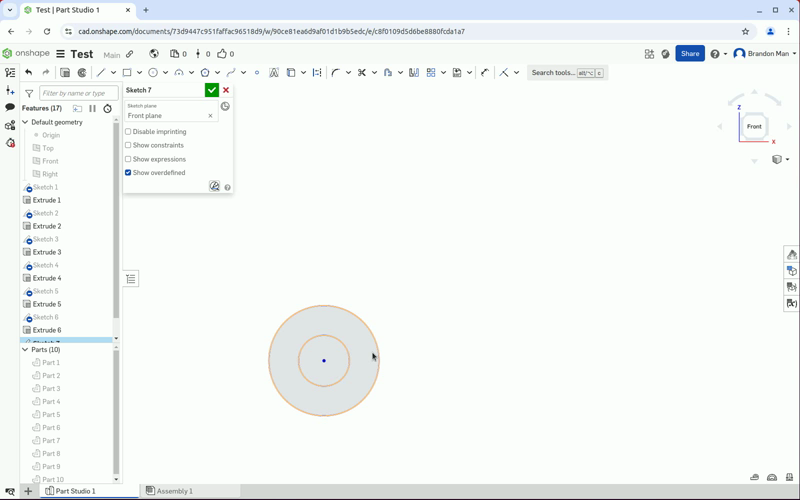
scroll(6)
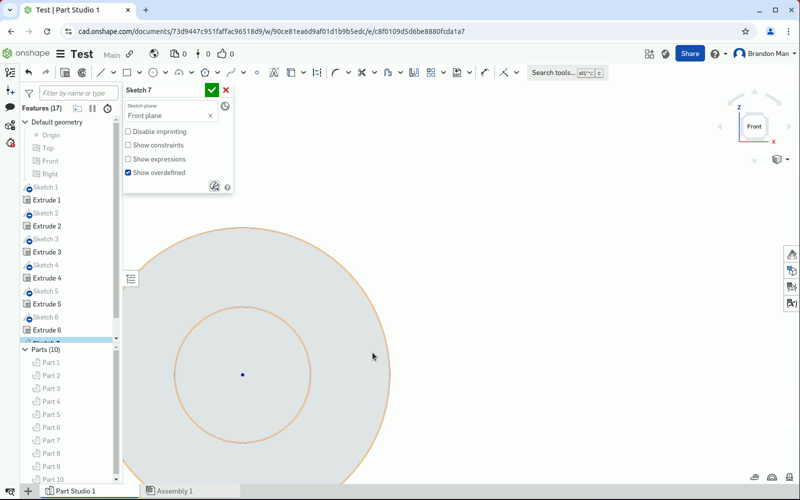
click(372, 352)
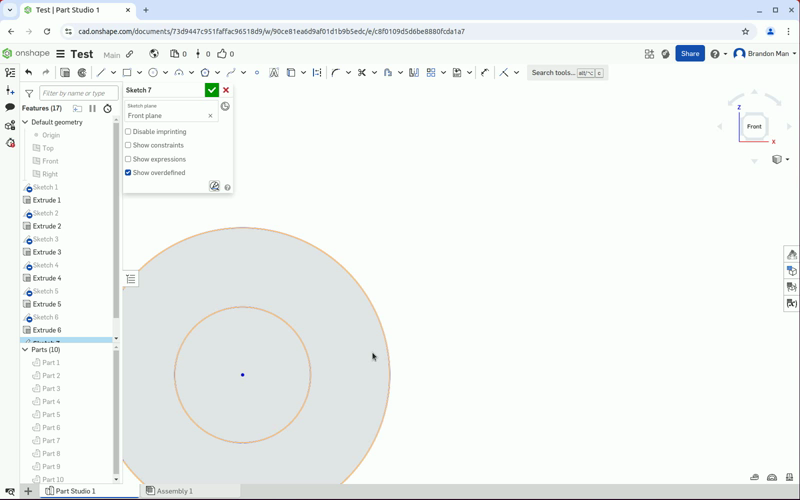
scroll(-6)
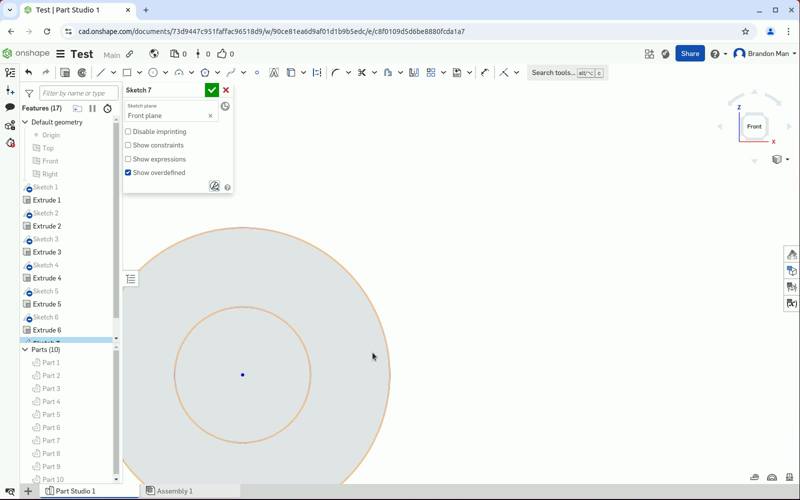
scroll(-6)
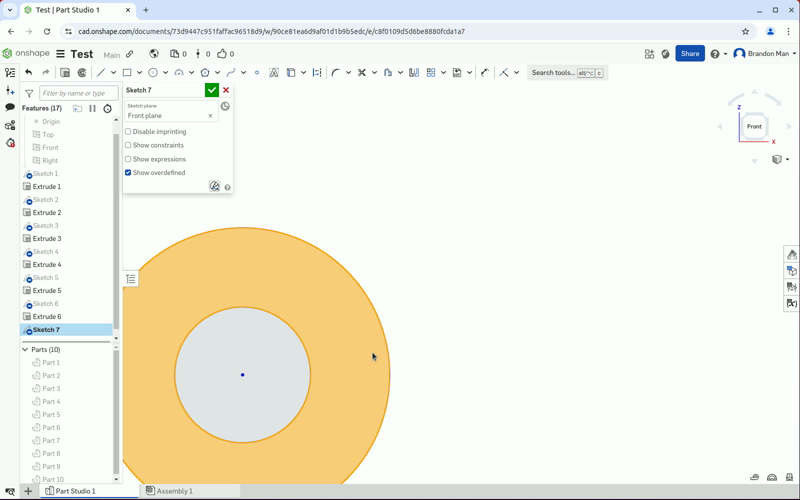
scroll(-6)
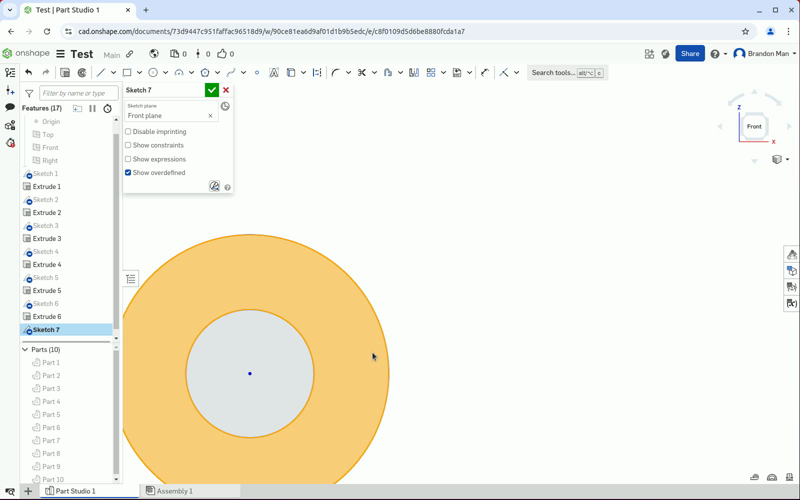
scroll(-6)
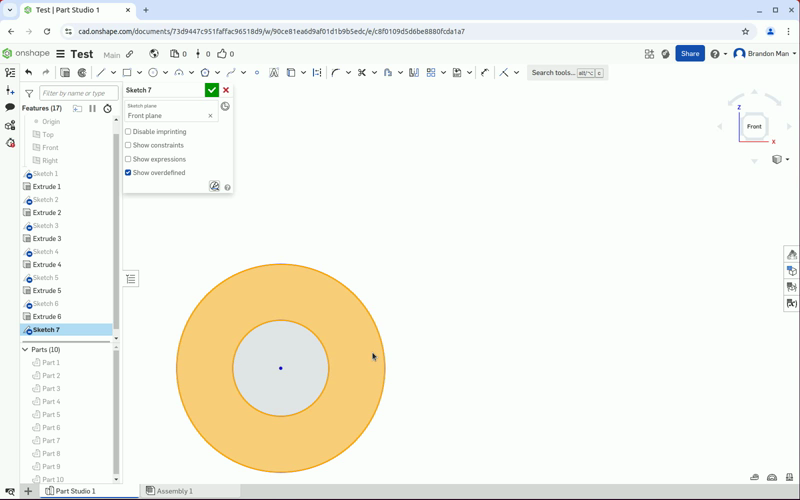
scroll(-6)
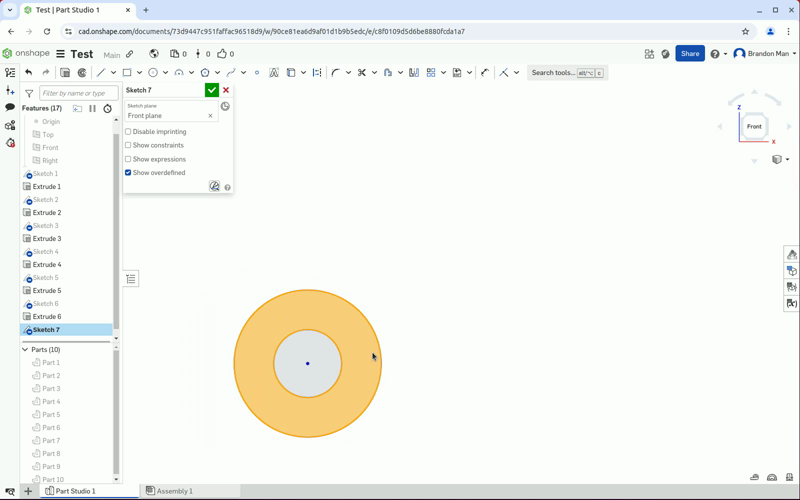
scroll(-6)
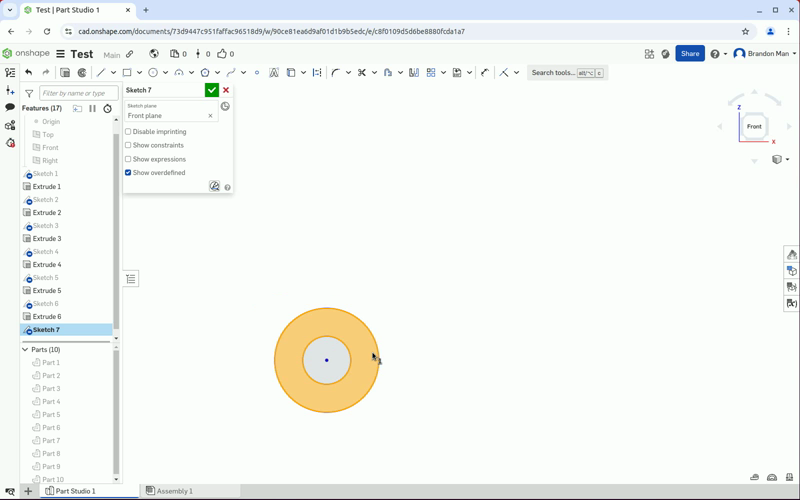
scroll(-6)
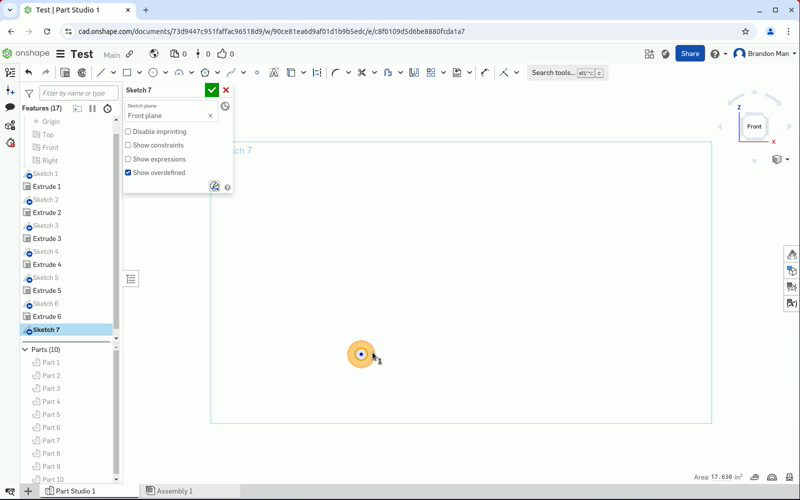
mouse_move(69, 352)
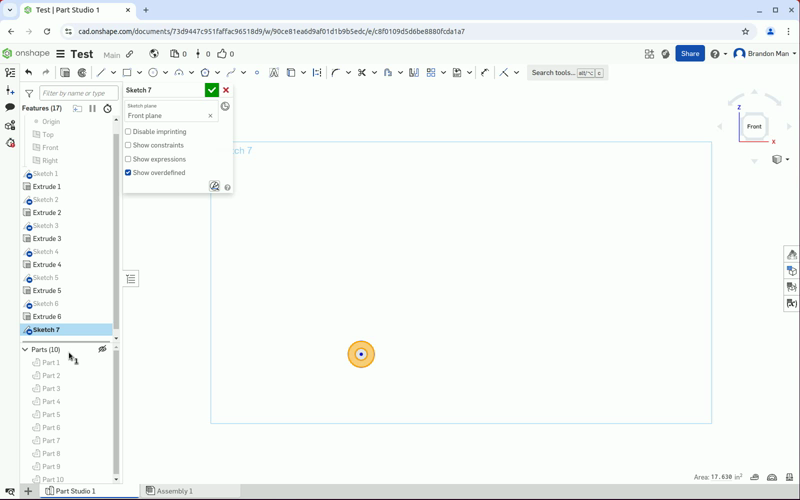
key(shift+y)
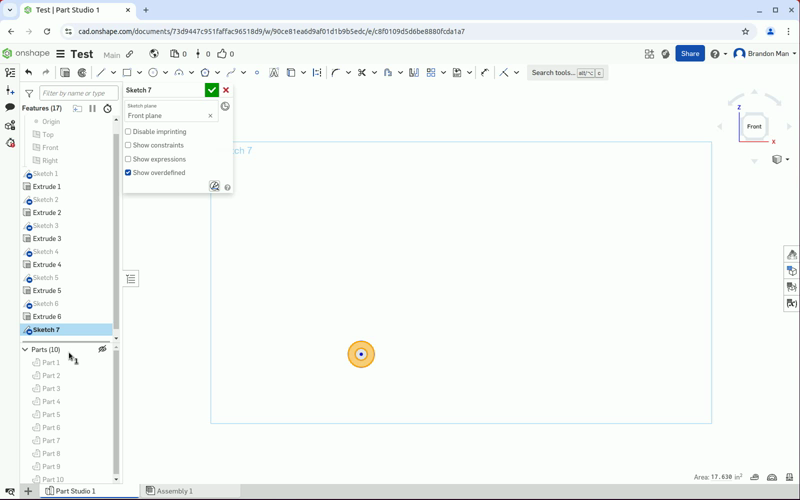
key(shift+e)
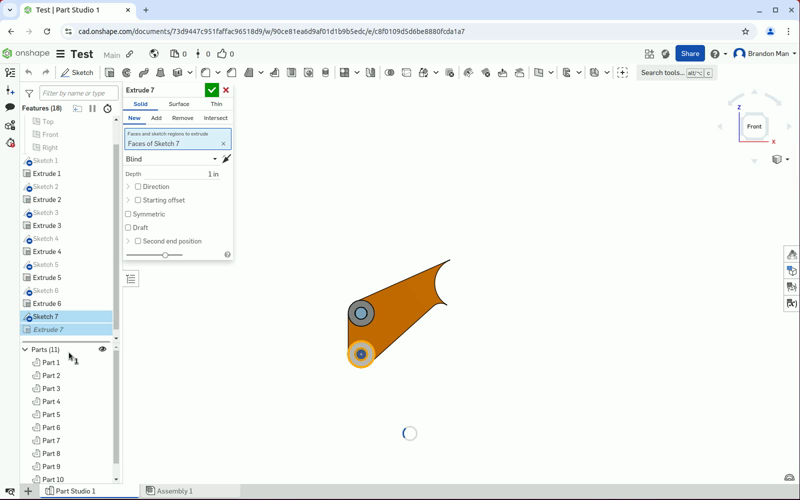
mouse_move(143, 106)
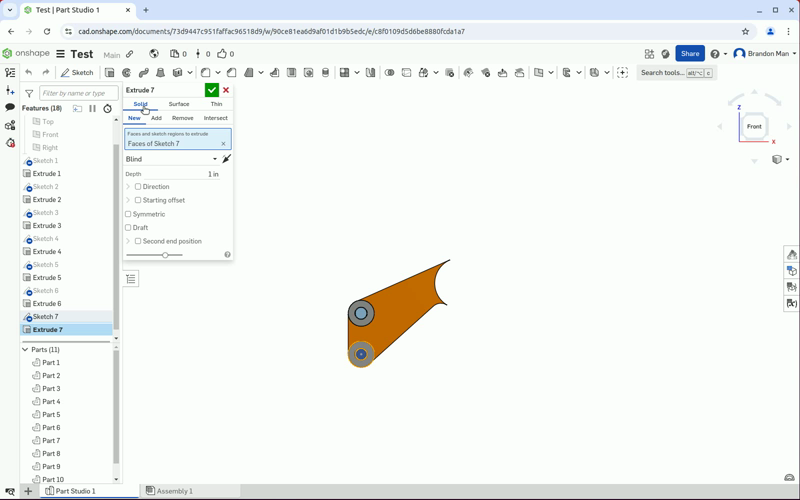
click(143, 106)
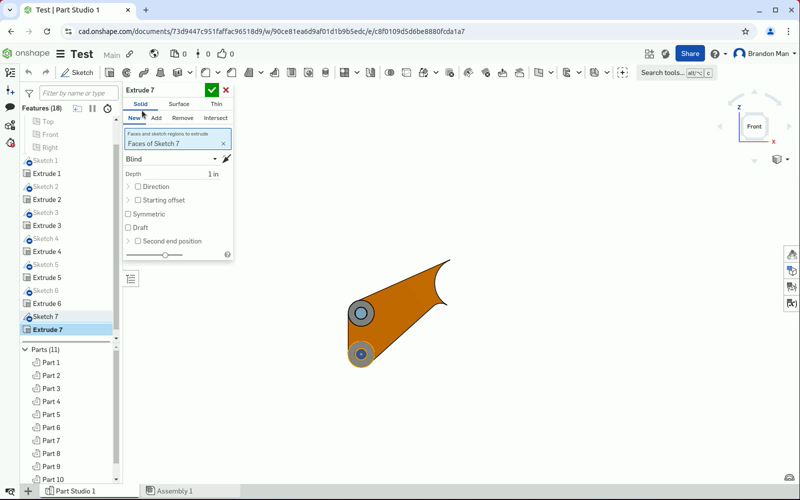
mouse_move(137, 120)
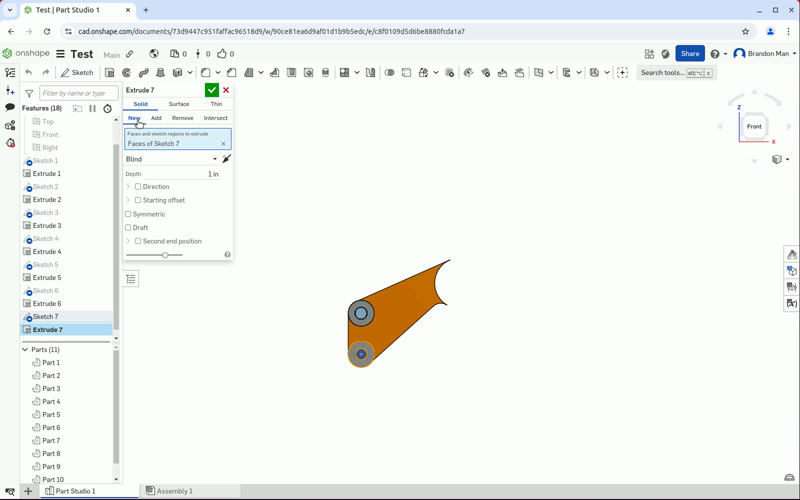
click(137, 120)
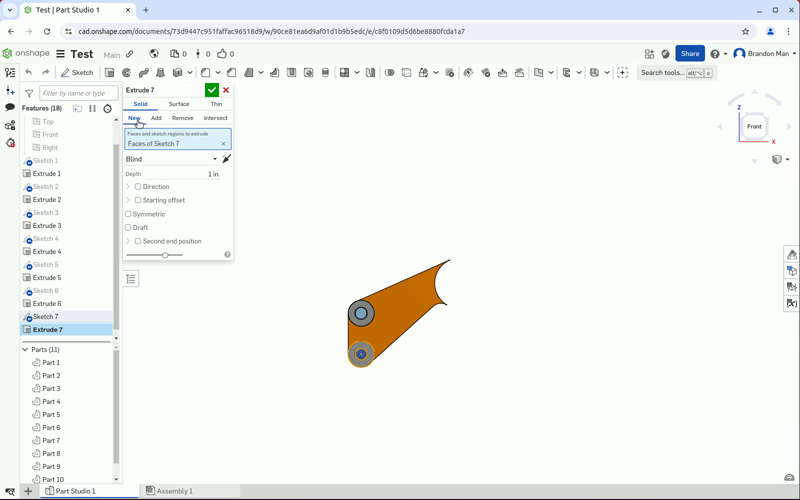
key(tab, 4)
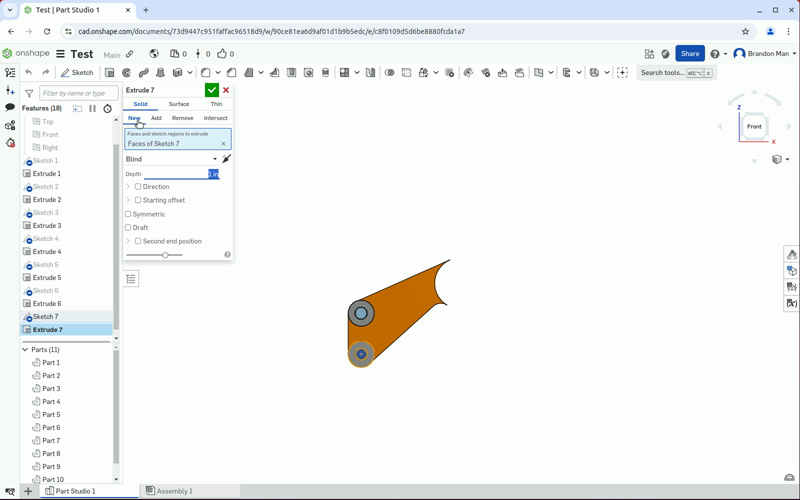
text(5.296)
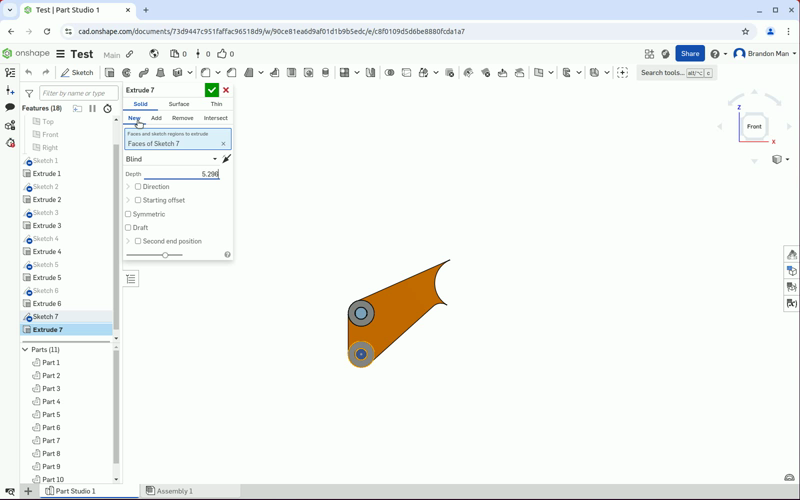
key(tab, 3)
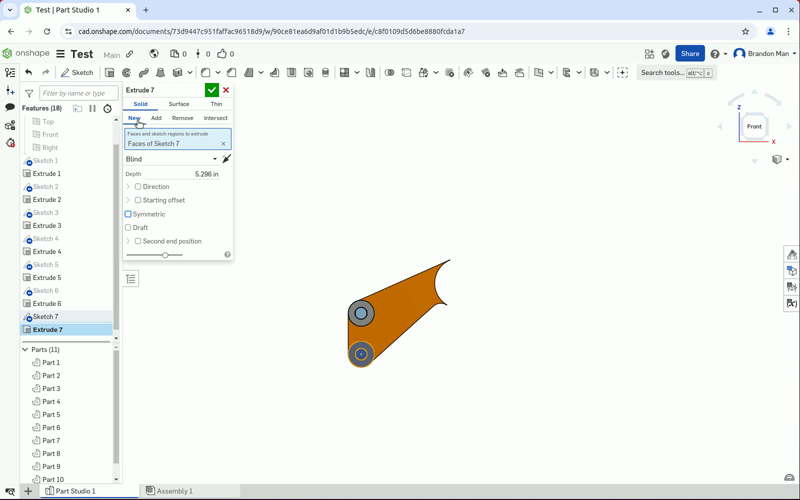
key(space)
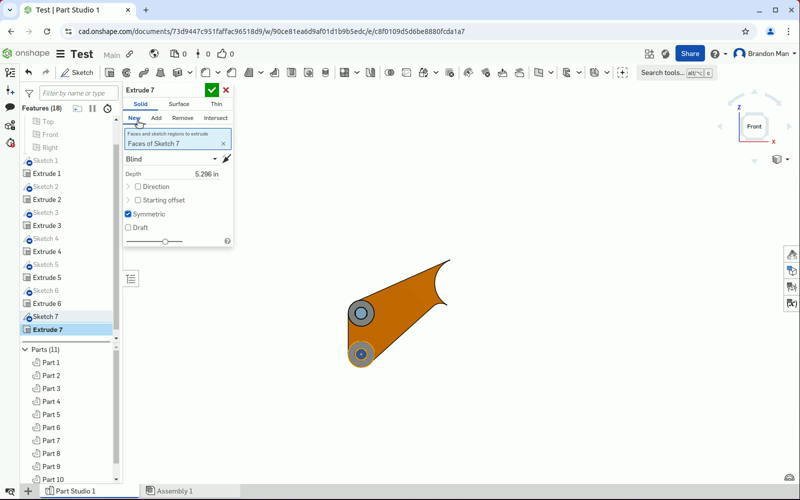
key(enter)
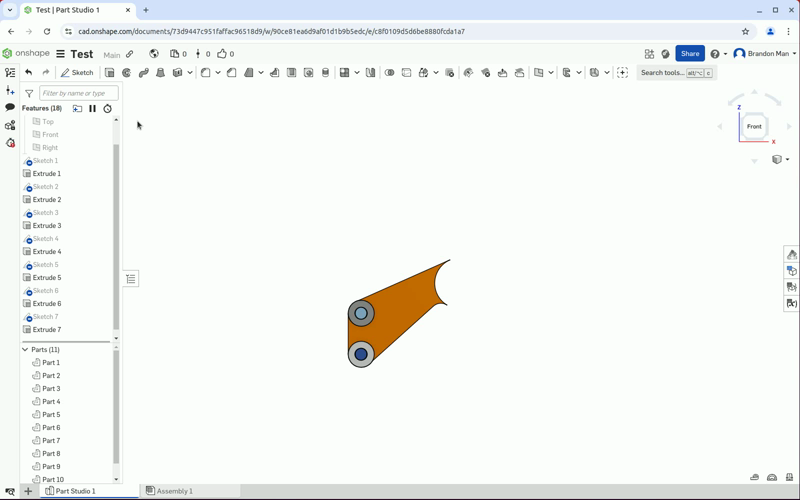
key(shift+h)
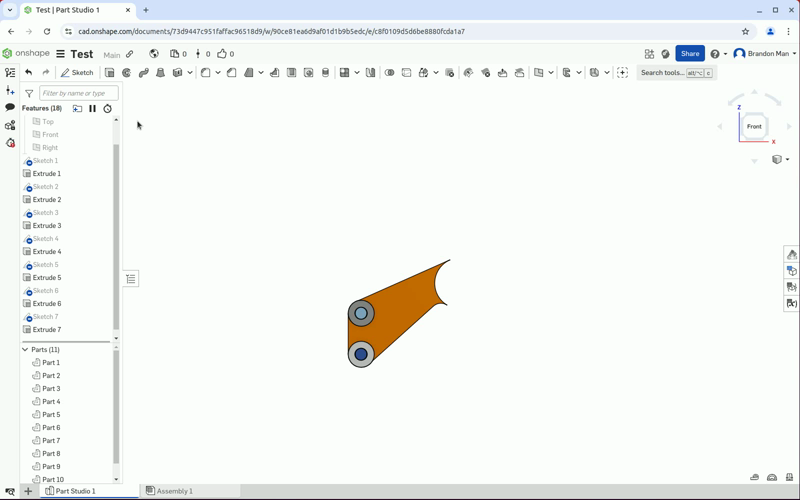
key(shift+h)
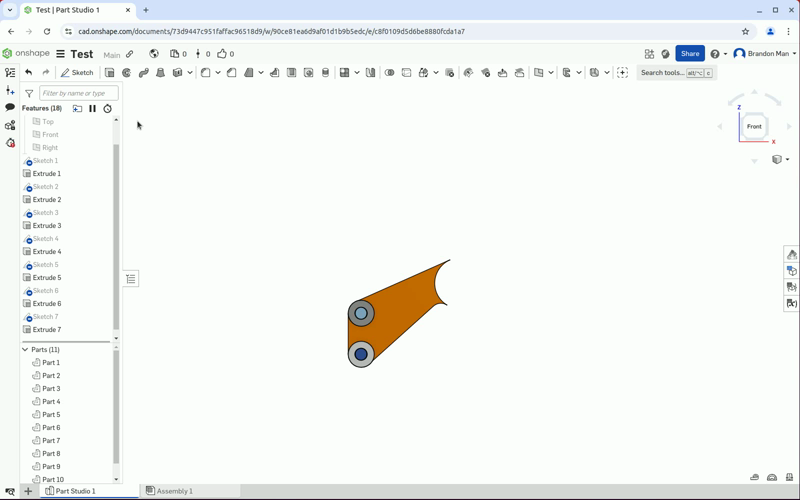
mouse_move(69, 163)
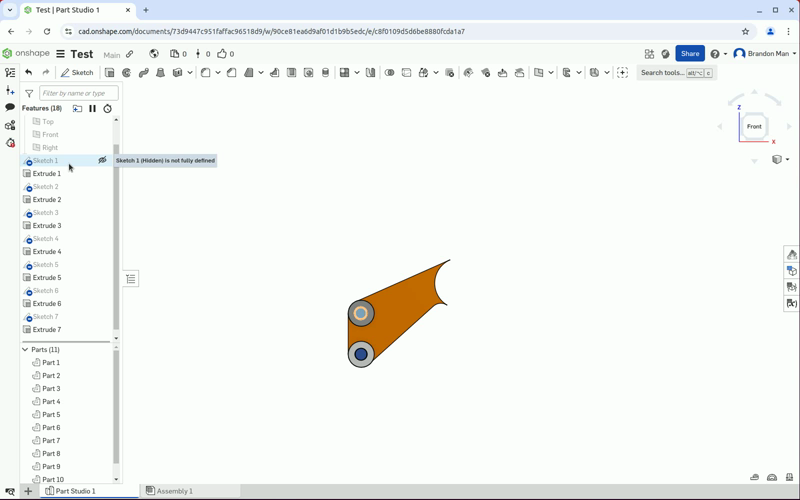
click(69, 163)
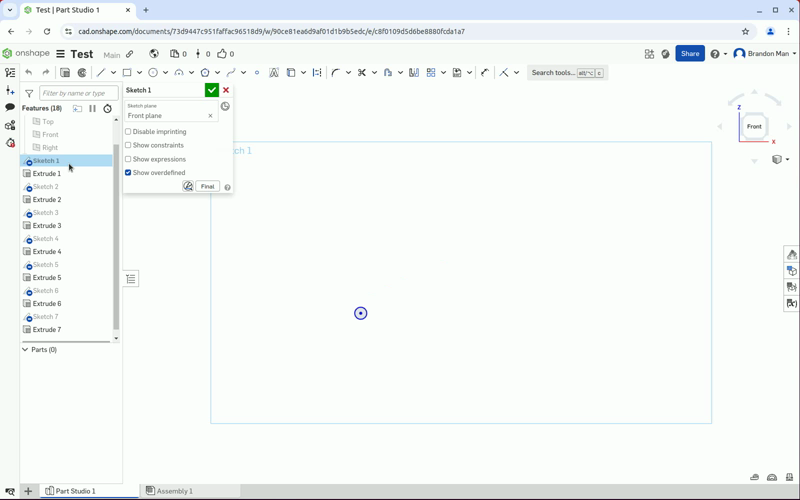
mouse_move(229, 92)
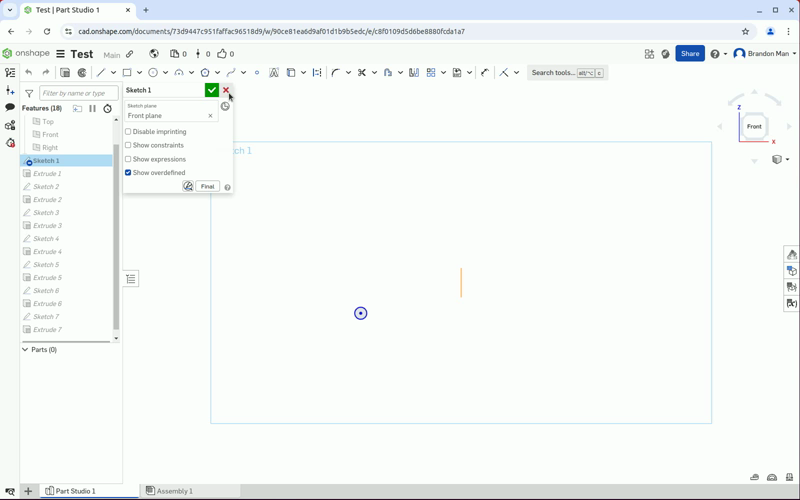
click(229, 92)
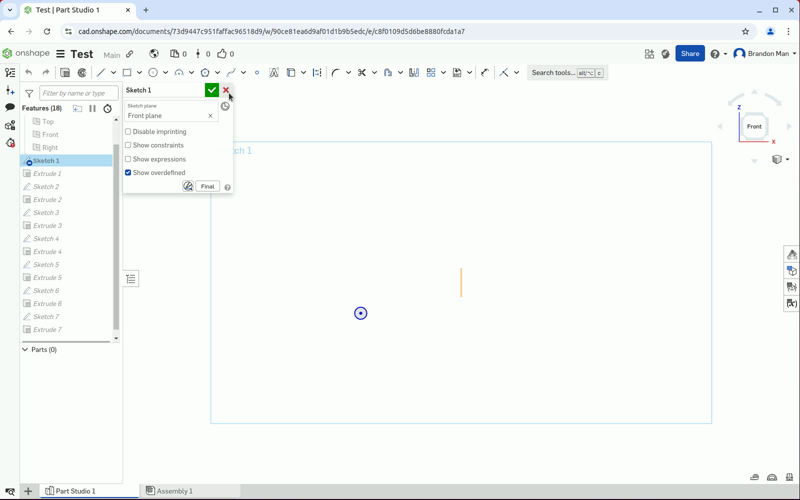
key(shift+s)
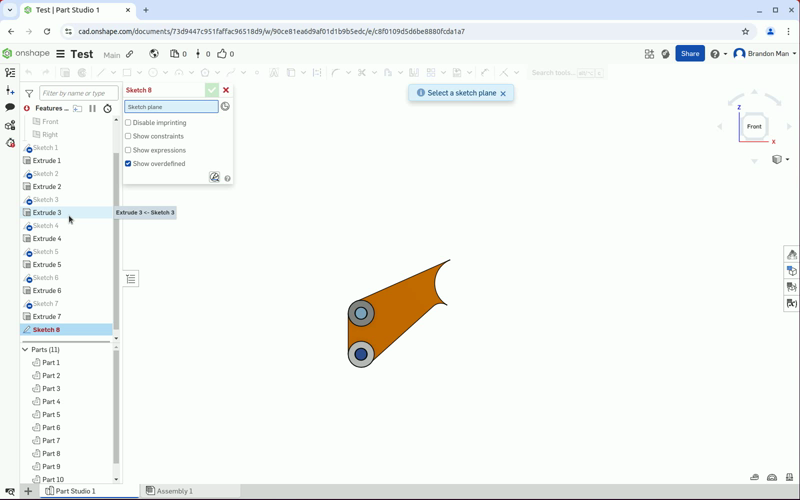
scroll(3)
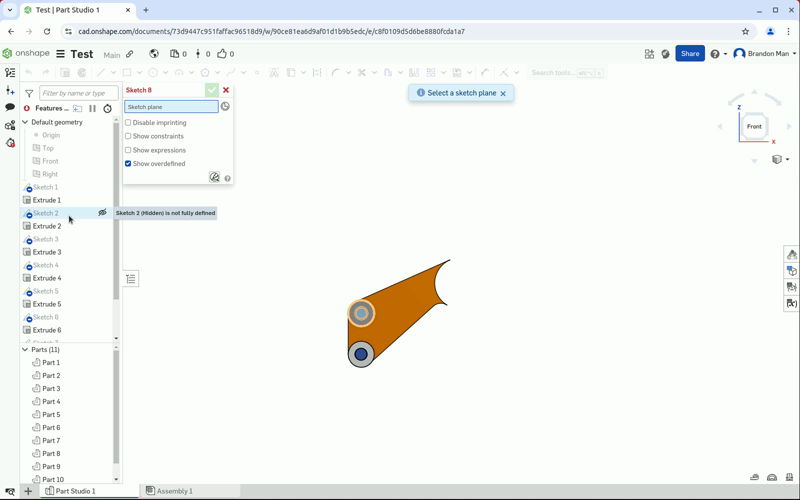
mouse_move(69, 163)
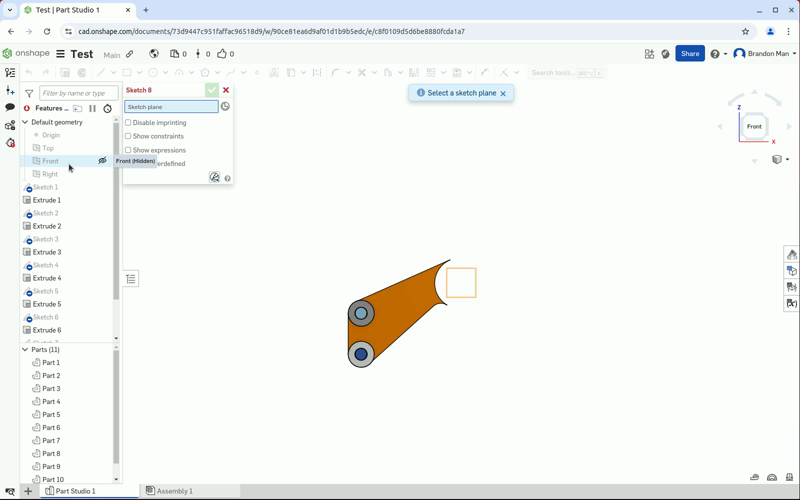
click(69, 163)
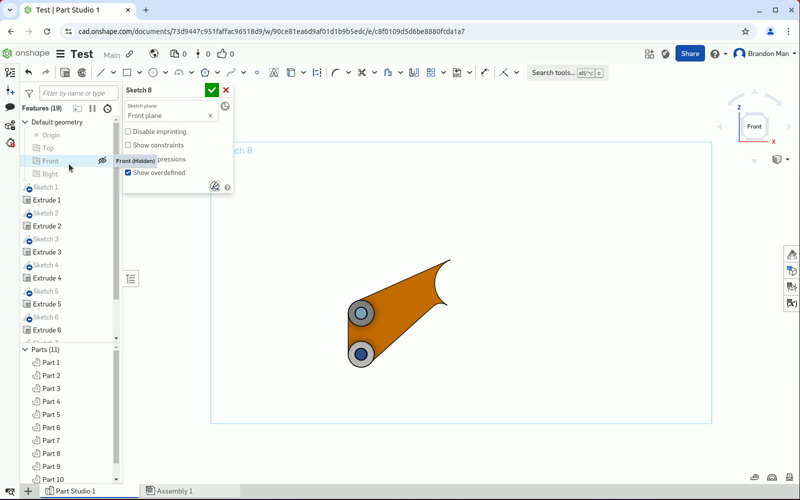
mouse_move(69, 352)
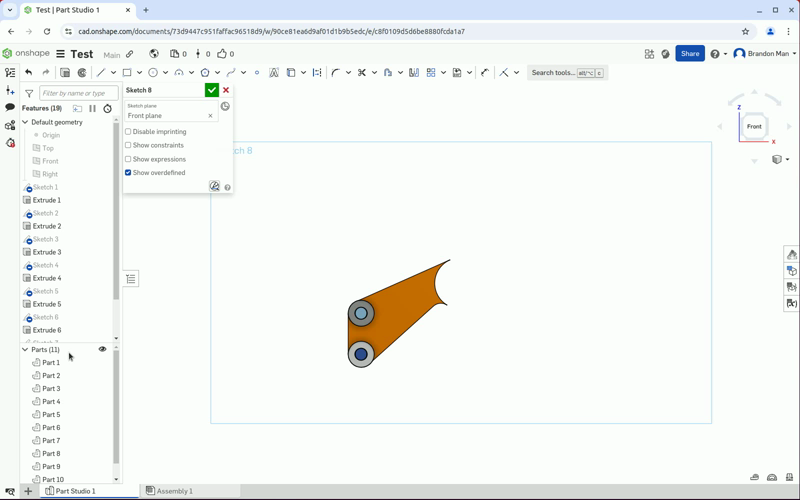
key(y)
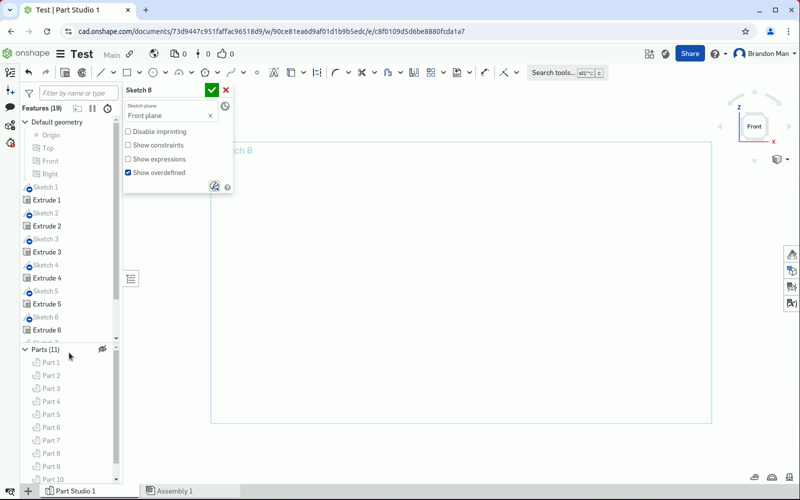
key(c)
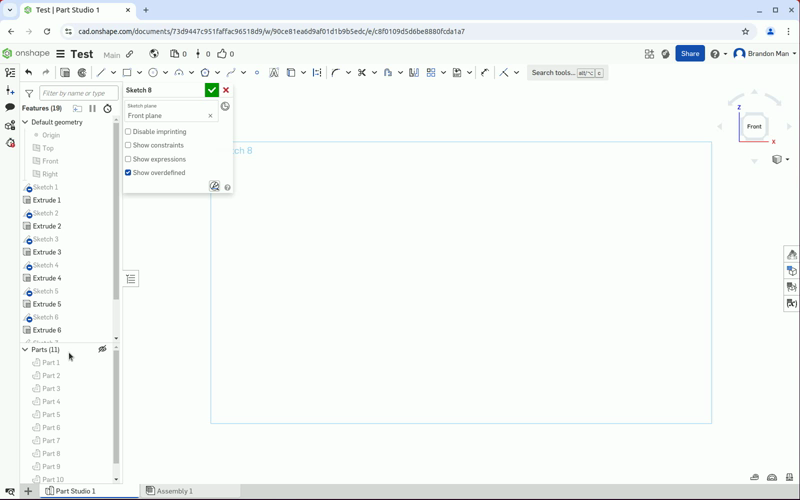
key_down(shift)
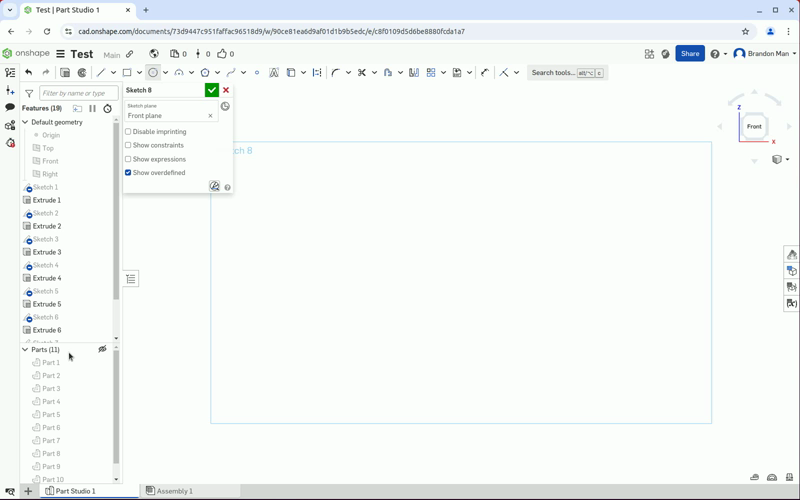
mouse_move(461, 282)
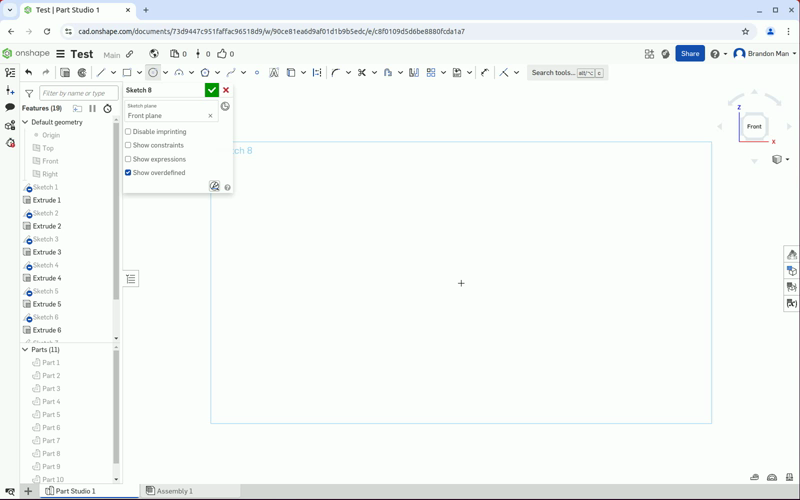
click(461, 282)
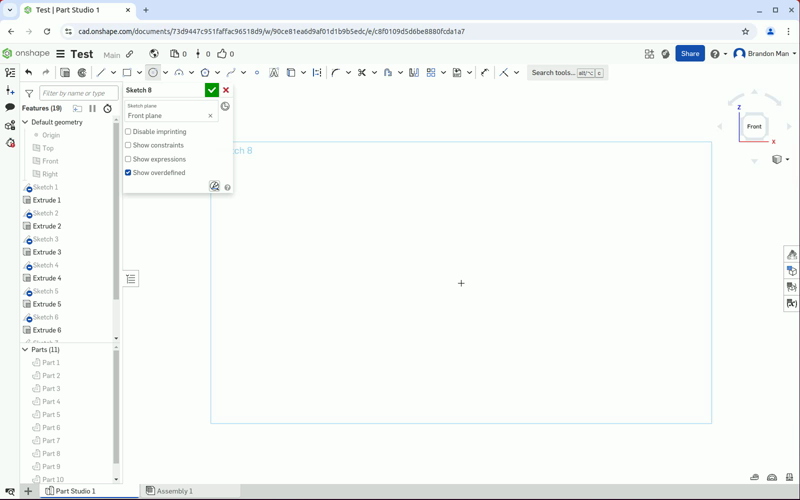
key_up(shift)
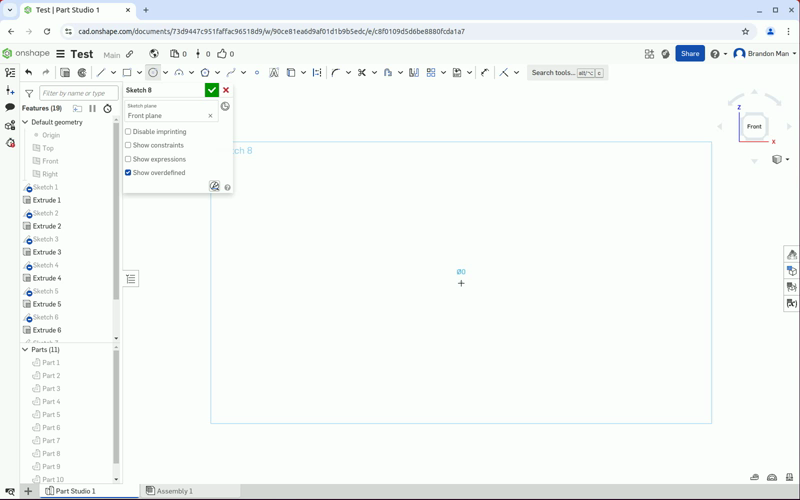
mouse_move(487, 282)
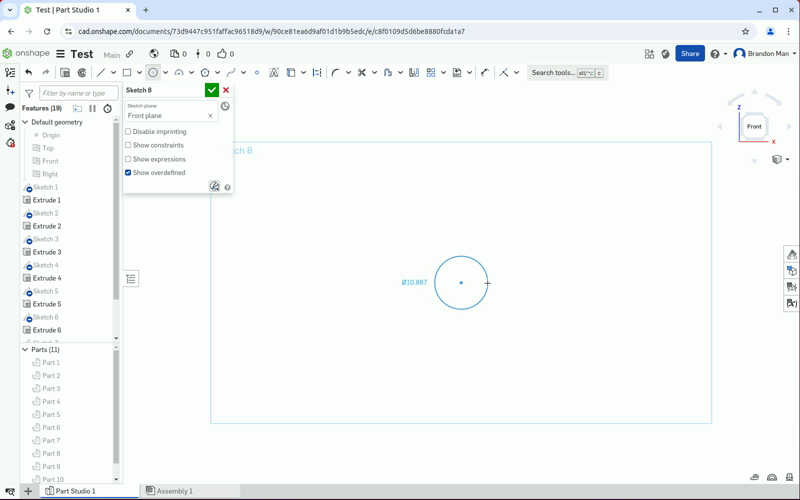
click(487, 282)
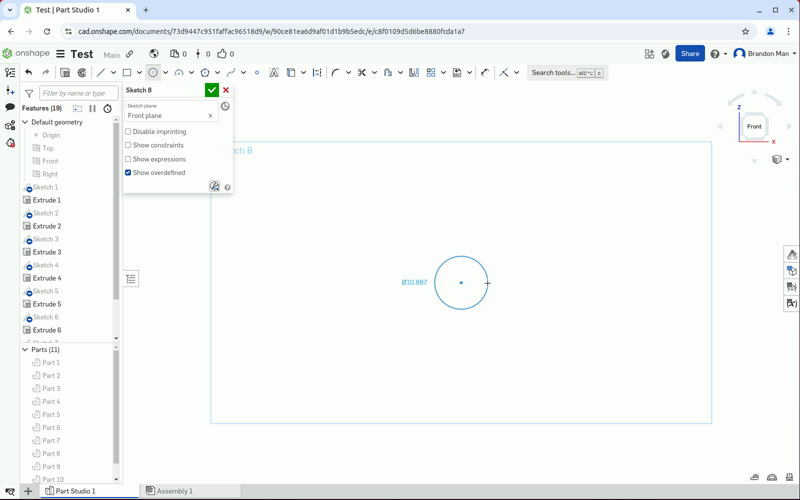
key(esc)
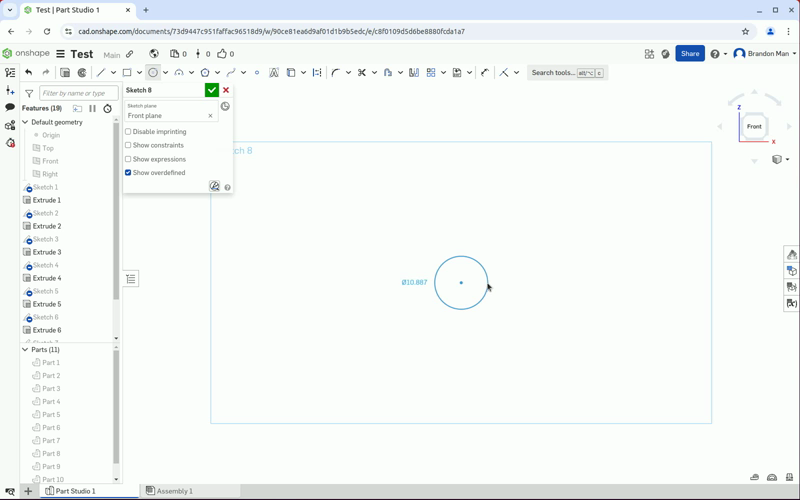
key(c)
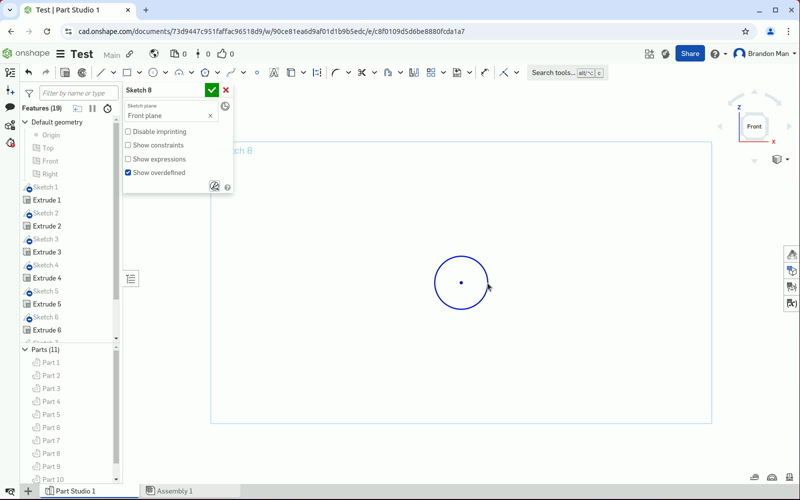
key_down(shift)
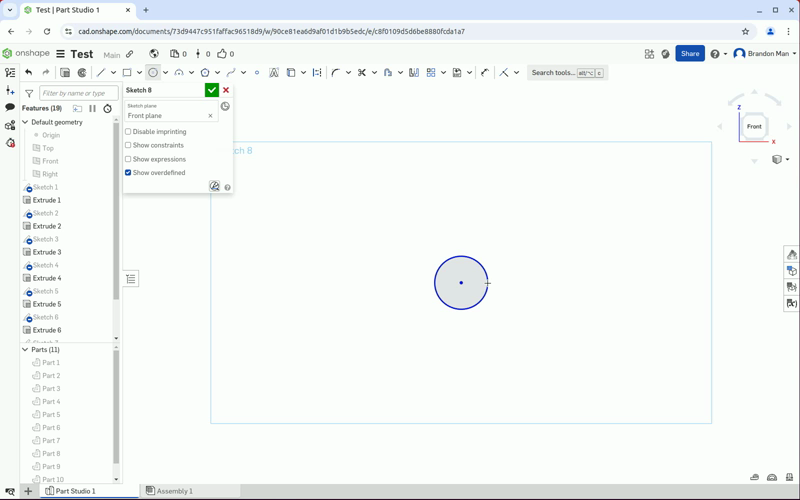
mouse_move(461, 282)
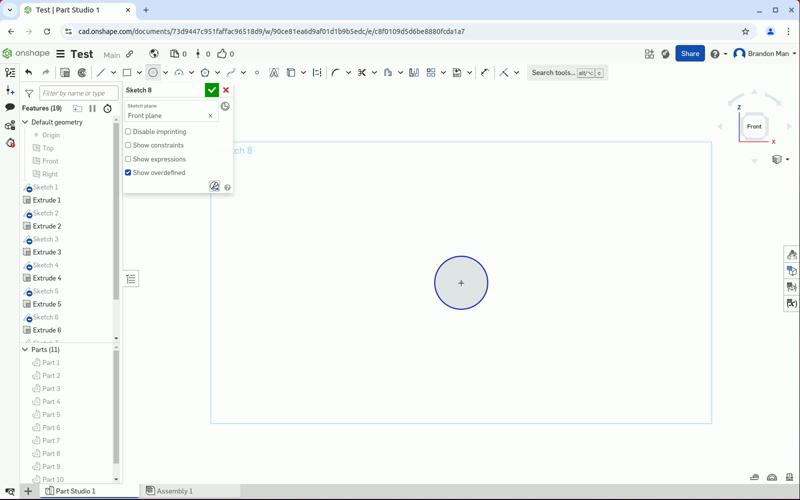
click(461, 282)
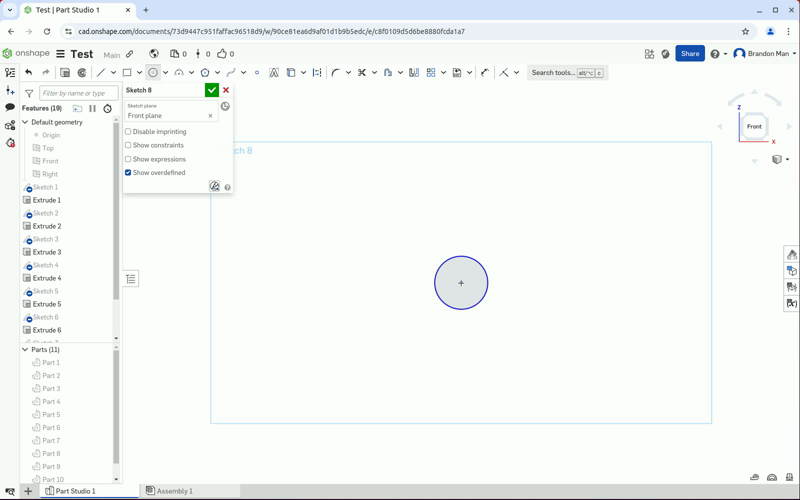
key_up(shift)
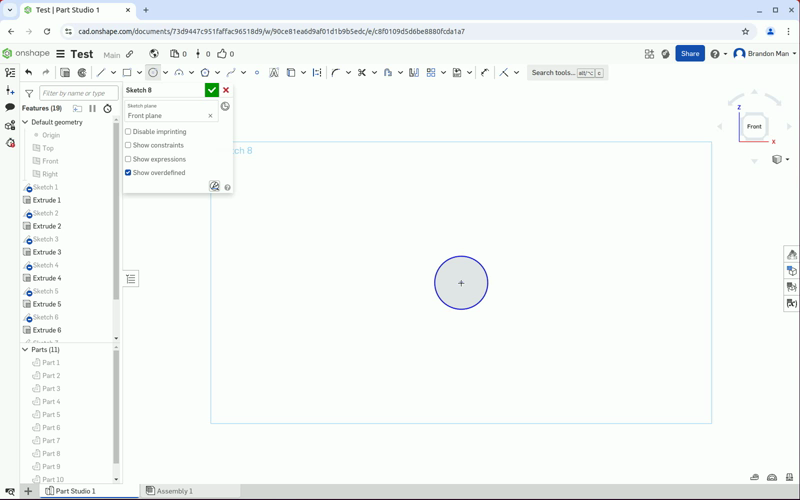
mouse_move(475, 282)
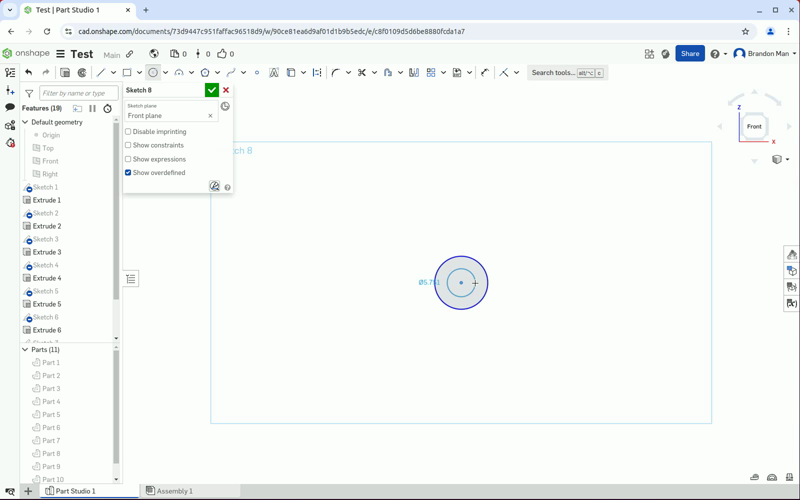
click(475, 282)
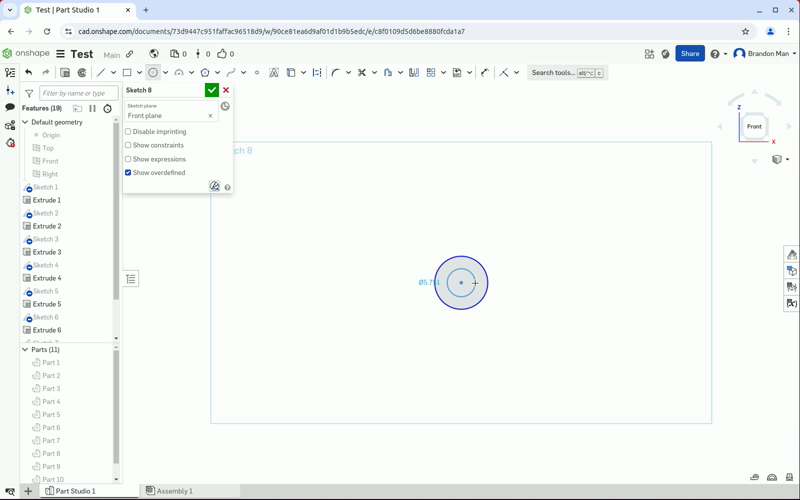
key(esc)
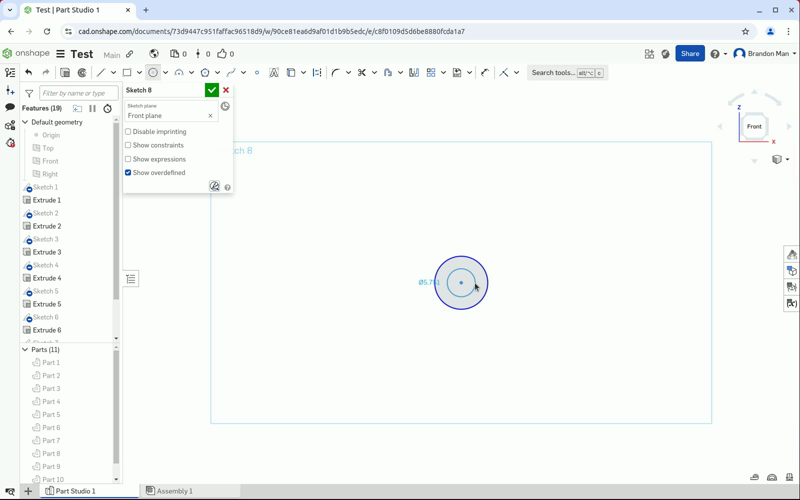
mouse_move(478, 281)
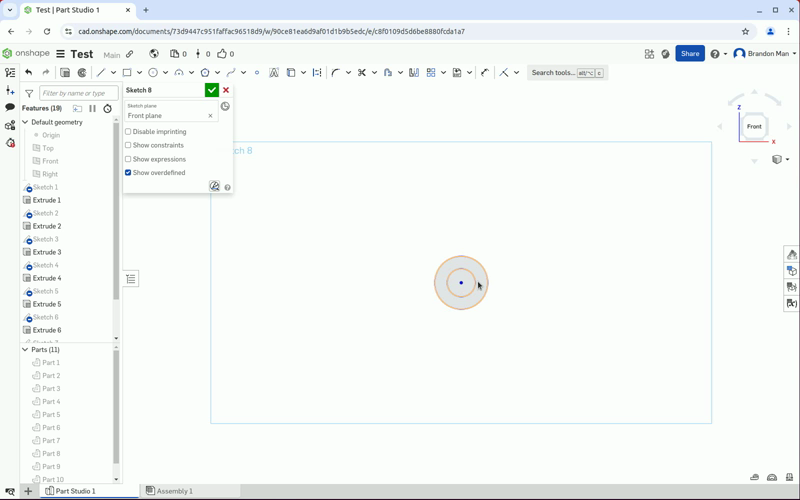
scroll(6)
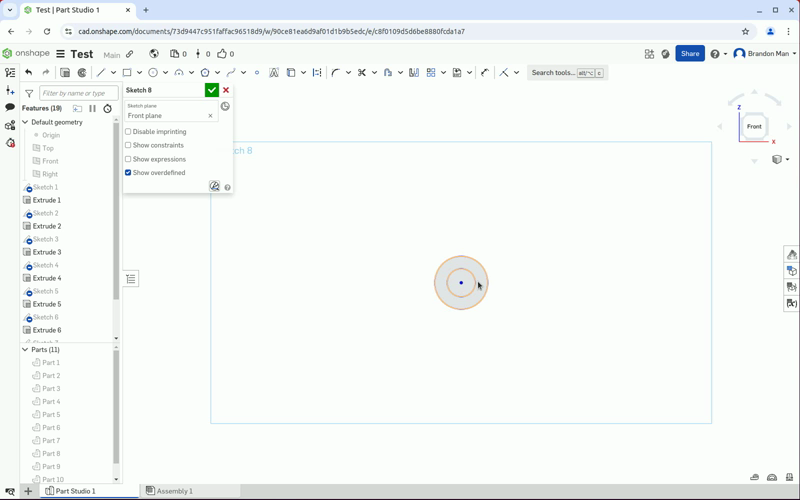
scroll(6)
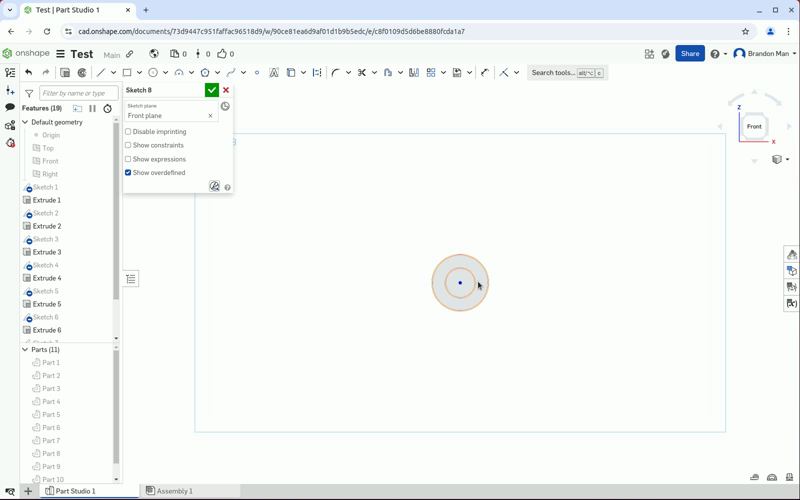
scroll(6)
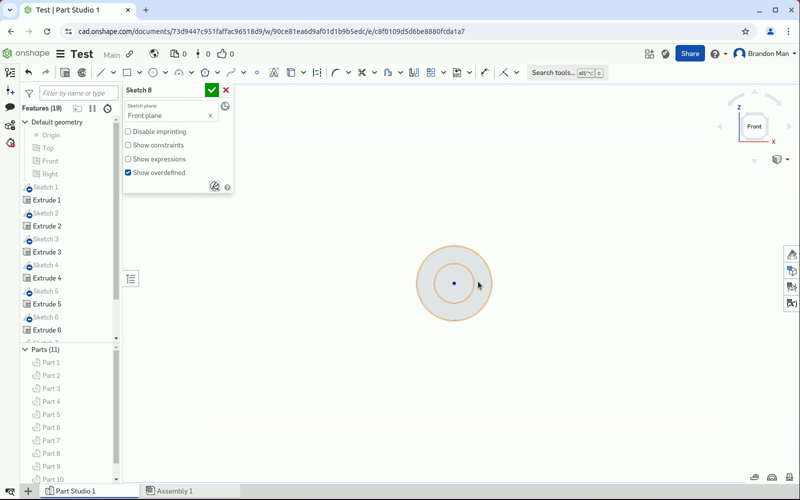
scroll(6)
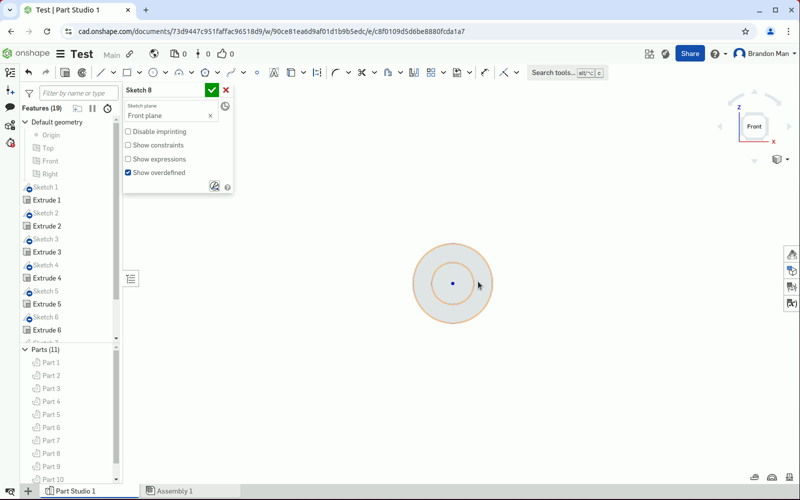
scroll(6)
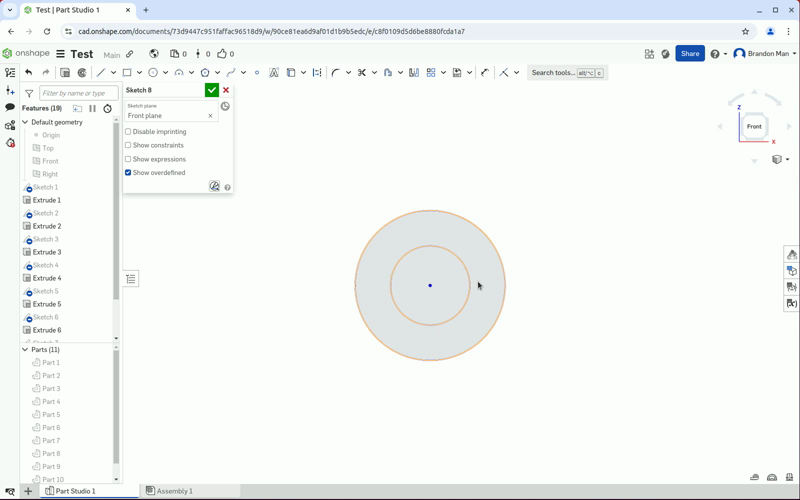
scroll(6)
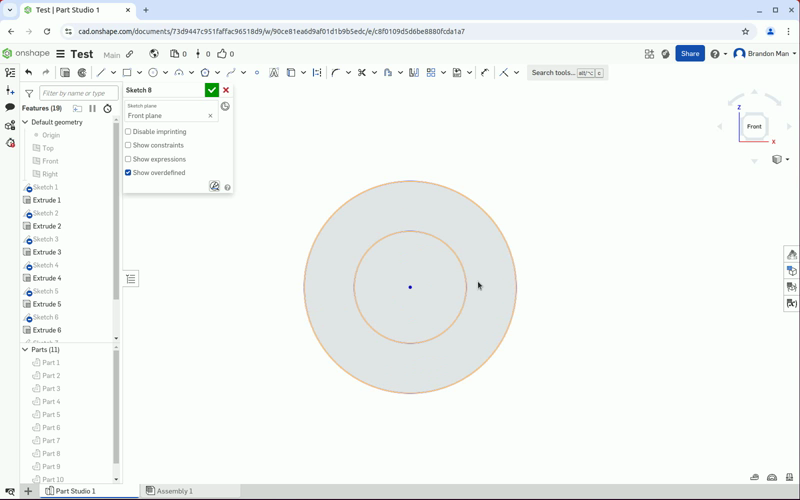
scroll(6)
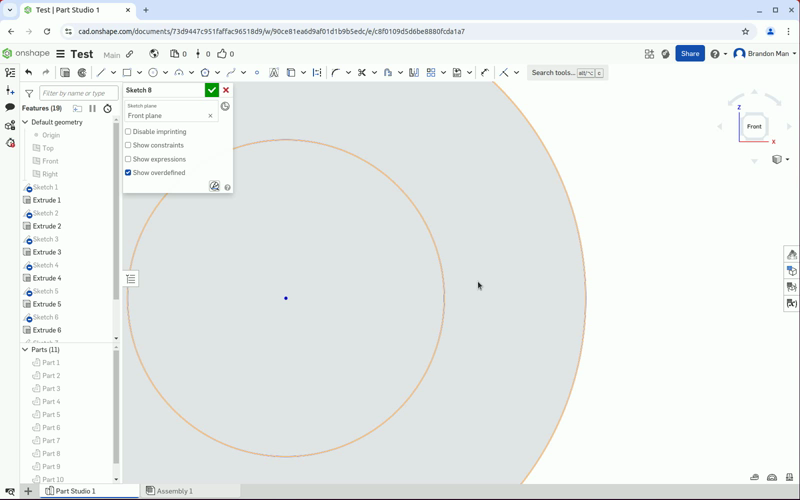
click(478, 281)
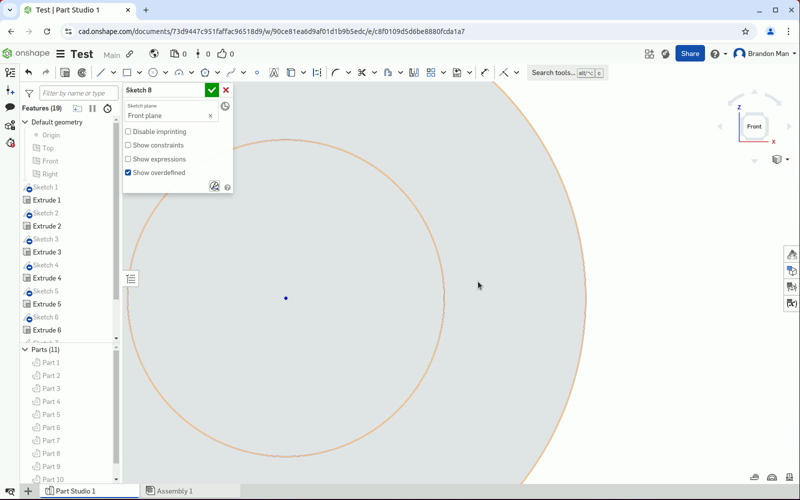
scroll(-6)
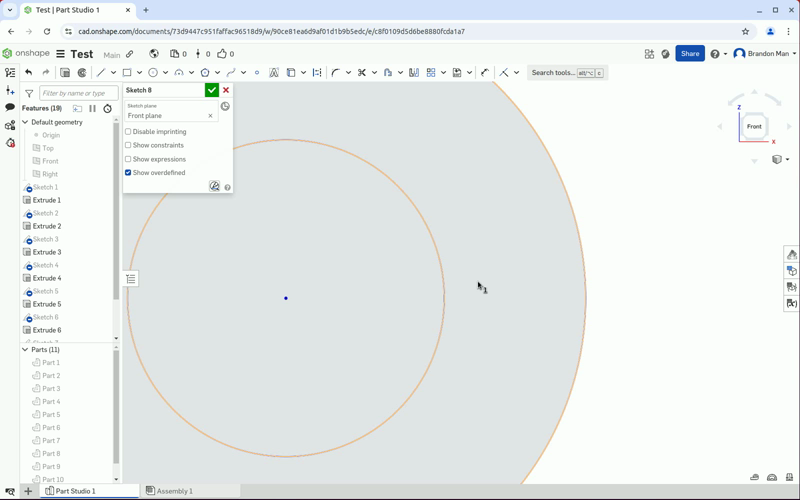
scroll(-6)
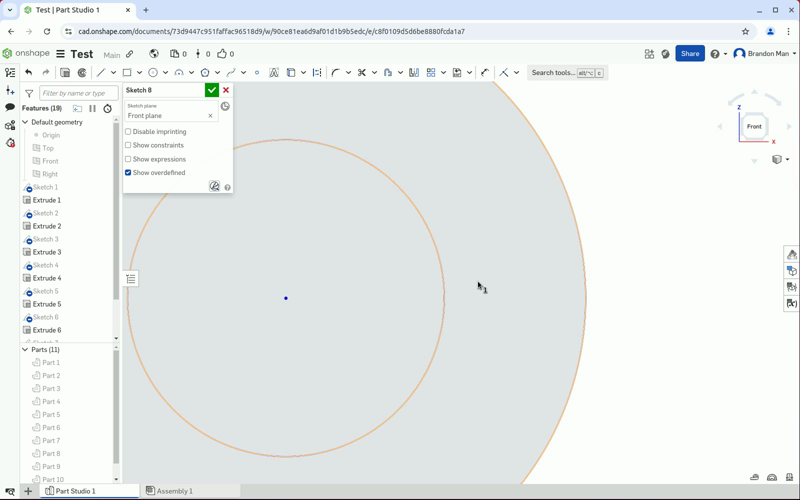
scroll(-6)
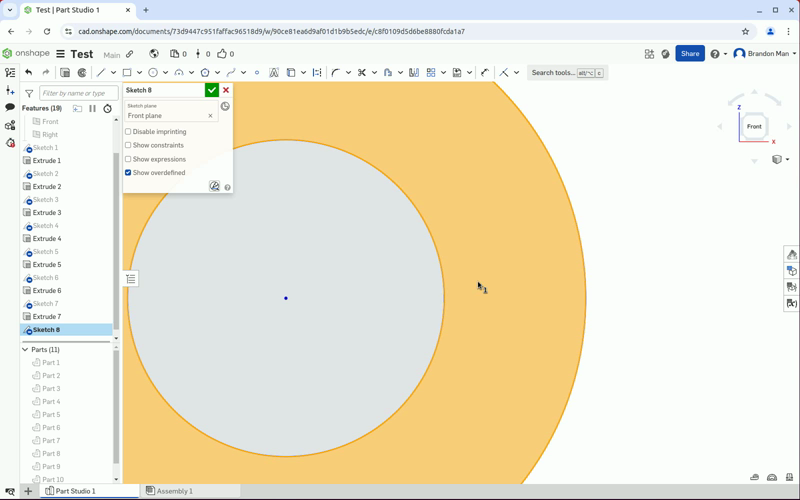
scroll(-6)
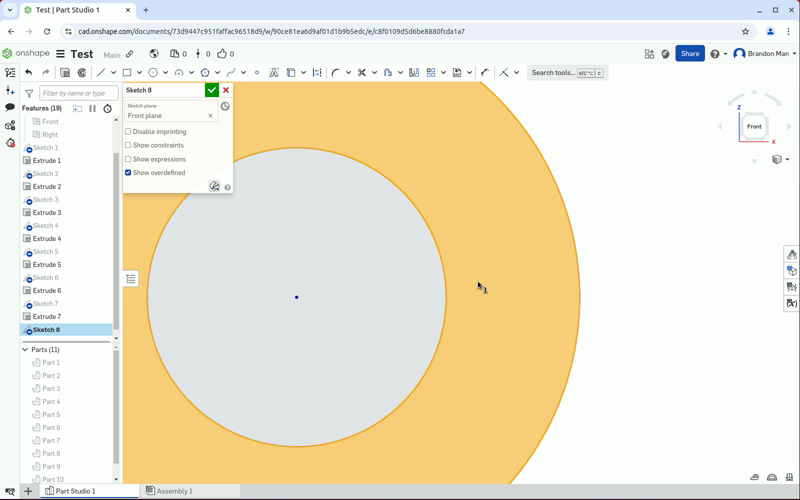
scroll(-6)
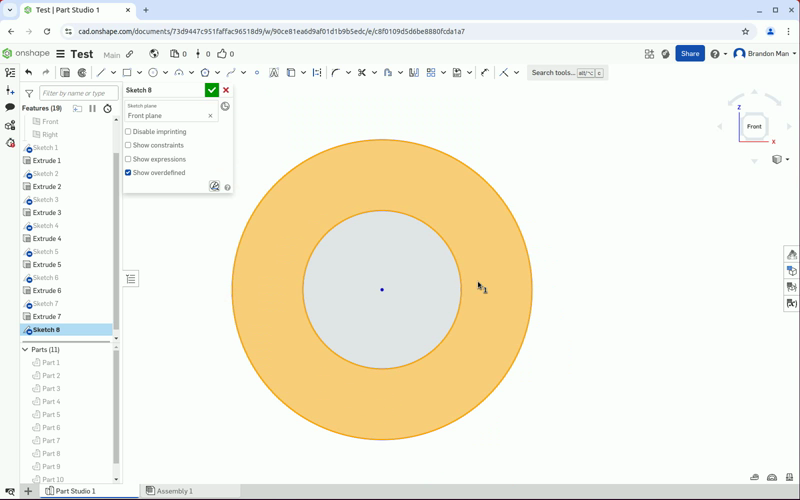
scroll(-6)
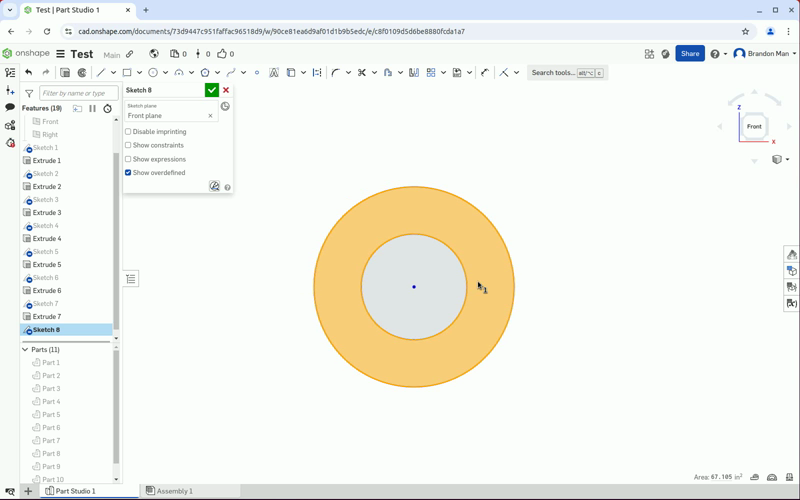
scroll(-6)
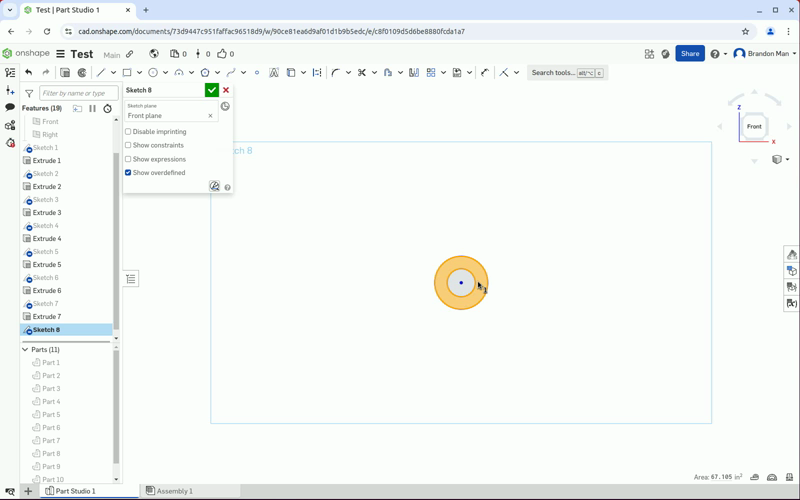
mouse_move(69, 352)
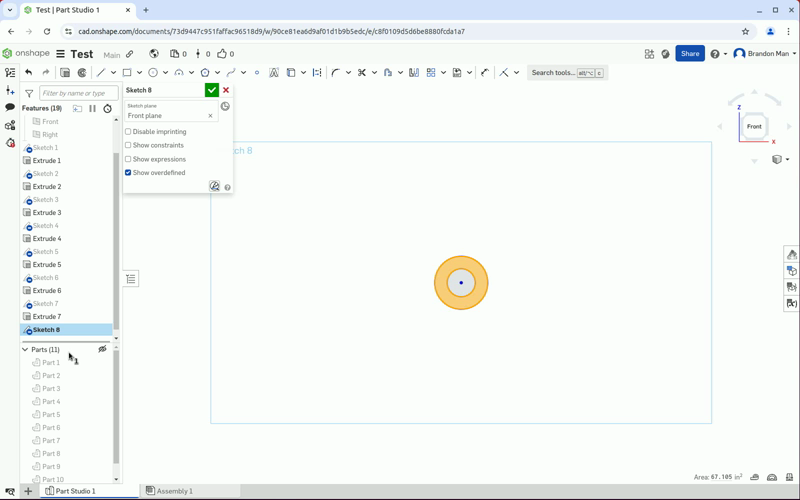
key(shift+y)
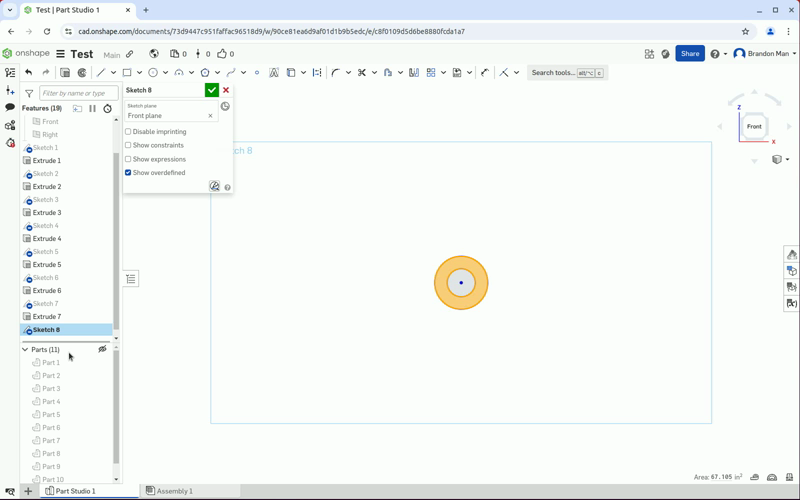
key(shift+e)
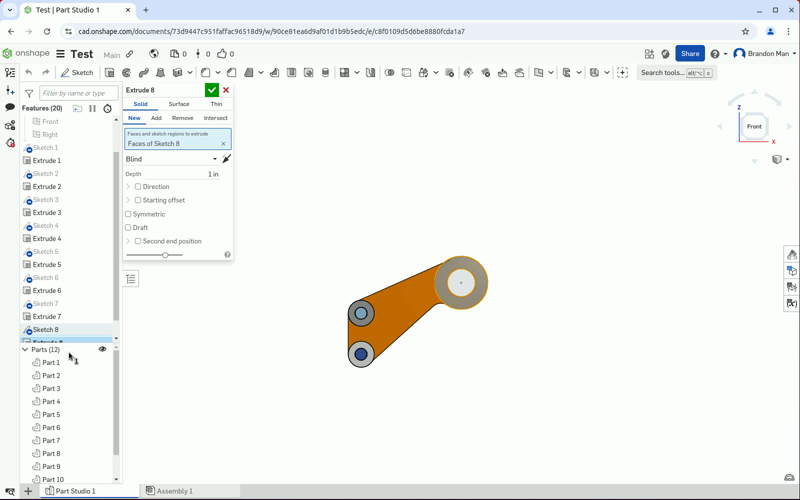
mouse_move(143, 106)
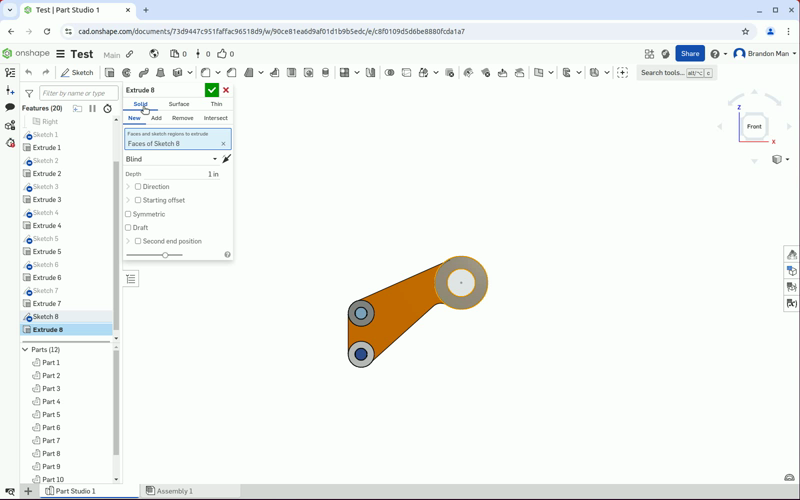
click(143, 106)
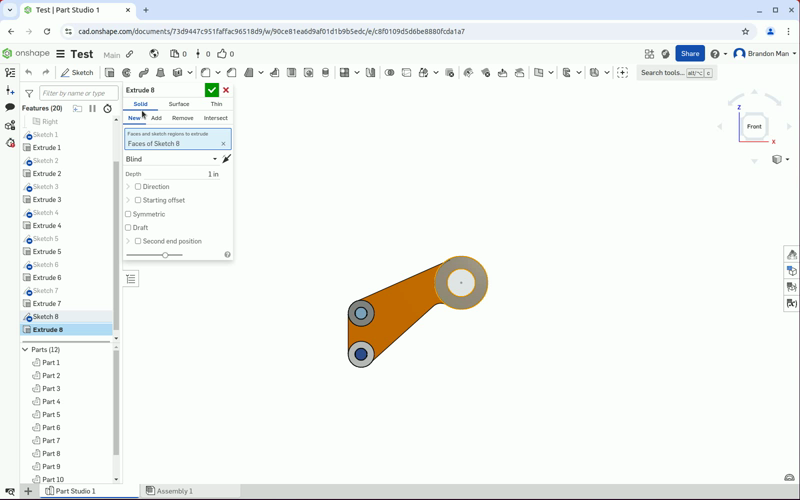
mouse_move(137, 120)
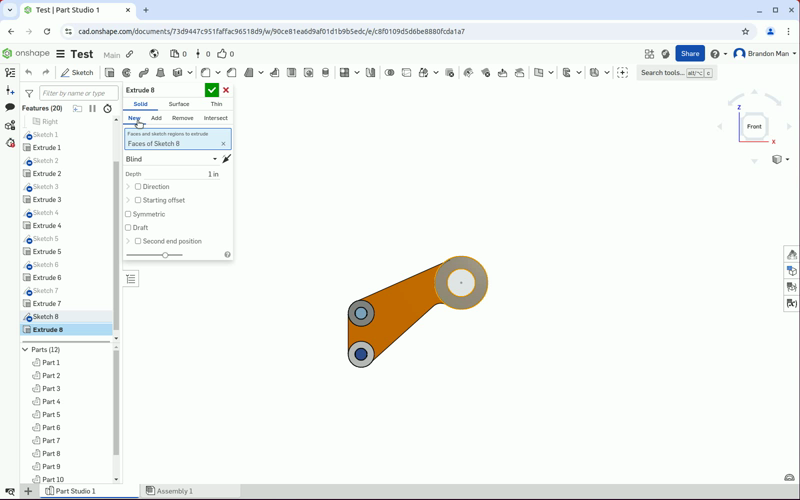
click(137, 120)
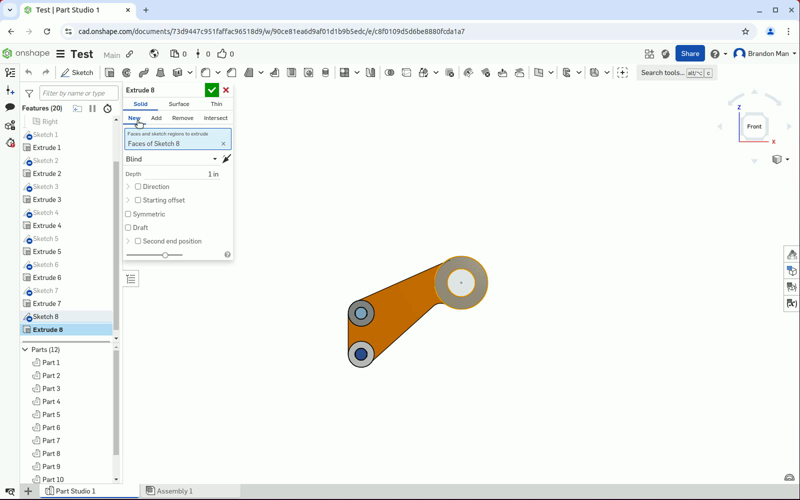
key(tab, 4)
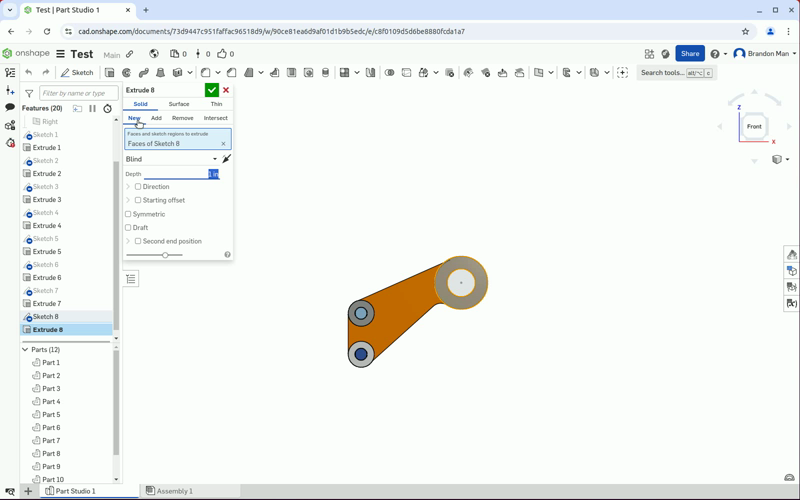
text(8.184)
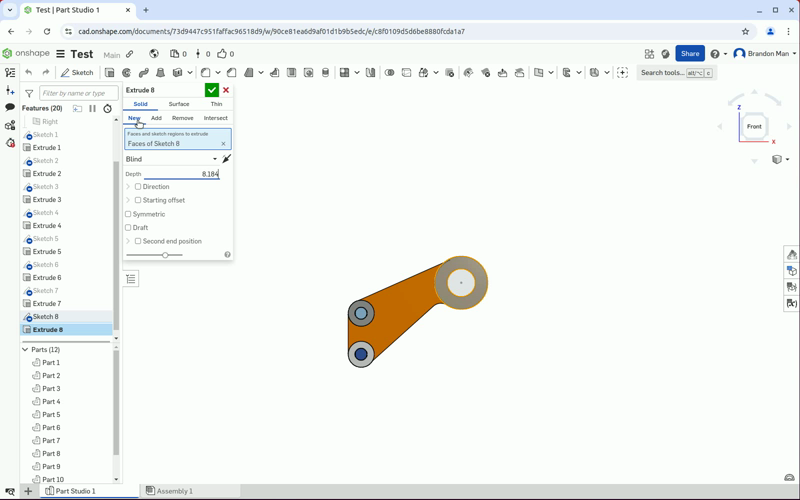
key(tab, 3)
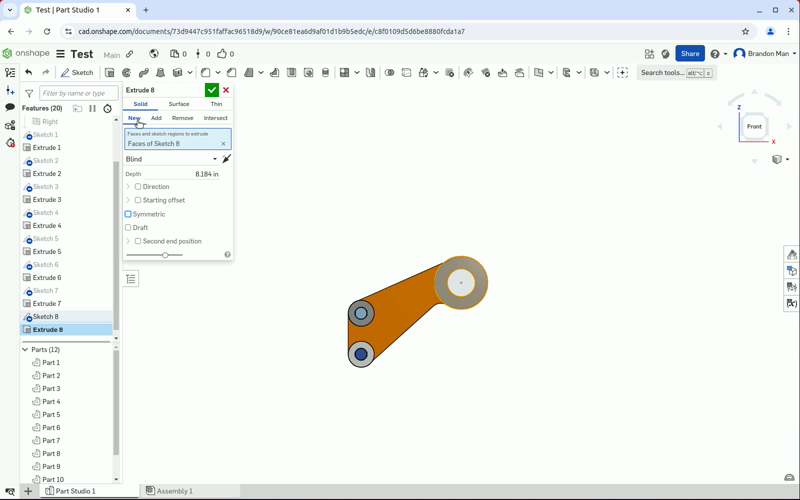
key(space)
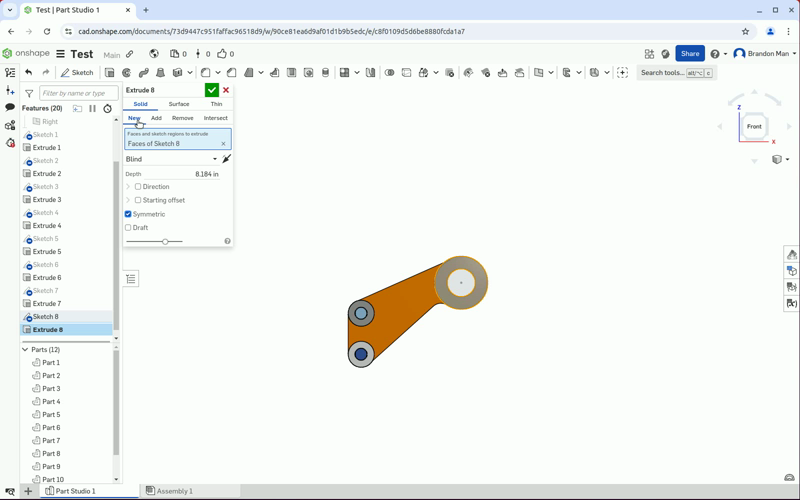
key(enter)
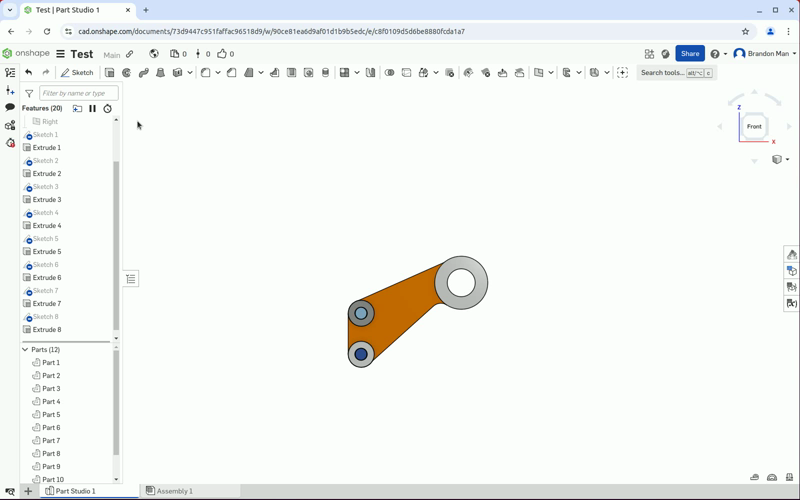
key(shift+h)
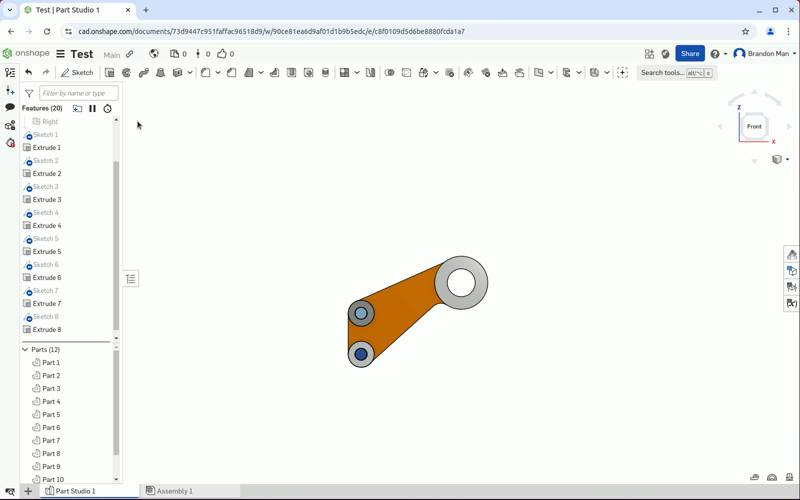
key(shift+h)
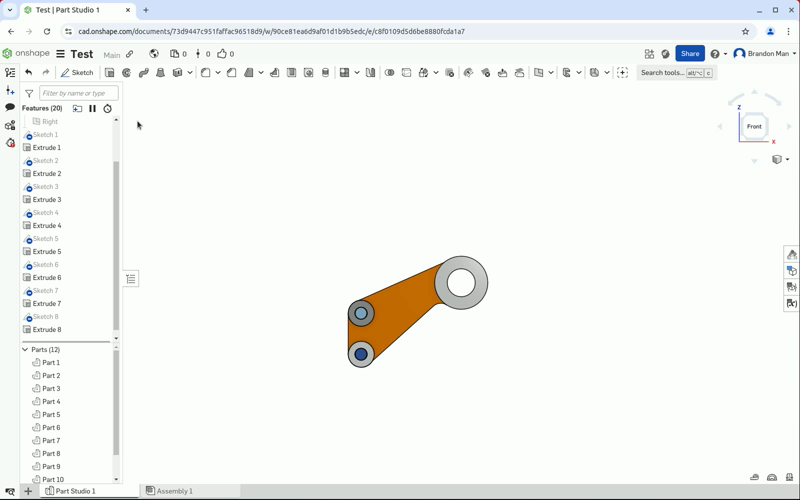
key(shift+7)
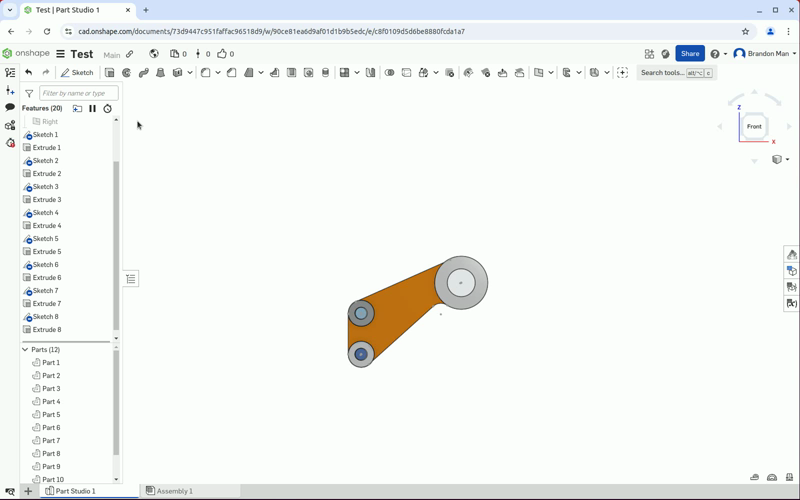
key(left, 2)
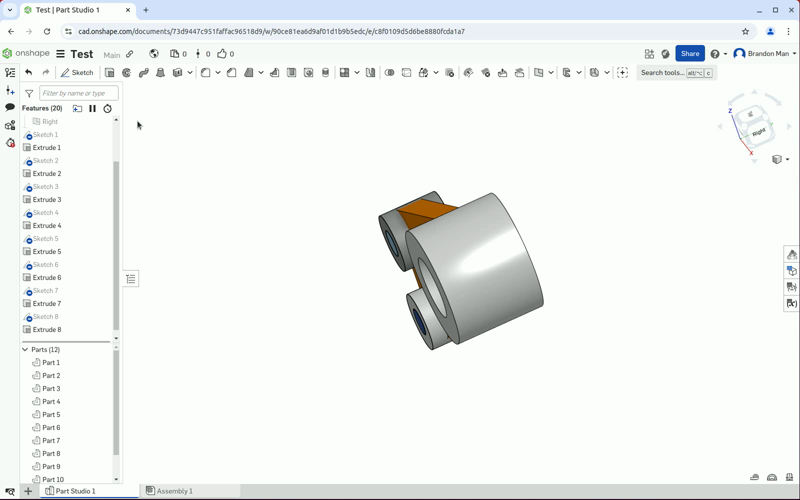
key(down, 2)
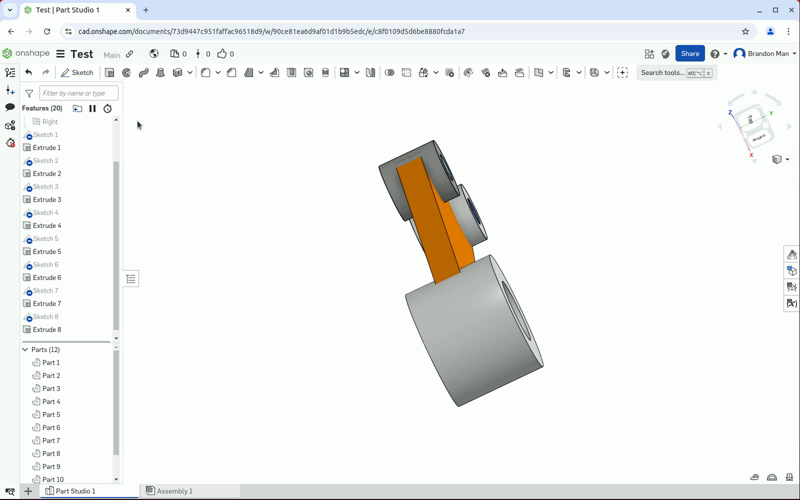
key(up, 2)
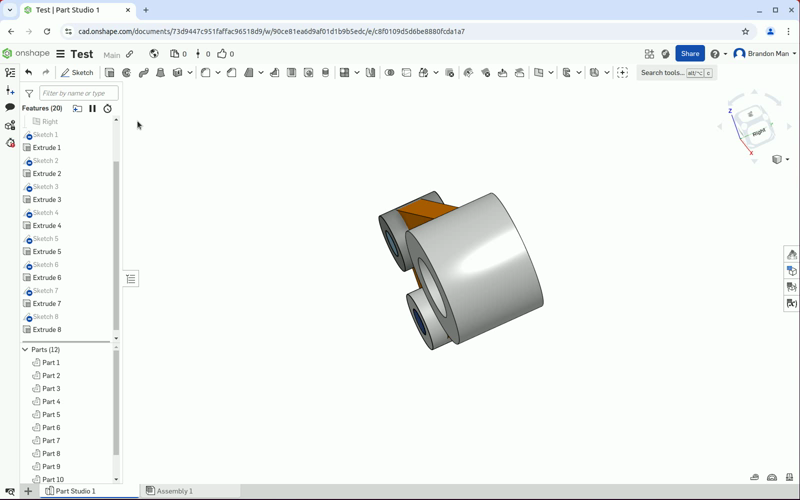
key(right, 2)
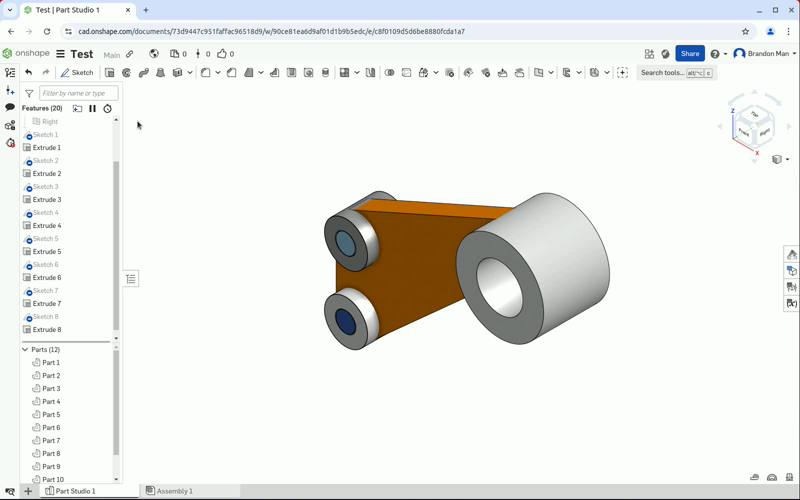
mouse_move(69, 137)
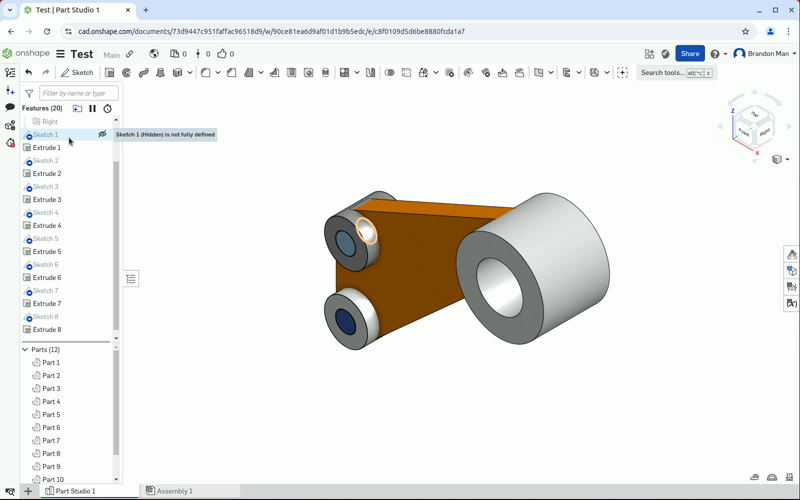
click(69, 137)